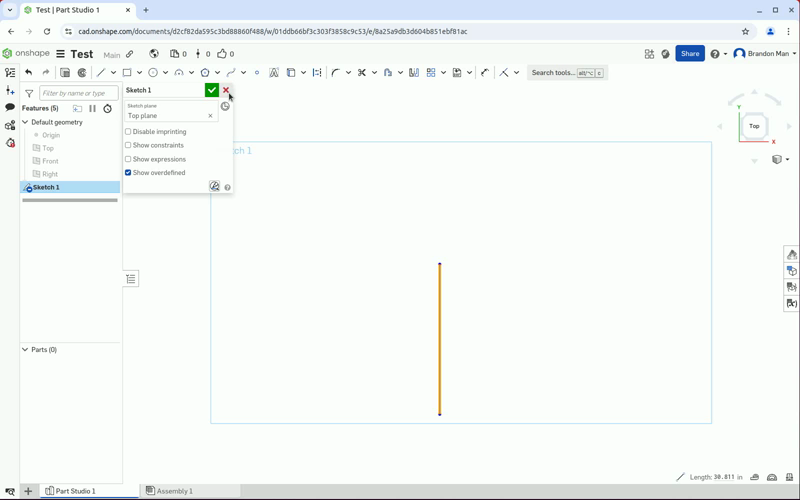
key(shift+h)
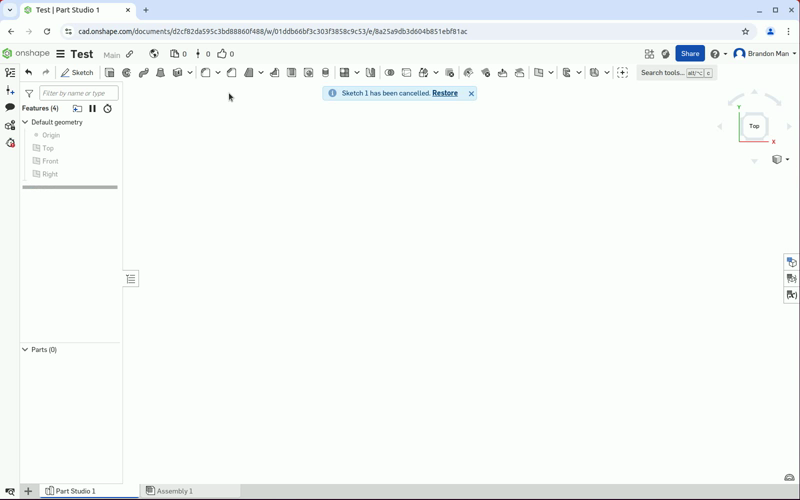
mouse_move(73, 352)
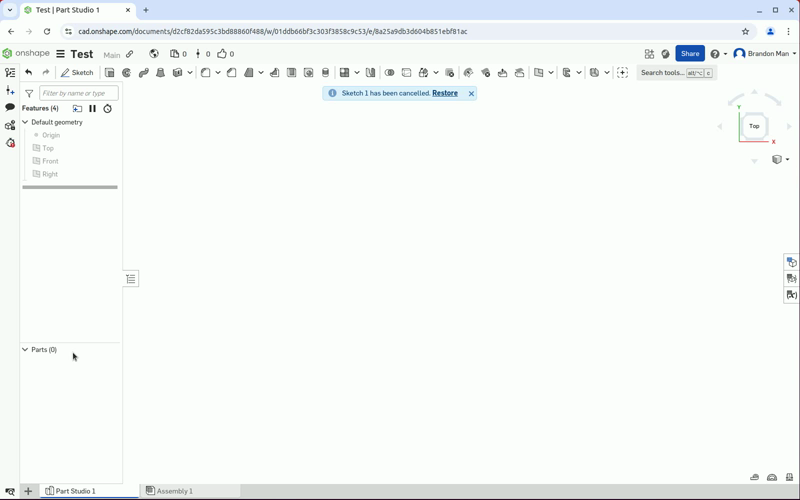
key(y)
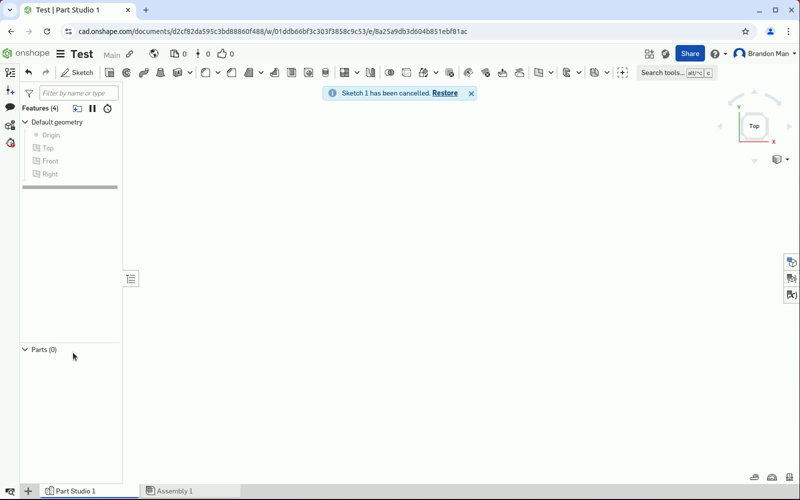
key(shift+p)
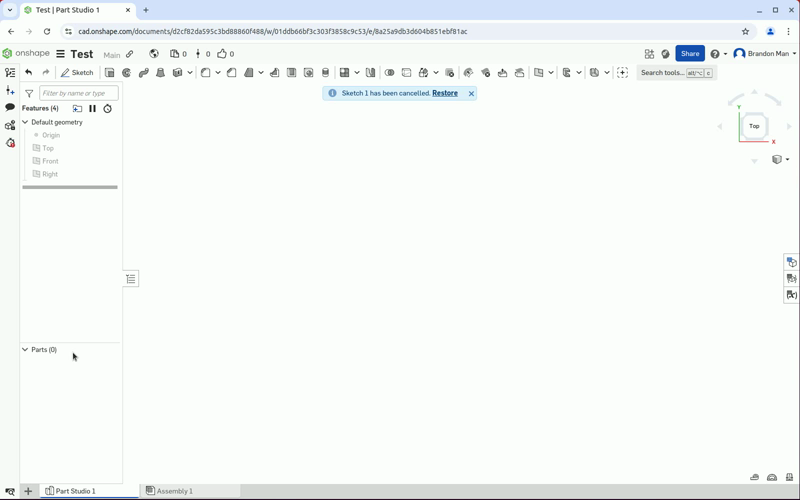
key(space)
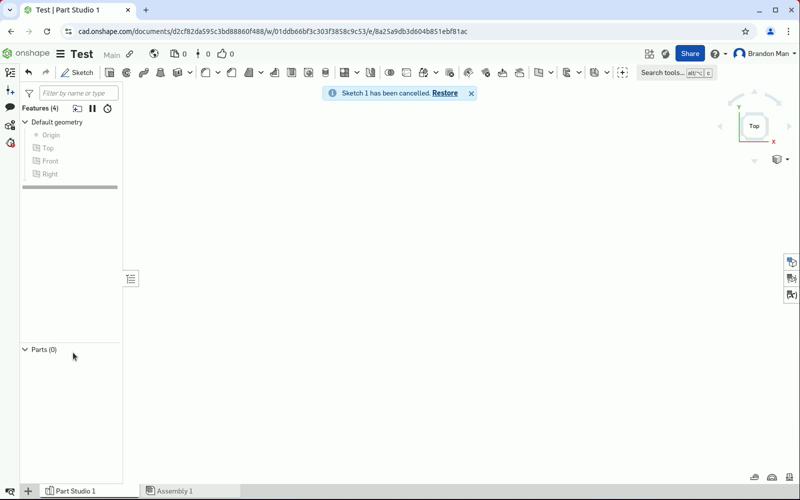
key_down(shift)
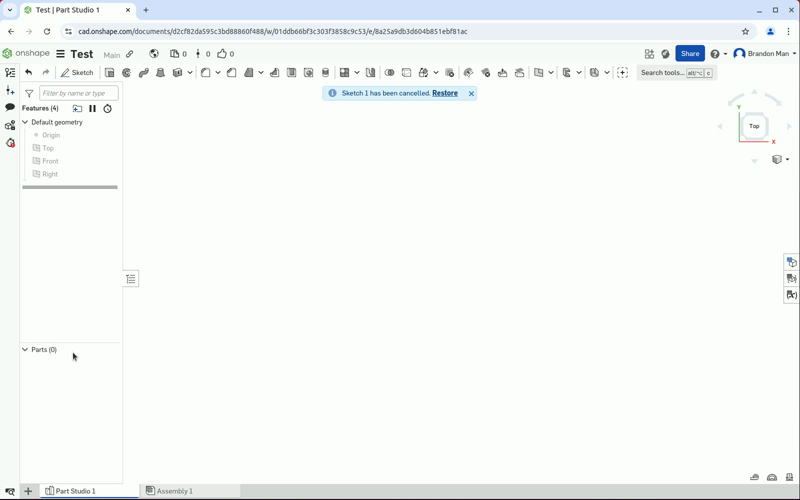
key(up)
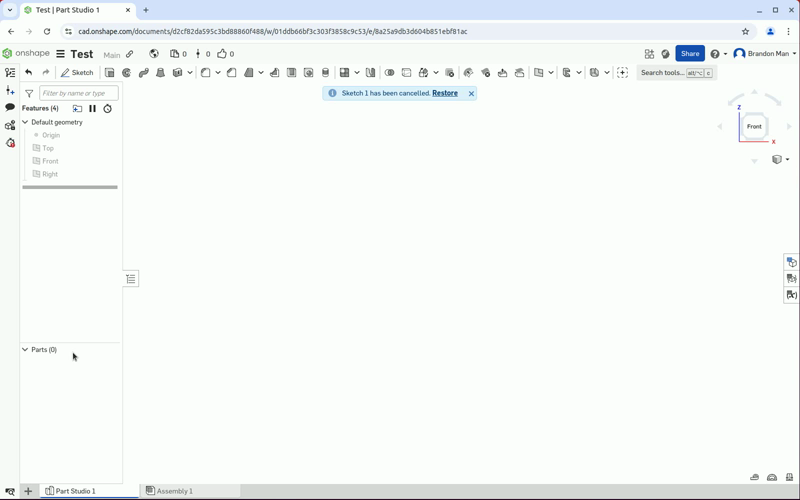
key_up(shift)
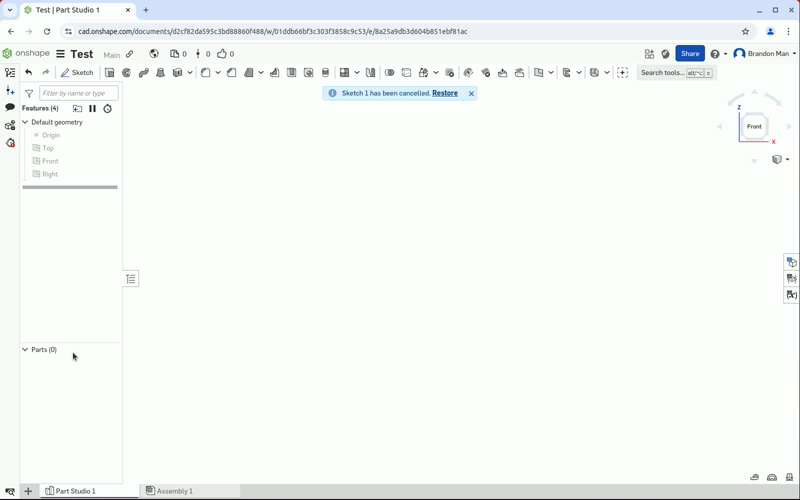
mouse_move(73, 352)
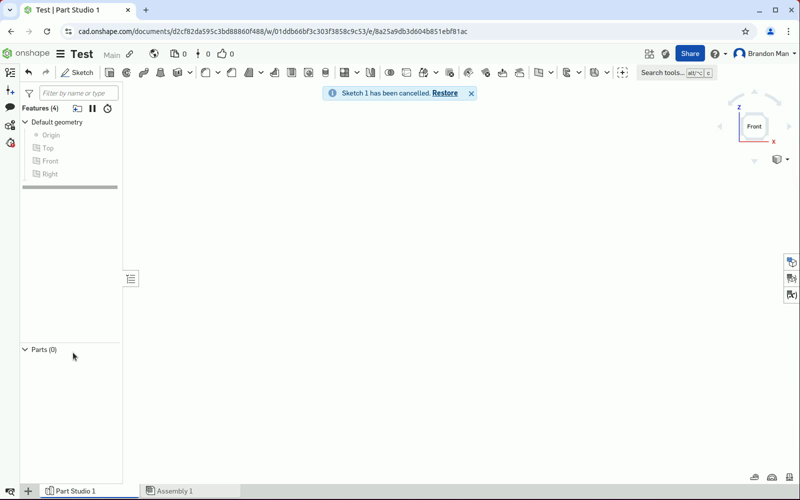
key(shift+y)
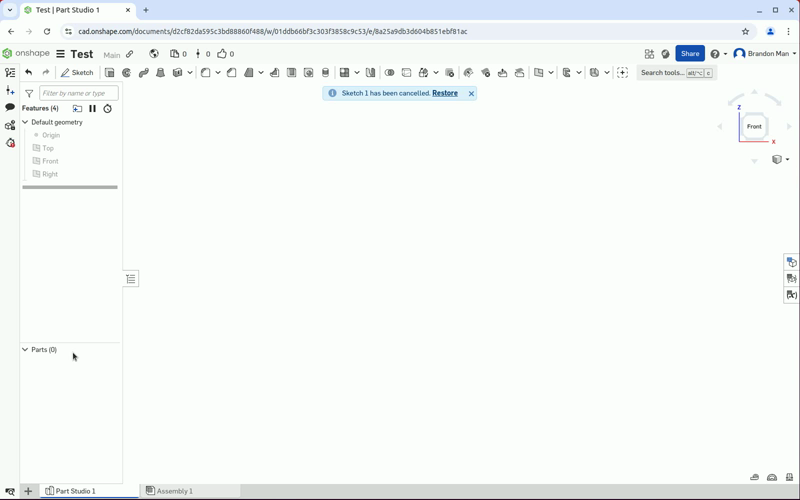
key(shift+s)
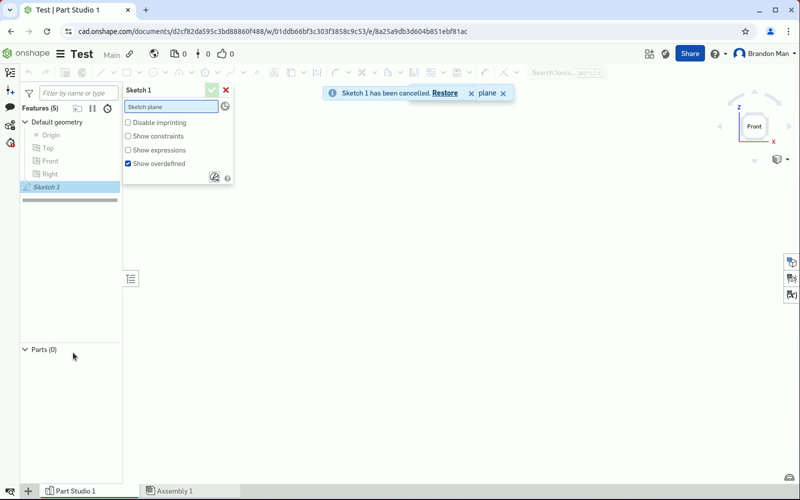
mouse_move(73, 163)
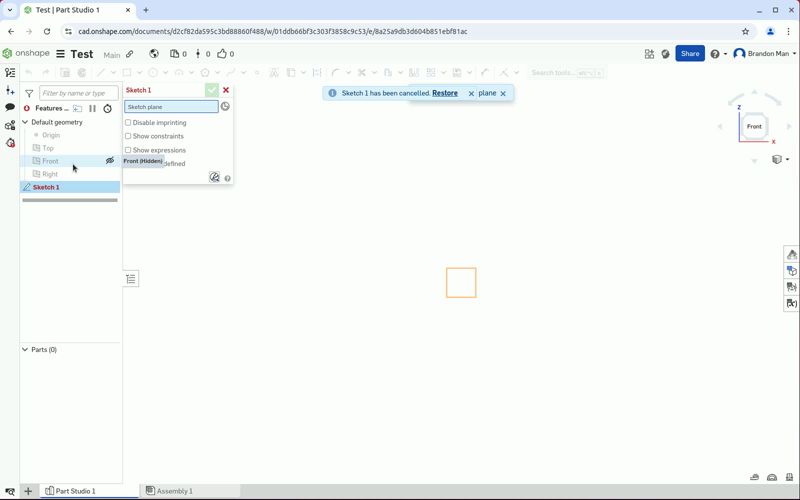
click(73, 163)
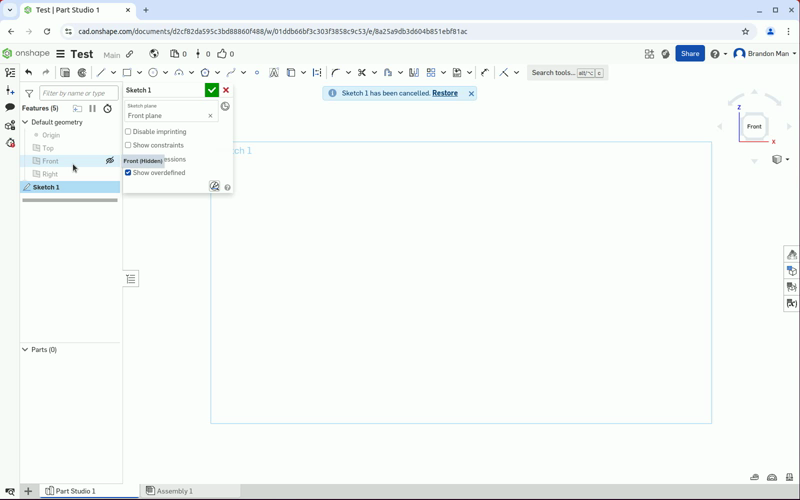
mouse_move(73, 352)
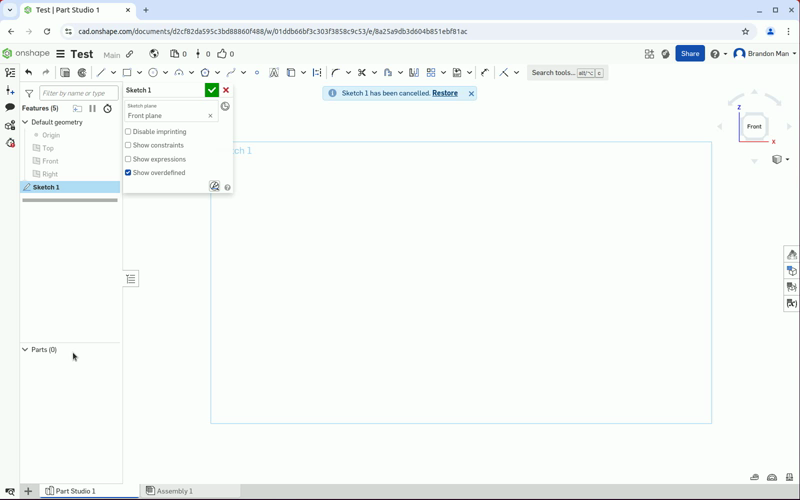
key(y)
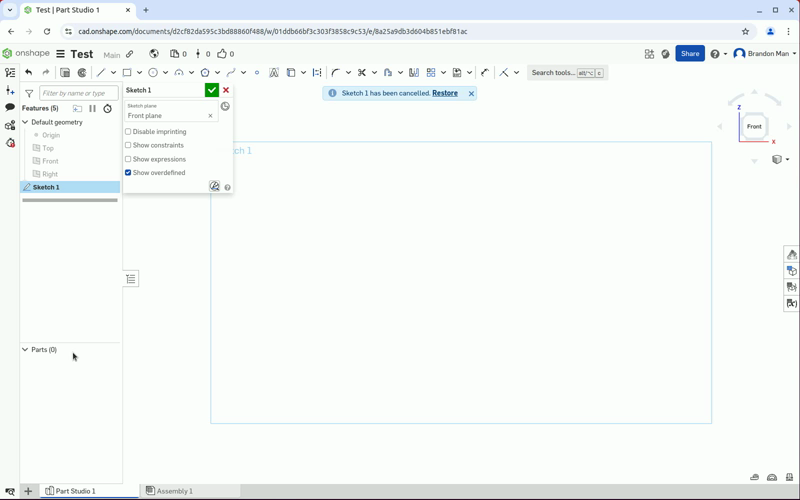
key(l)
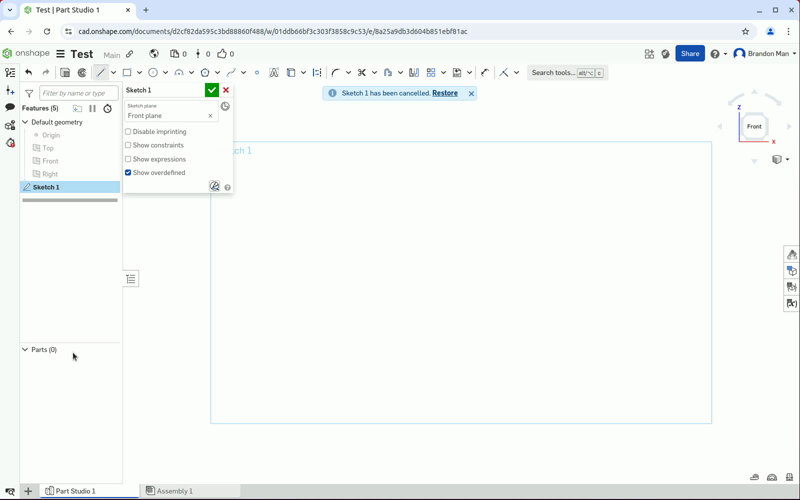
key_down(shift)
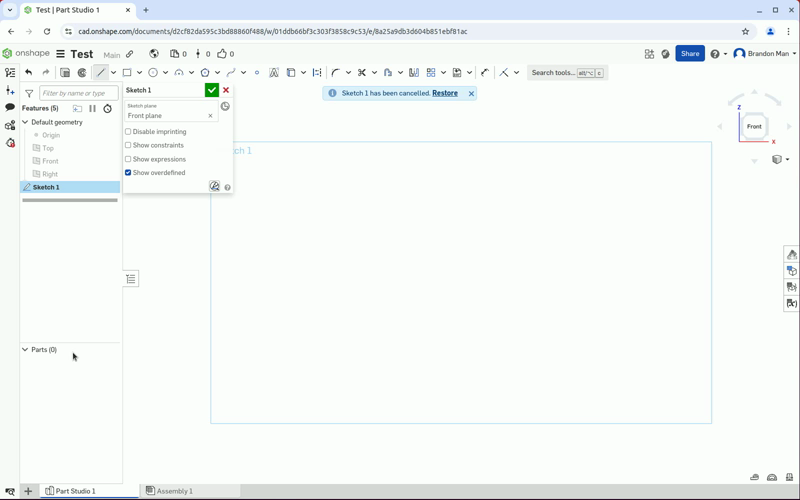
mouse_move(348, 301)
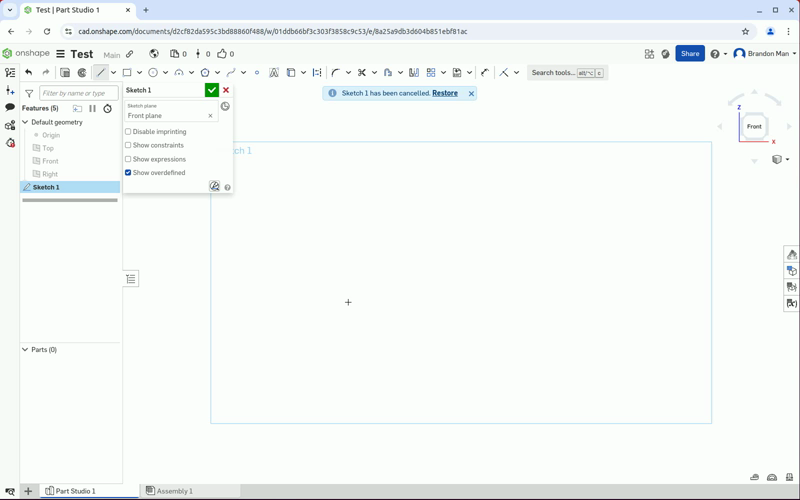
click(348, 301)
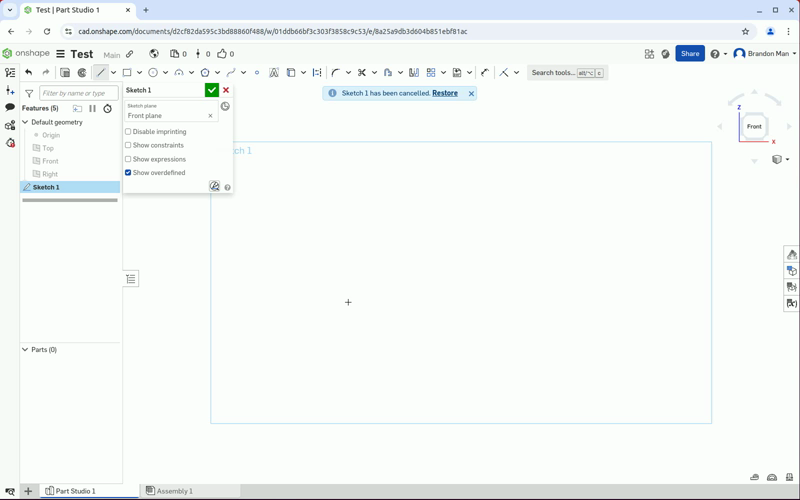
key_up(shift)
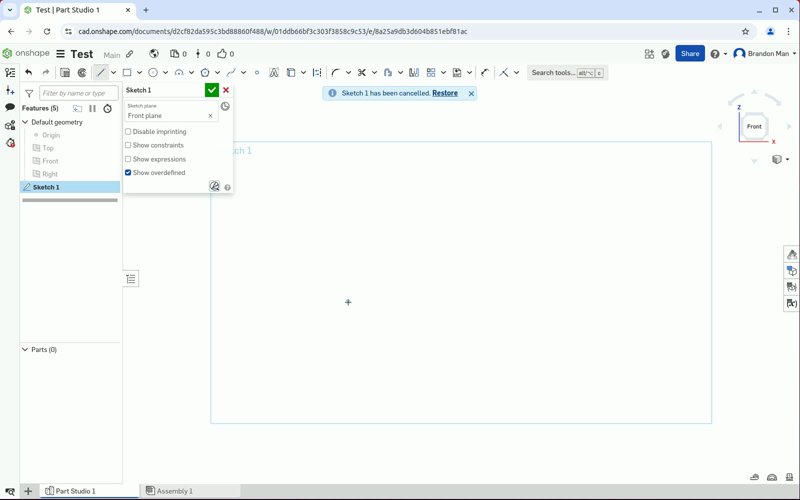
key_down(shift)
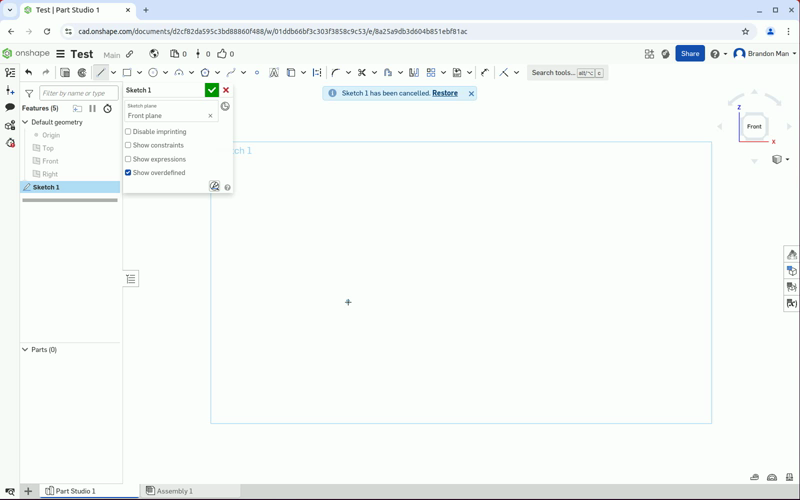
mouse_move(378, 301)
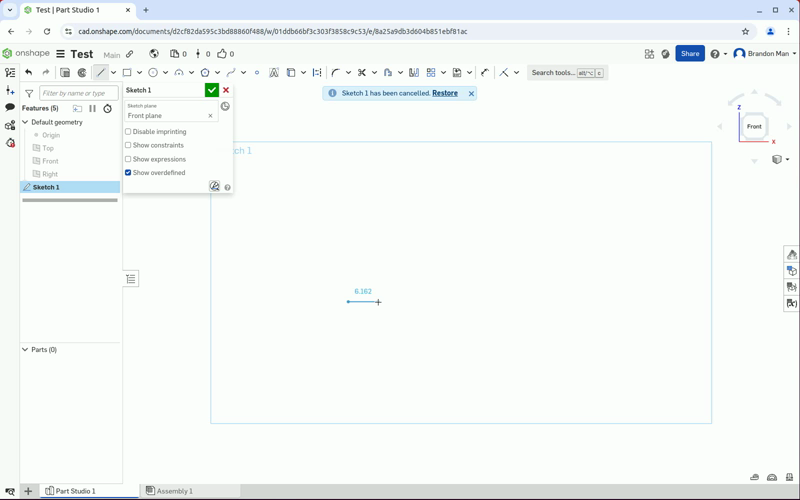
mouse_move(352, 301)
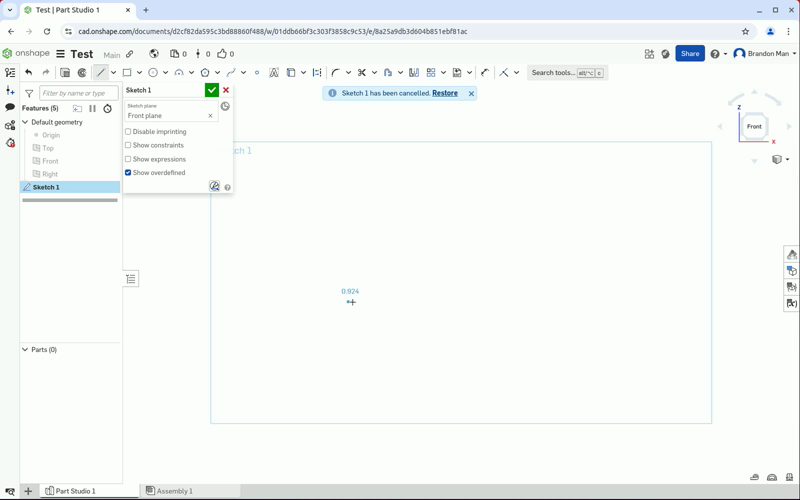
scroll(6)
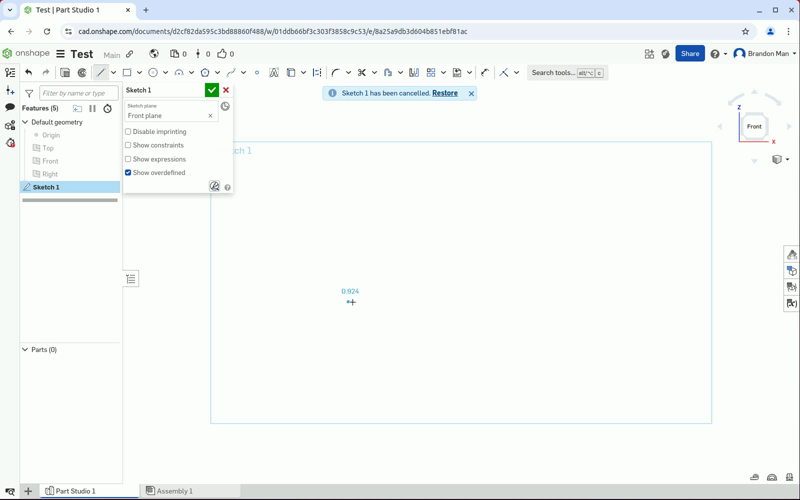
scroll(6)
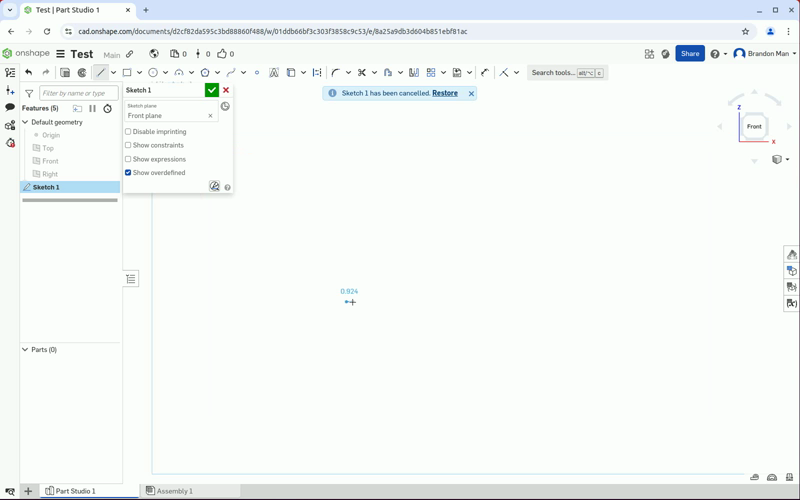
scroll(6)
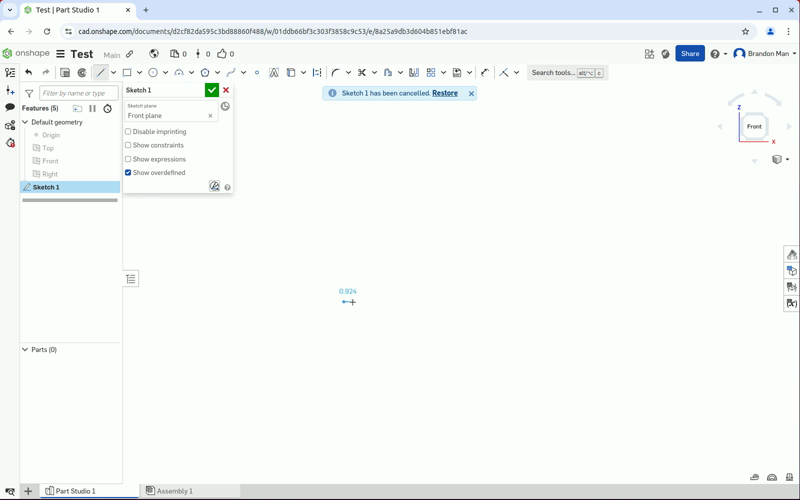
scroll(6)
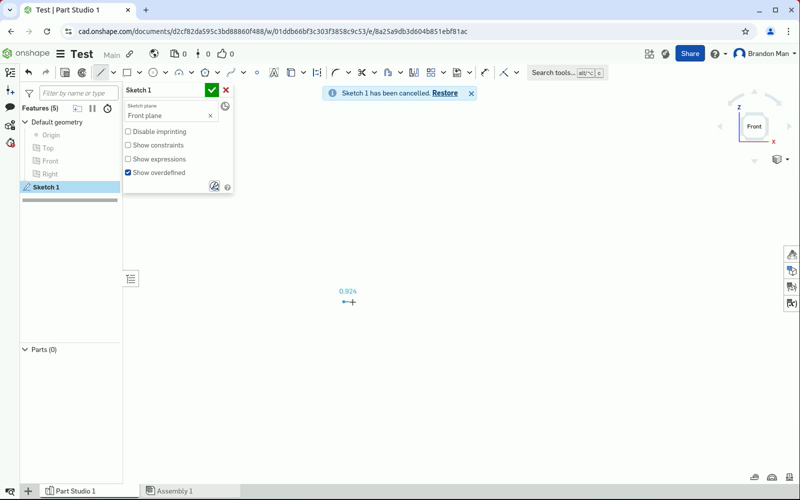
scroll(6)
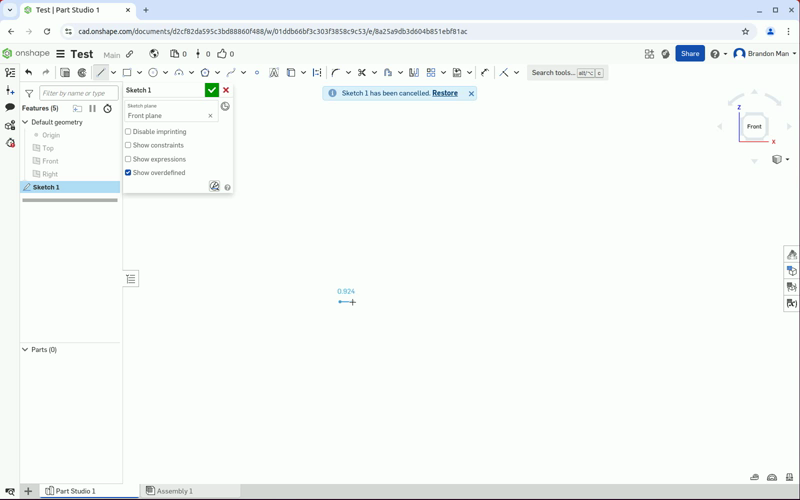
scroll(6)
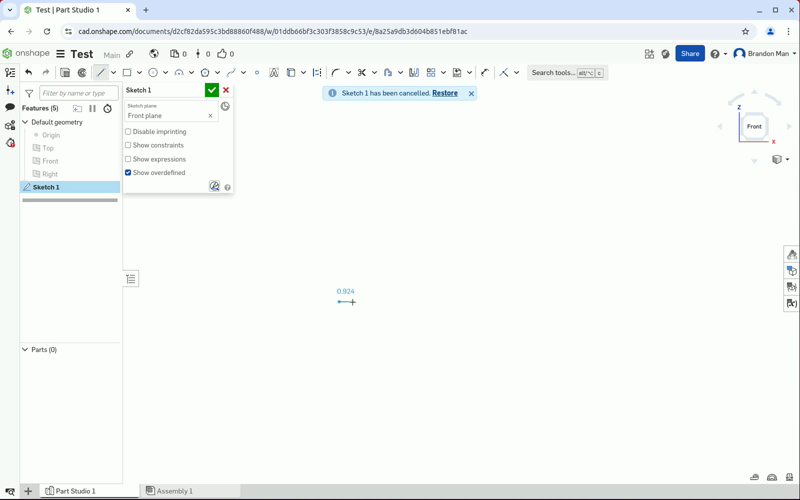
scroll(6)
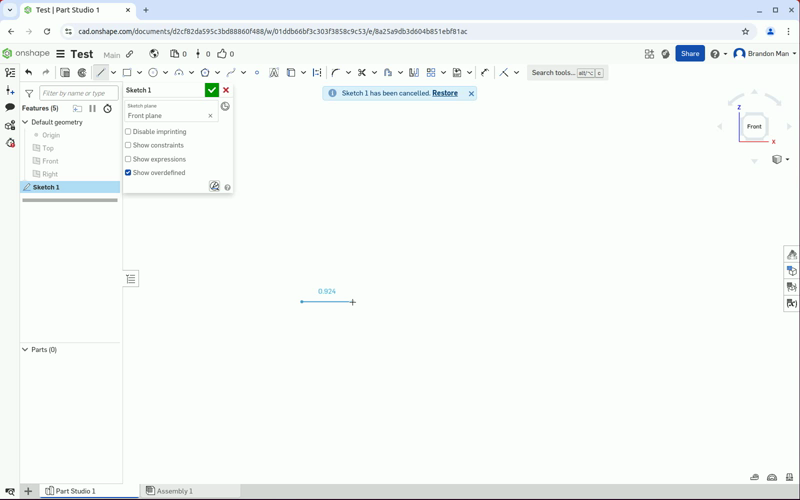
click(352, 301)
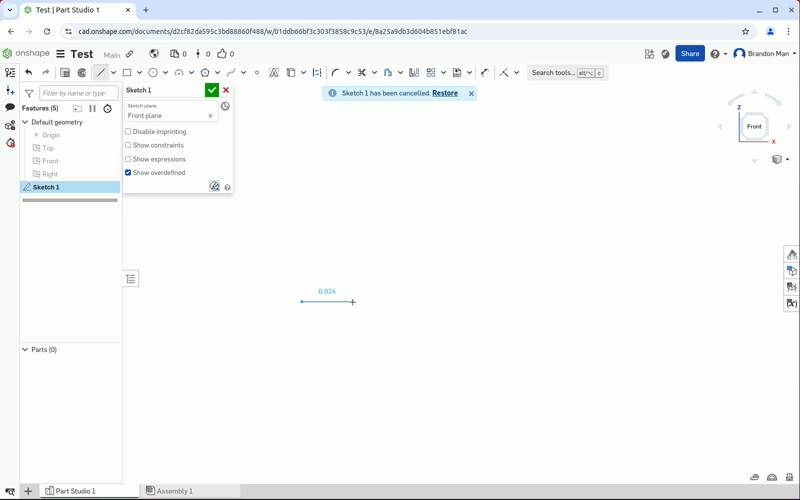
scroll(-6)
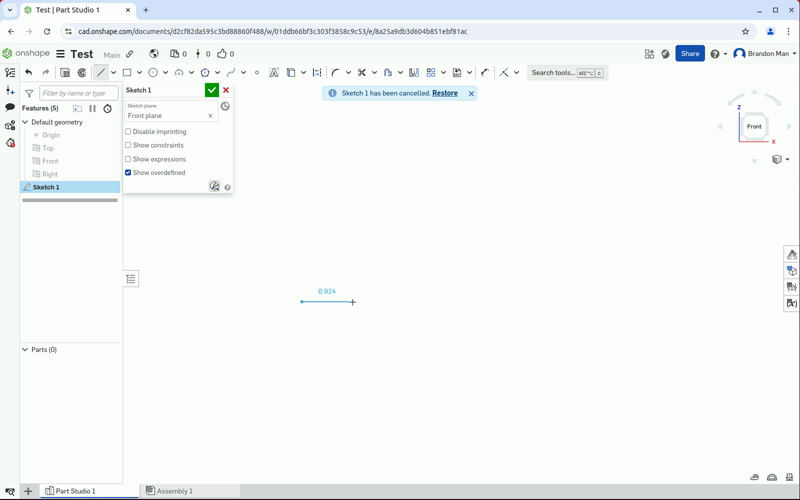
scroll(-6)
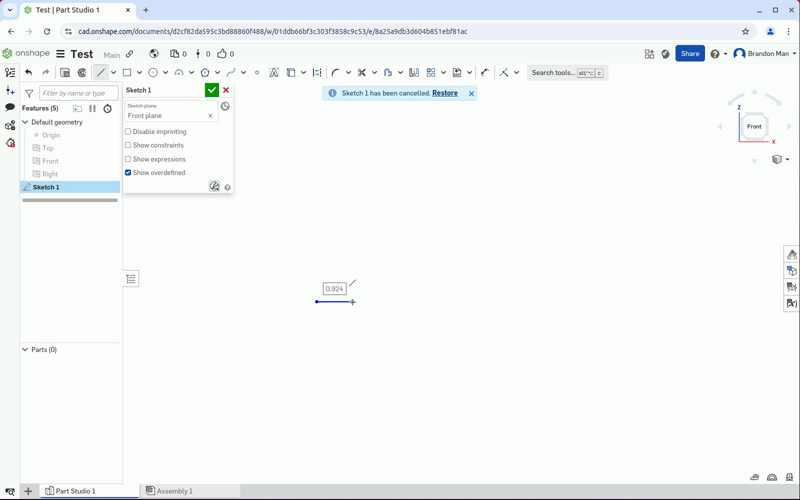
scroll(-6)
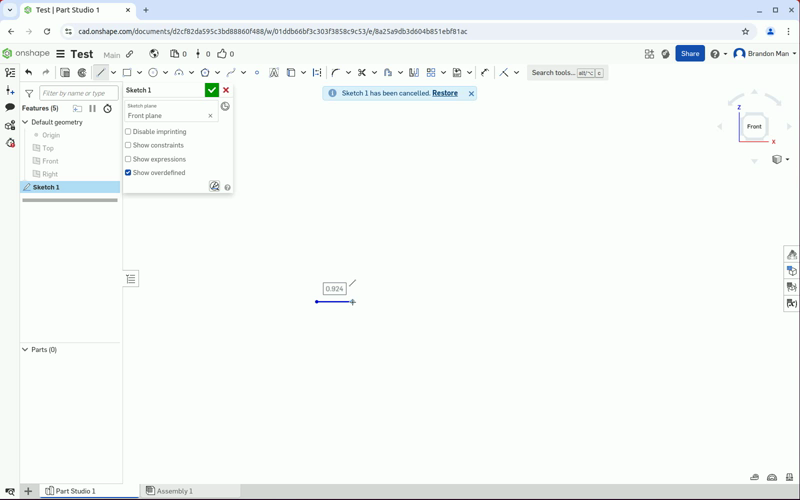
scroll(-6)
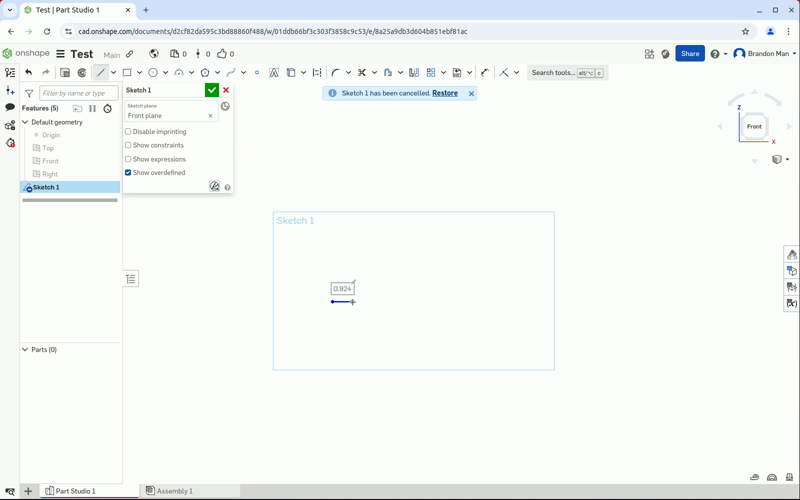
scroll(-6)
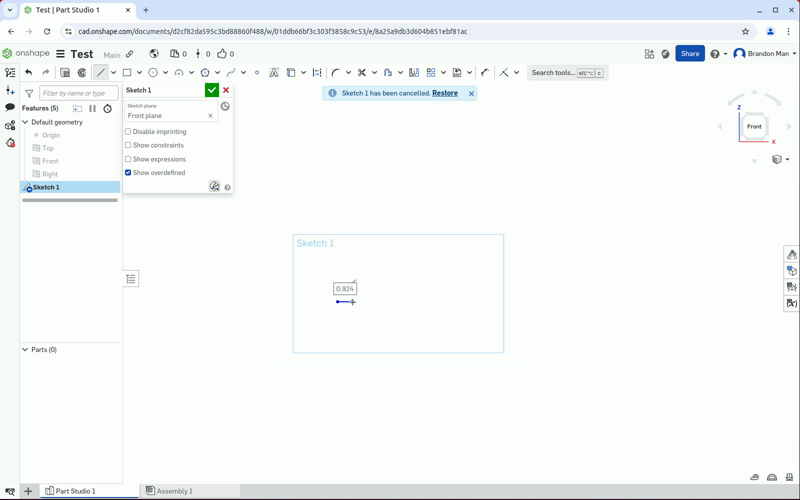
scroll(-6)
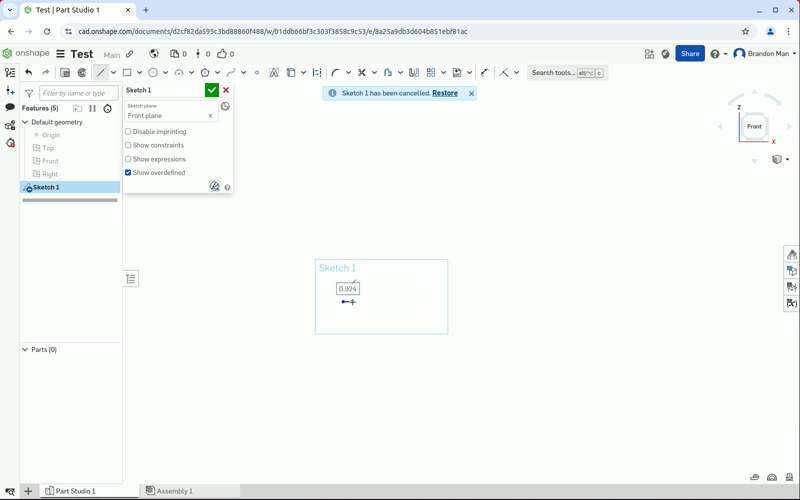
scroll(-6)
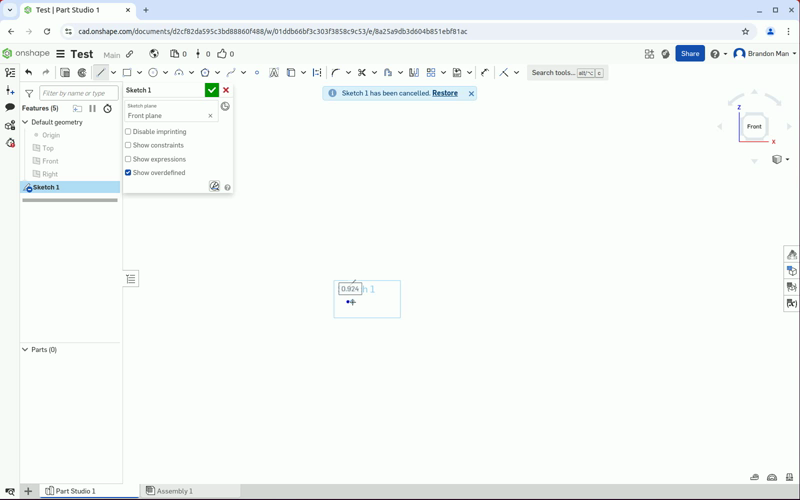
key_up(shift)
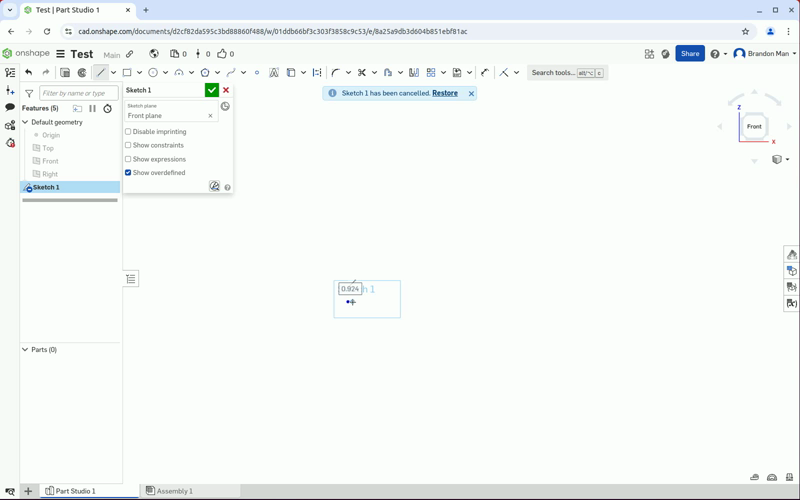
key_down(shift)
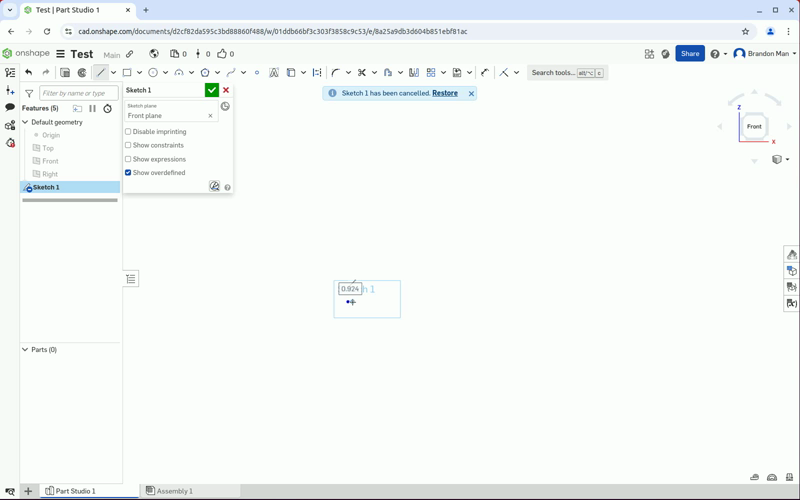
mouse_move(382, 301)
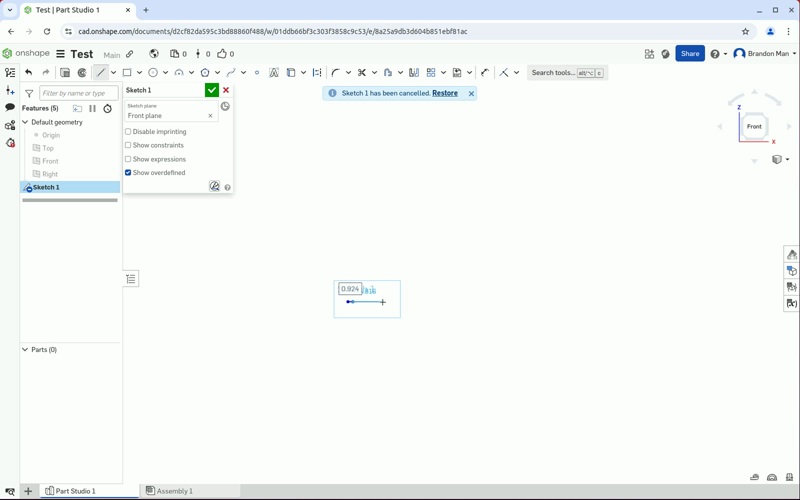
mouse_move(352, 254)
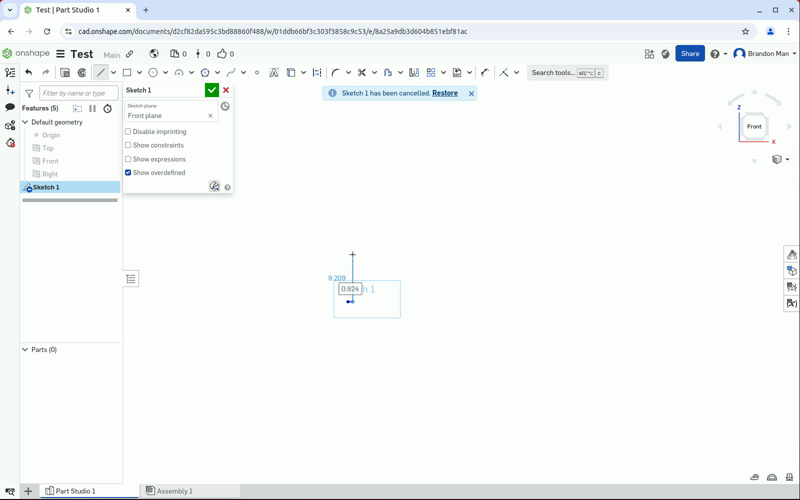
click(352, 254)
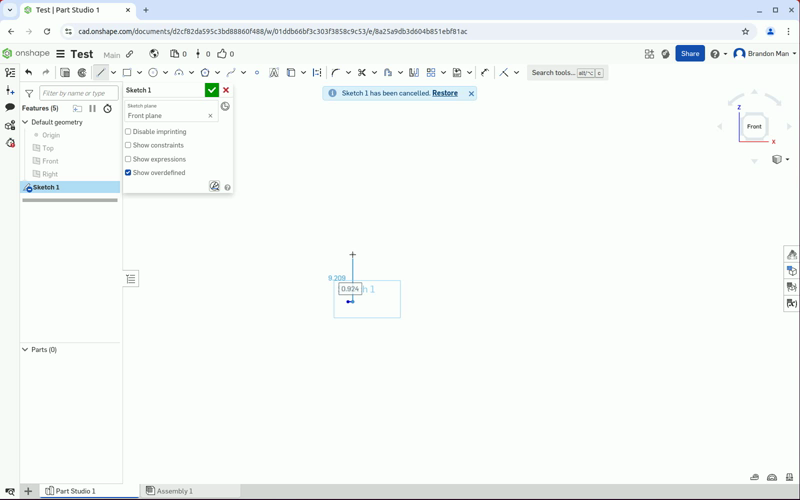
key_up(shift)
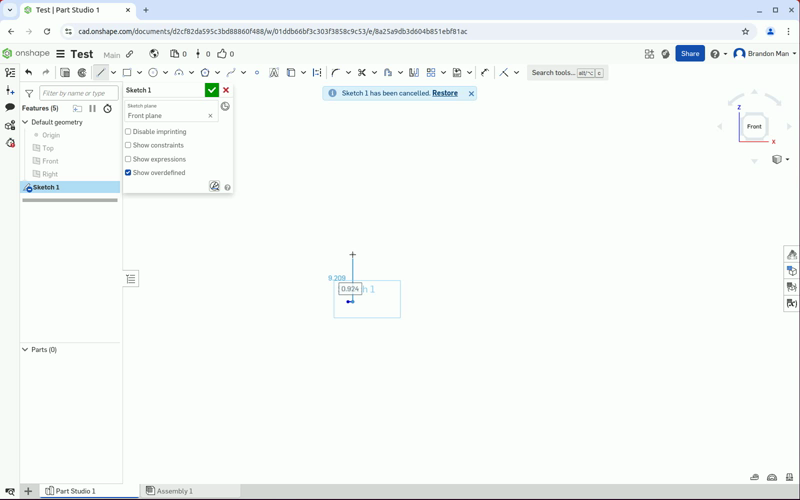
key_down(shift)
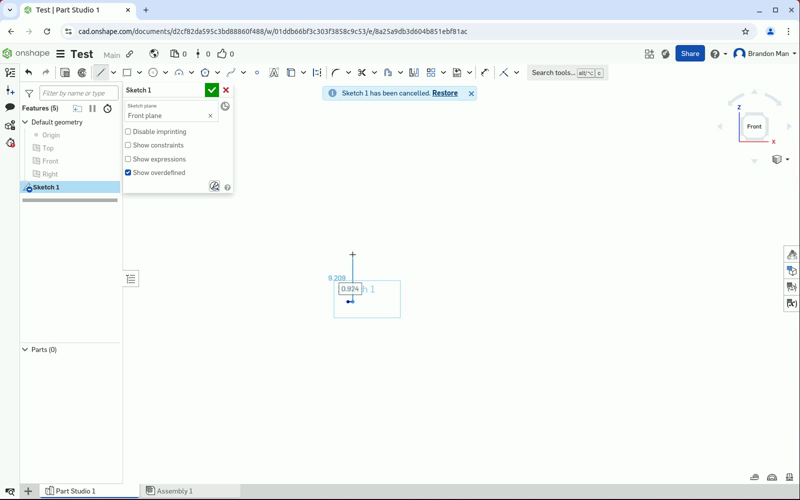
mouse_move(382, 254)
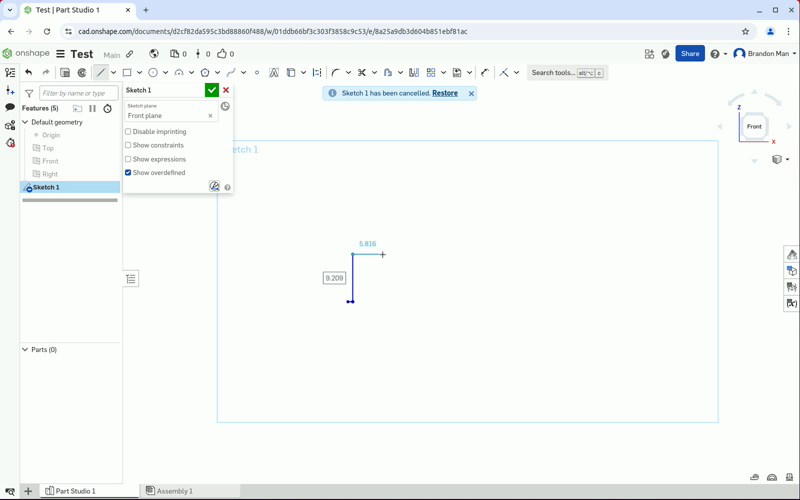
mouse_move(348, 254)
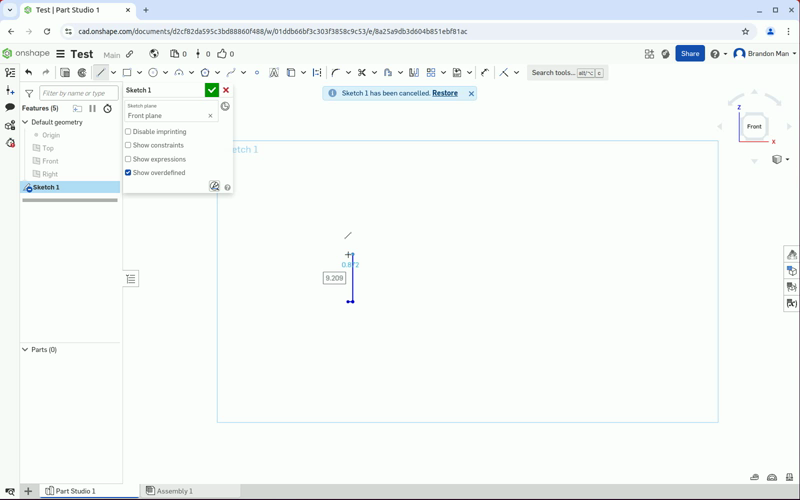
scroll(6)
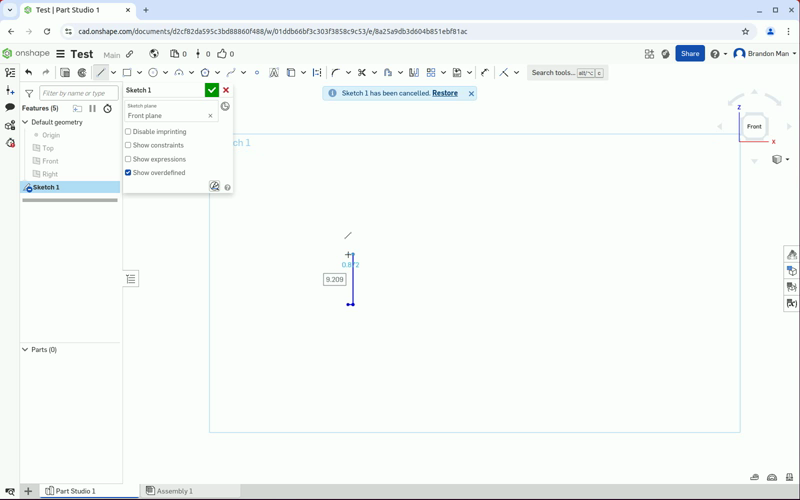
scroll(6)
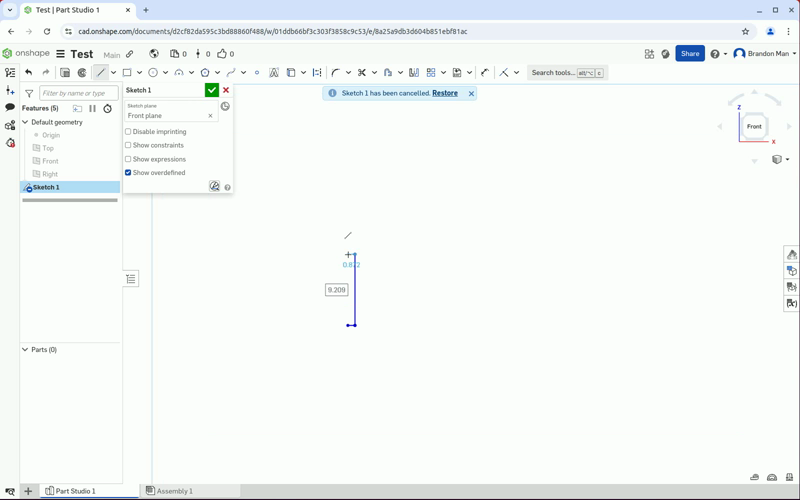
scroll(6)
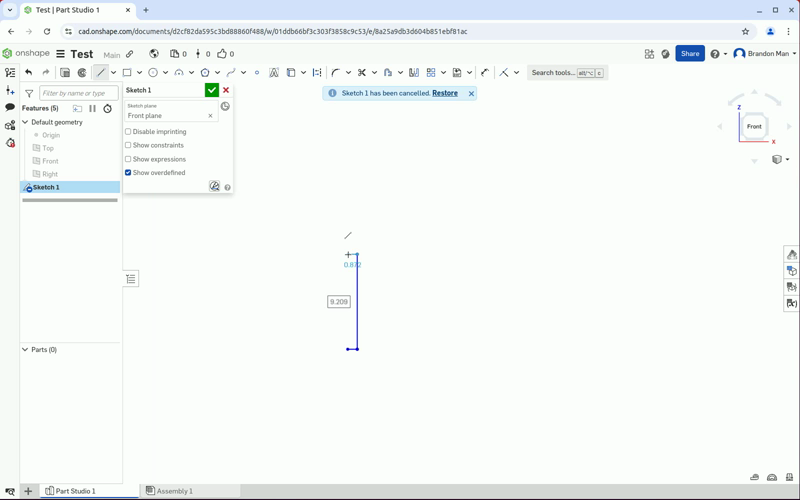
scroll(6)
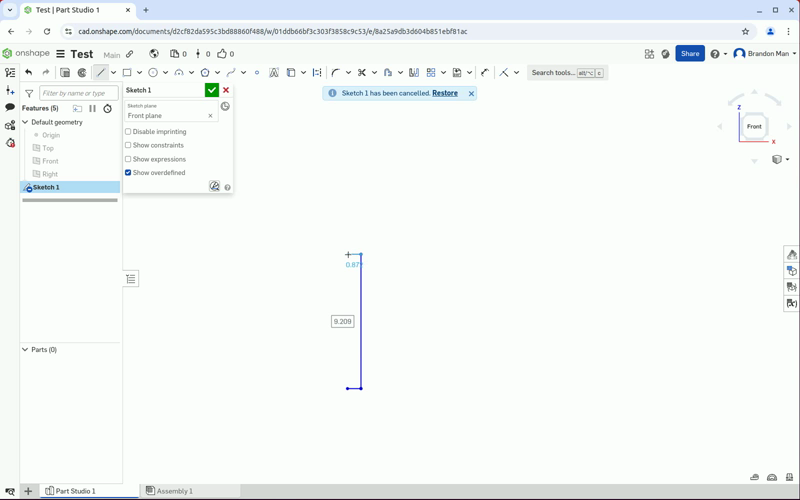
scroll(6)
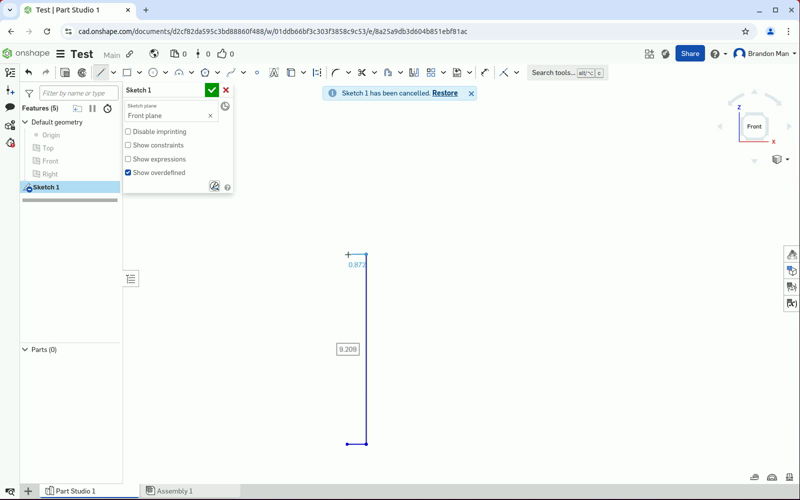
scroll(6)
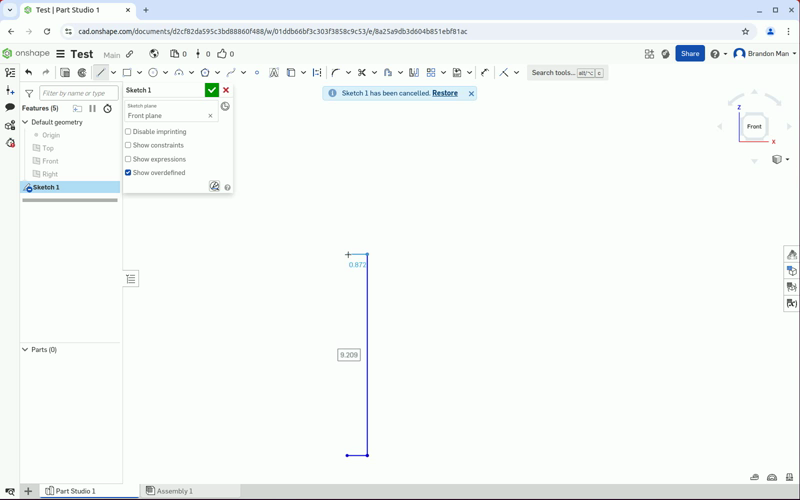
scroll(6)
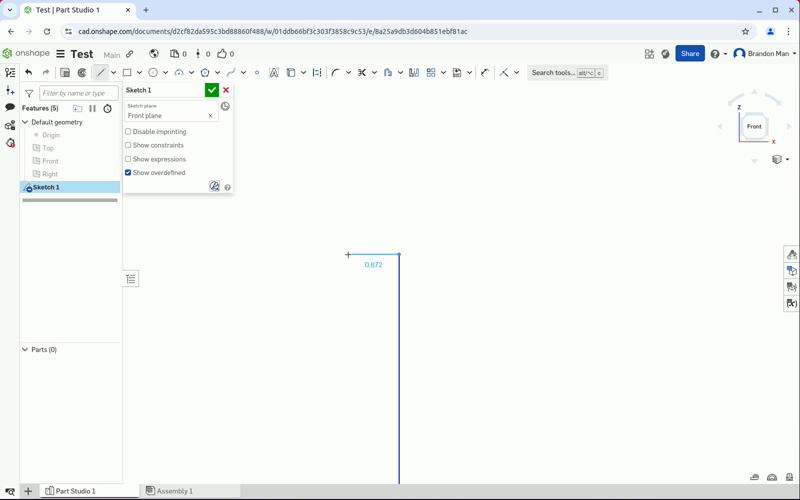
click(348, 254)
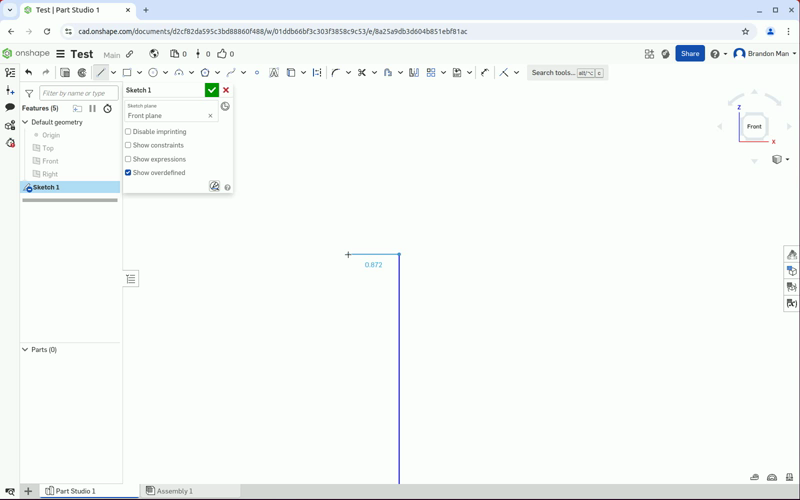
scroll(-6)
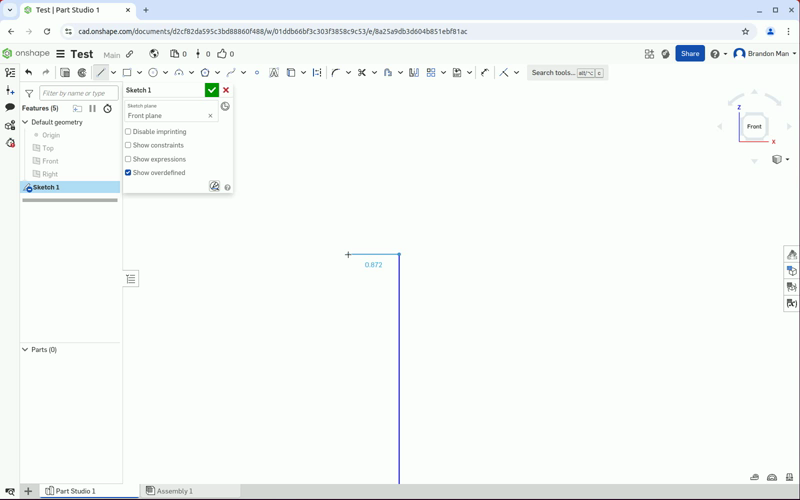
scroll(-6)
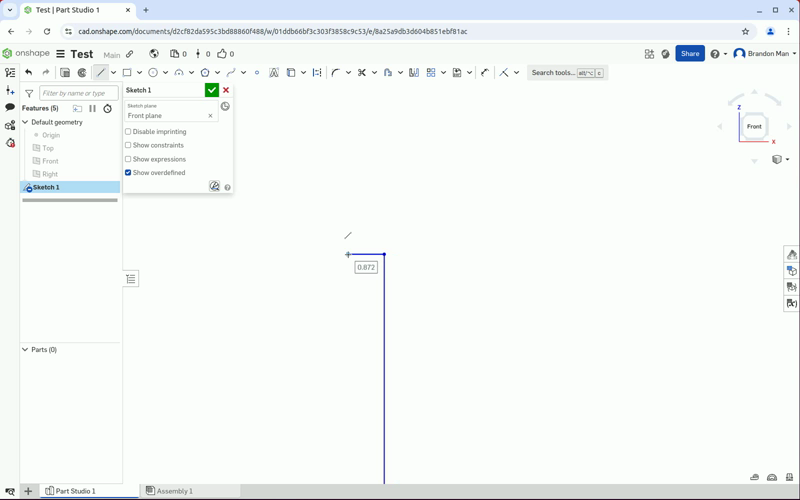
scroll(-6)
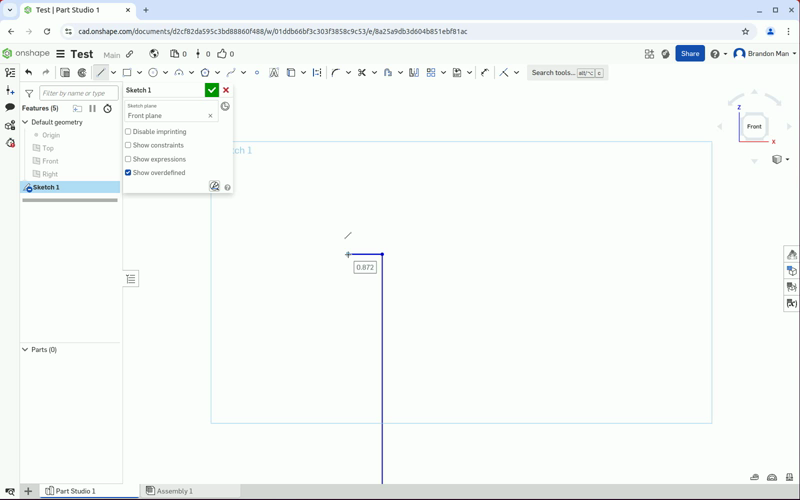
scroll(-6)
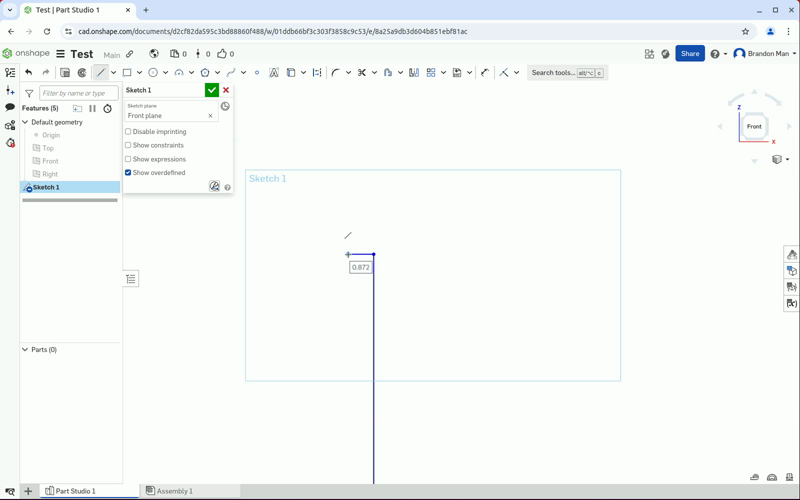
scroll(-6)
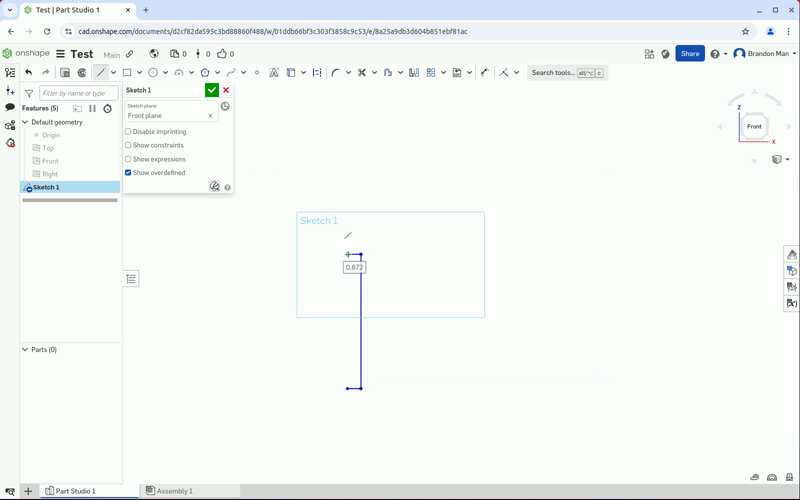
scroll(-6)
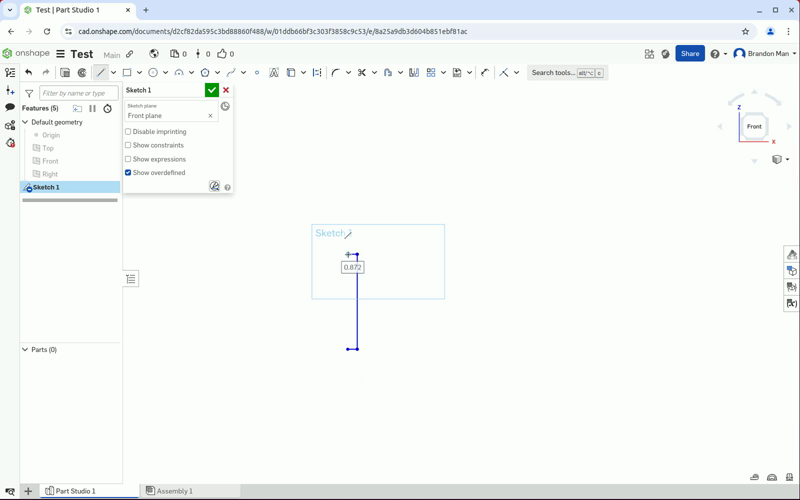
scroll(-6)
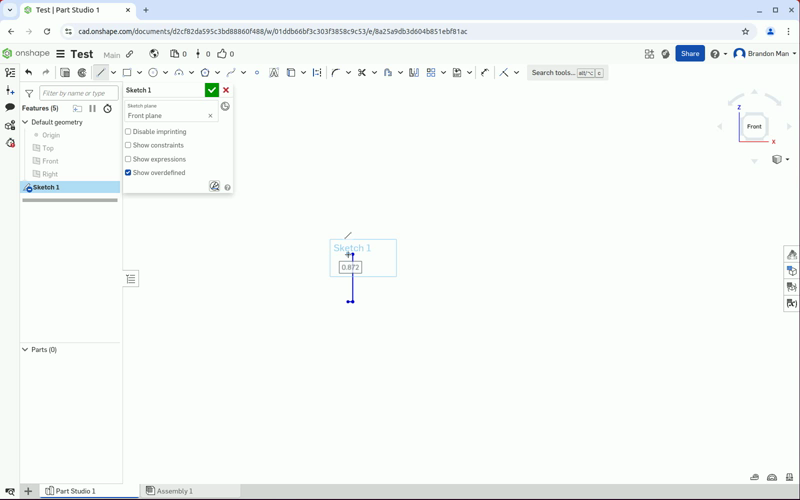
key_up(shift)
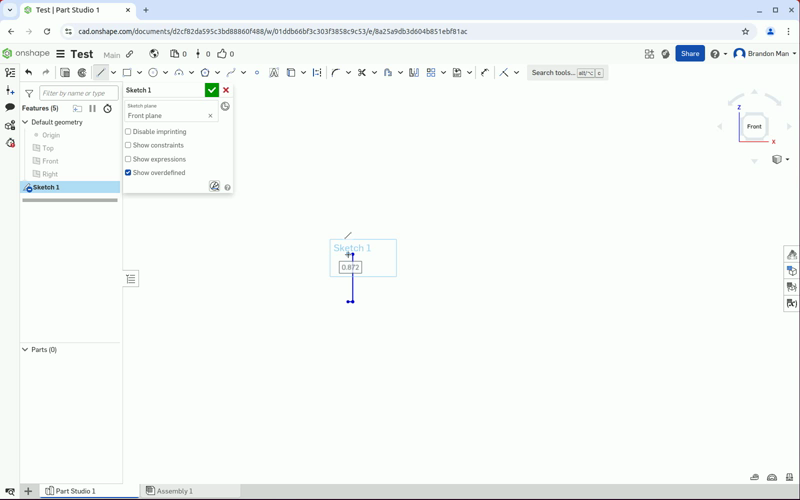
mouse_move(378, 254)
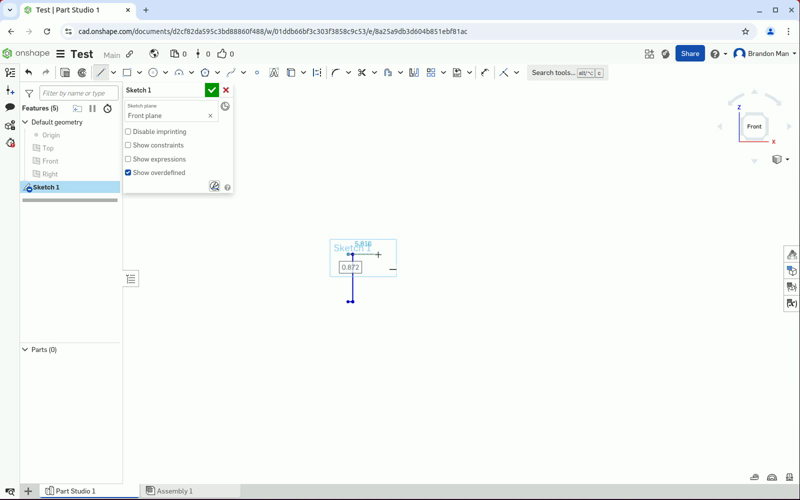
key_down(shift)
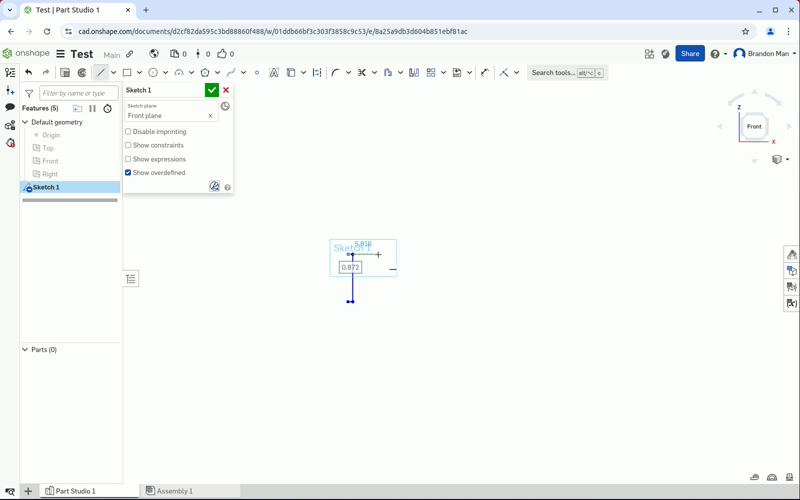
mouse_move(348, 301)
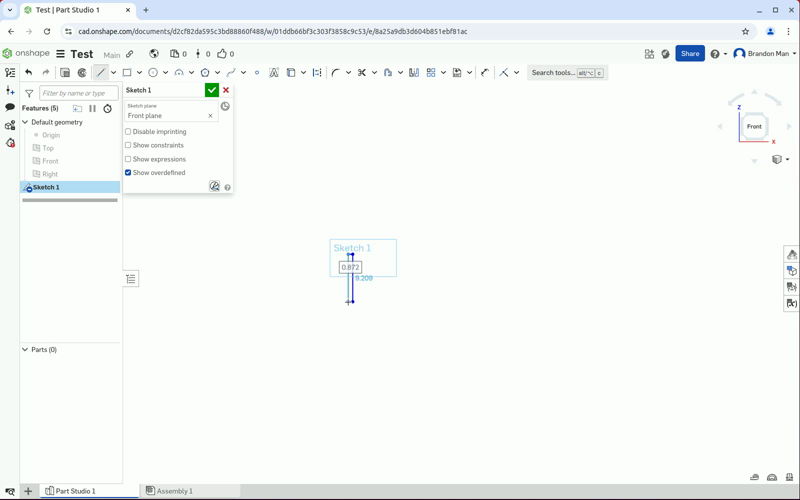
scroll(6)
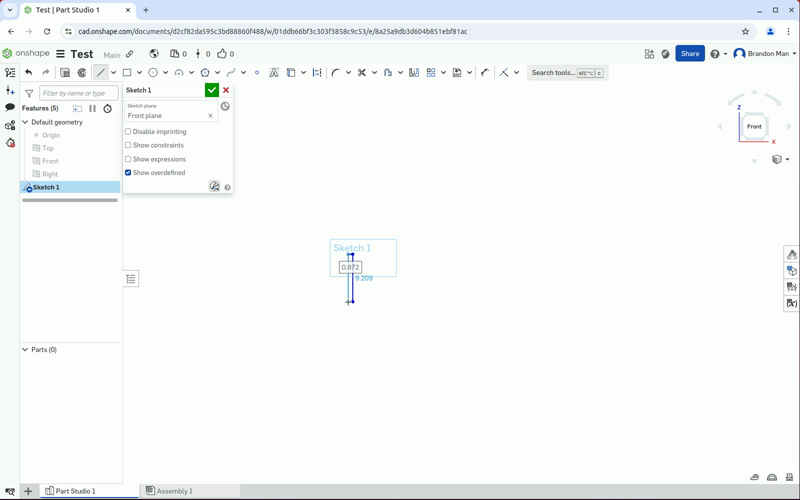
scroll(6)
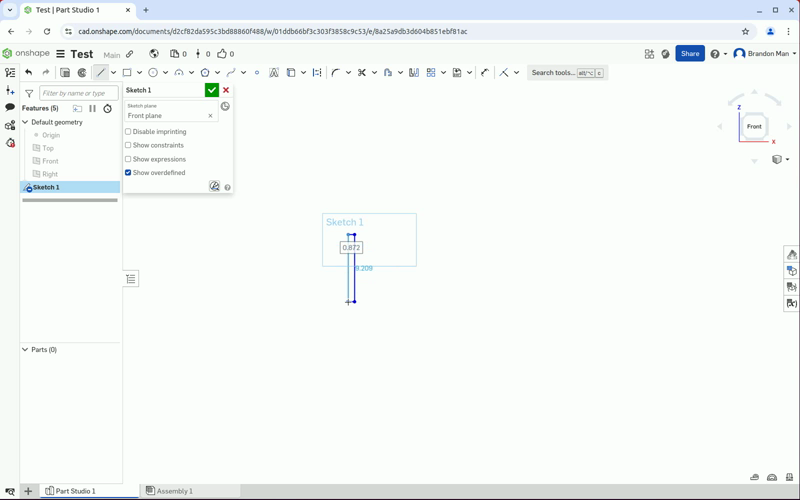
scroll(6)
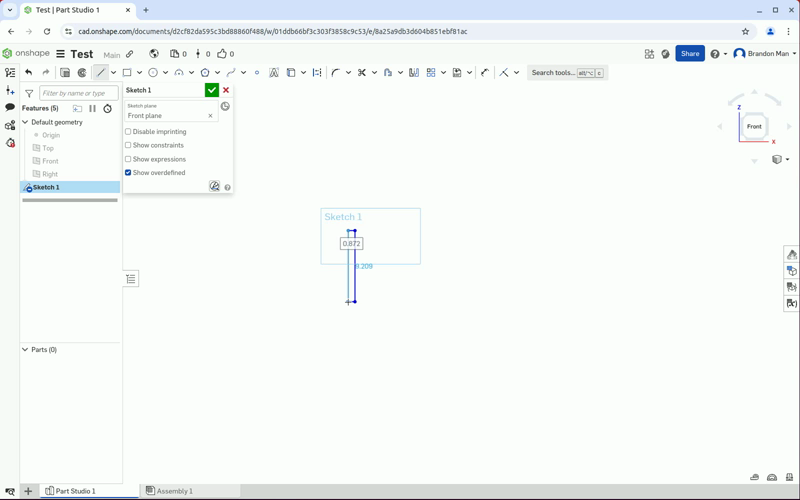
scroll(6)
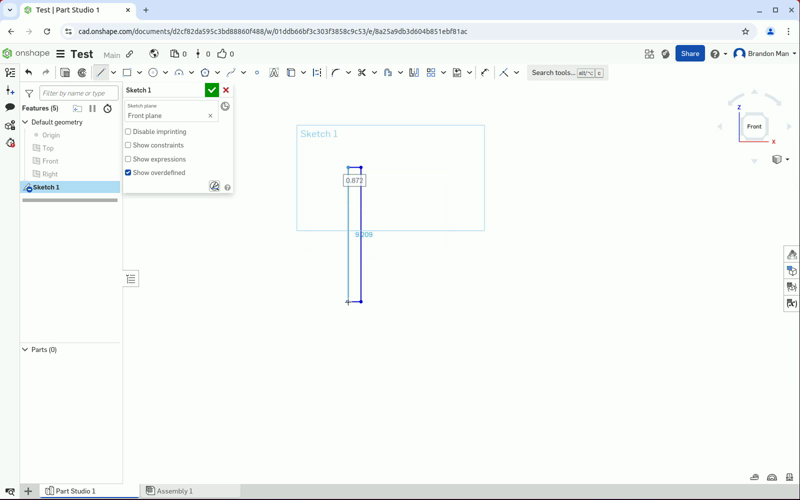
scroll(6)
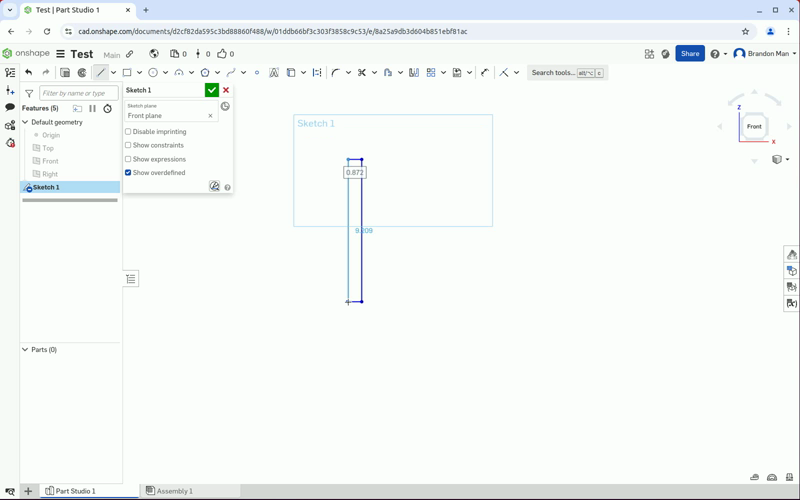
scroll(6)
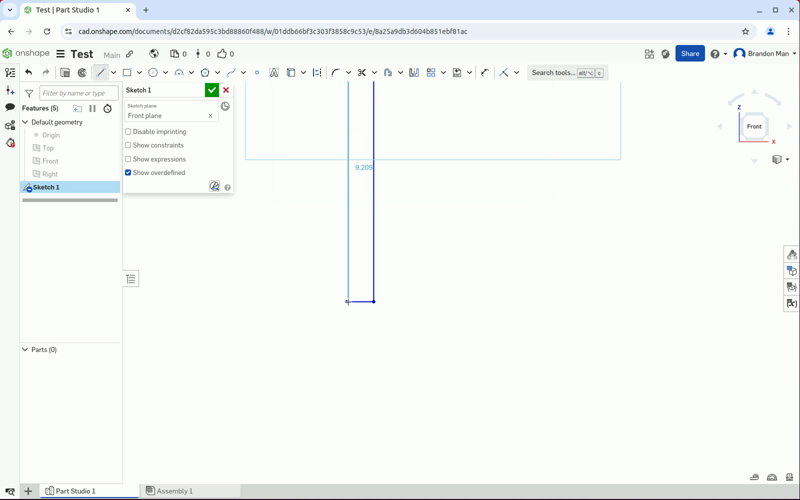
scroll(6)
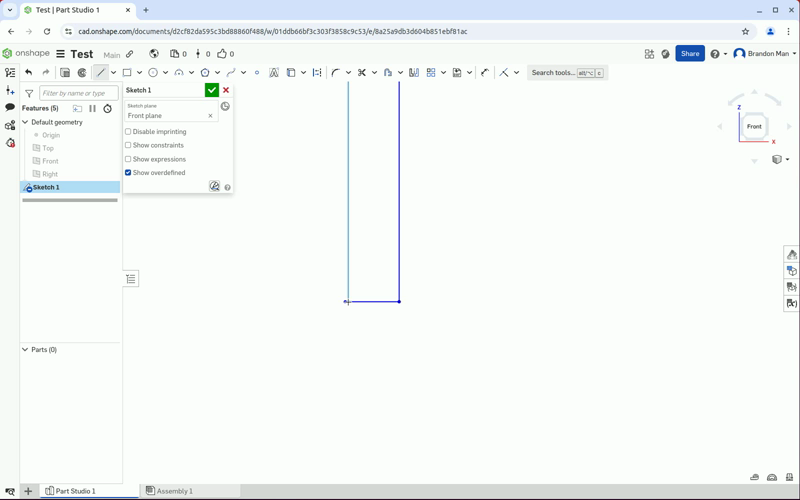
key_up(shift)
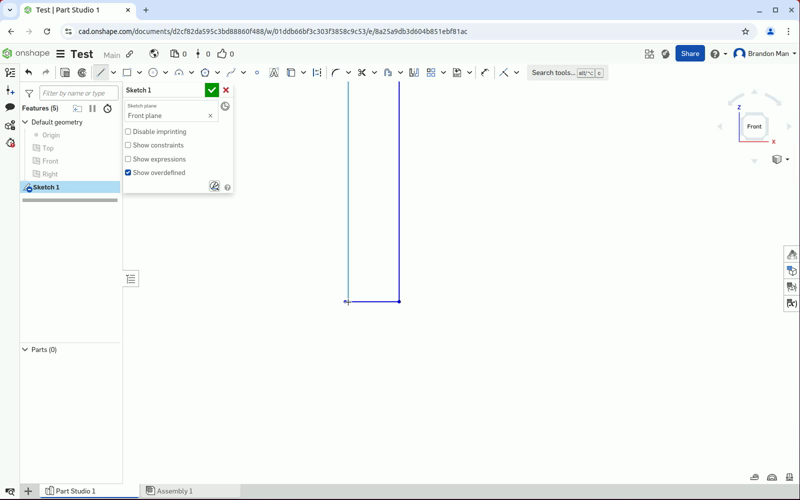
click(348, 301)
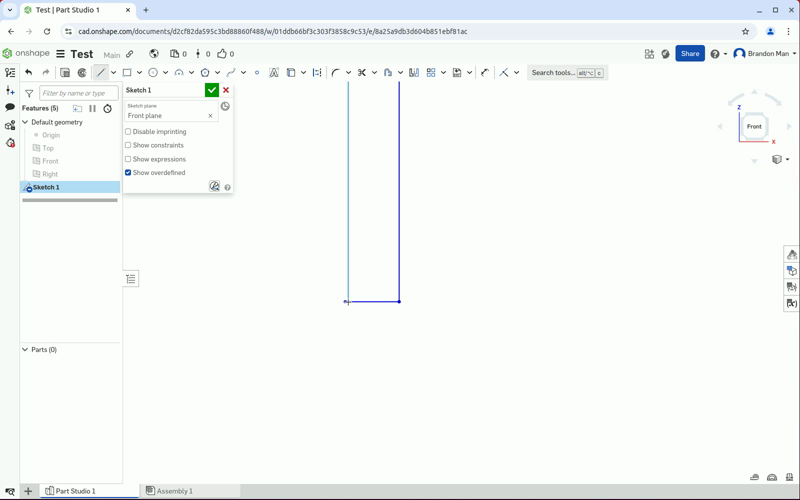
scroll(-6)
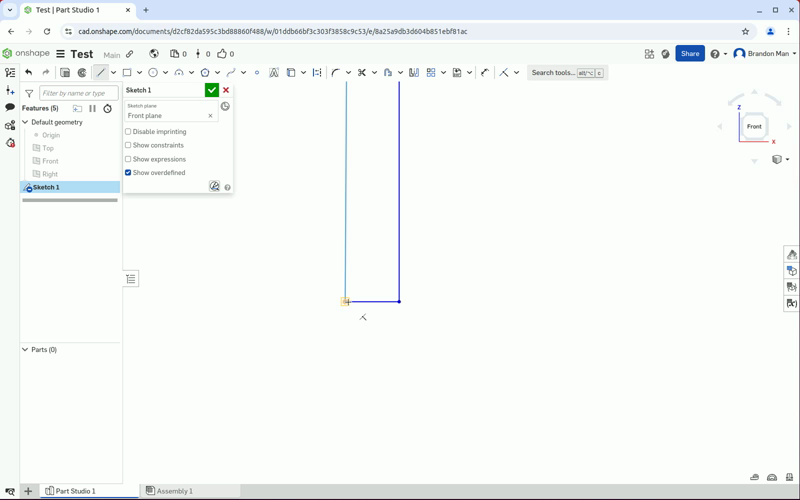
scroll(-6)
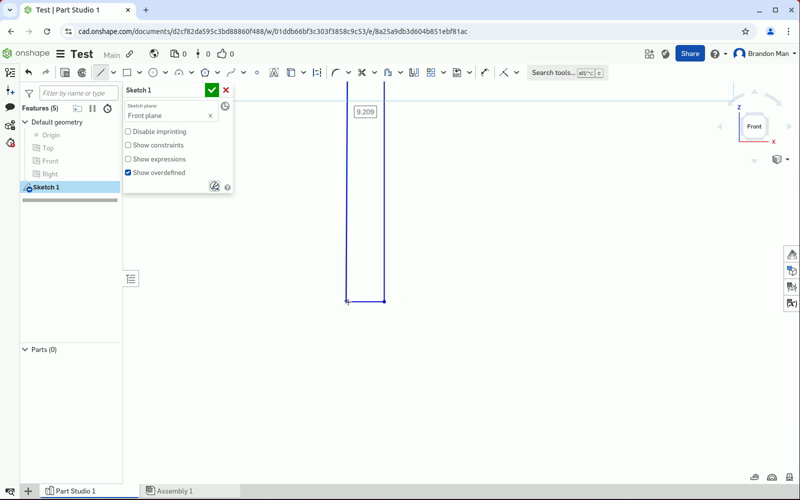
scroll(-6)
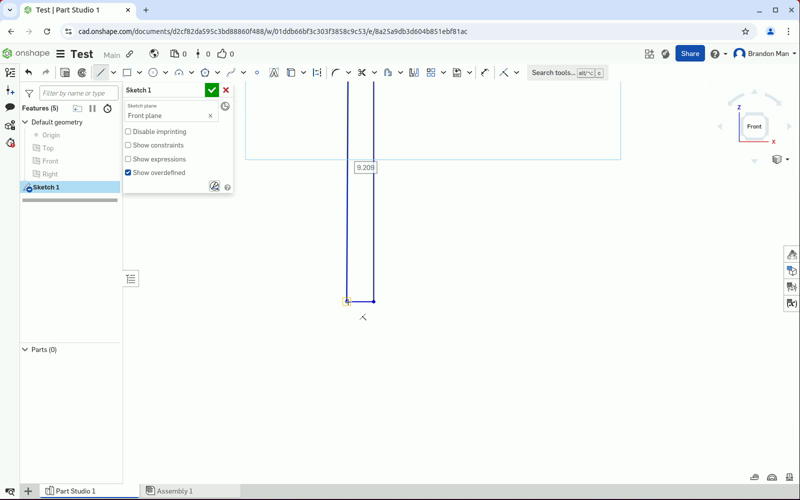
scroll(-6)
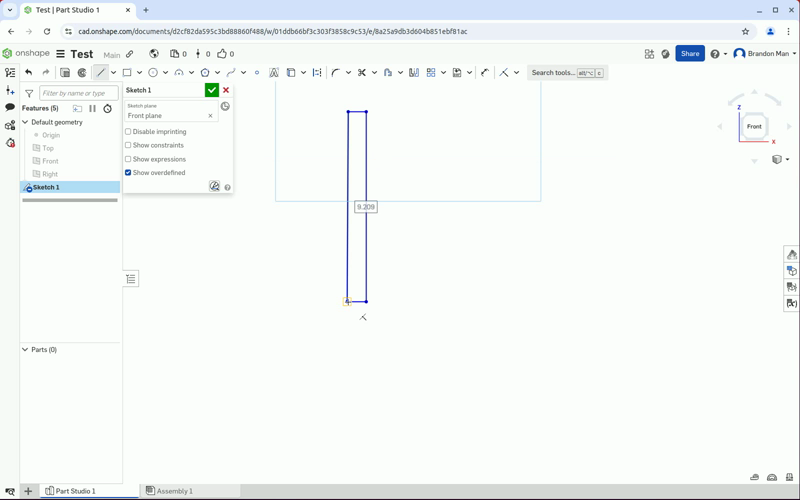
scroll(-6)
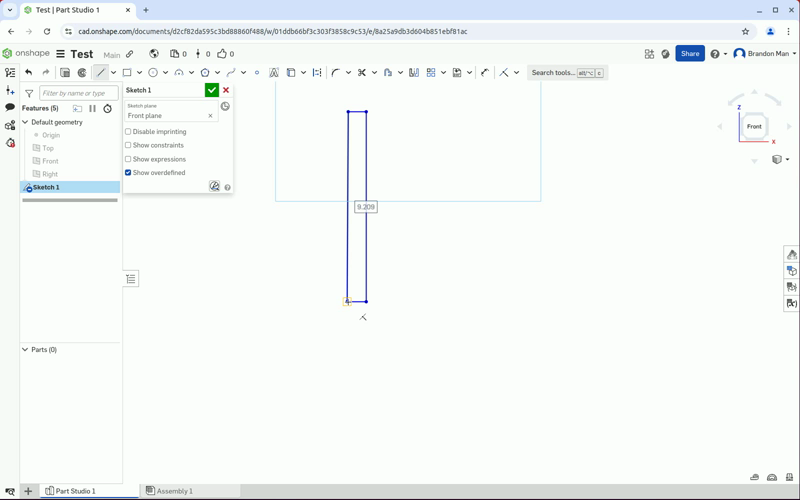
scroll(-6)
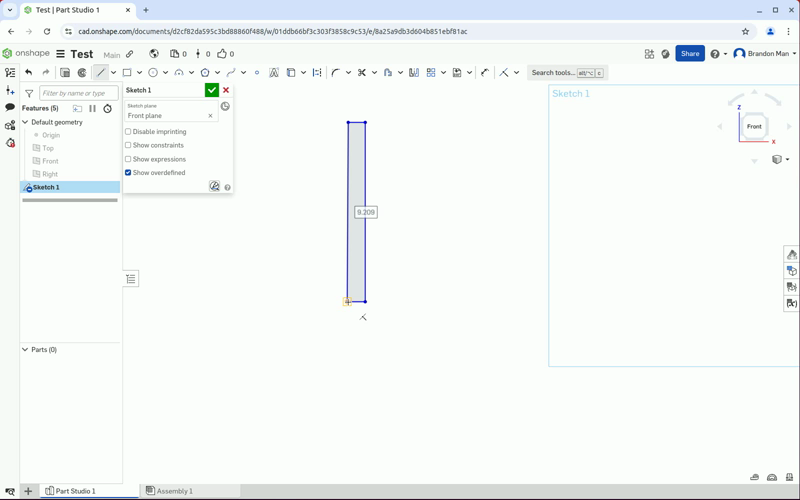
scroll(-6)
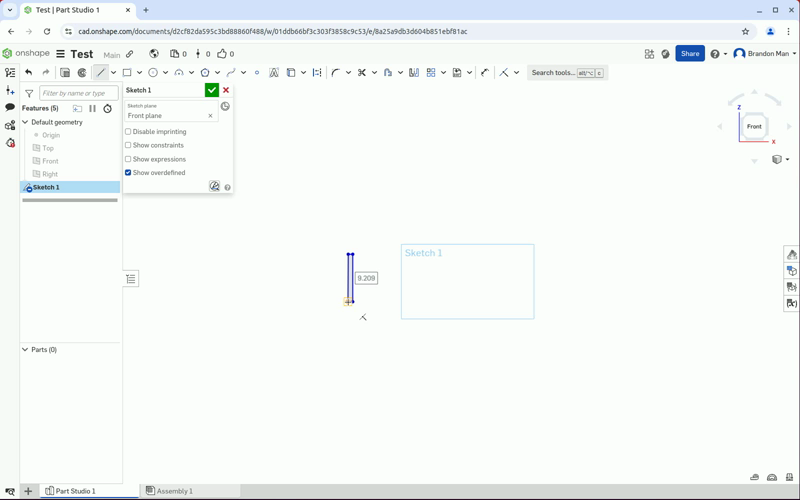
key(esc)
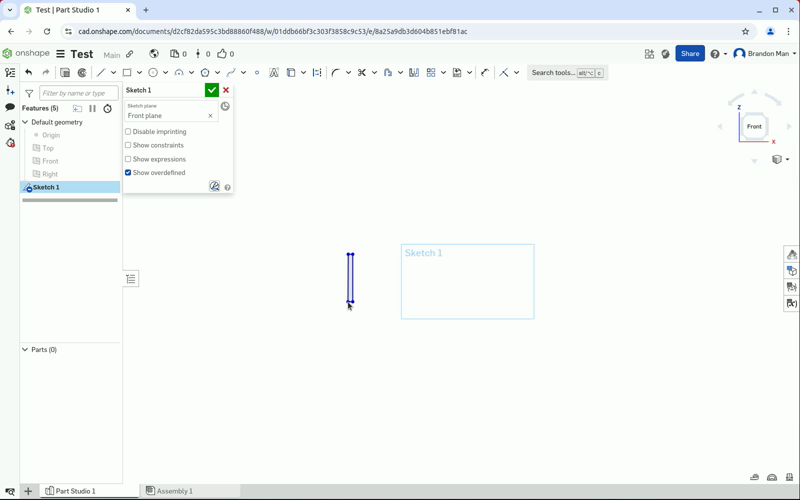
mouse_move(350, 280)
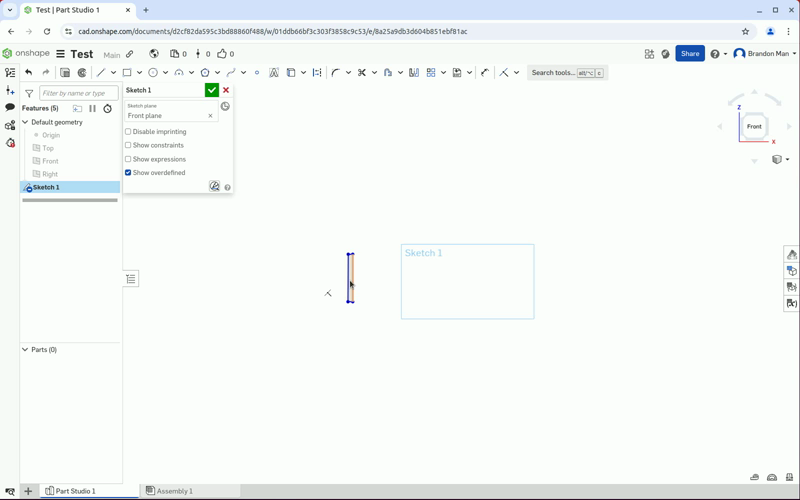
scroll(6)
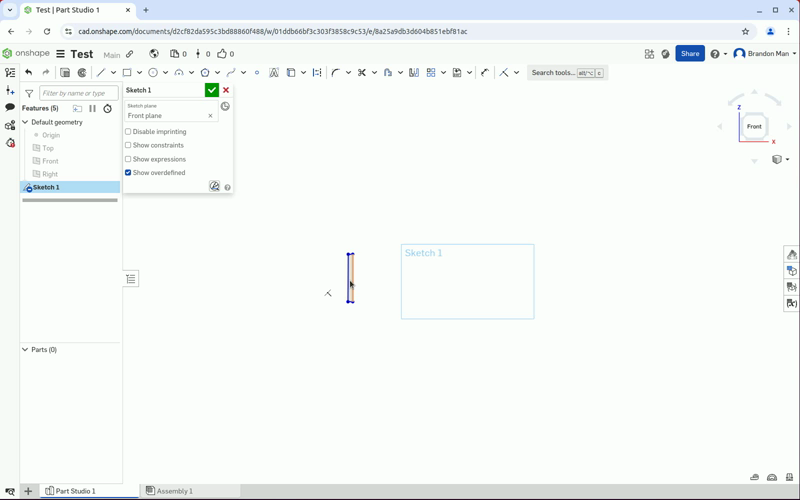
scroll(6)
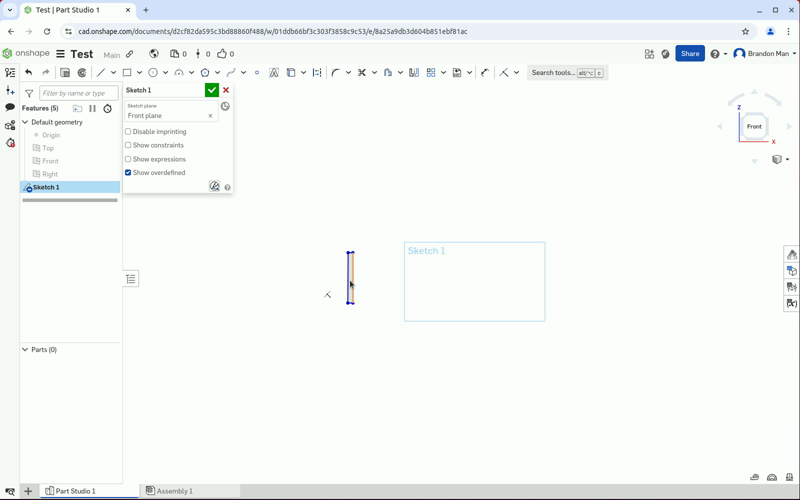
scroll(6)
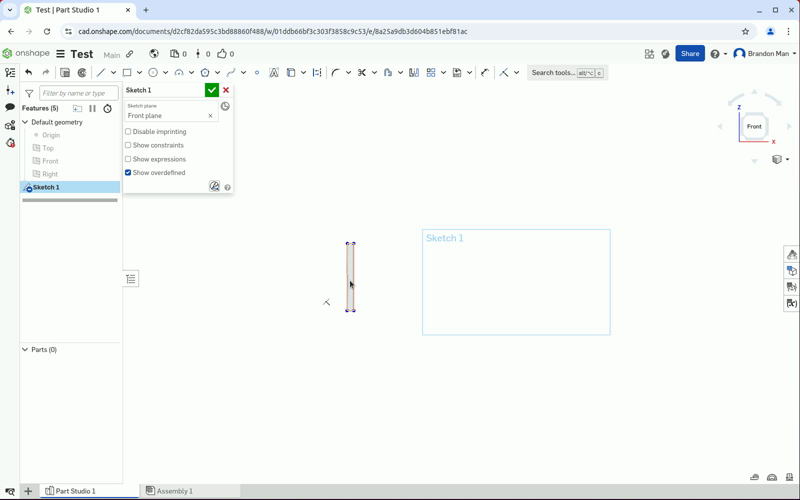
scroll(6)
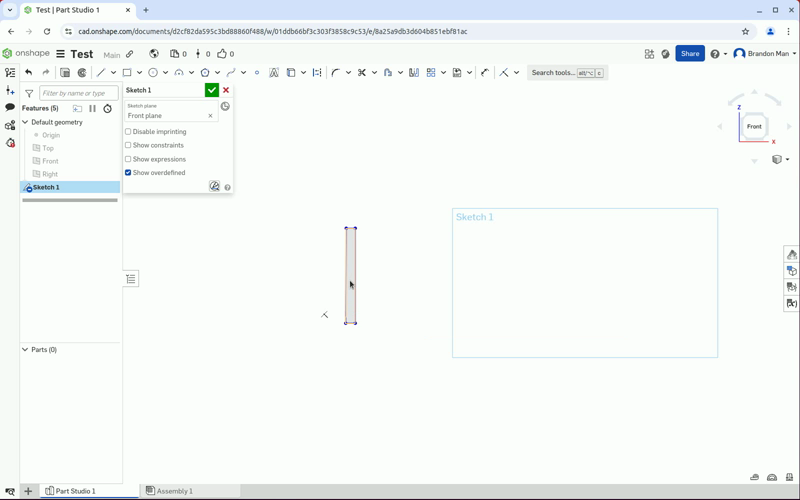
scroll(6)
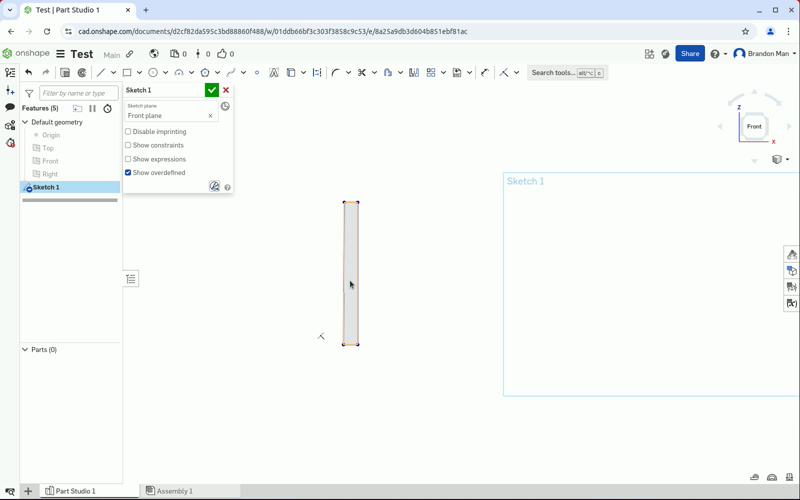
scroll(6)
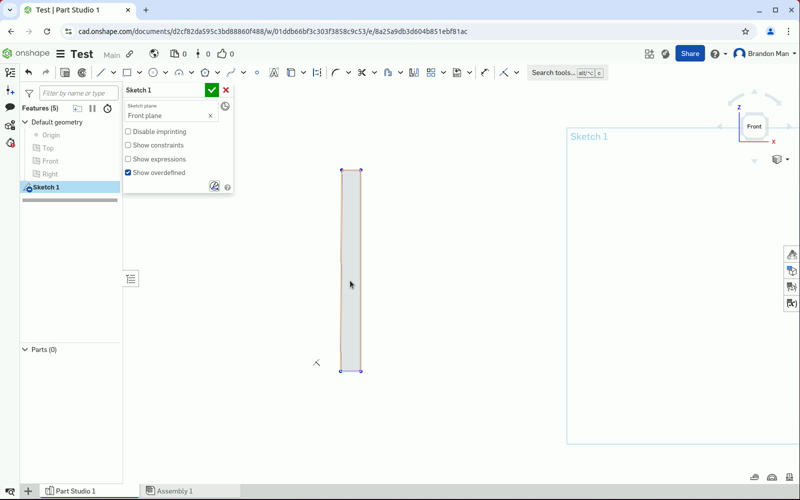
scroll(6)
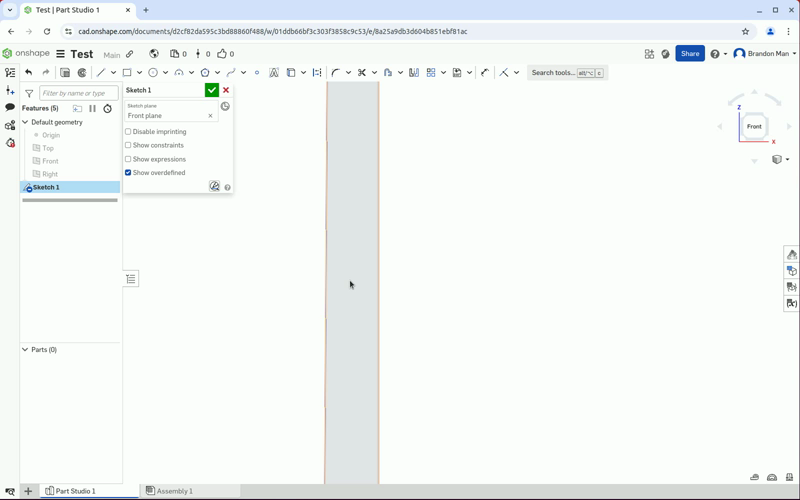
click(350, 280)
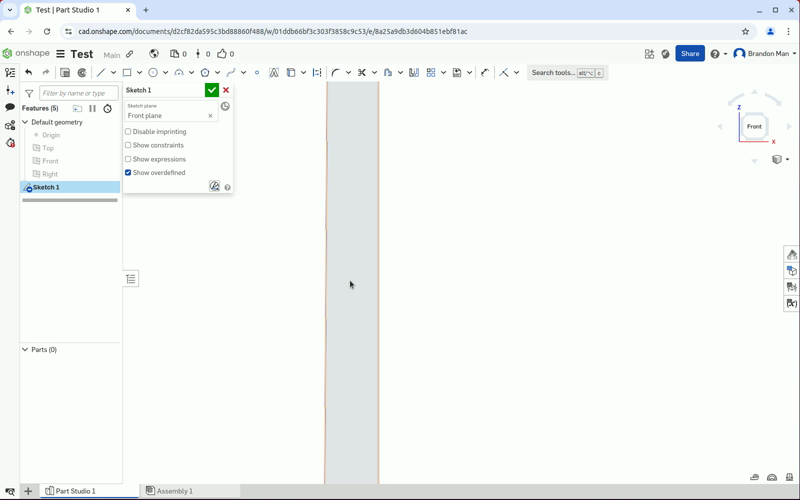
scroll(-6)
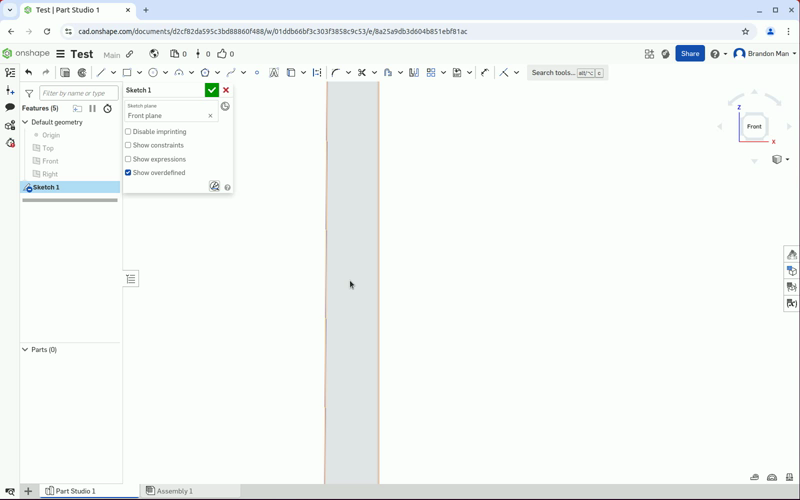
scroll(-6)
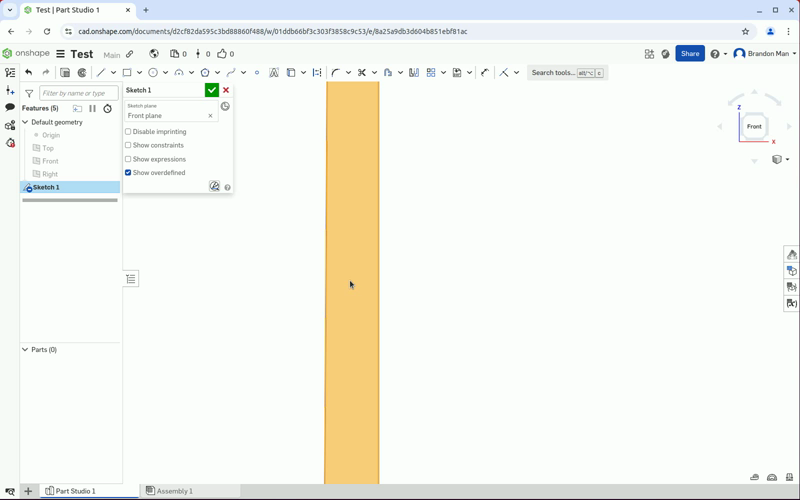
scroll(-6)
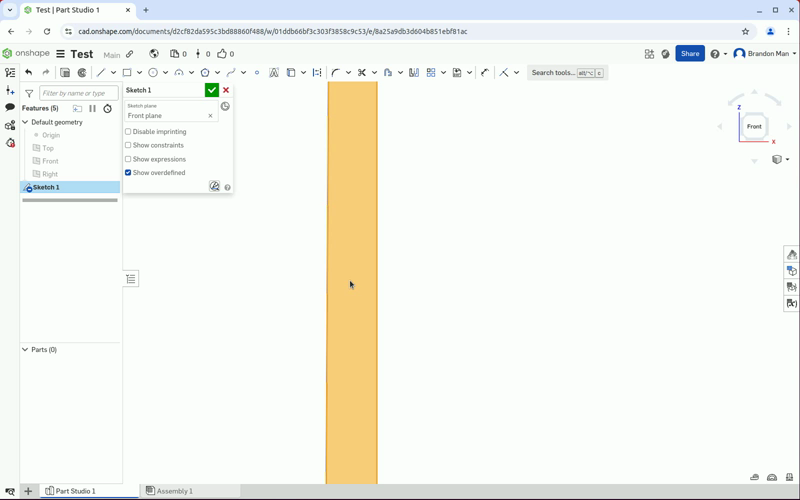
scroll(-6)
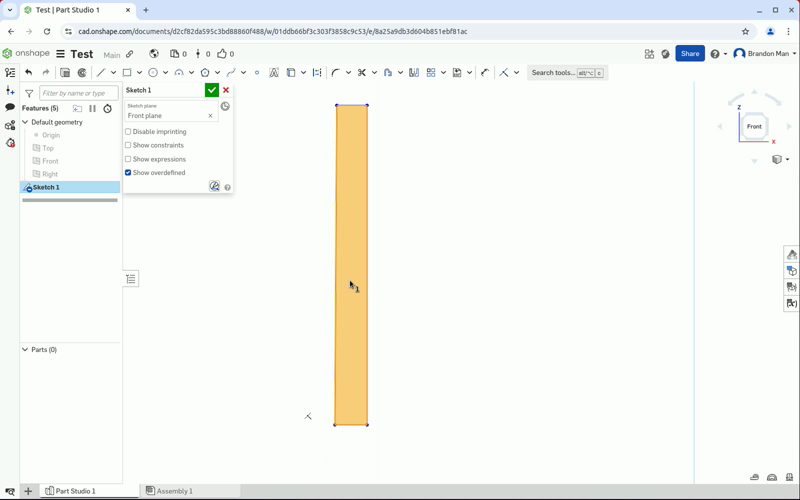
scroll(-6)
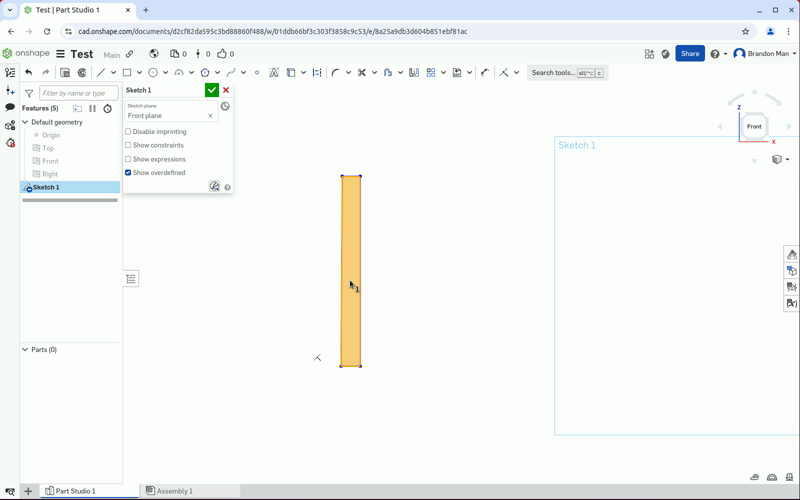
scroll(-6)
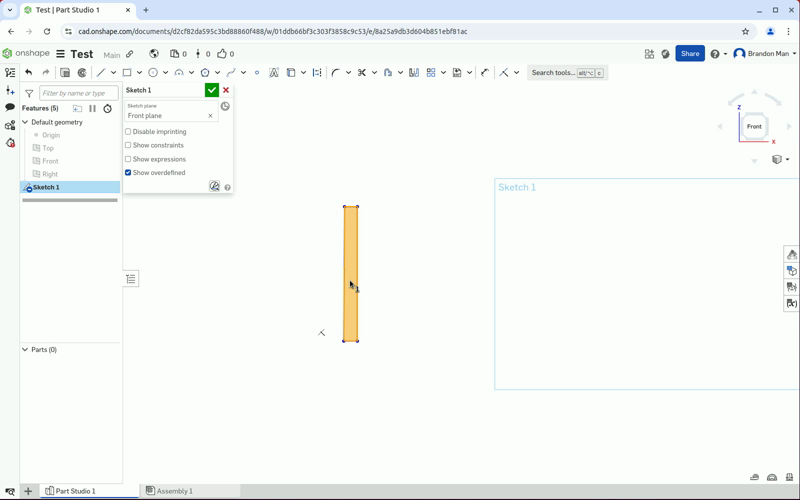
scroll(-6)
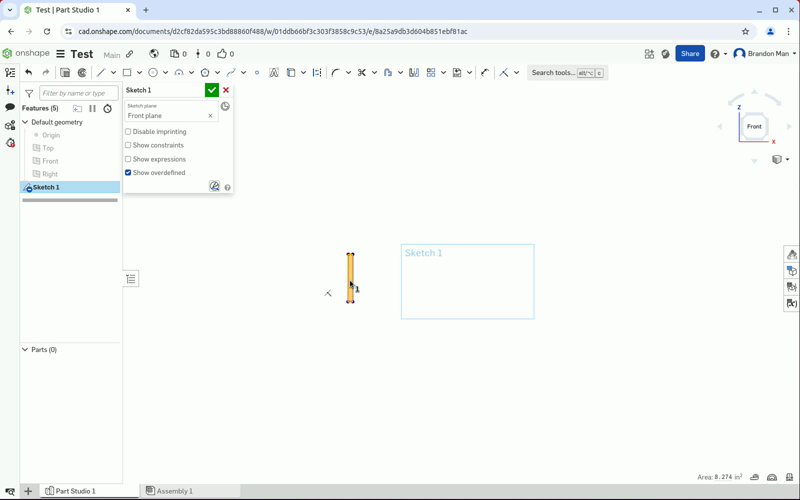
mouse_move(73, 352)
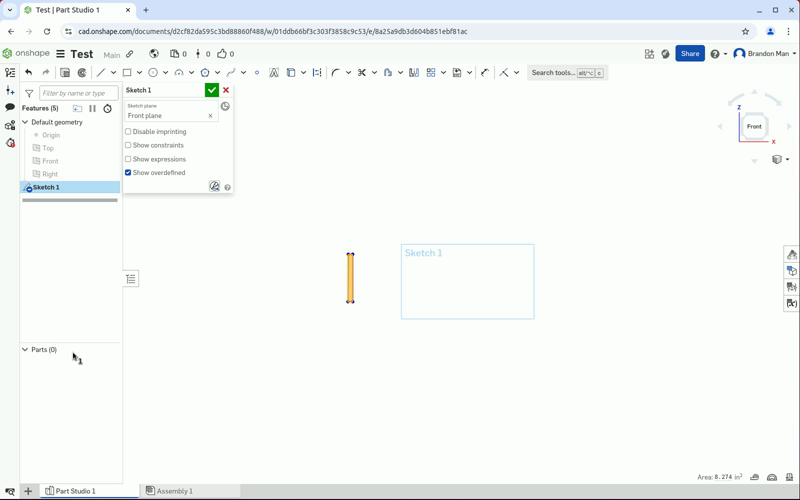
key(shift+y)
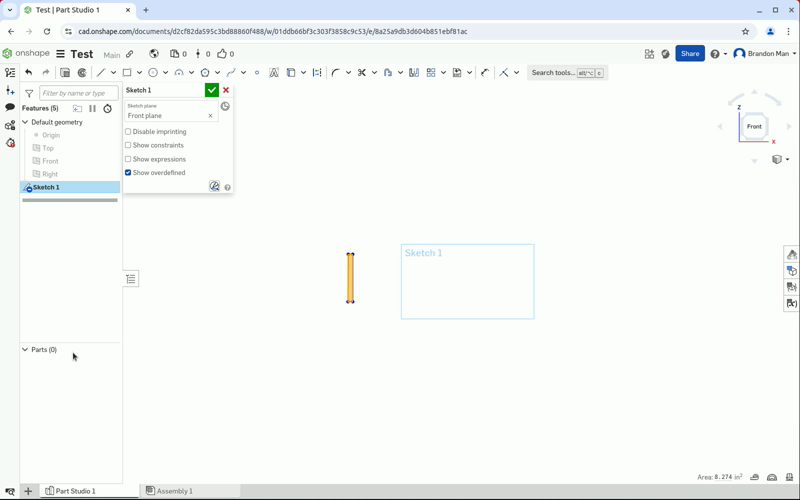
key(shift+e)
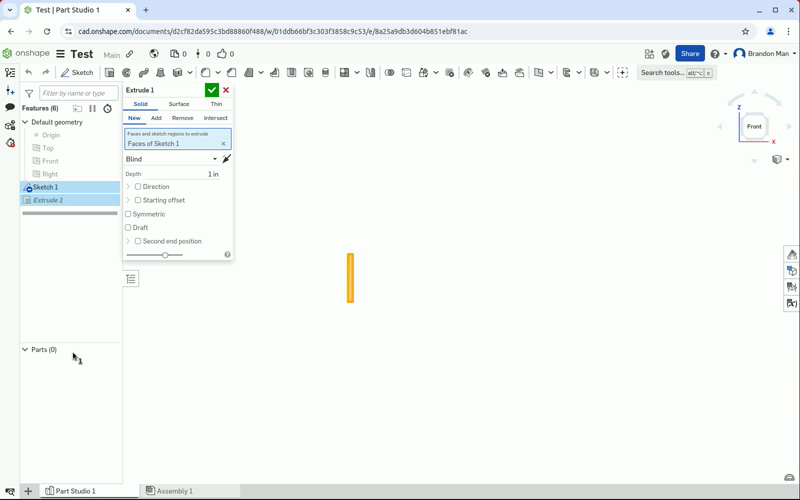
mouse_move(143, 106)
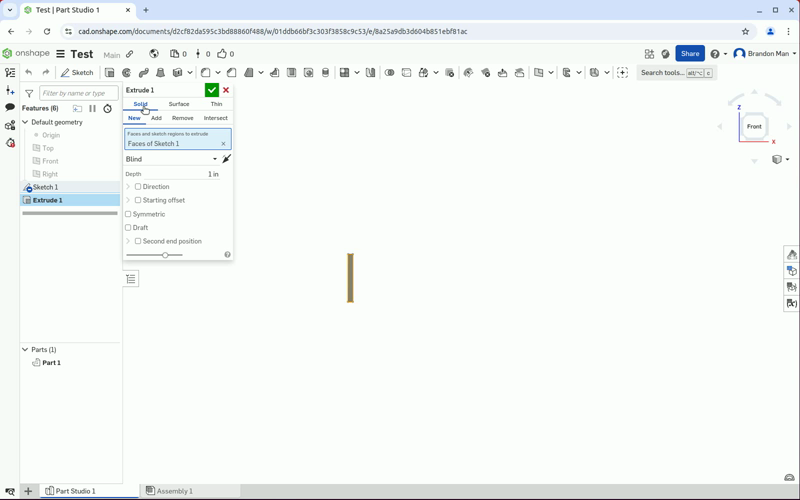
click(143, 106)
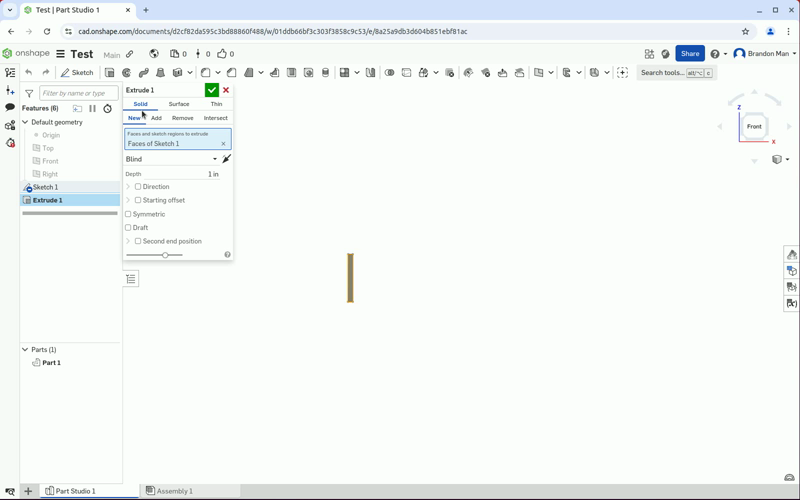
mouse_move(137, 120)
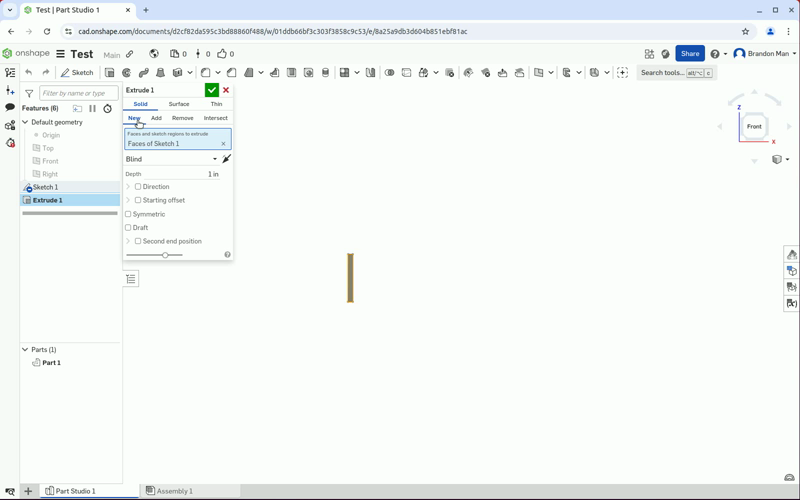
click(137, 120)
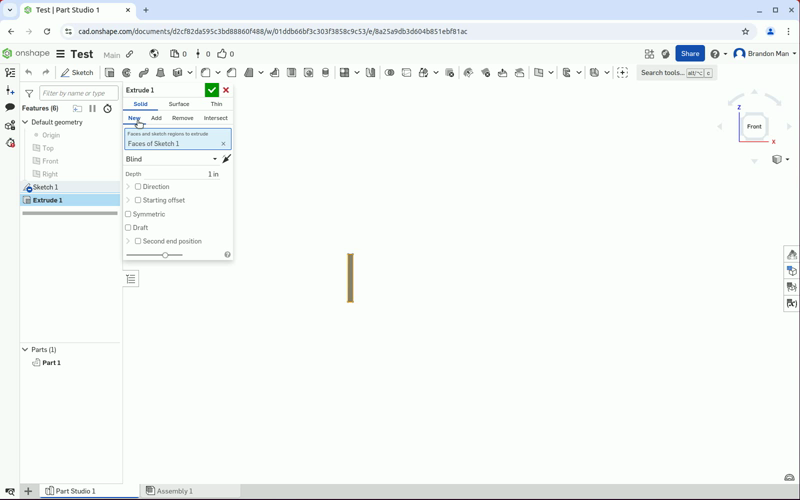
key(tab, 4)
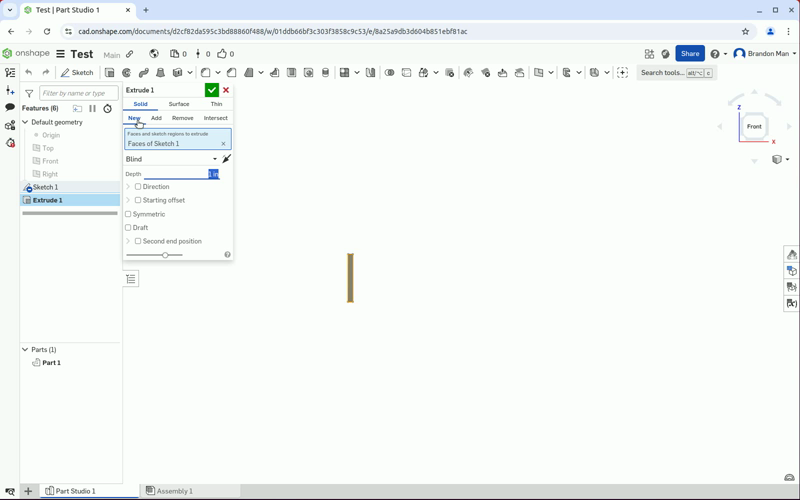
text(-18.535)
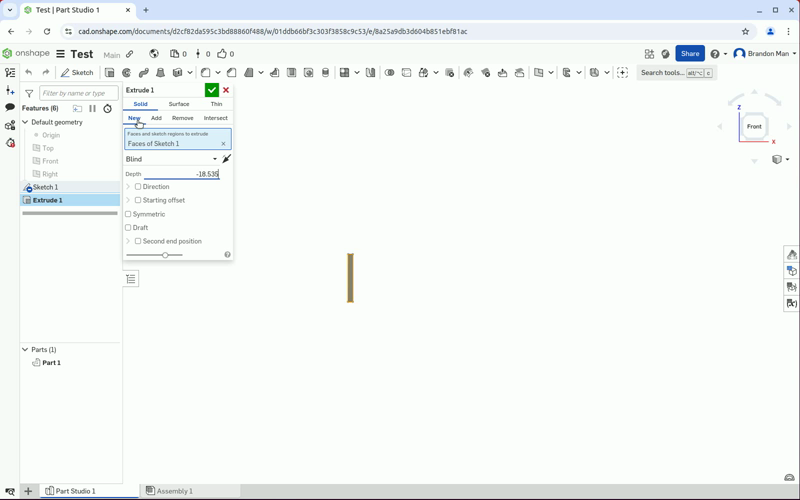
key(enter)
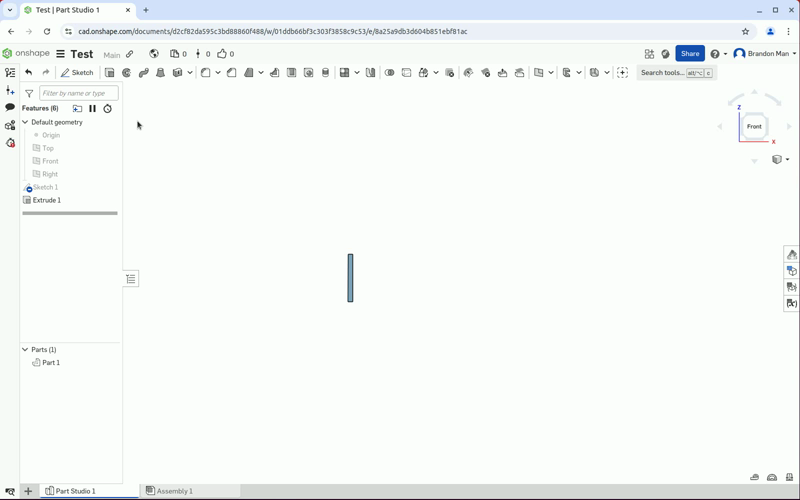
key(shift+h)
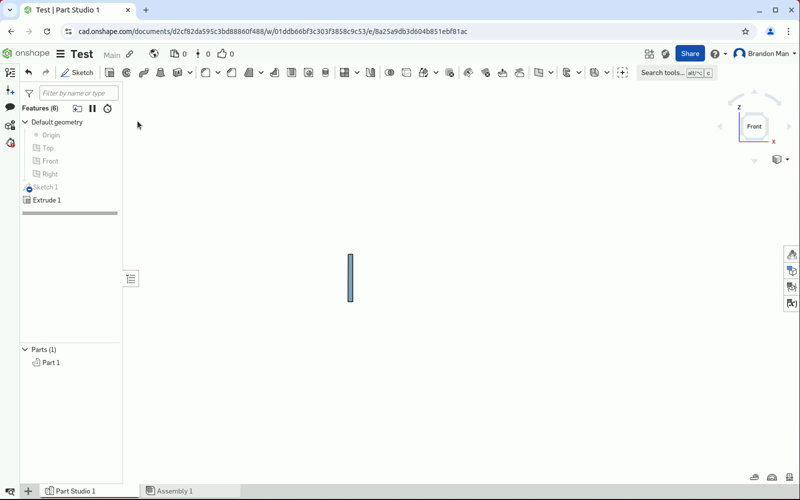
key(shift+h)
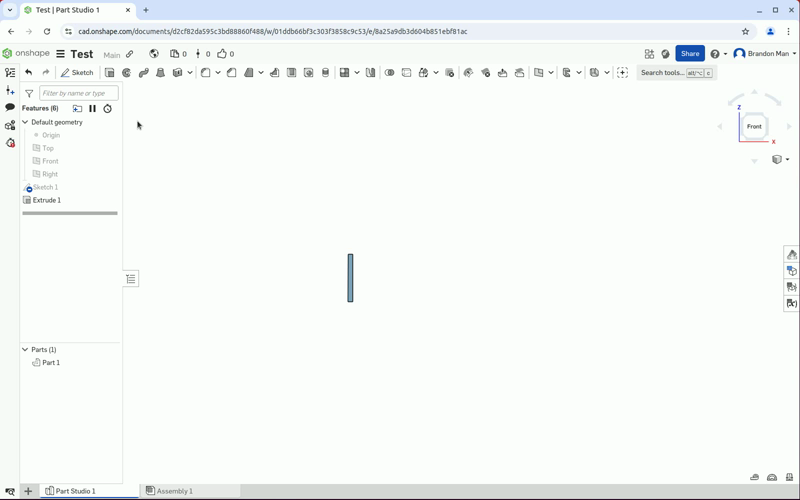
mouse_move(73, 189)
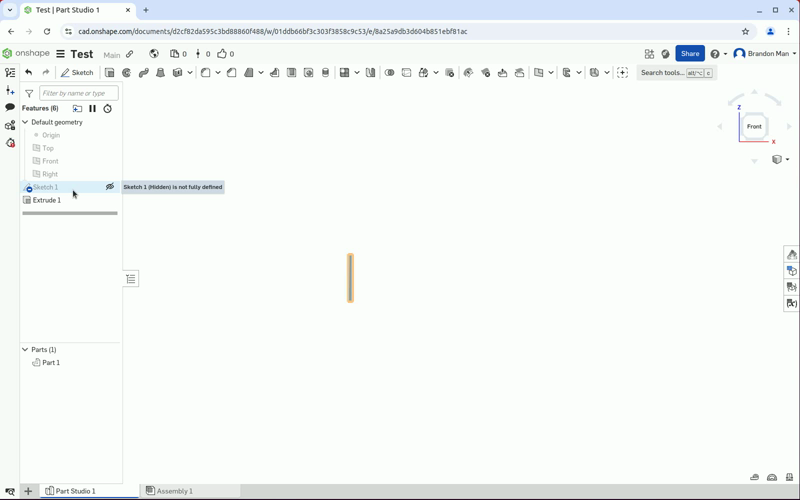
click(73, 189)
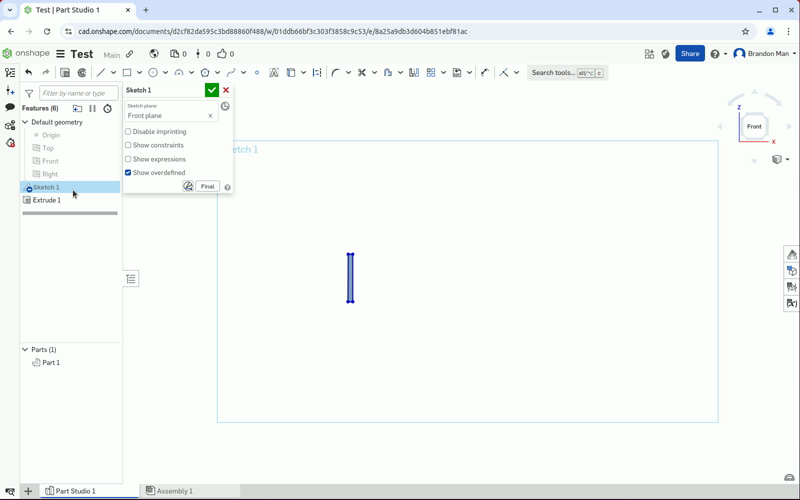
mouse_move(229, 92)
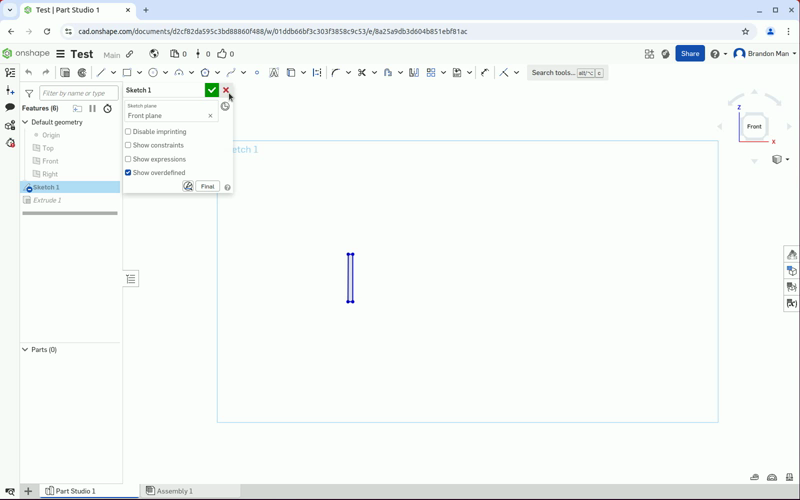
click(229, 92)
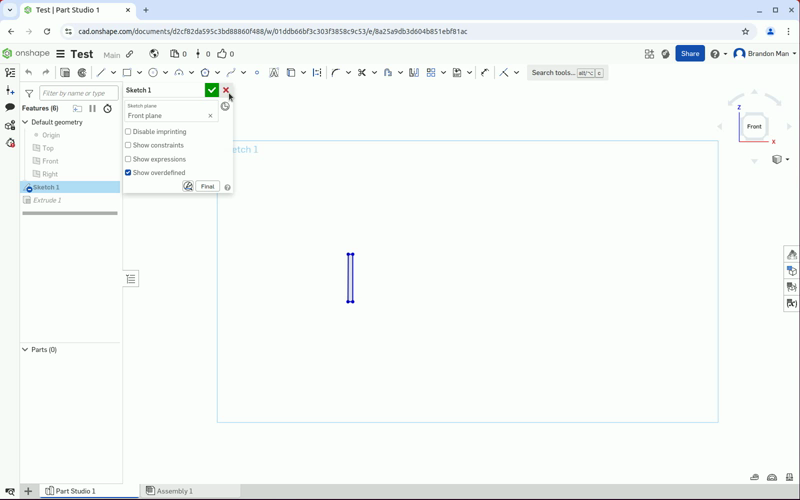
key(shift+s)
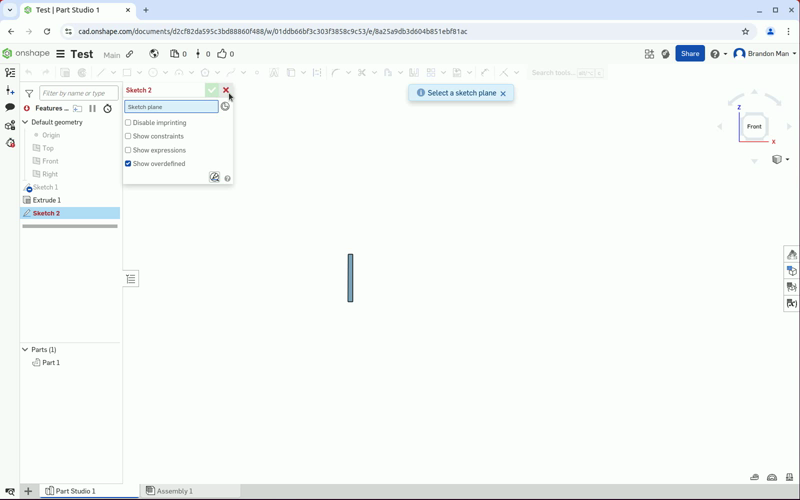
mouse_move(73, 163)
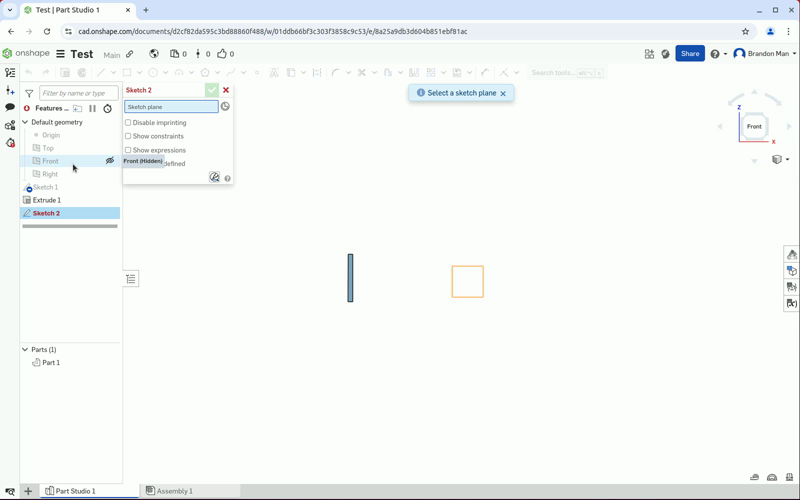
click(73, 163)
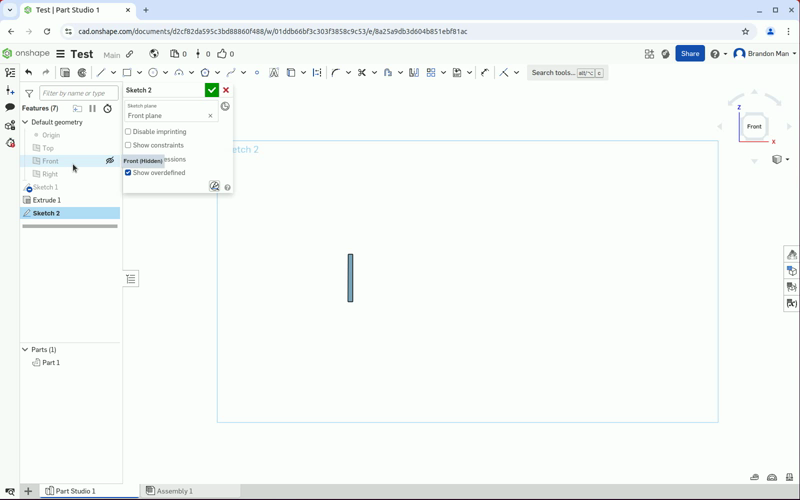
mouse_move(73, 352)
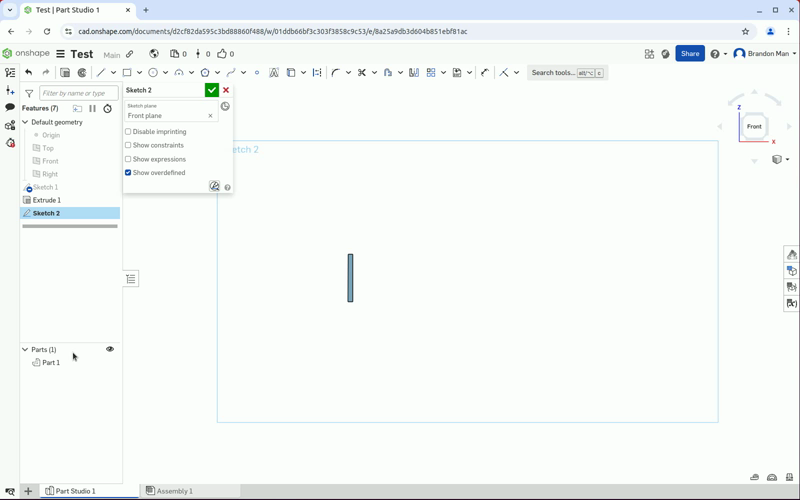
key(y)
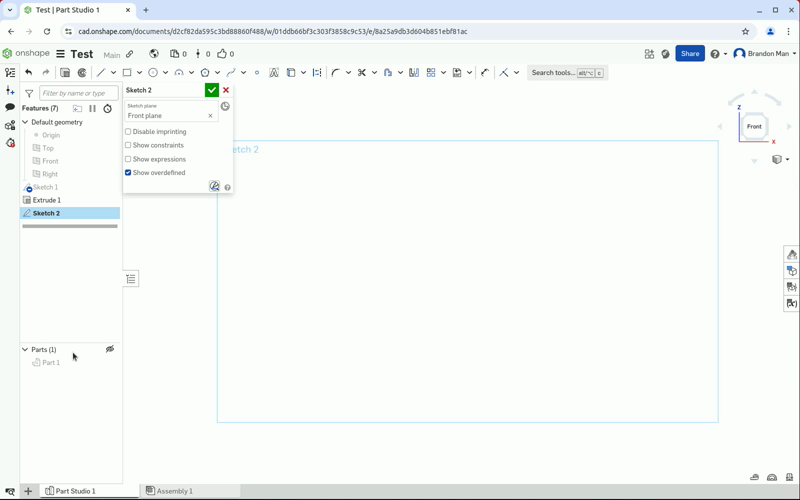
key(l)
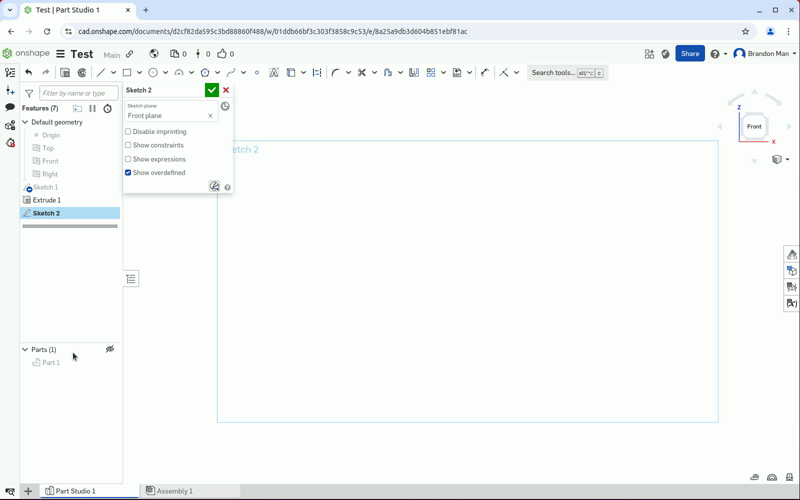
key_down(shift)
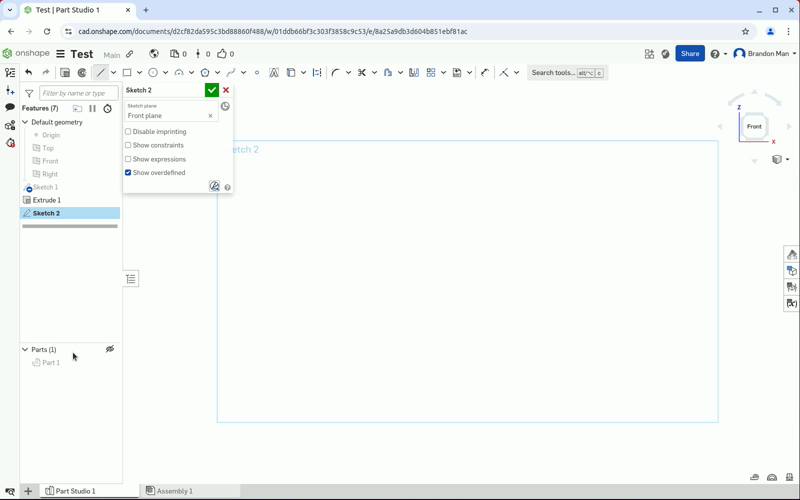
mouse_move(526, 301)
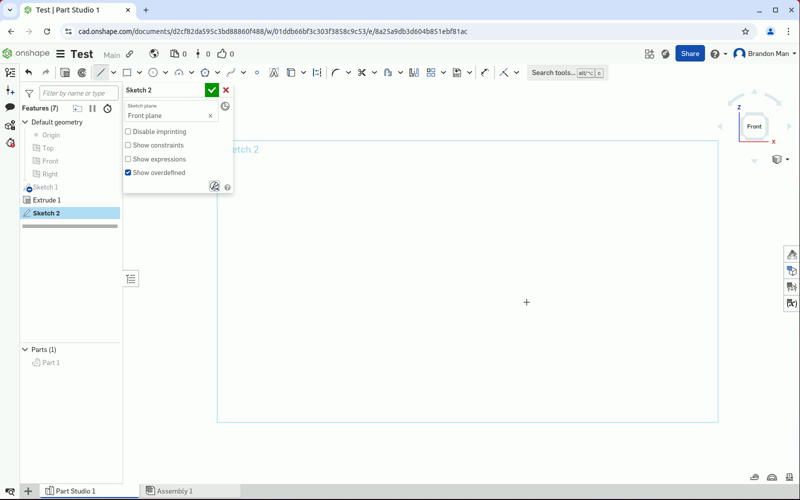
click(526, 301)
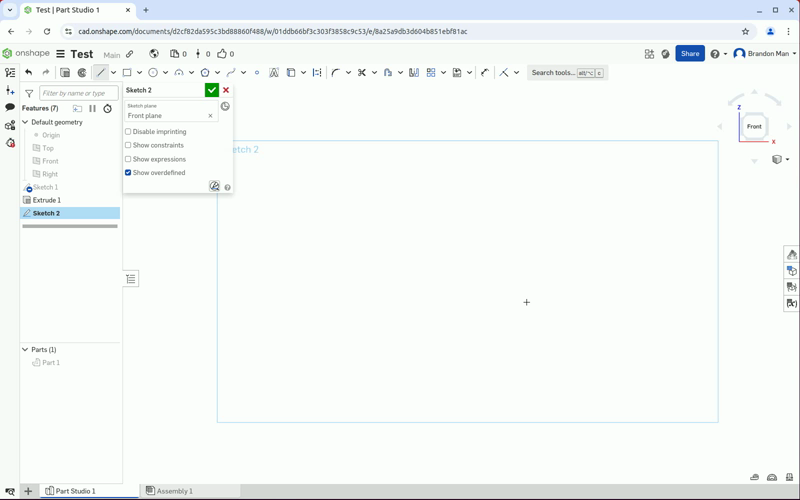
key_up(shift)
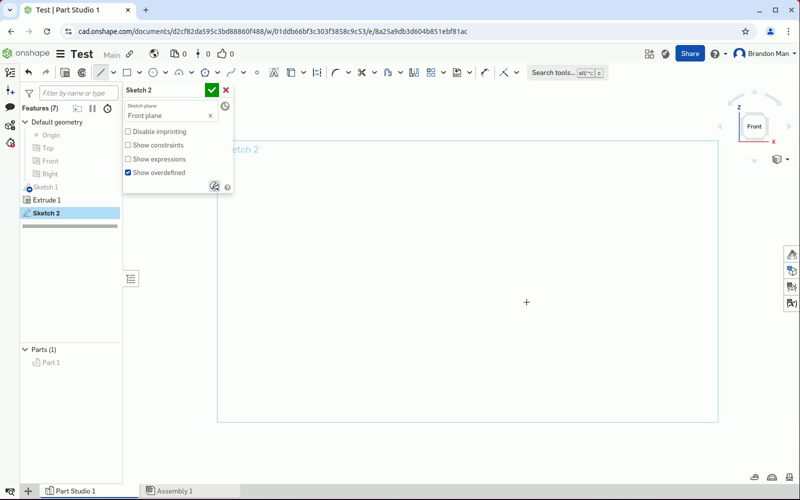
key_down(shift)
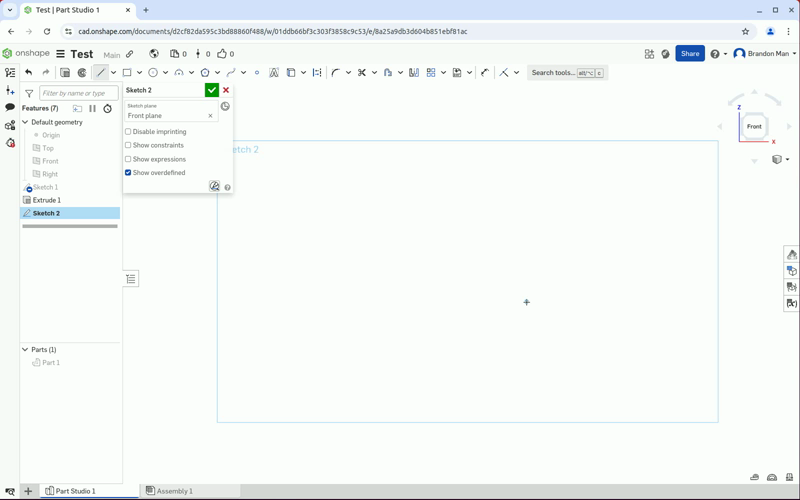
mouse_move(556, 301)
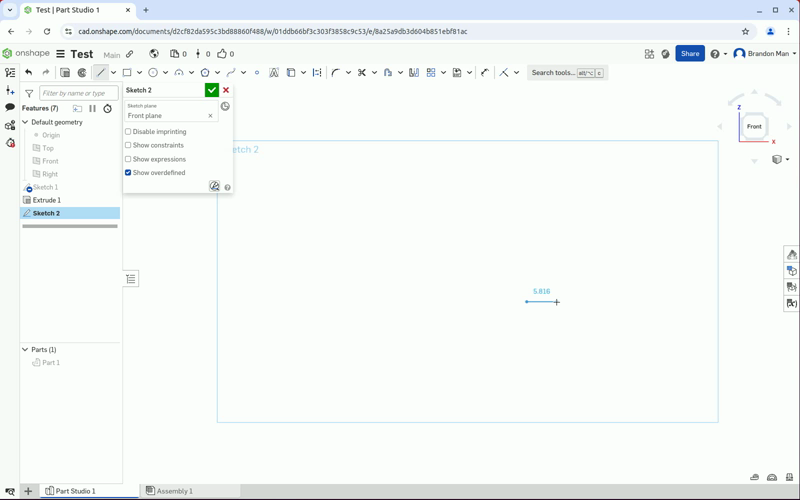
mouse_move(531, 301)
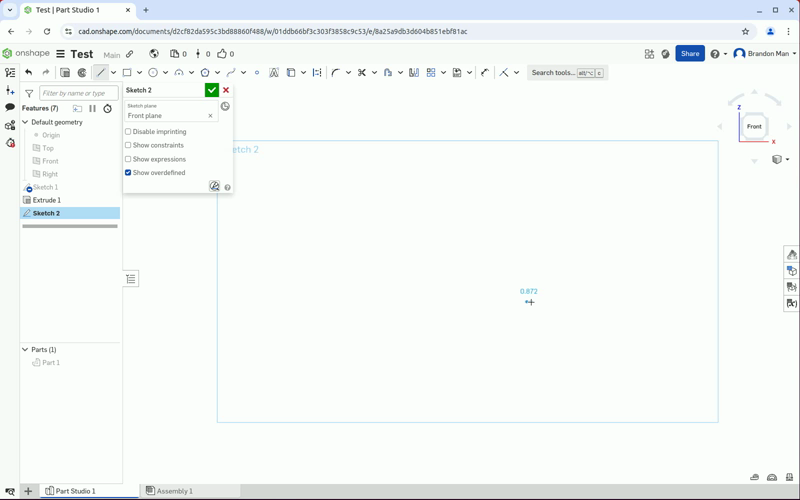
scroll(6)
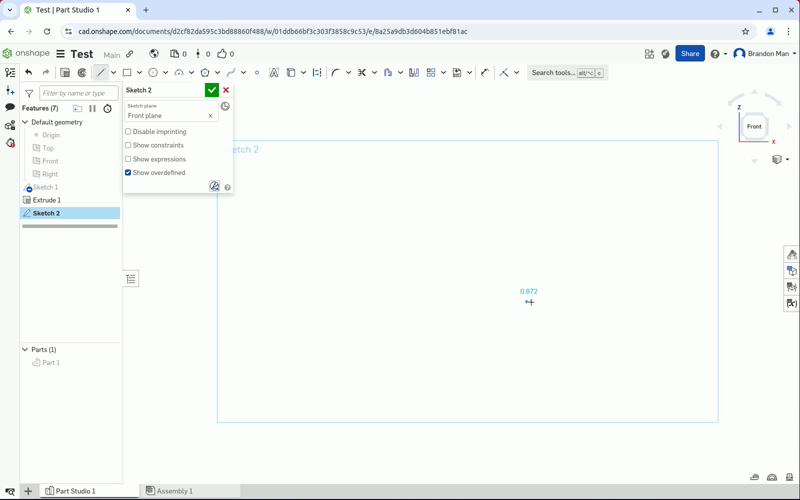
scroll(6)
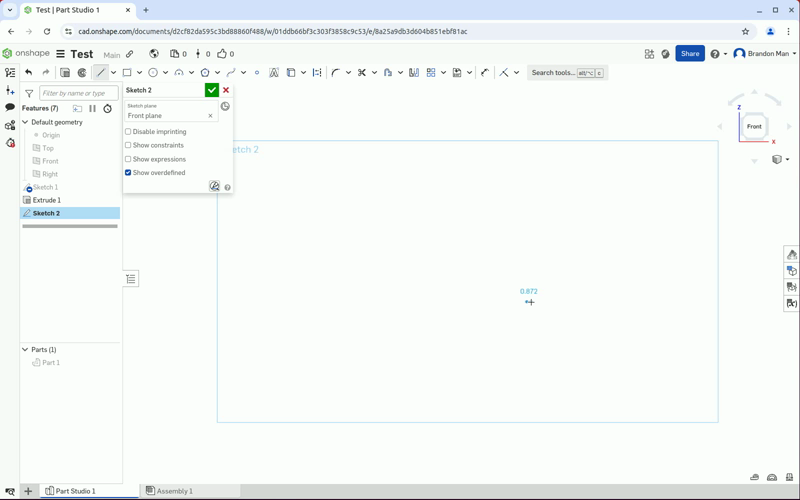
scroll(6)
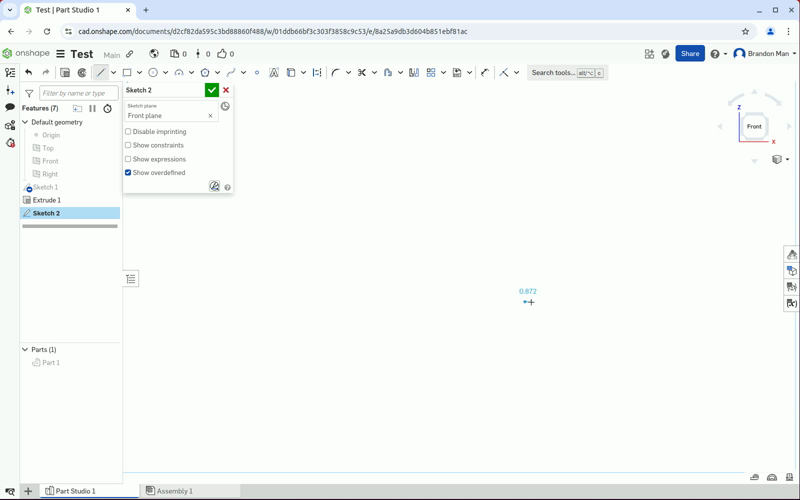
scroll(6)
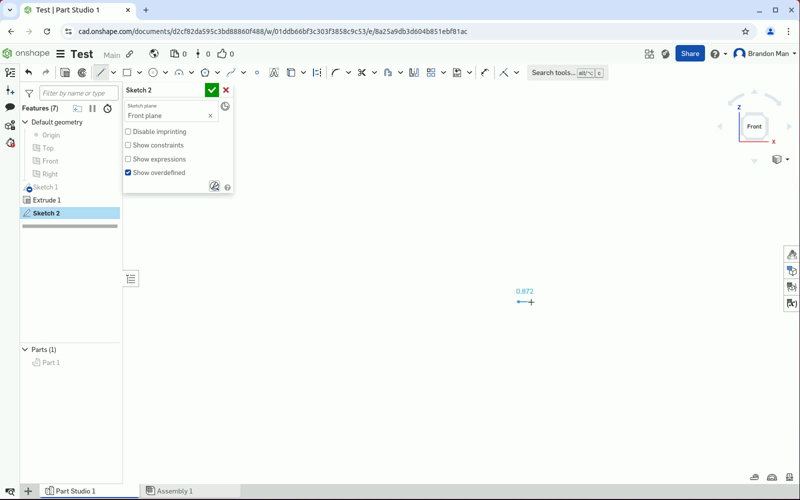
scroll(6)
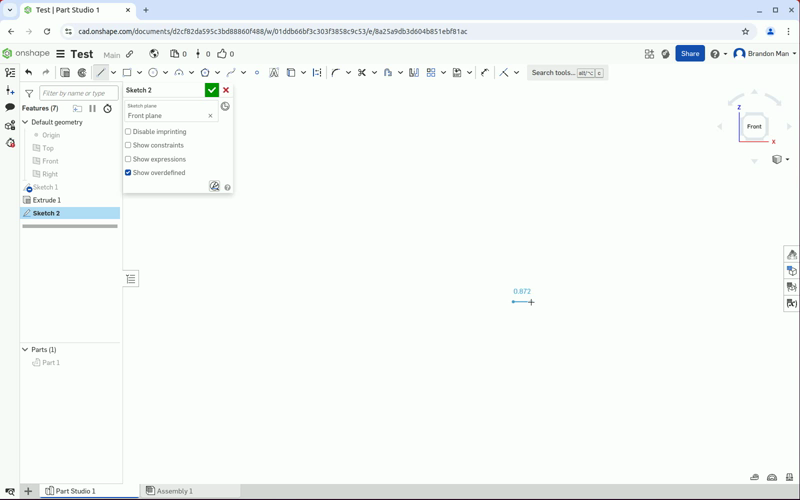
scroll(6)
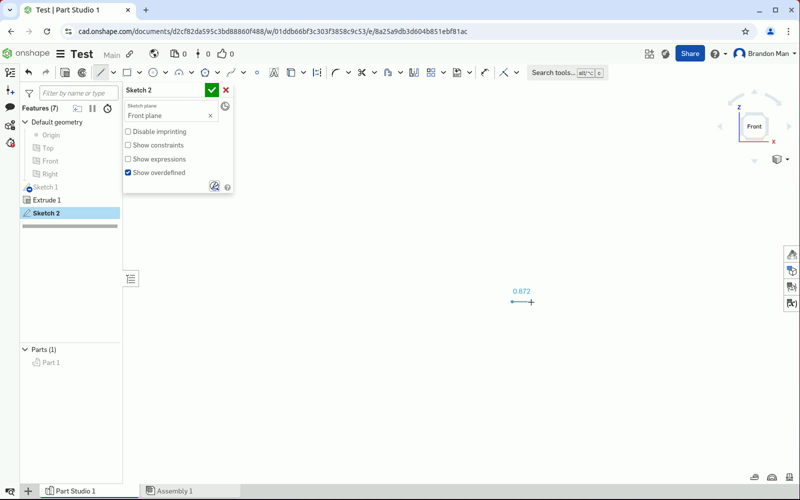
scroll(6)
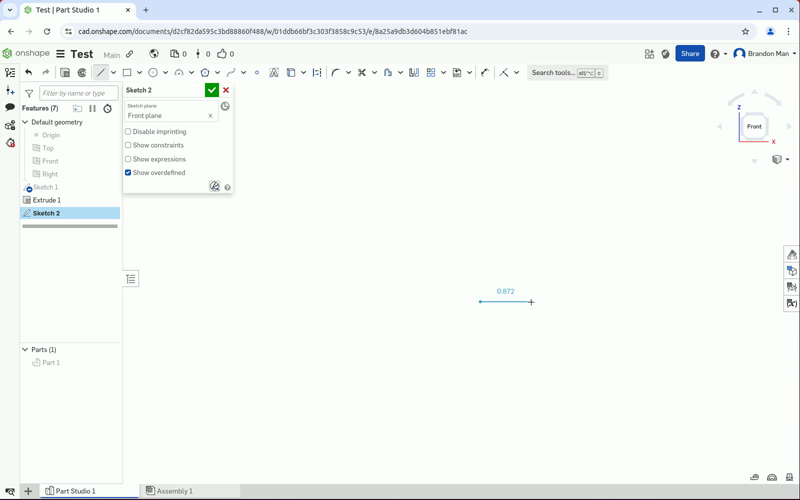
click(531, 301)
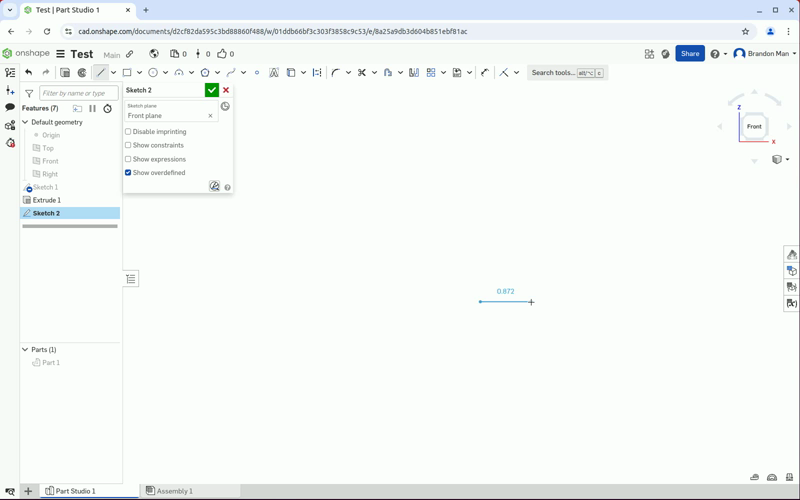
scroll(-6)
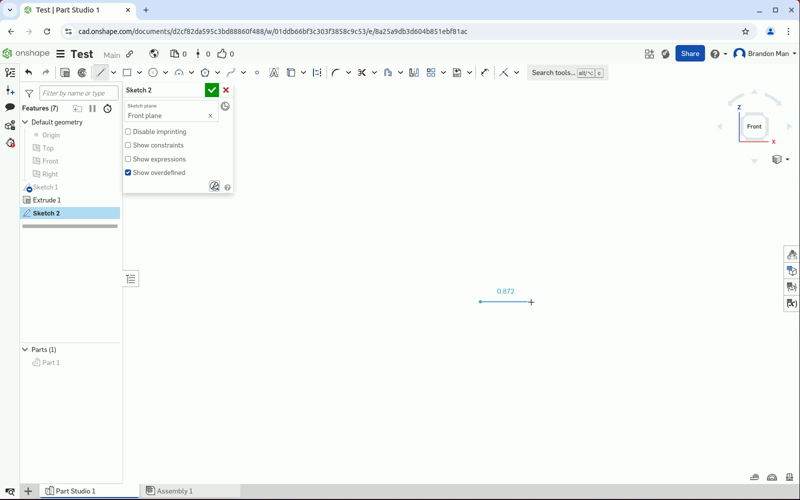
scroll(-6)
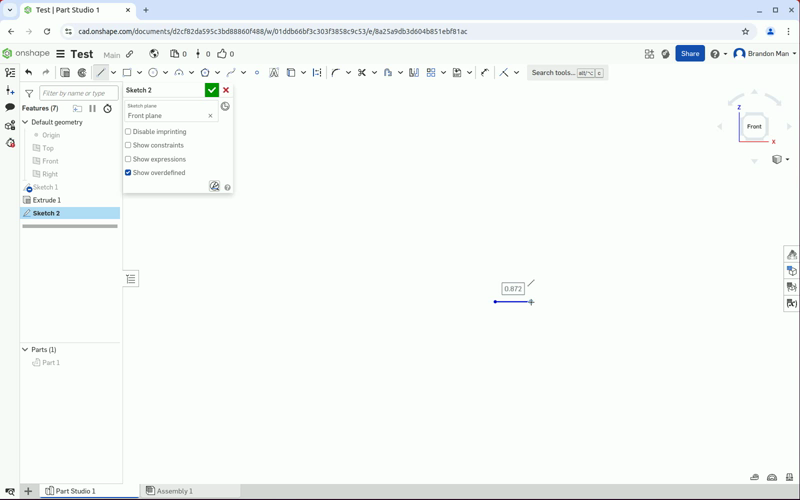
scroll(-6)
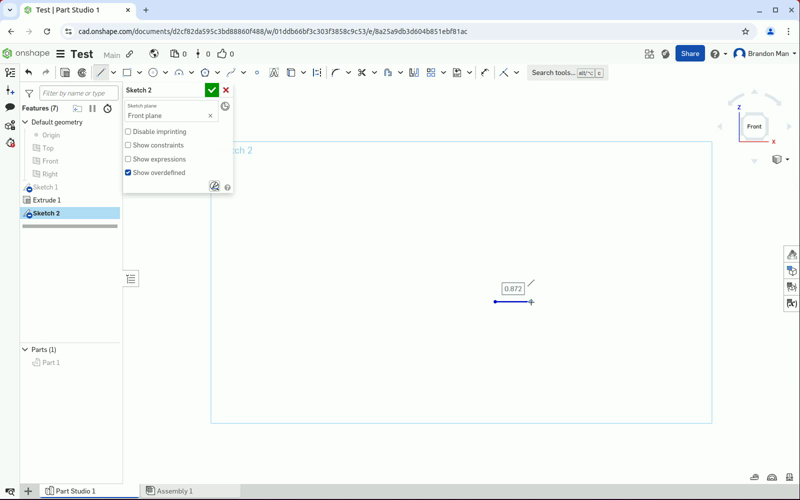
scroll(-6)
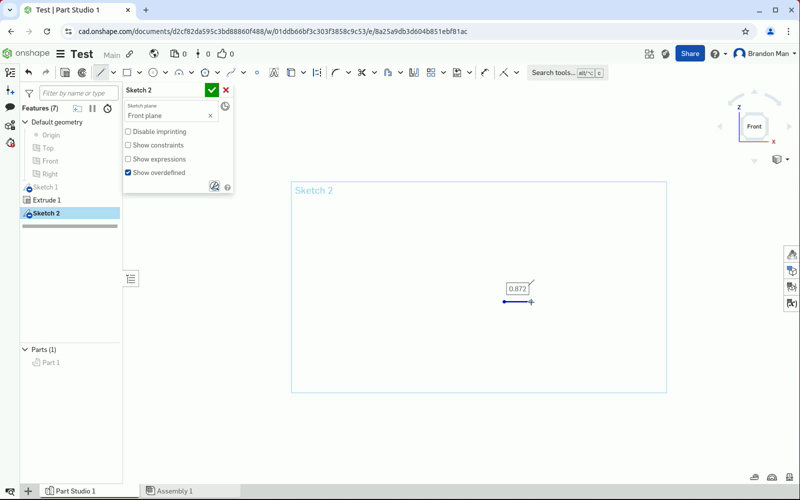
scroll(-6)
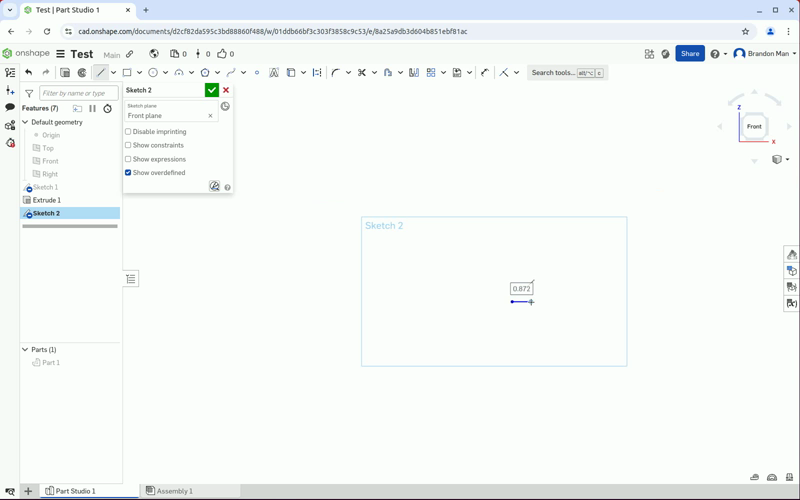
scroll(-6)
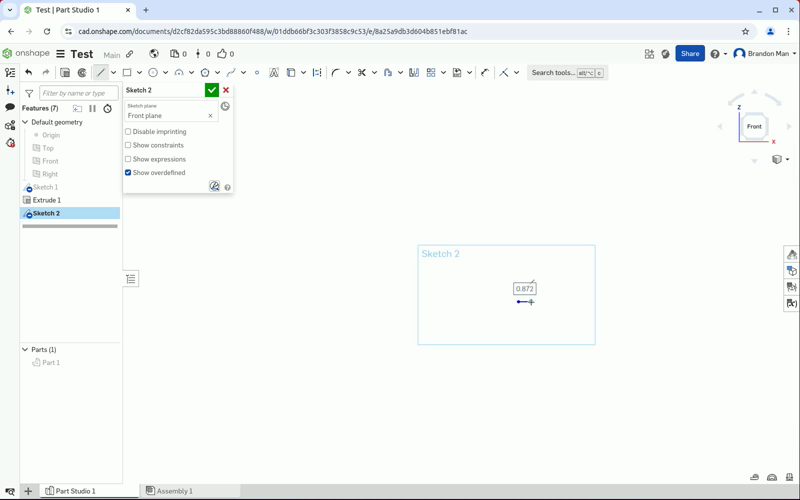
scroll(-6)
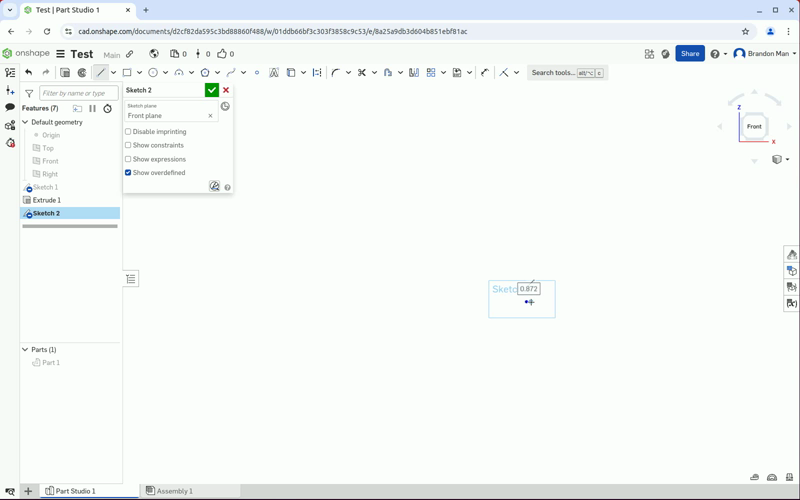
key_up(shift)
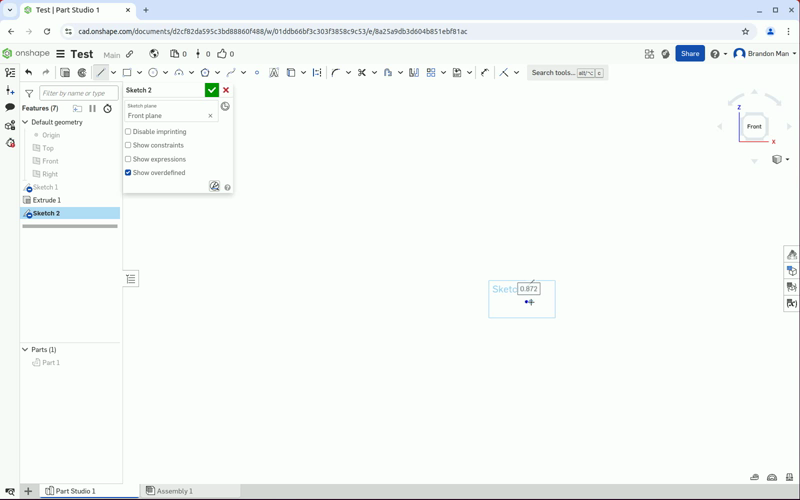
key_down(shift)
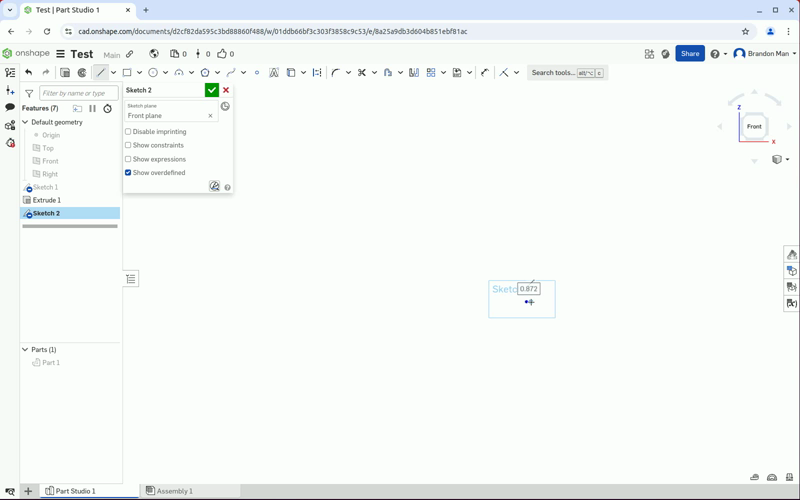
mouse_move(561, 301)
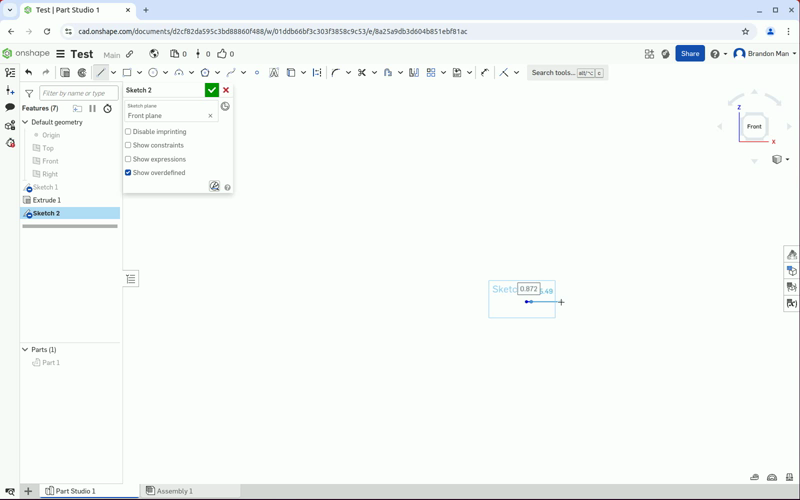
mouse_move(531, 254)
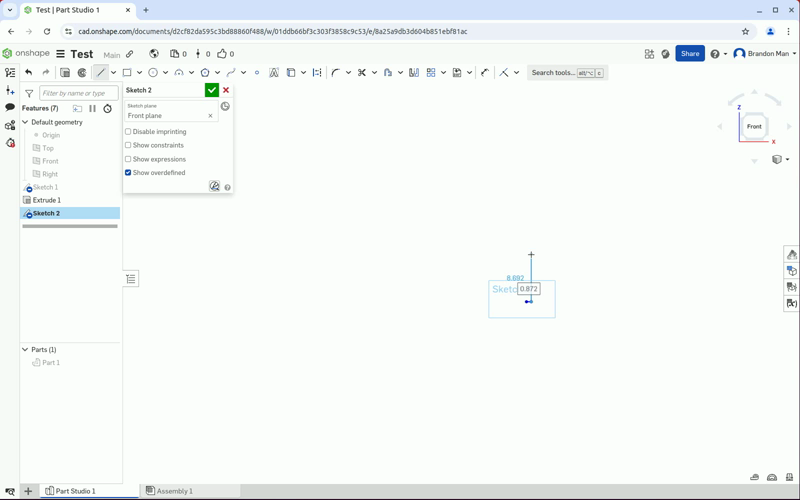
click(531, 254)
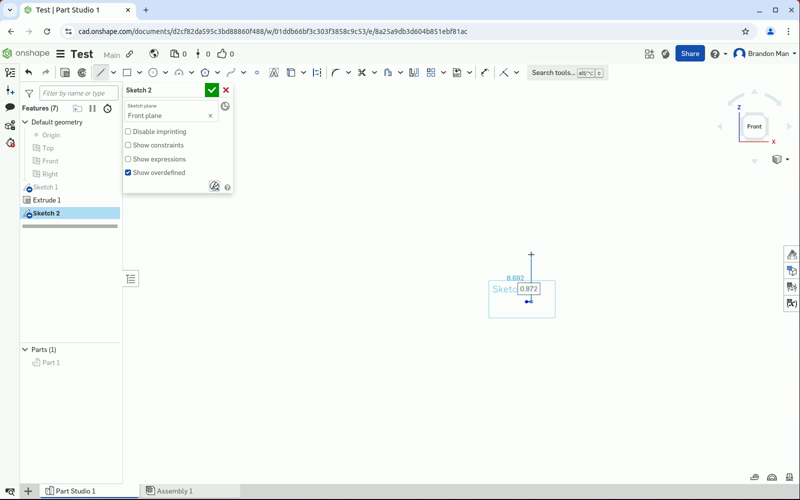
key_up(shift)
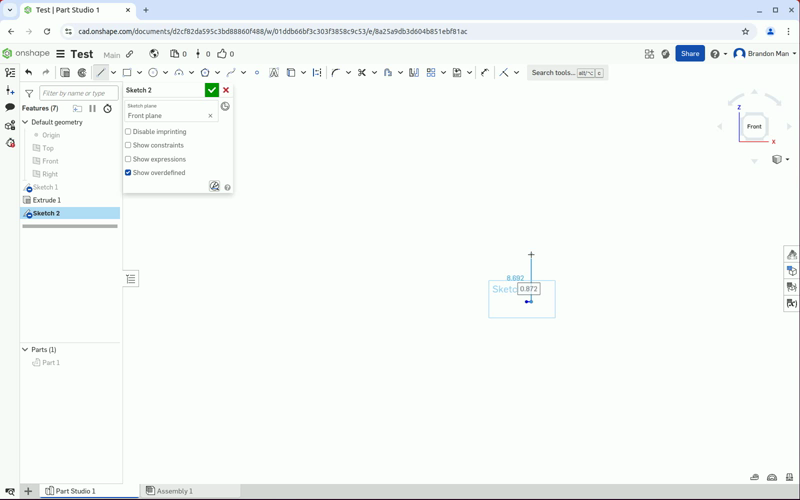
key_down(shift)
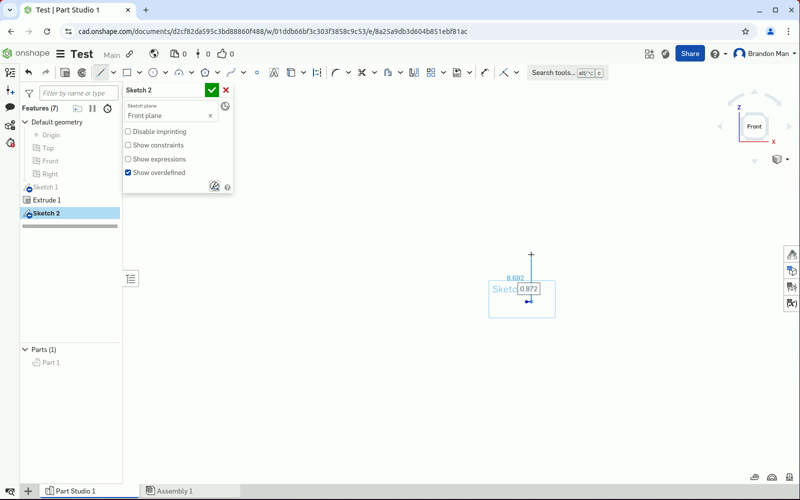
mouse_move(561, 254)
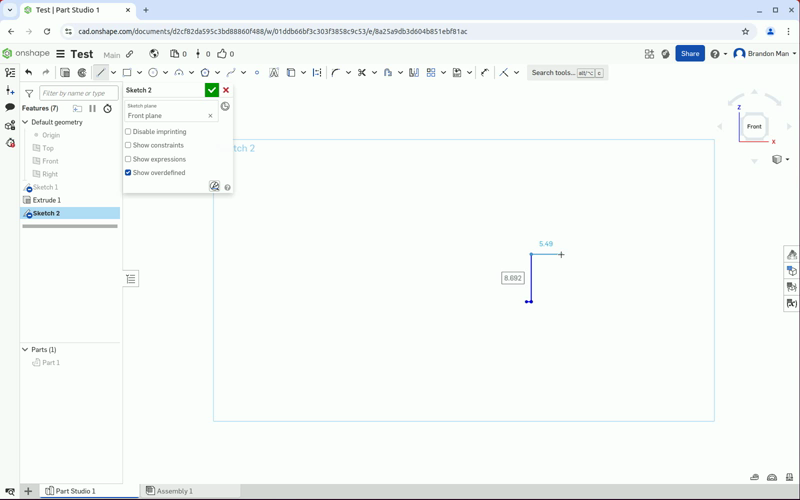
mouse_move(526, 254)
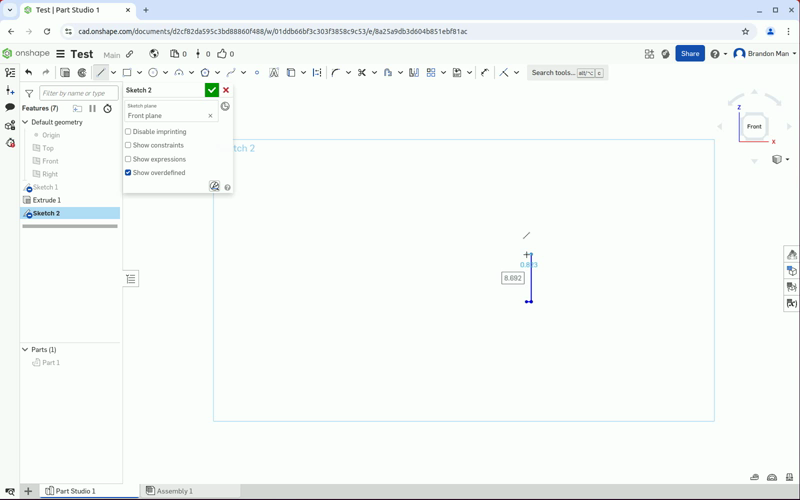
scroll(6)
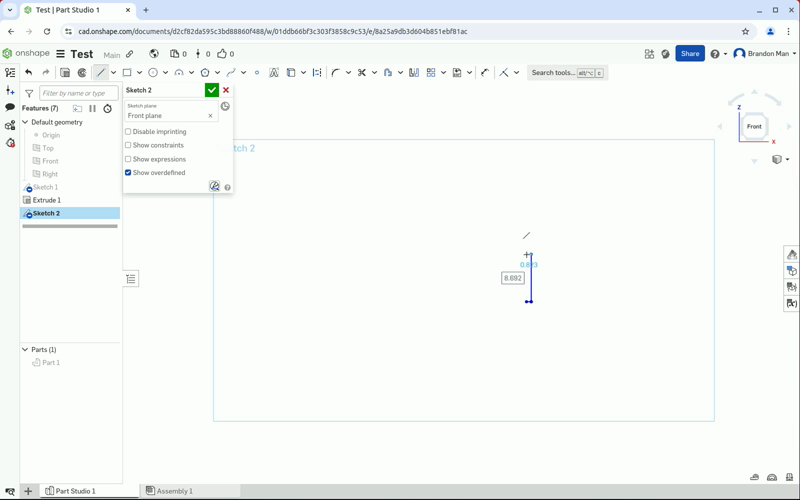
scroll(6)
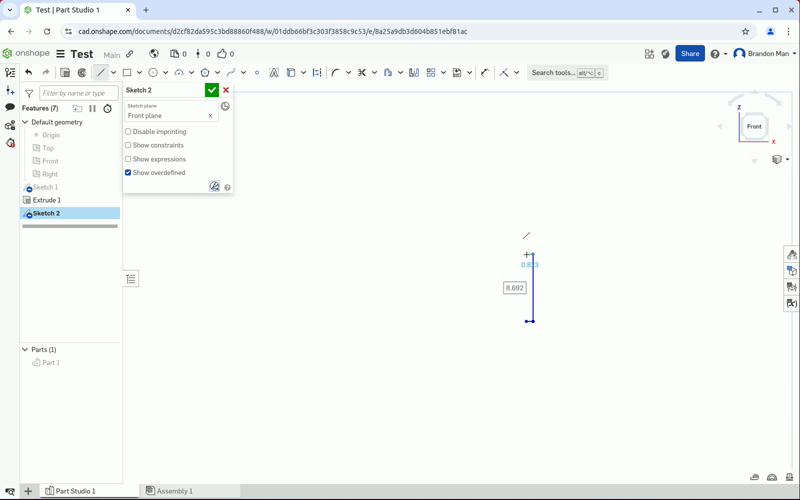
scroll(6)
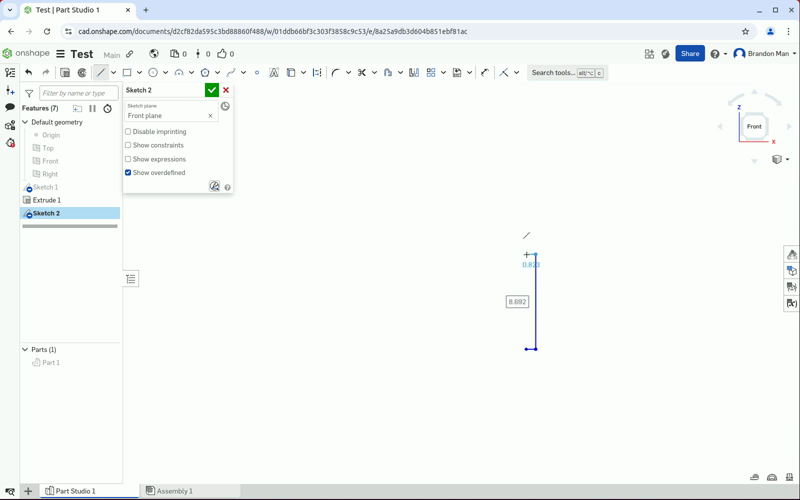
scroll(6)
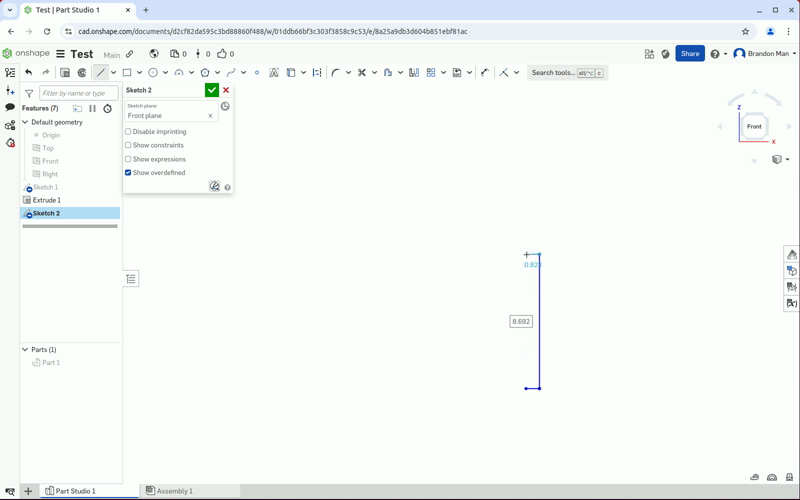
scroll(6)
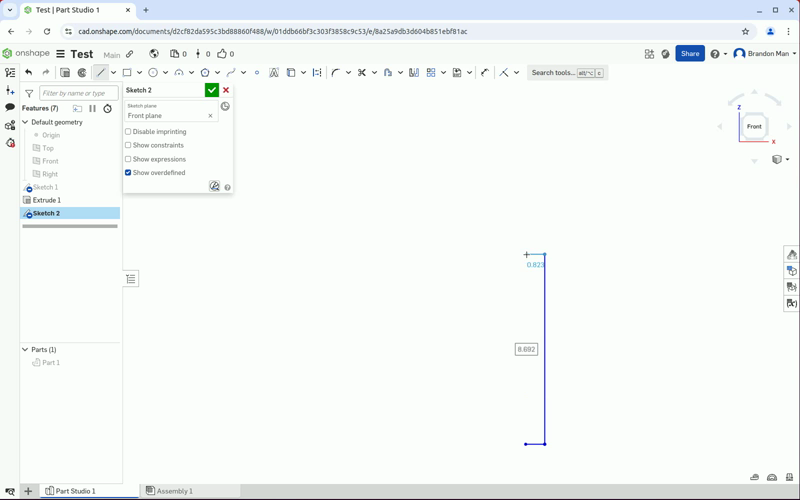
scroll(6)
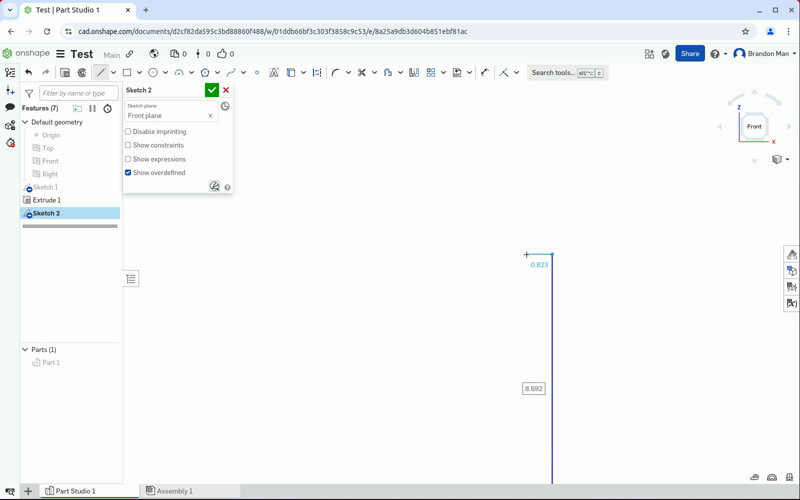
scroll(6)
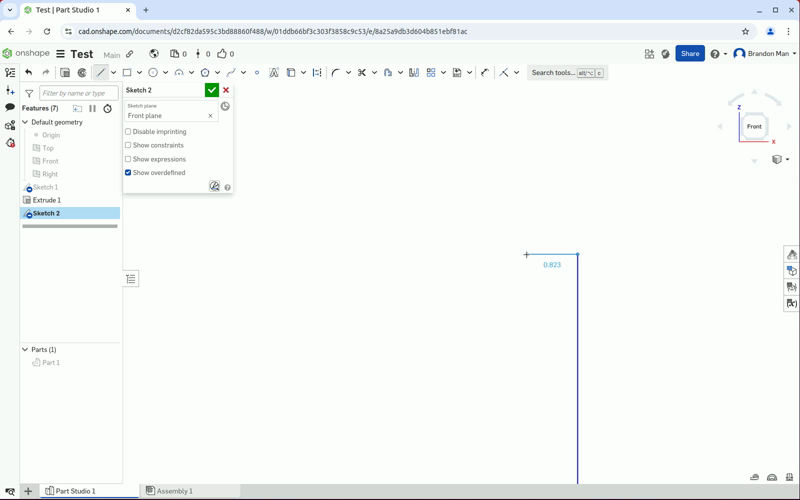
click(526, 254)
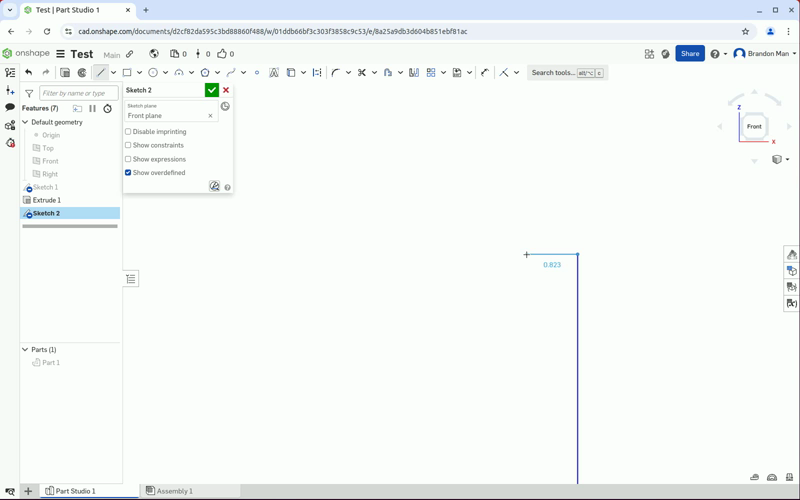
scroll(-6)
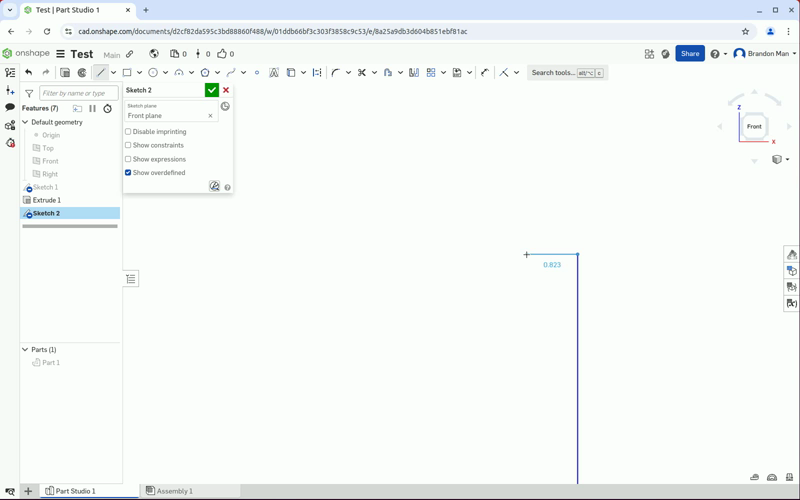
scroll(-6)
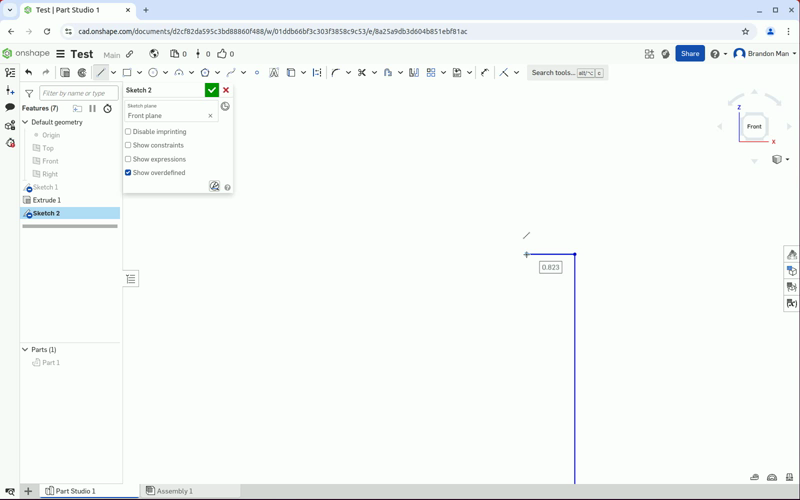
scroll(-6)
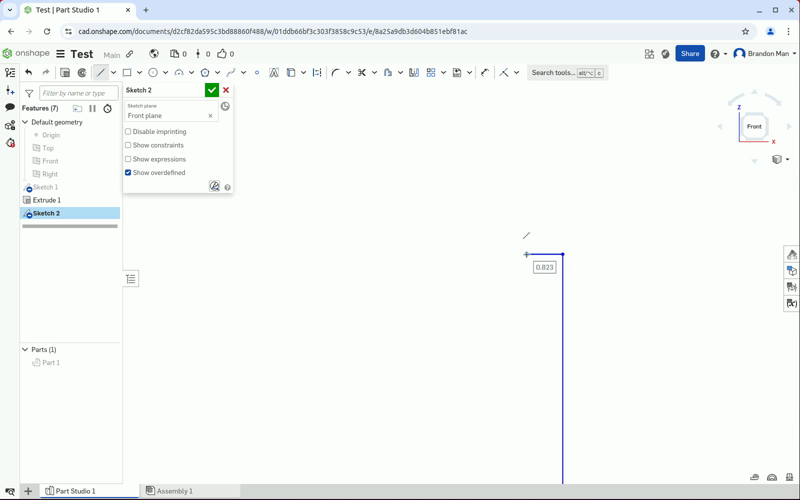
scroll(-6)
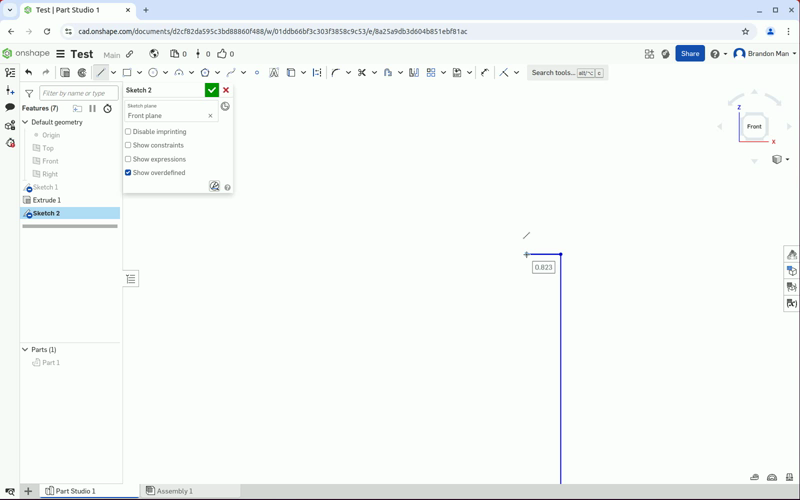
scroll(-6)
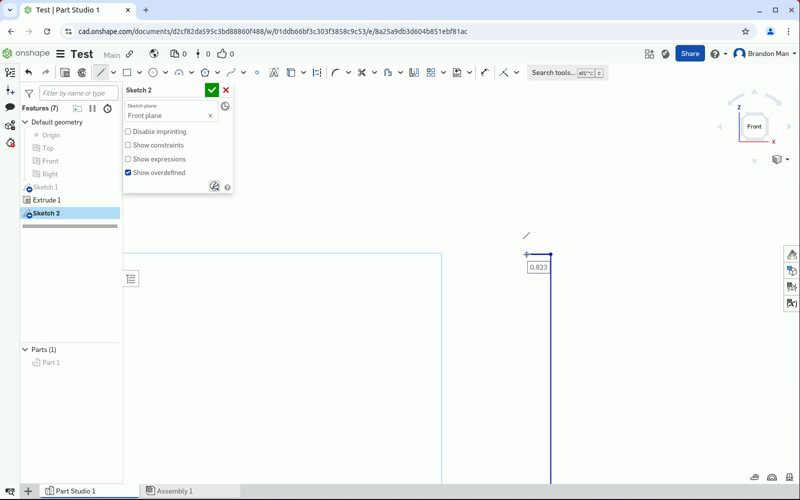
scroll(-6)
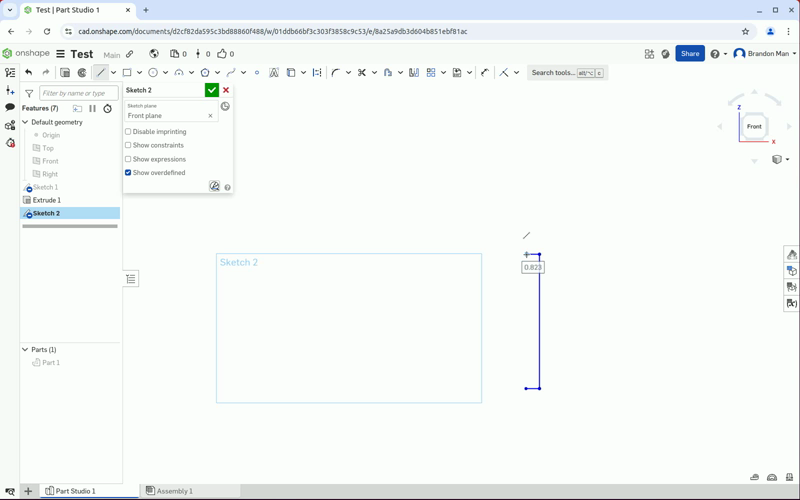
scroll(-6)
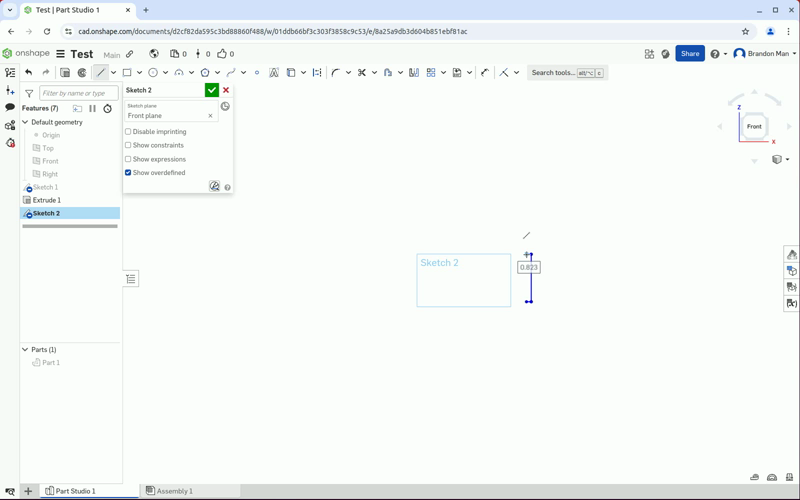
key_up(shift)
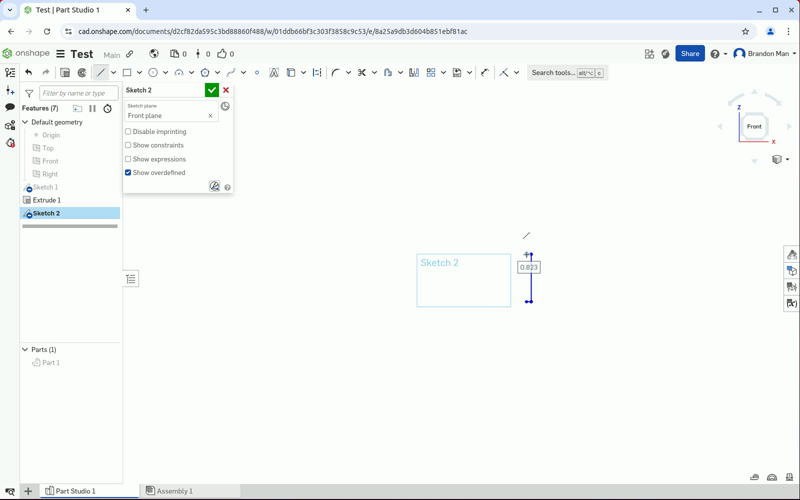
mouse_move(556, 254)
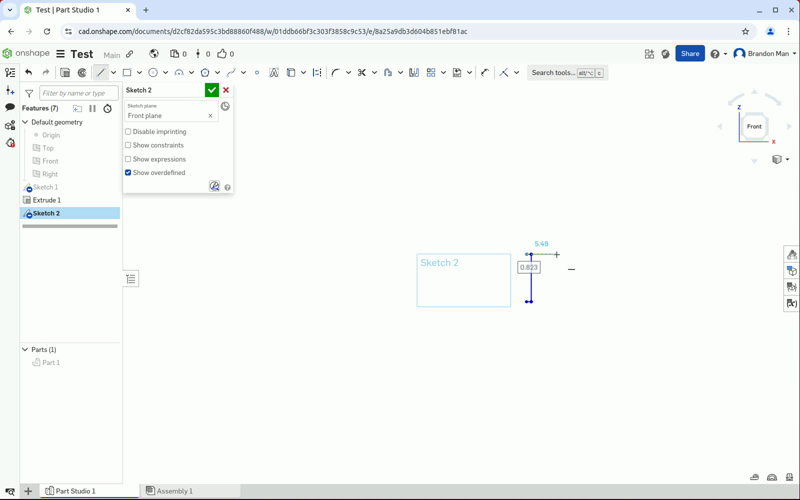
key_down(shift)
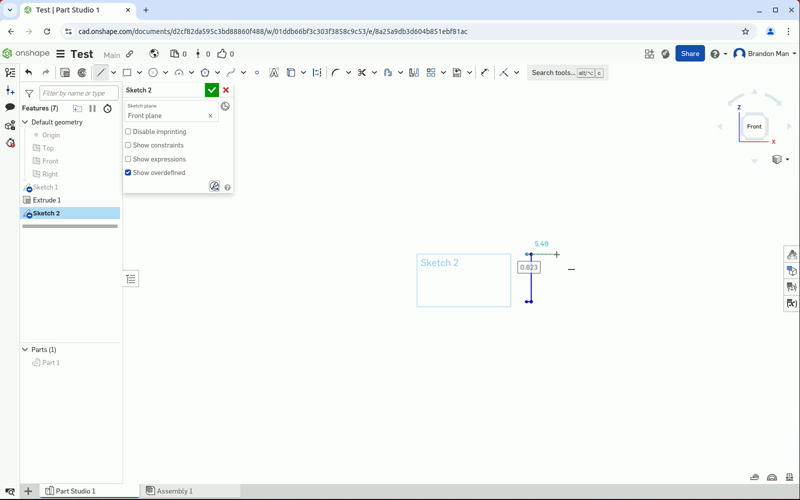
mouse_move(526, 301)
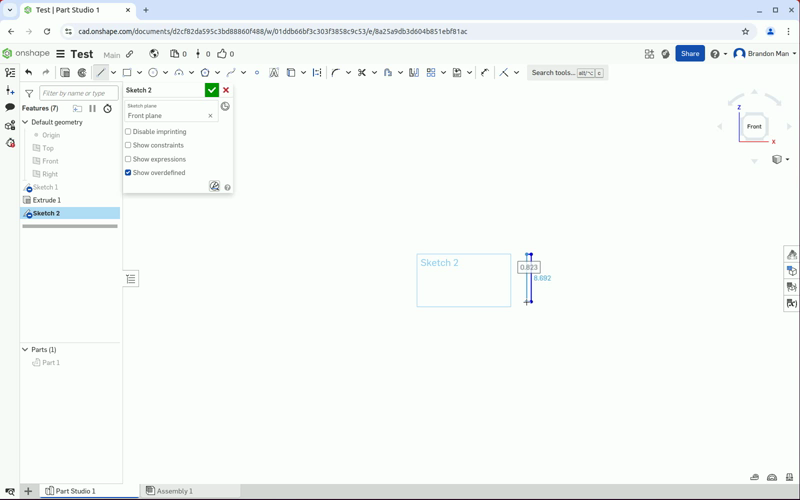
key_up(shift)
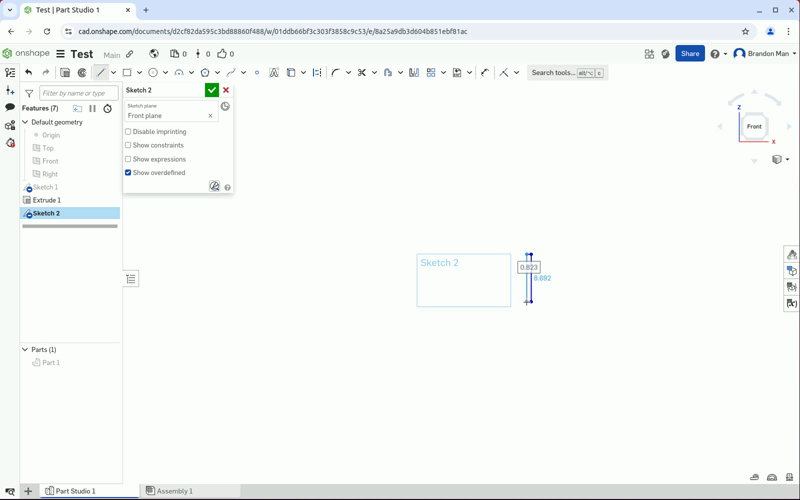
click(526, 301)
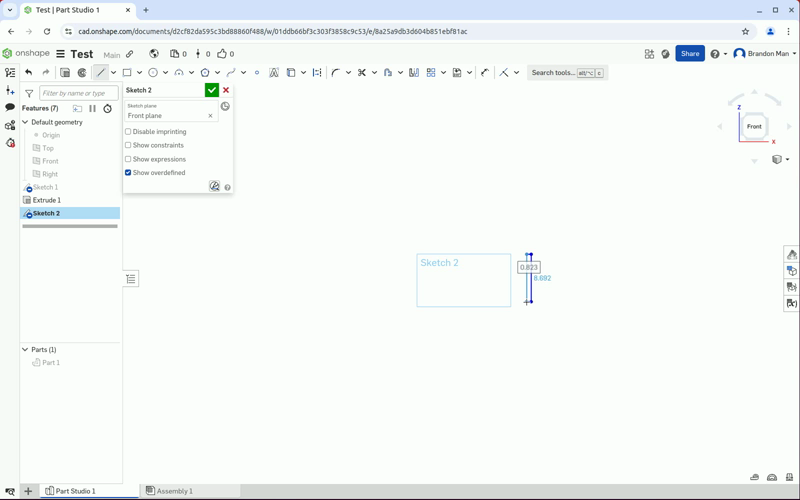
key(esc)
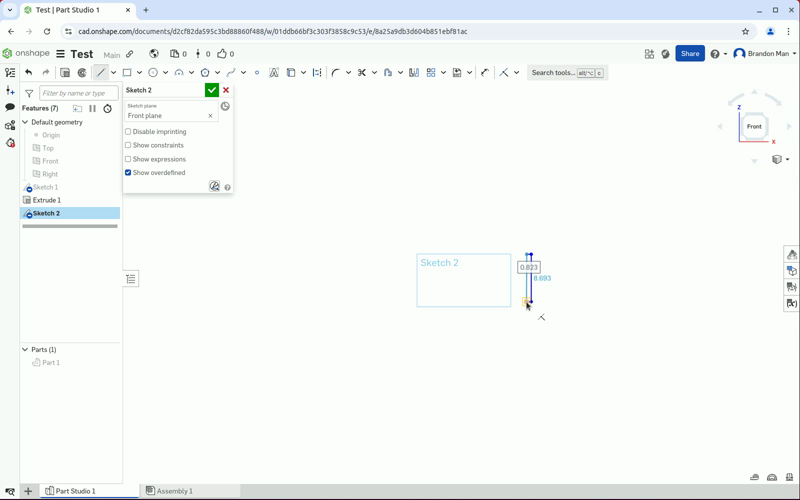
mouse_move(527, 298)
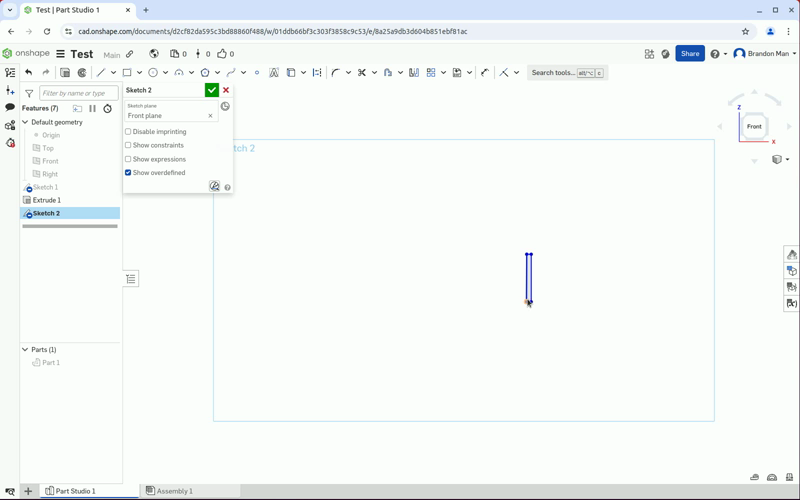
scroll(6)
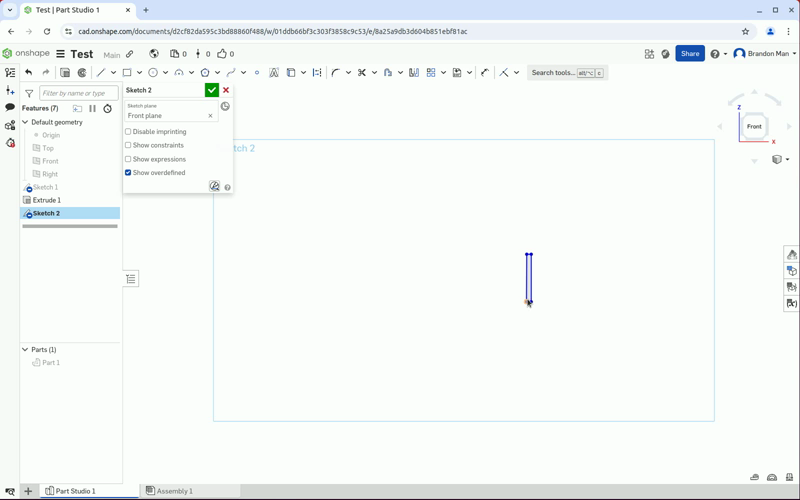
scroll(6)
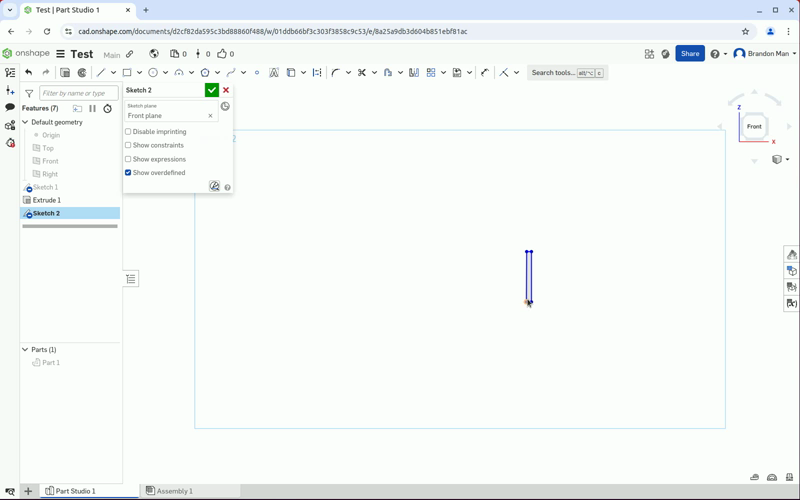
scroll(6)
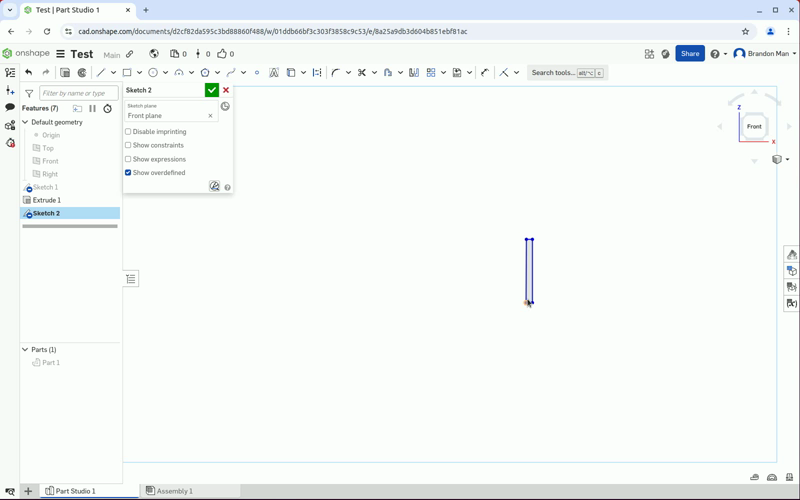
scroll(6)
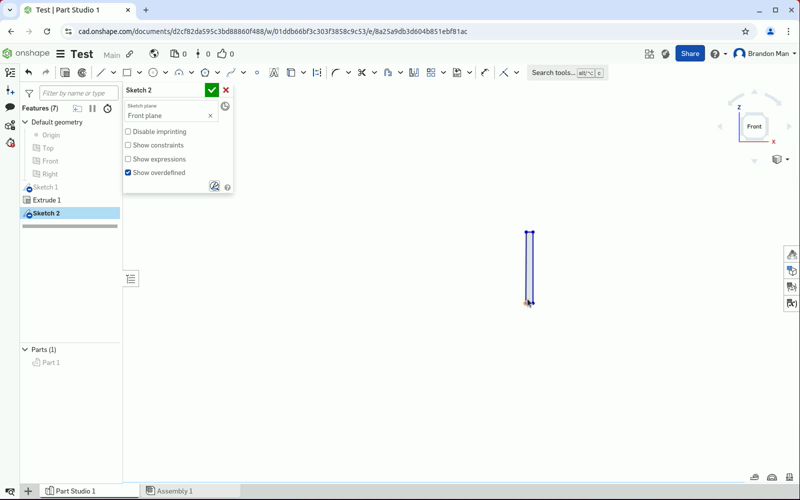
scroll(6)
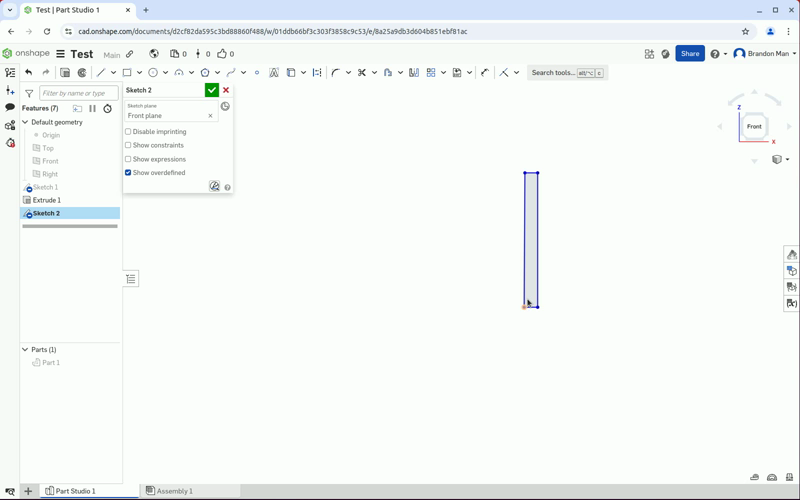
scroll(6)
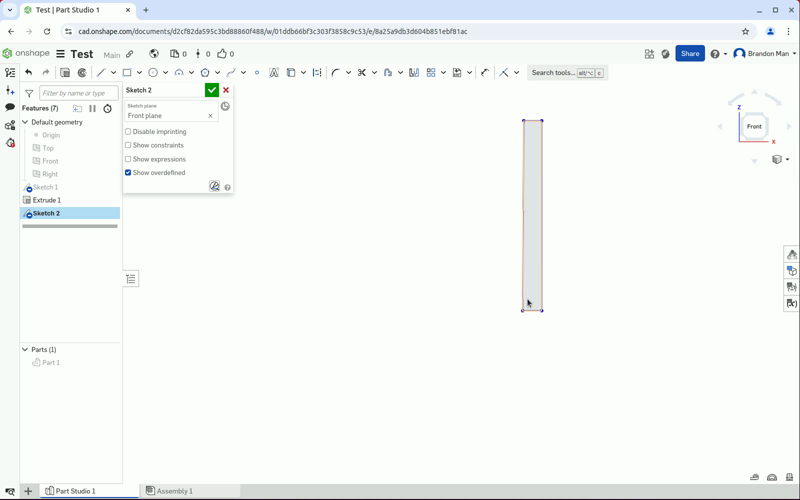
scroll(6)
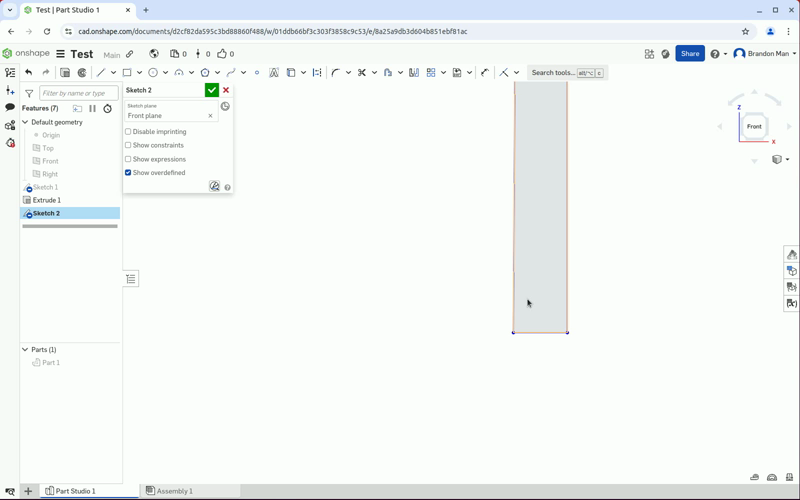
click(527, 298)
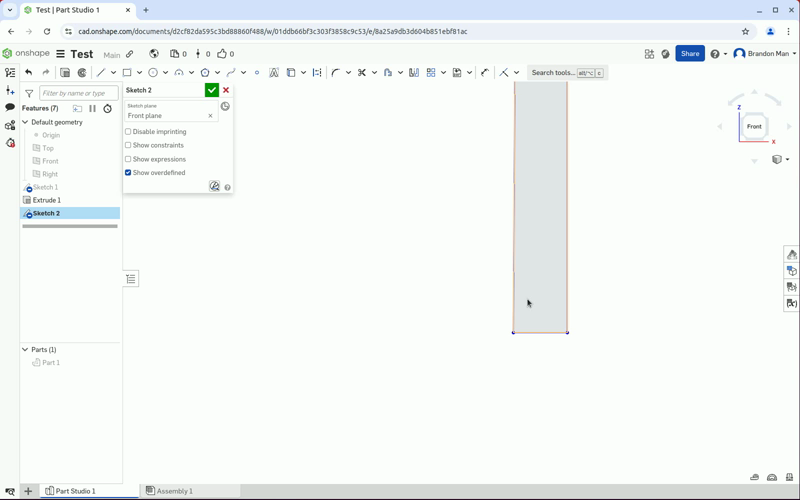
scroll(-6)
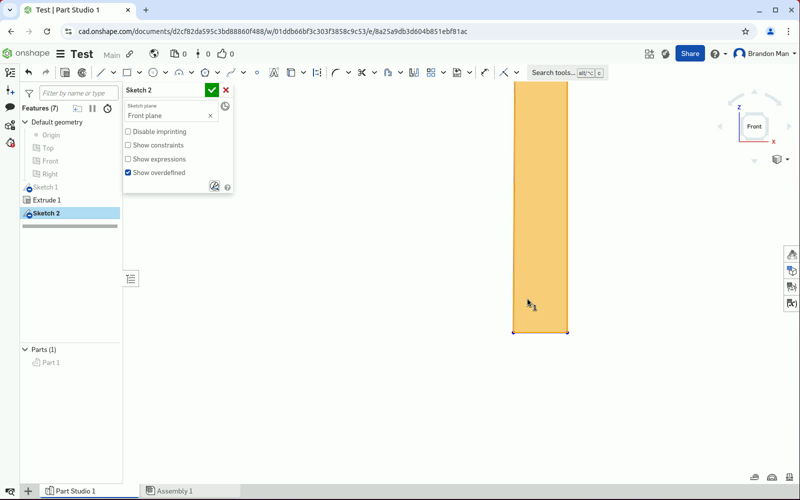
scroll(-6)
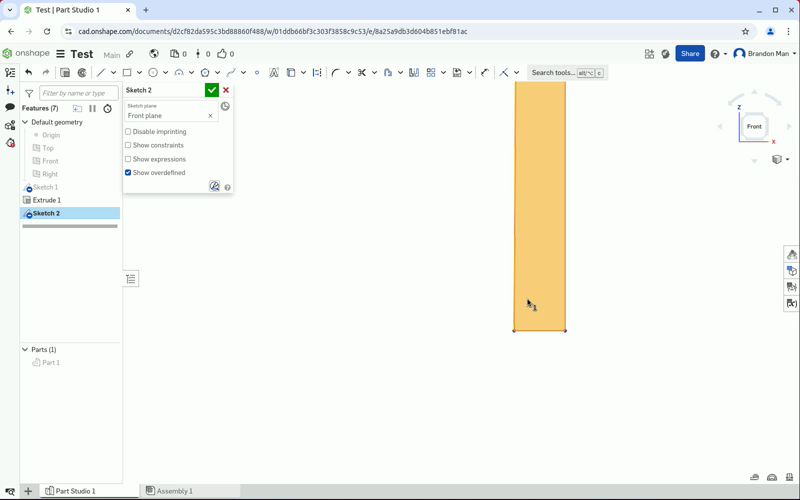
scroll(-6)
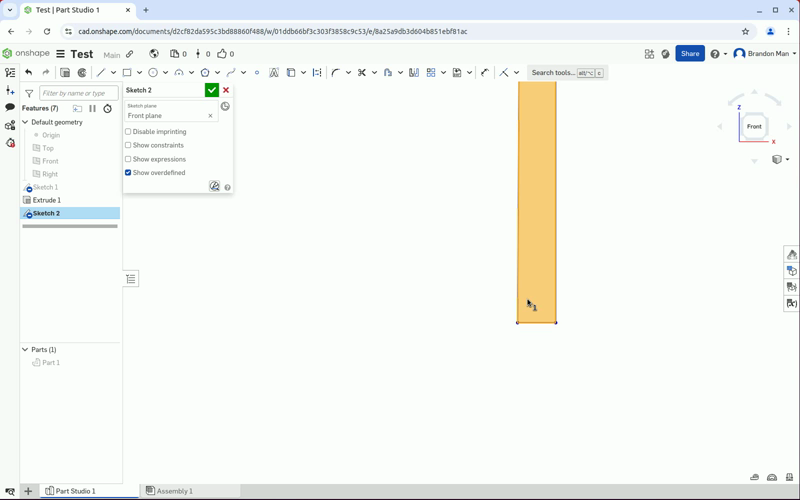
scroll(-6)
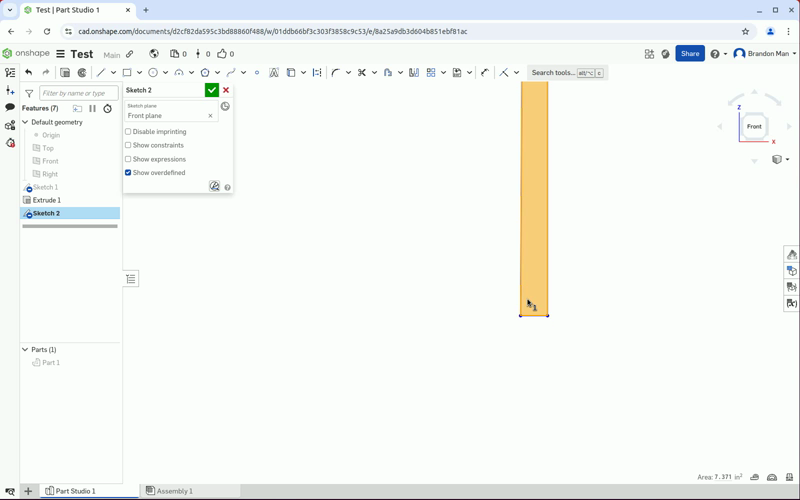
scroll(-6)
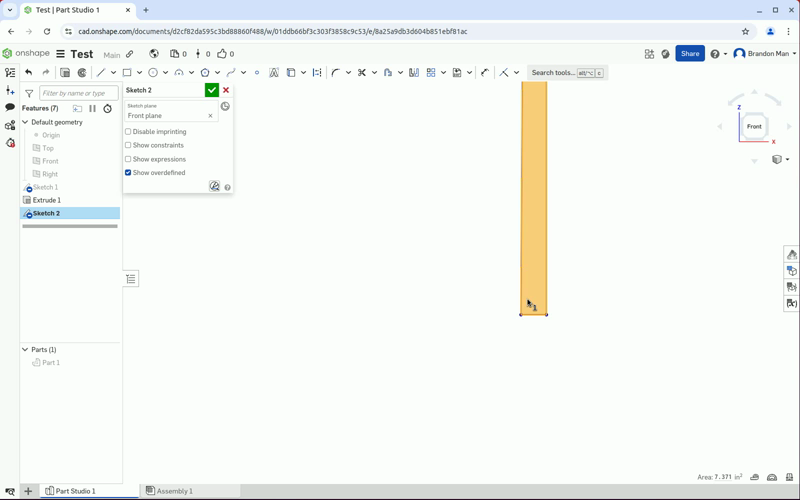
scroll(-6)
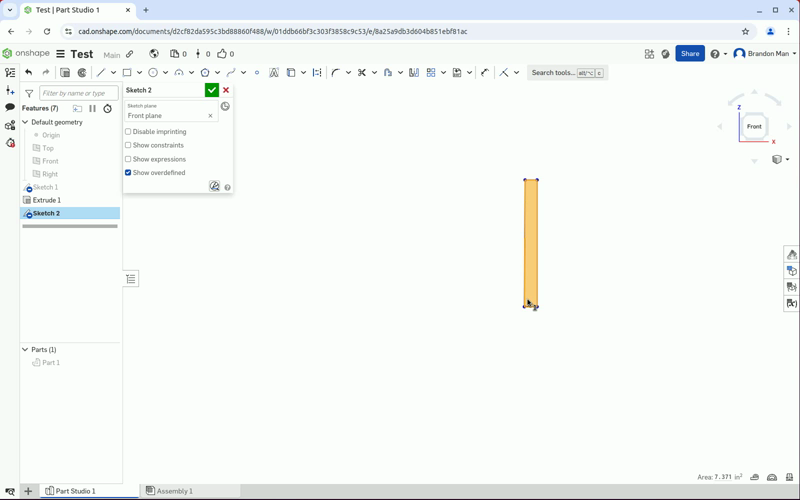
scroll(-6)
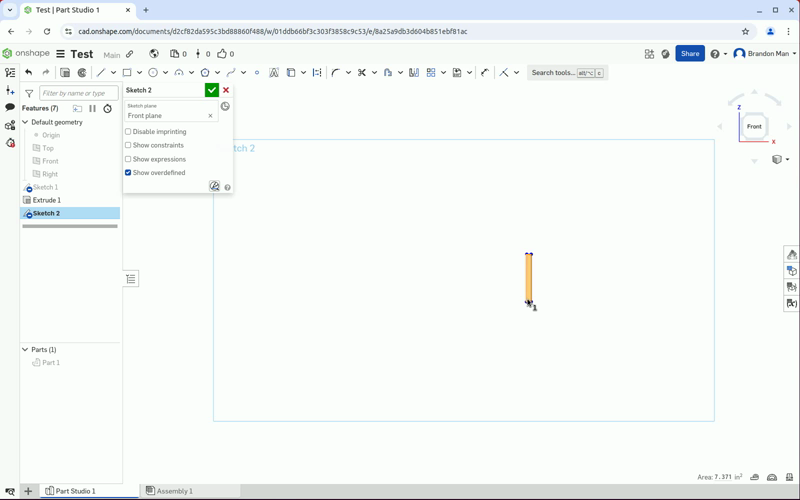
mouse_move(73, 352)
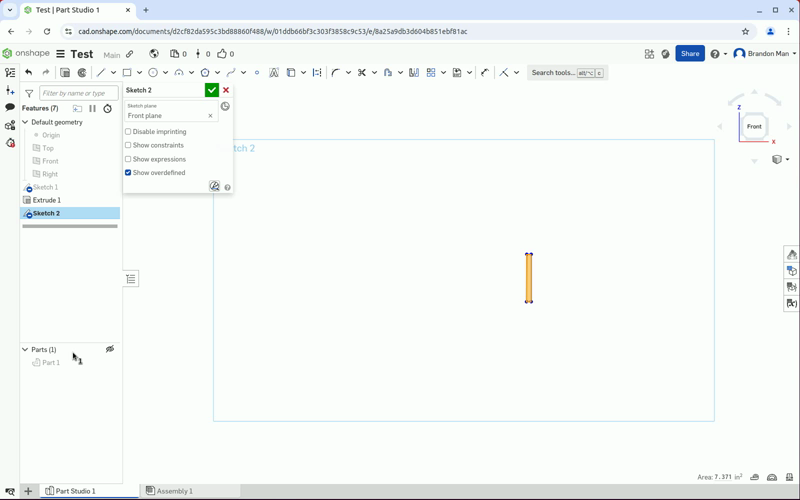
key(shift+y)
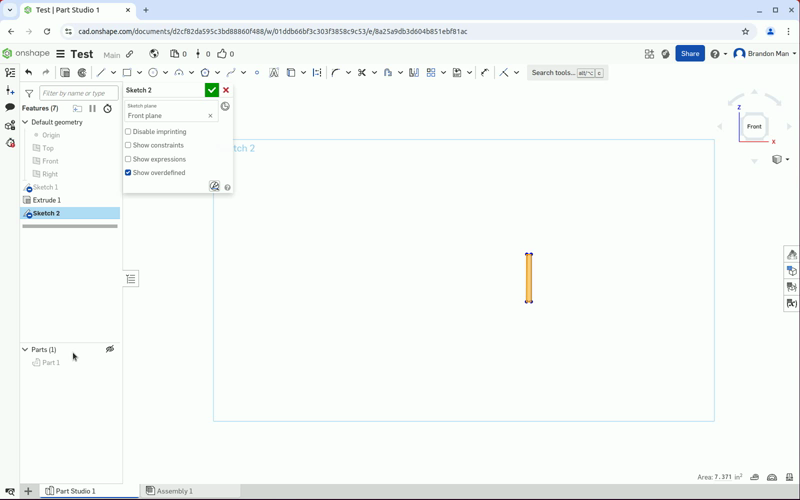
key(shift+e)
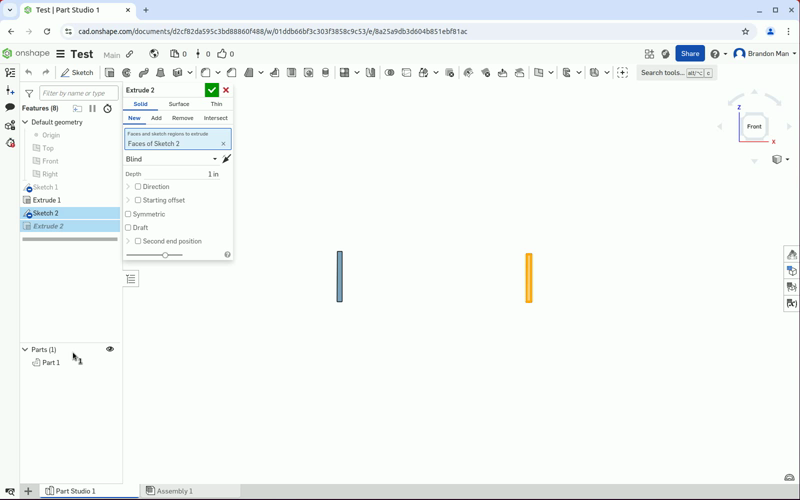
mouse_move(143, 106)
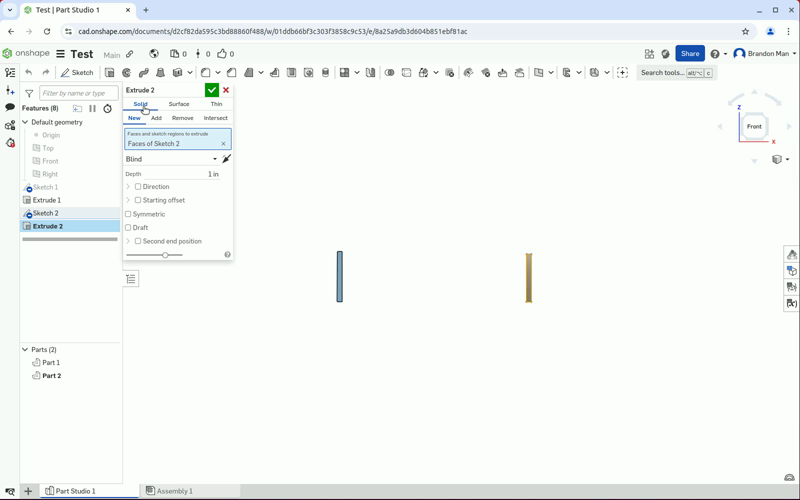
click(143, 106)
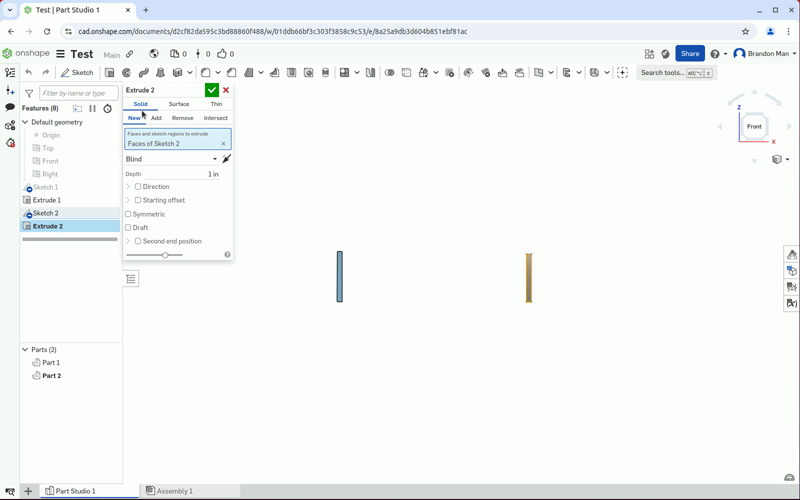
mouse_move(137, 120)
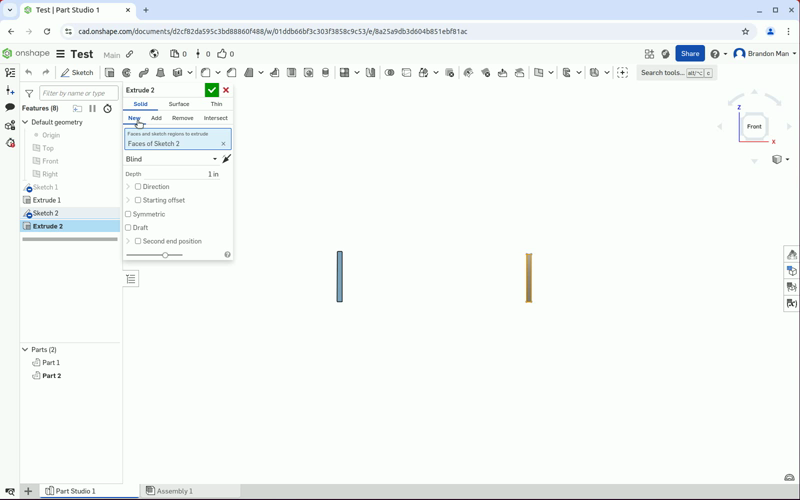
click(137, 120)
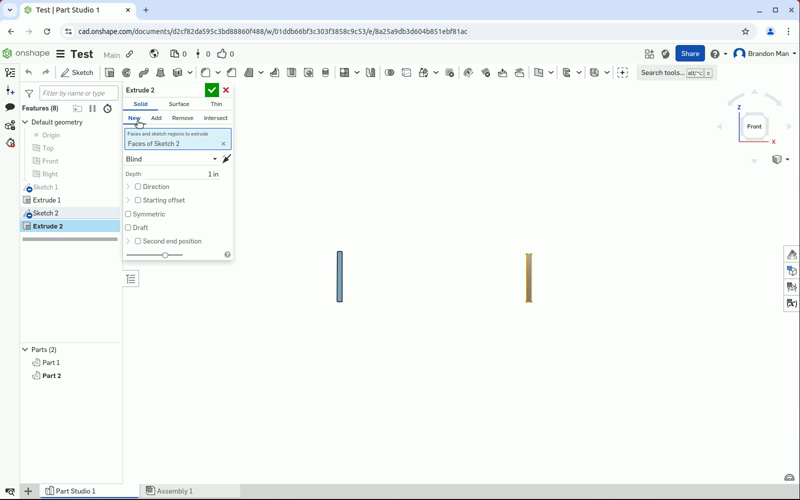
key(tab, 4)
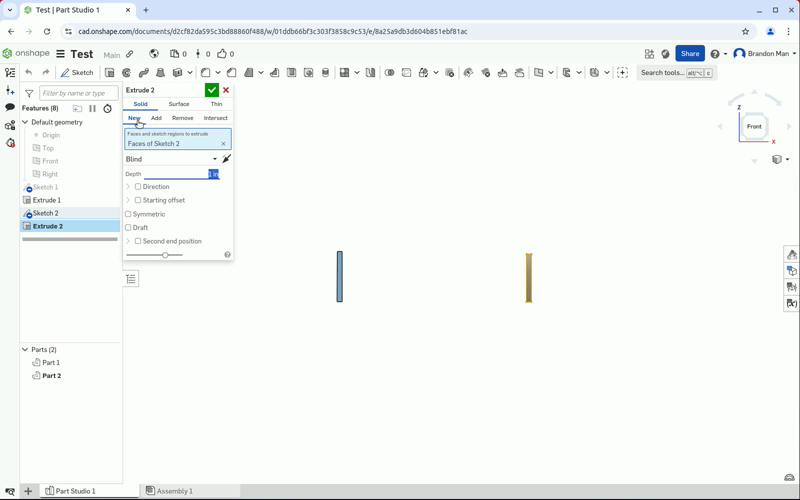
text(-18.535)
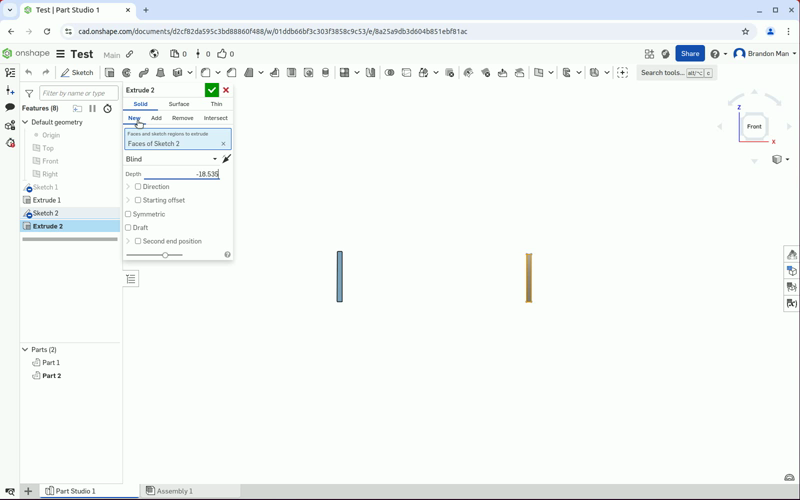
key(enter)
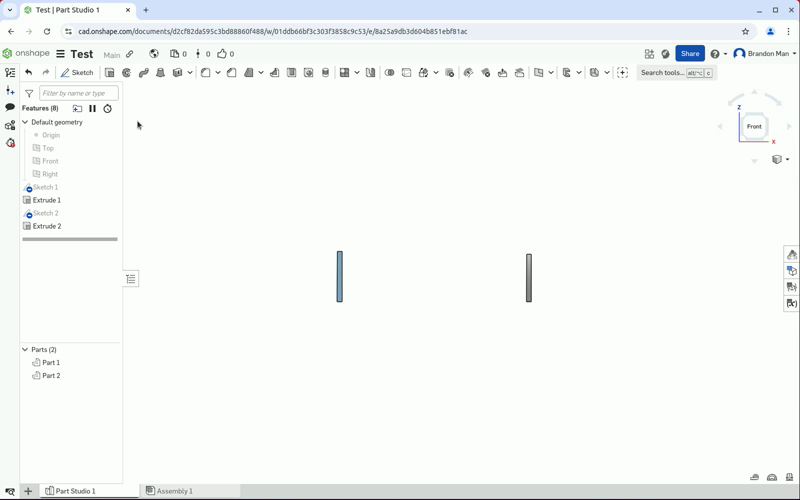
key(shift+h)
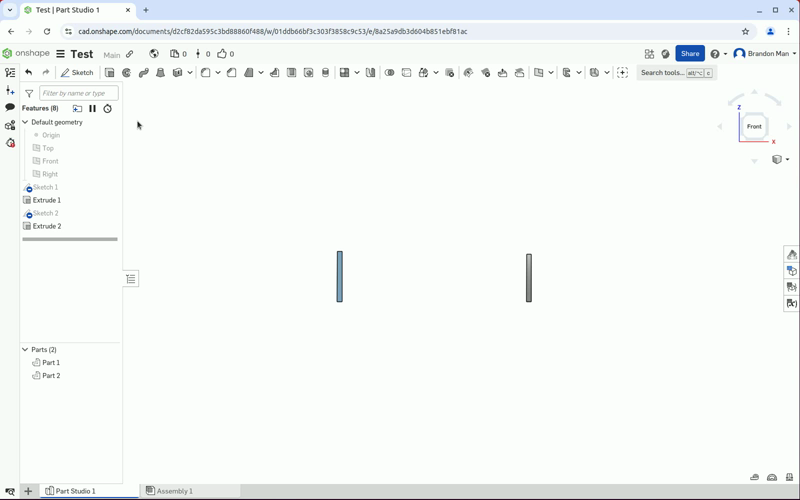
key(shift+h)
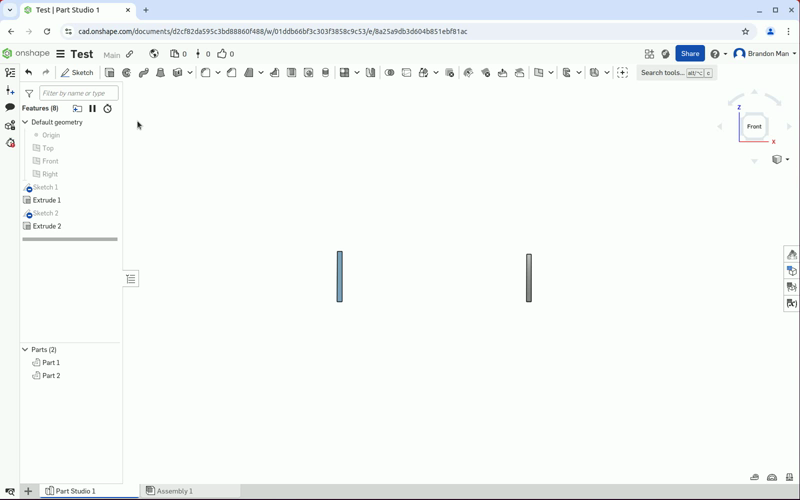
mouse_move(73, 189)
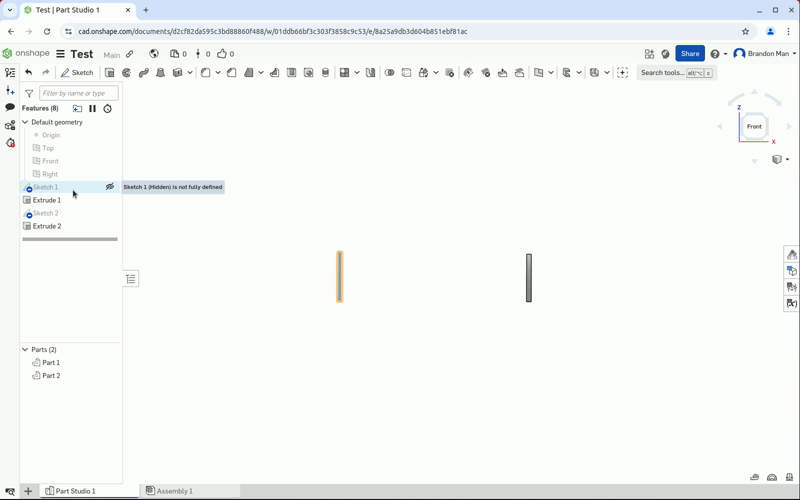
click(73, 189)
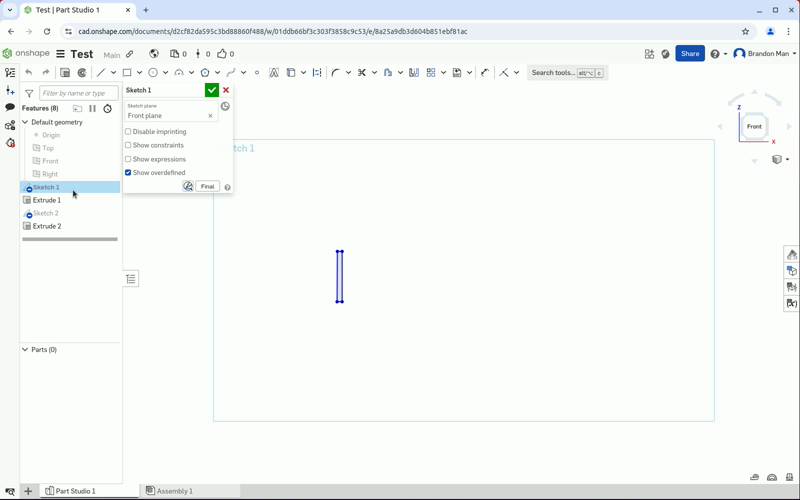
mouse_move(229, 92)
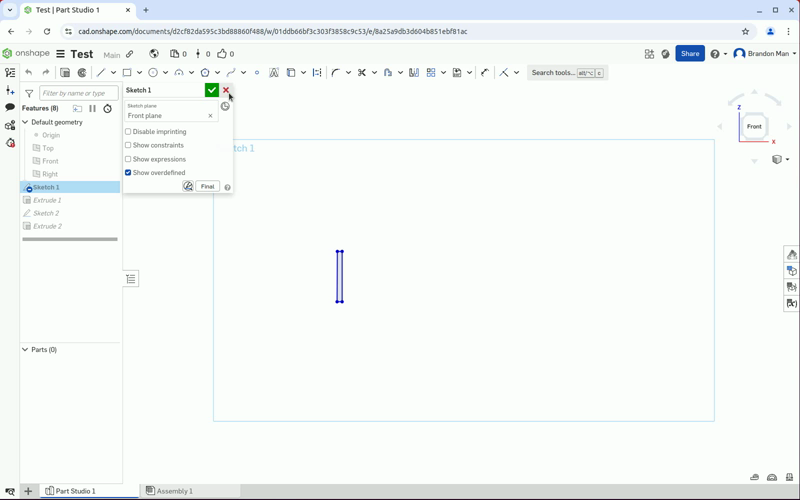
click(229, 92)
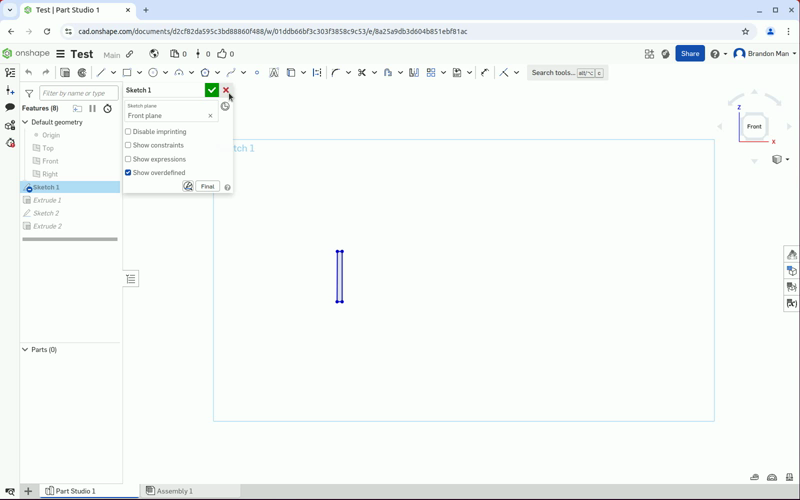
key(shift+s)
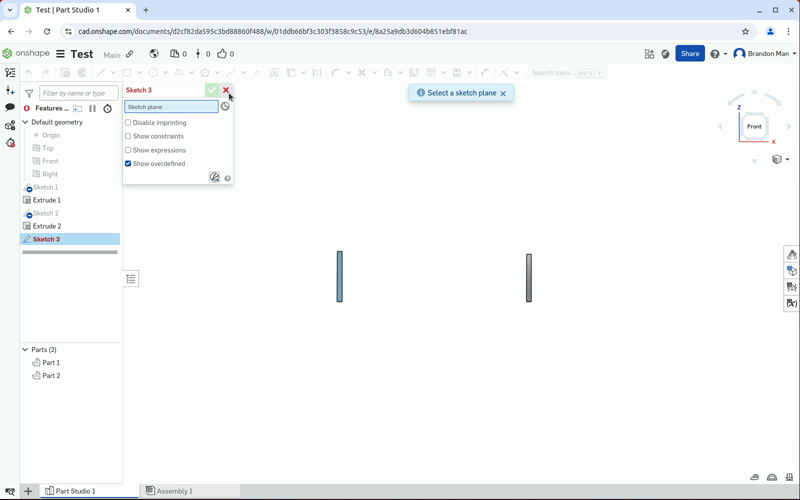
mouse_move(73, 163)
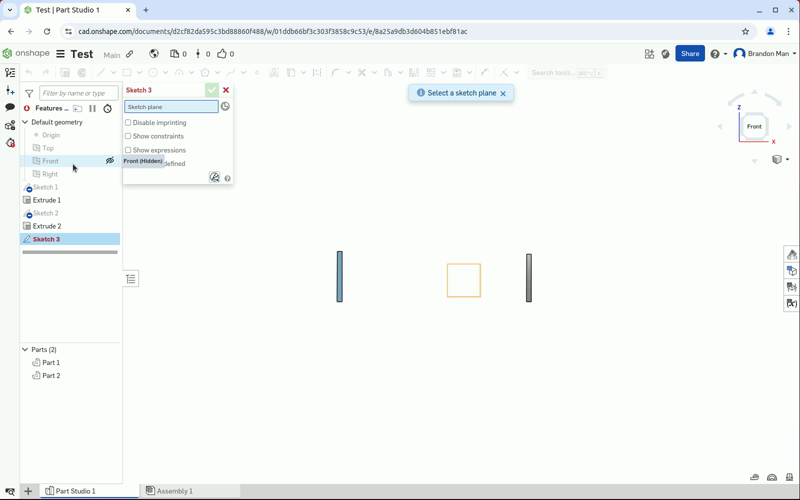
click(73, 163)
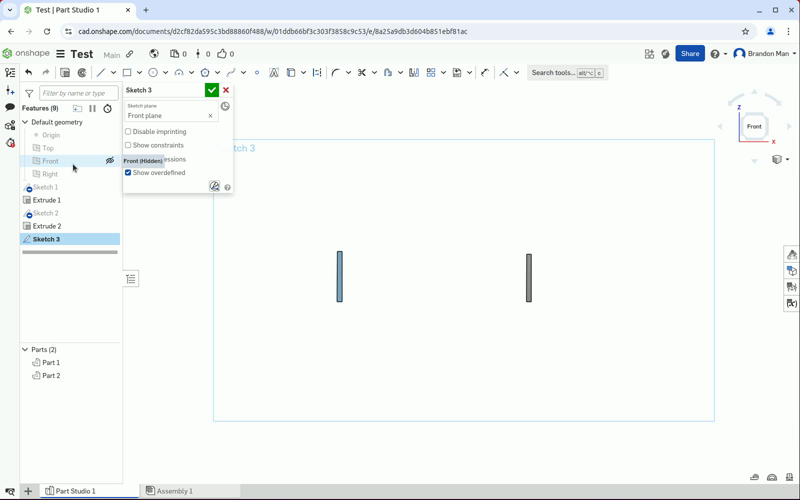
mouse_move(73, 352)
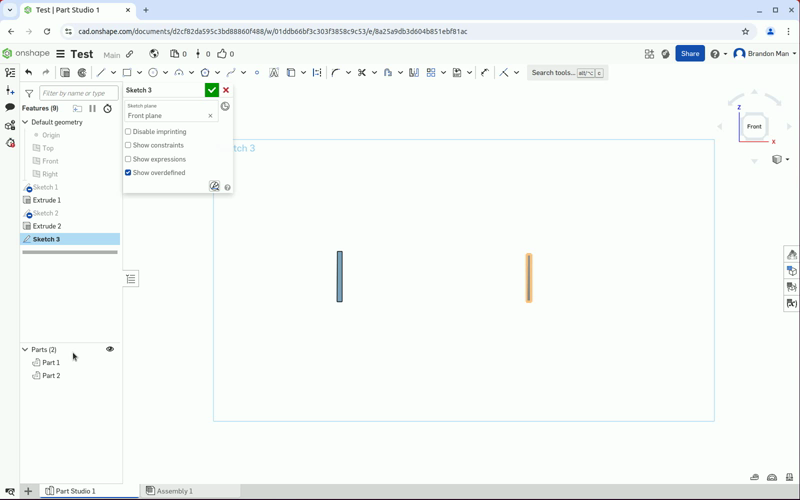
key(y)
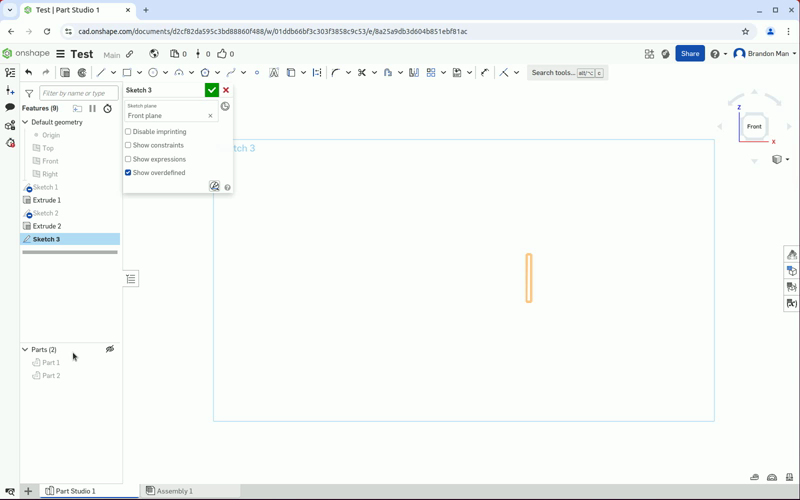
key(l)
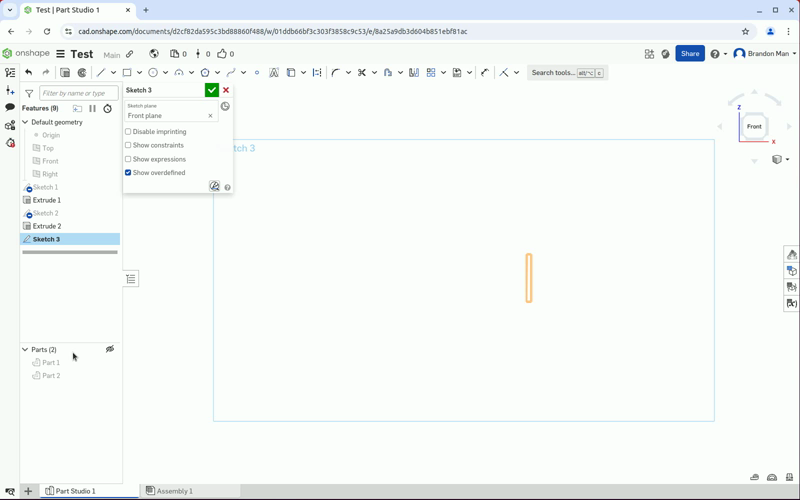
key_down(shift)
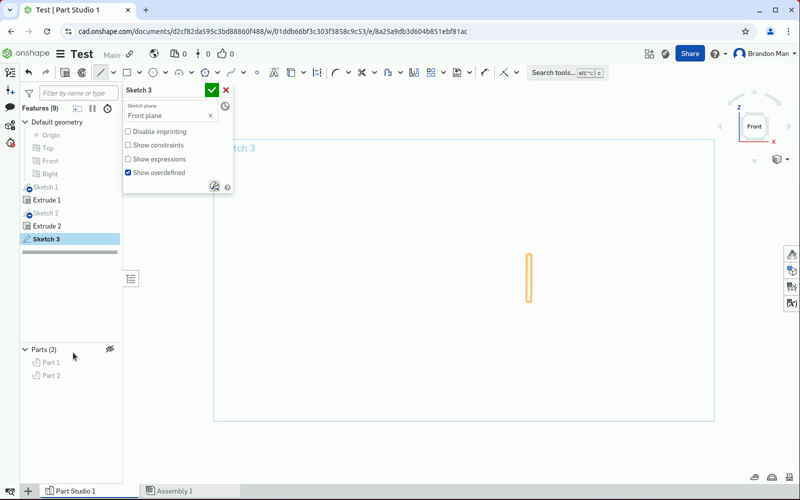
mouse_move(348, 254)
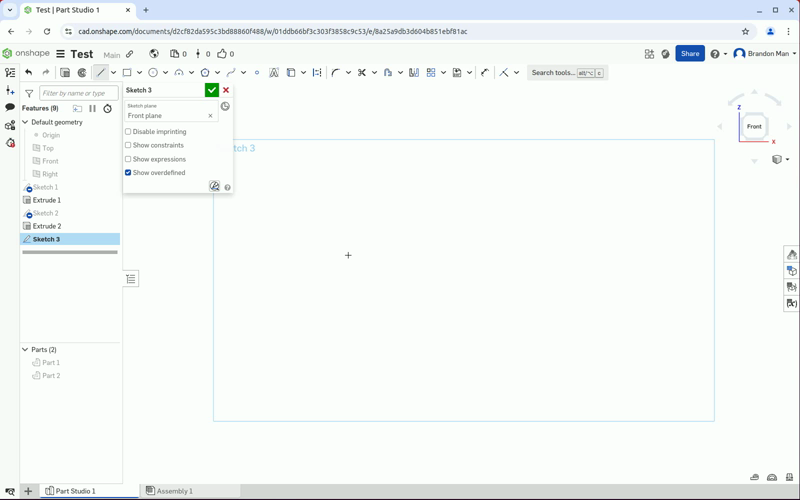
click(348, 254)
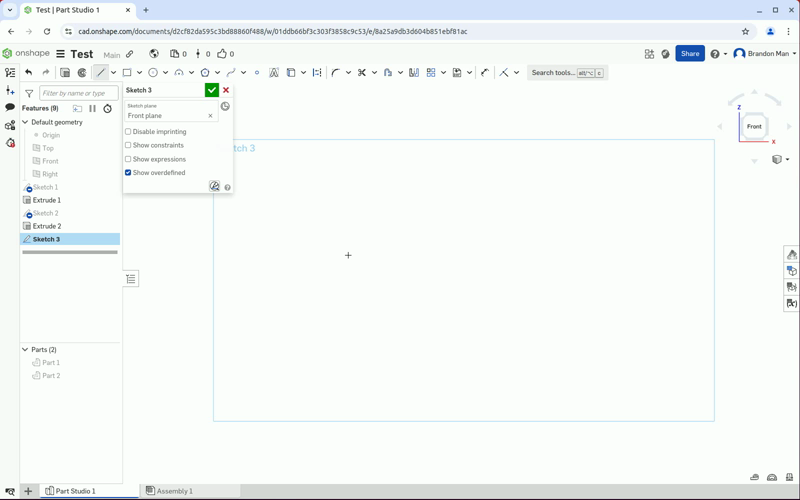
key_up(shift)
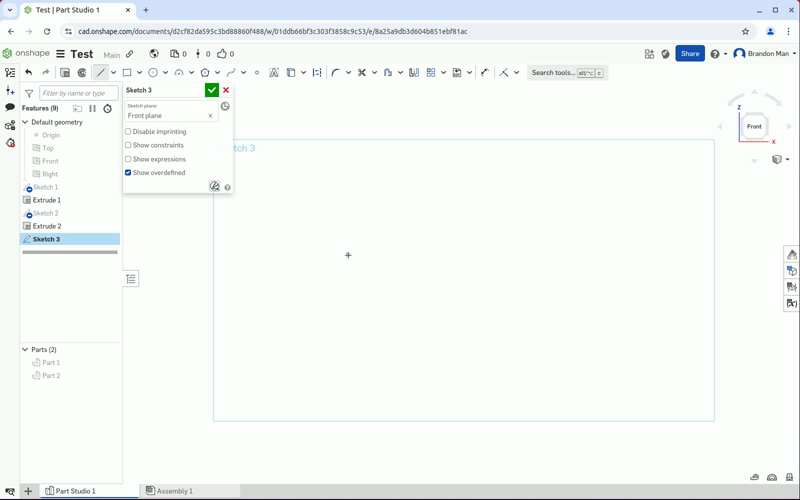
key_down(shift)
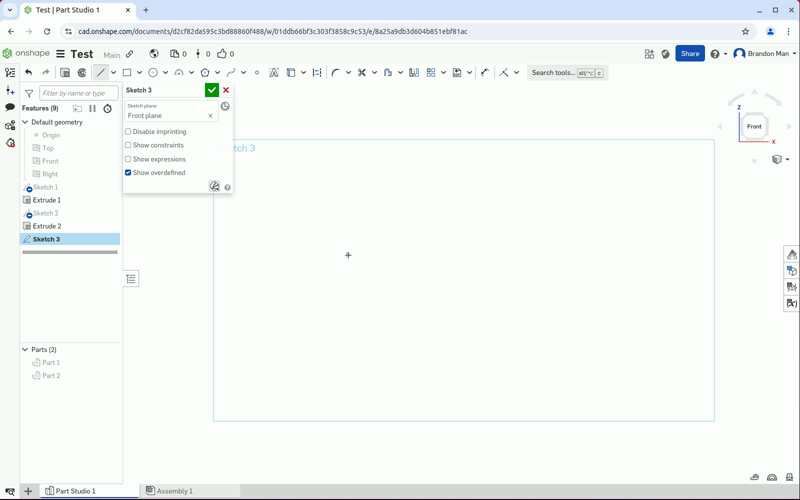
mouse_move(378, 254)
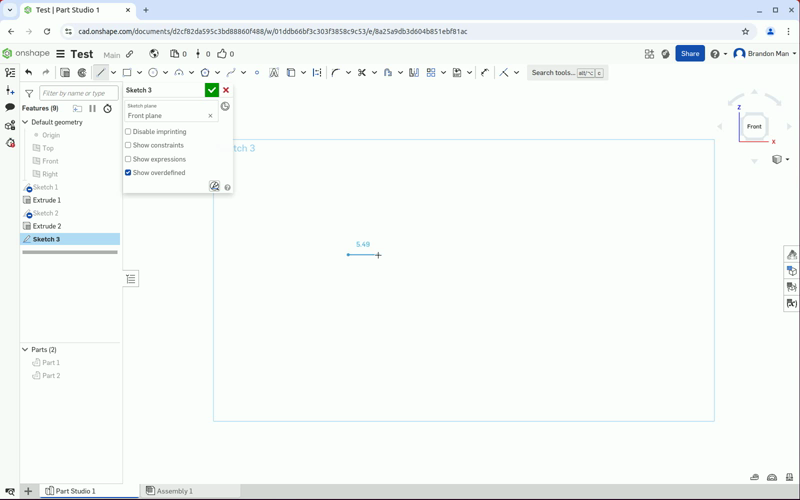
mouse_move(352, 254)
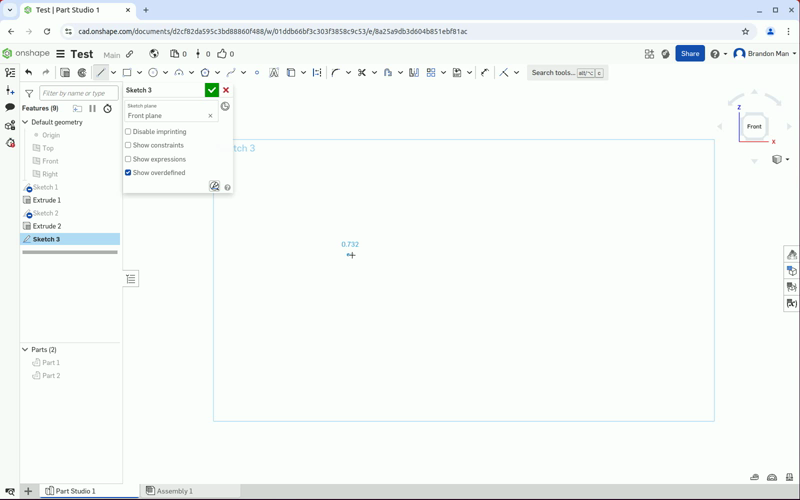
scroll(6)
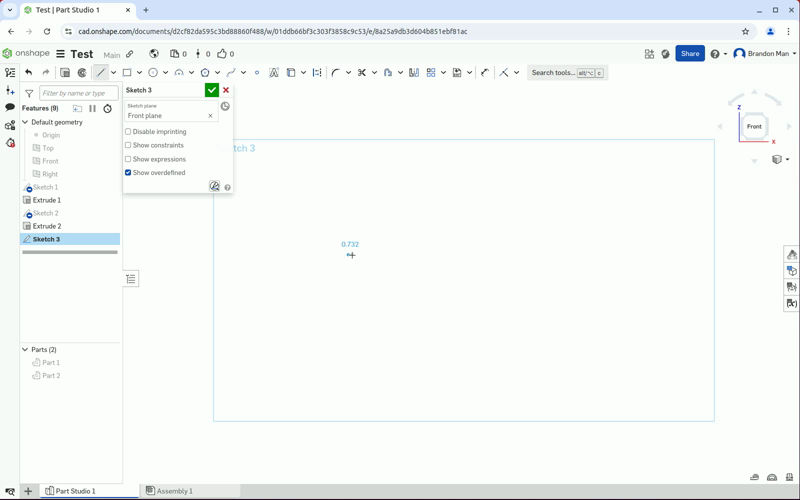
scroll(6)
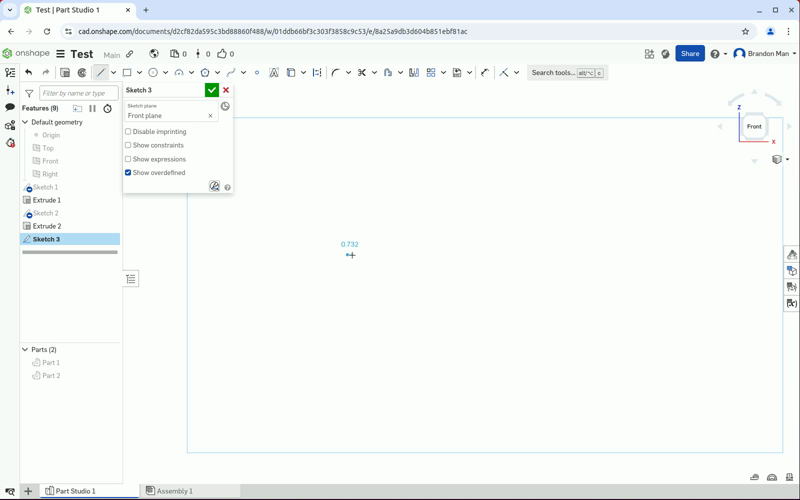
scroll(6)
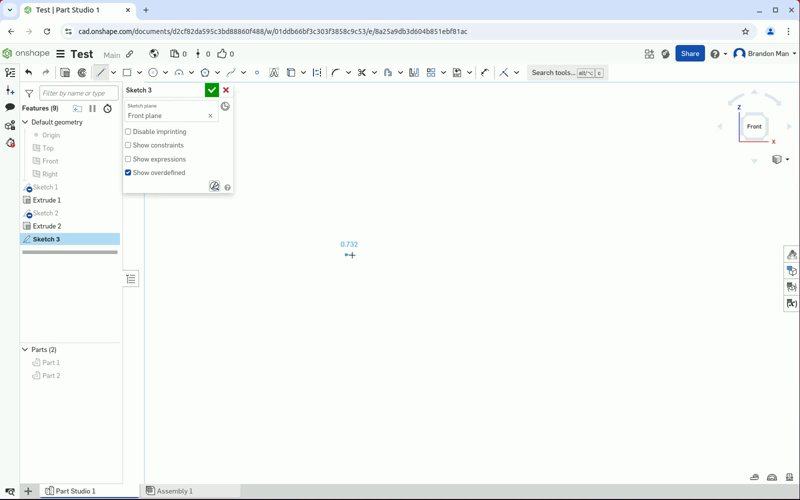
scroll(6)
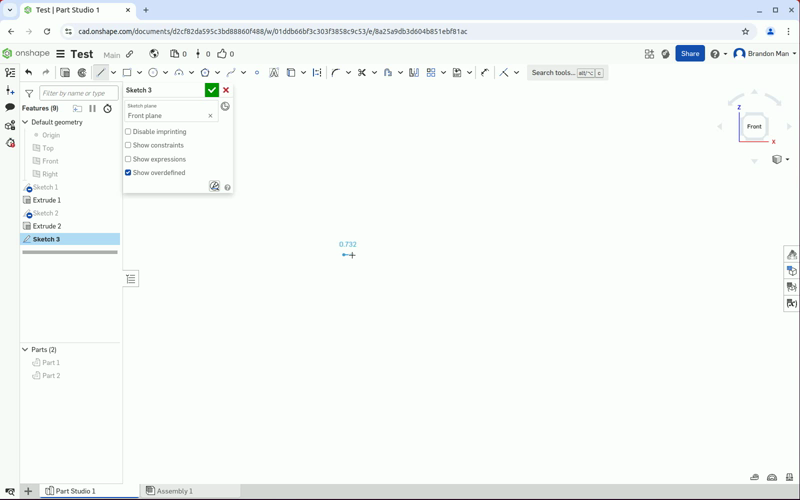
scroll(6)
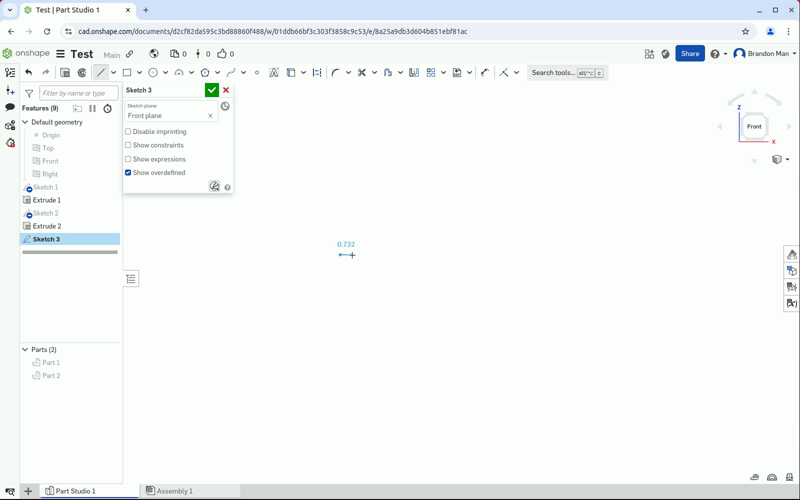
scroll(6)
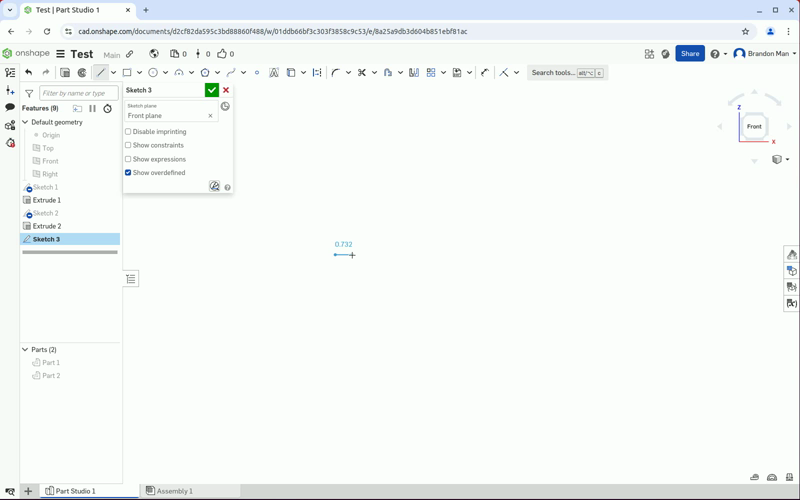
scroll(6)
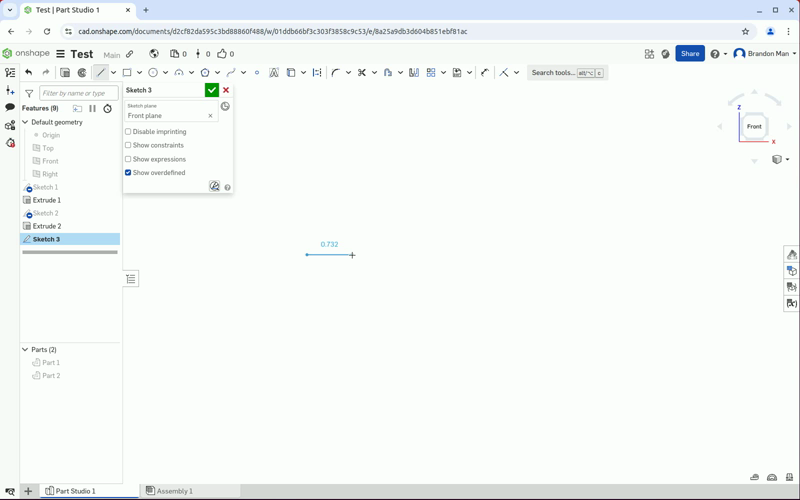
click(352, 254)
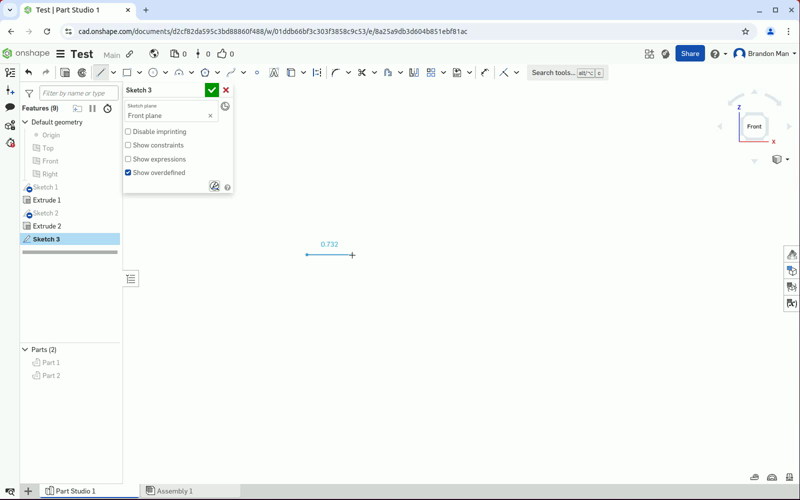
scroll(-6)
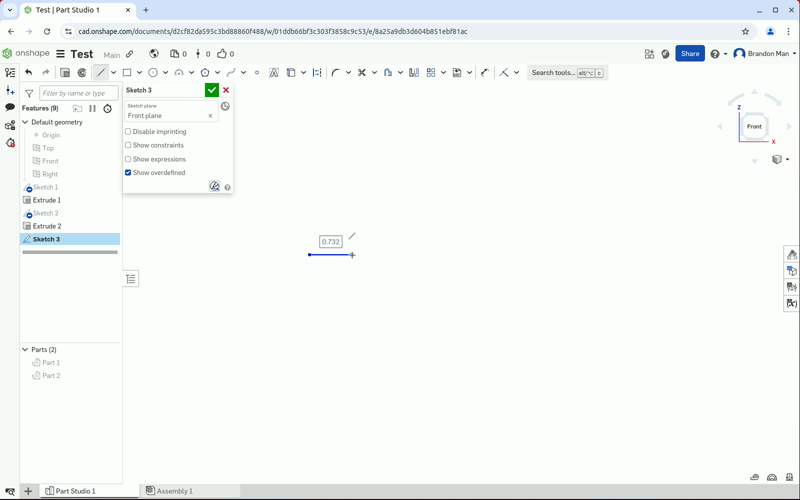
scroll(-6)
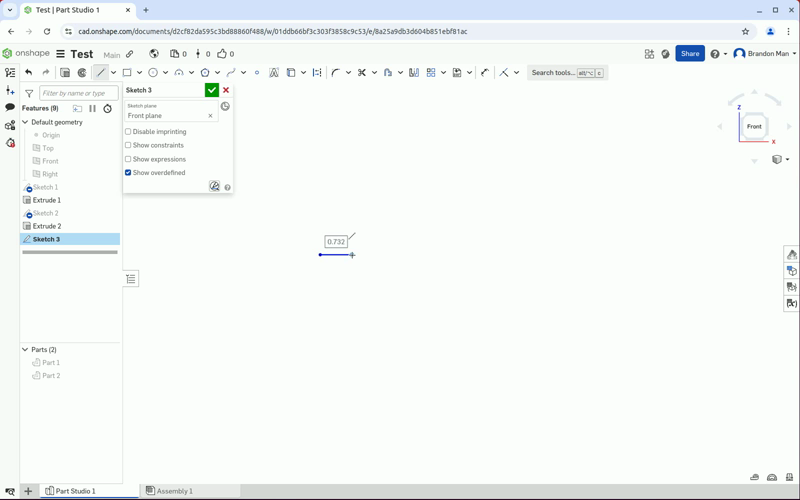
scroll(-6)
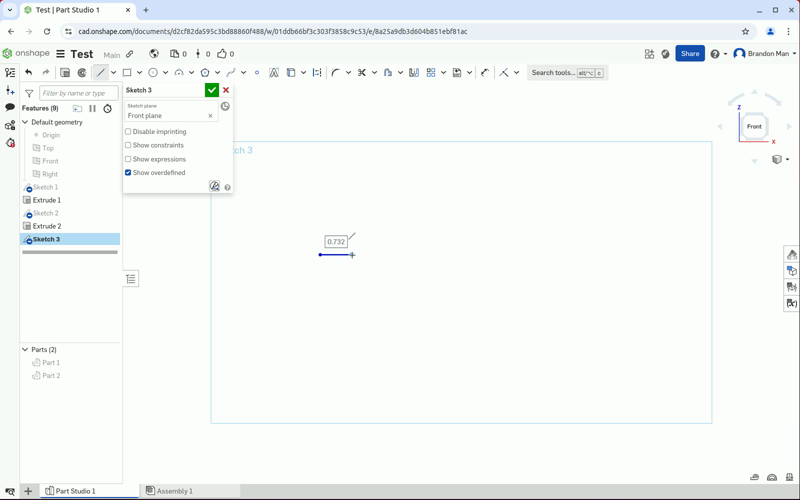
scroll(-6)
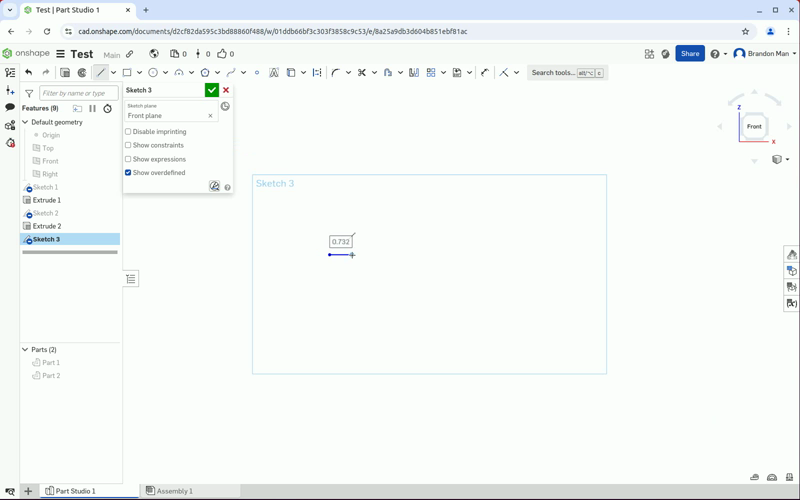
scroll(-6)
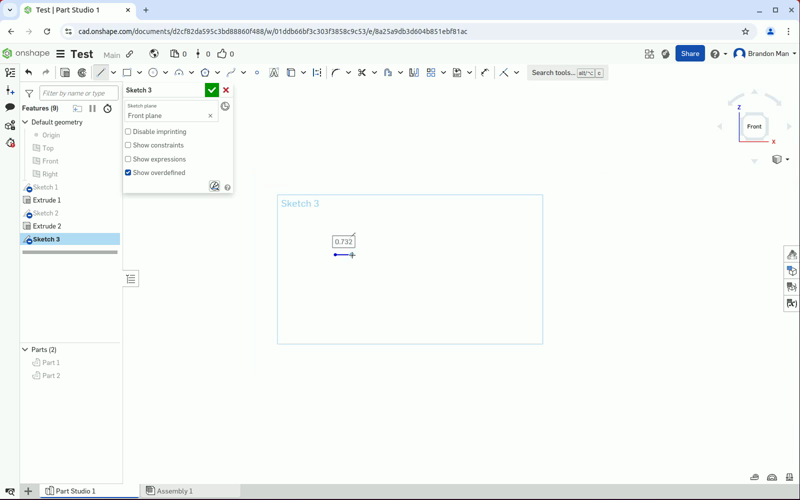
scroll(-6)
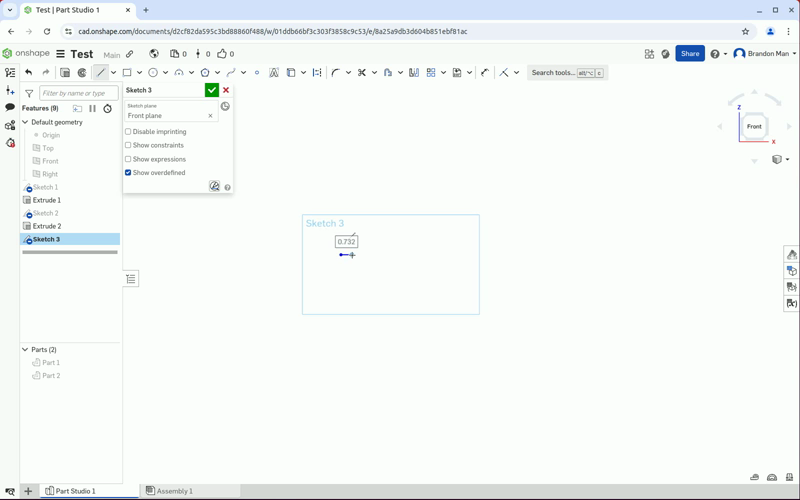
scroll(-6)
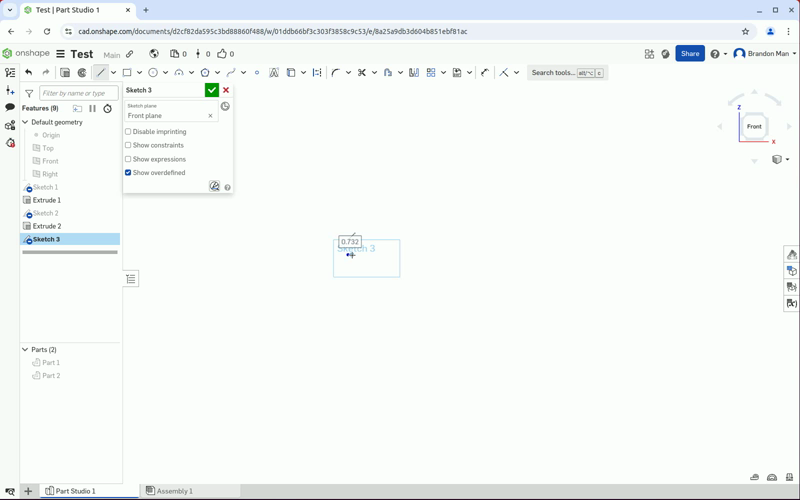
key_up(shift)
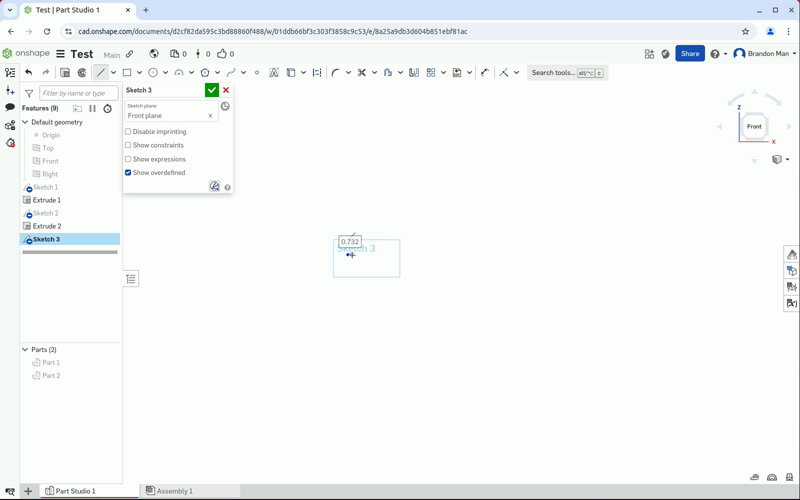
key_down(shift)
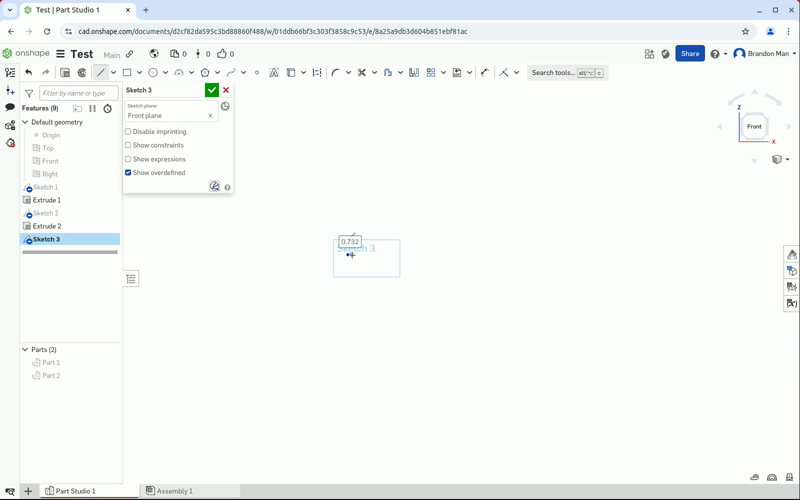
mouse_move(526, 254)
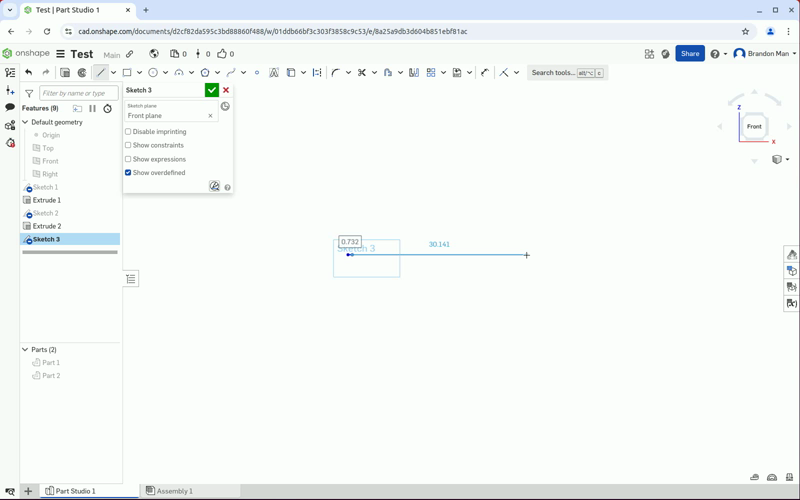
click(526, 254)
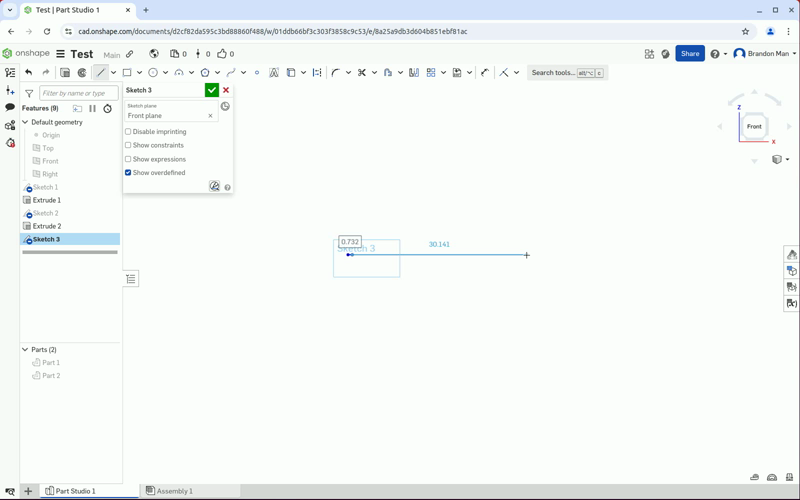
key_up(shift)
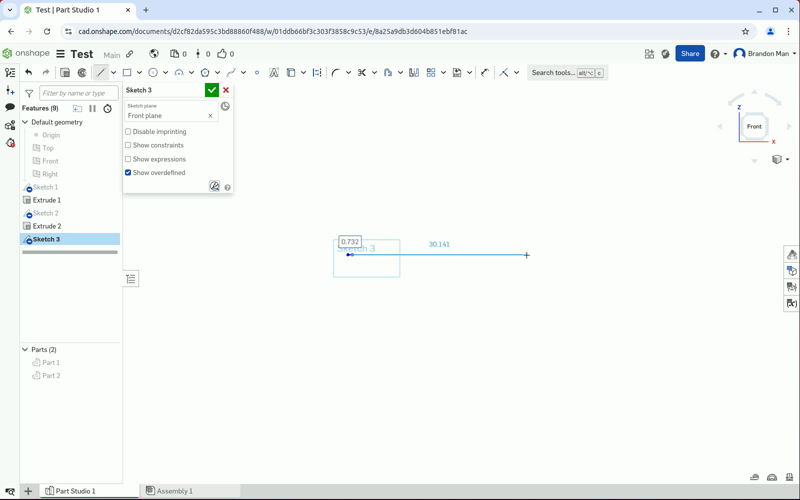
key_down(shift)
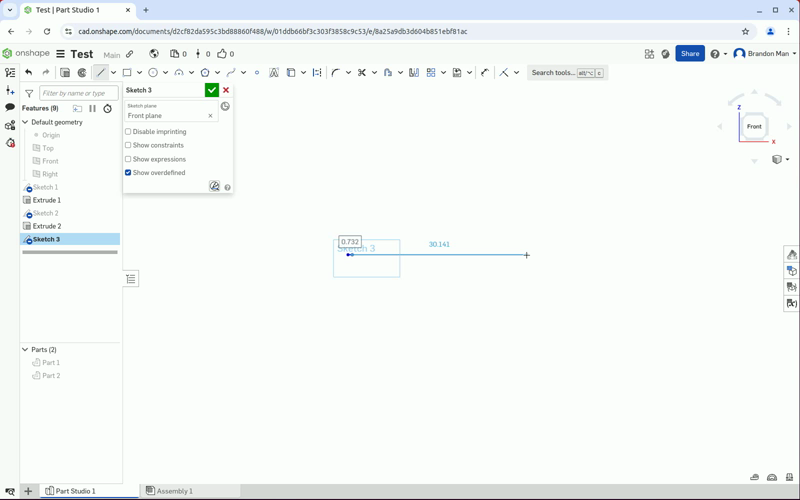
mouse_move(556, 254)
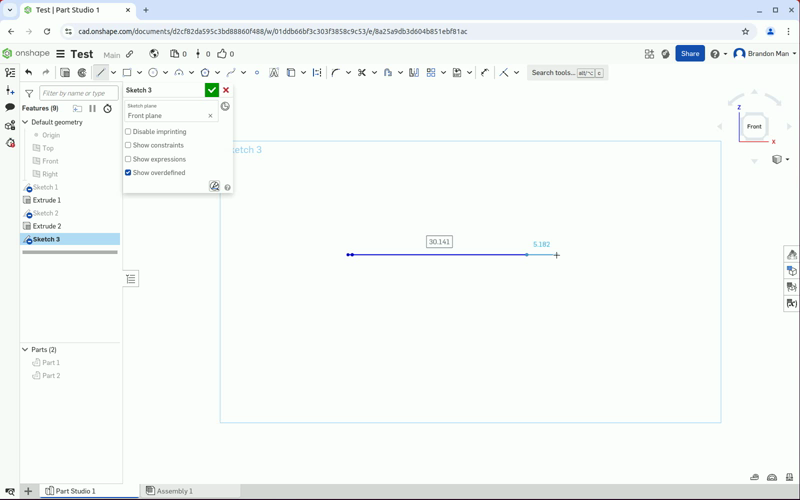
mouse_move(530, 254)
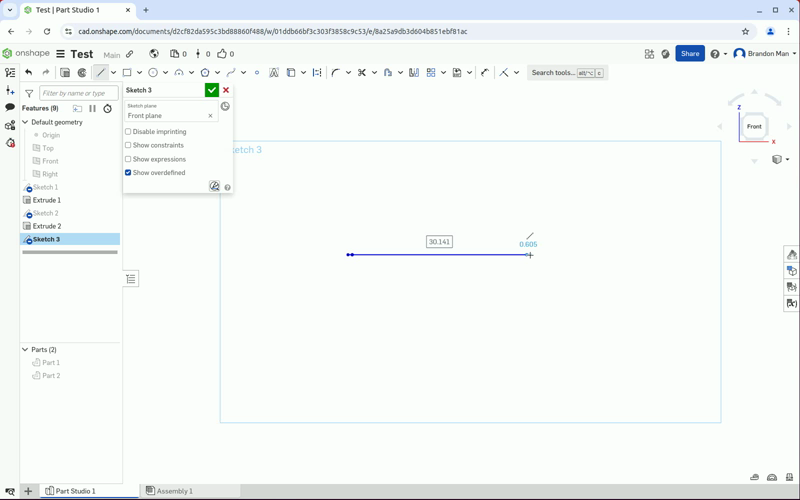
scroll(6)
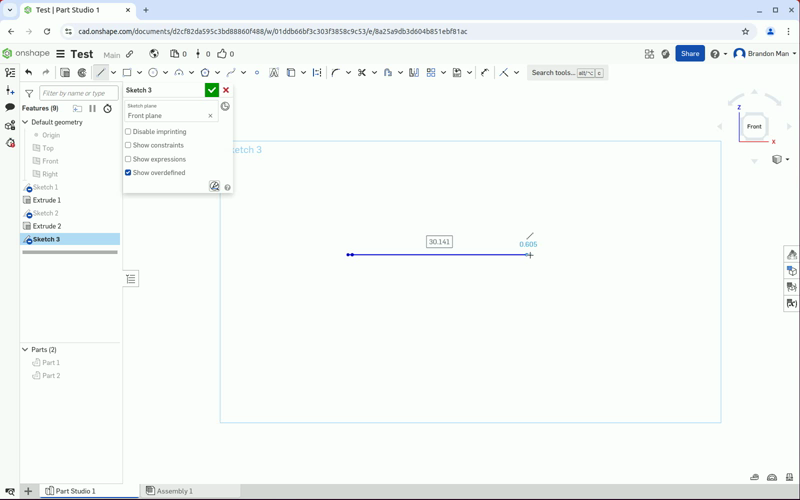
scroll(6)
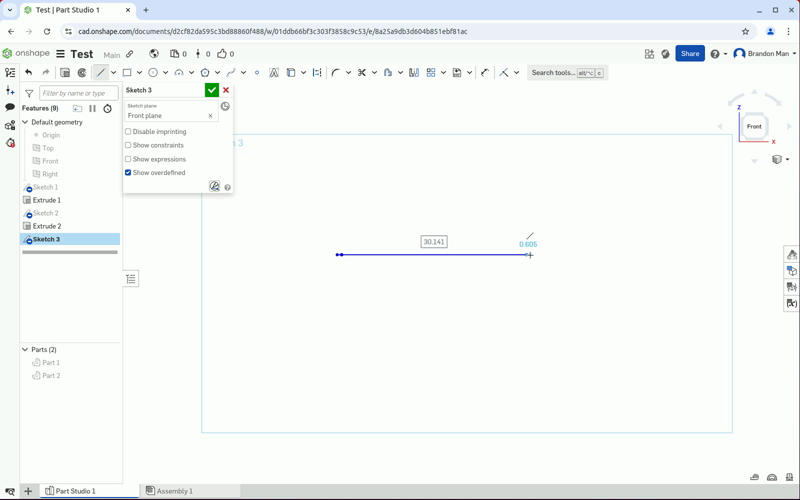
scroll(6)
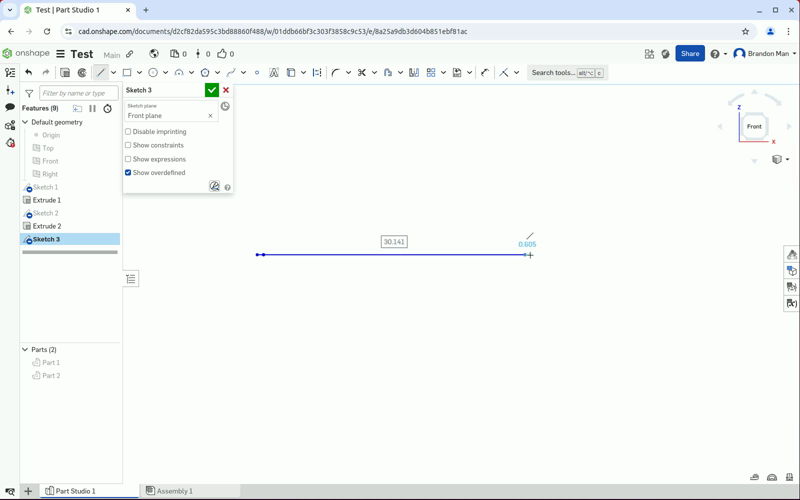
scroll(6)
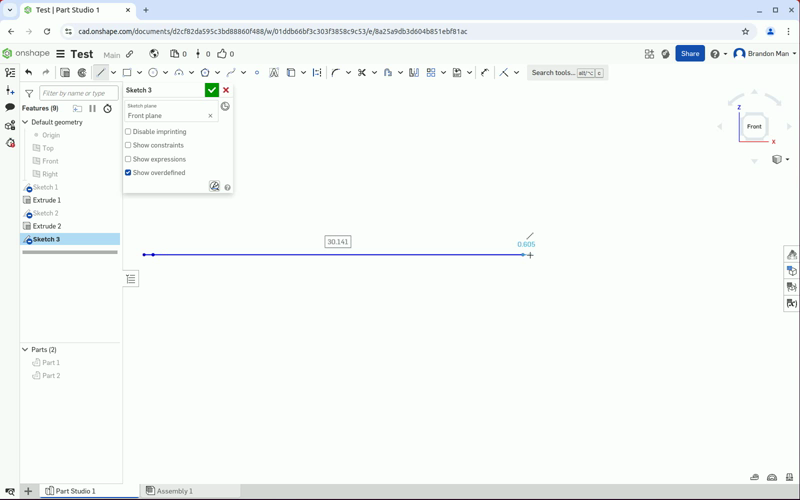
scroll(6)
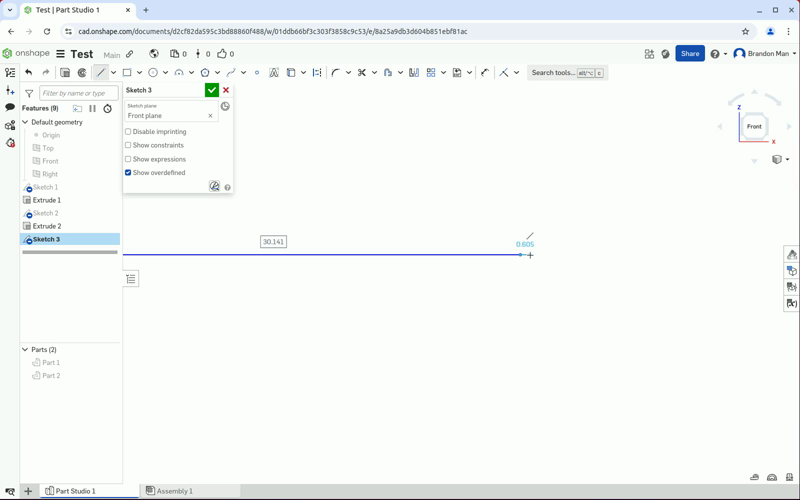
scroll(6)
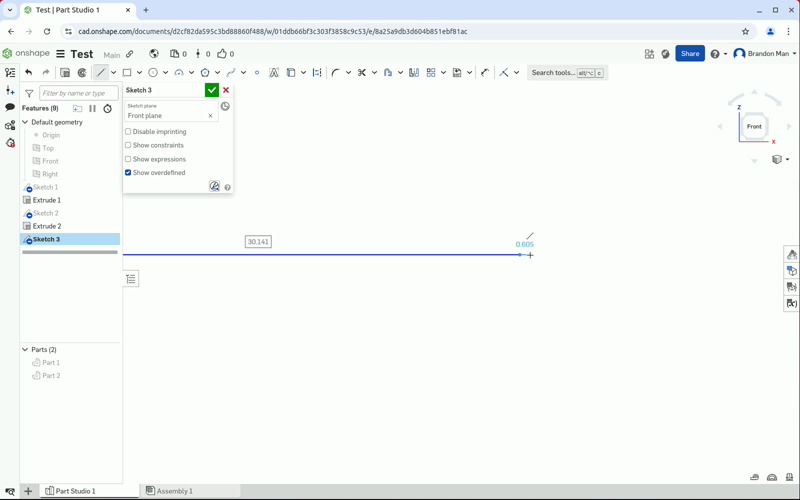
scroll(6)
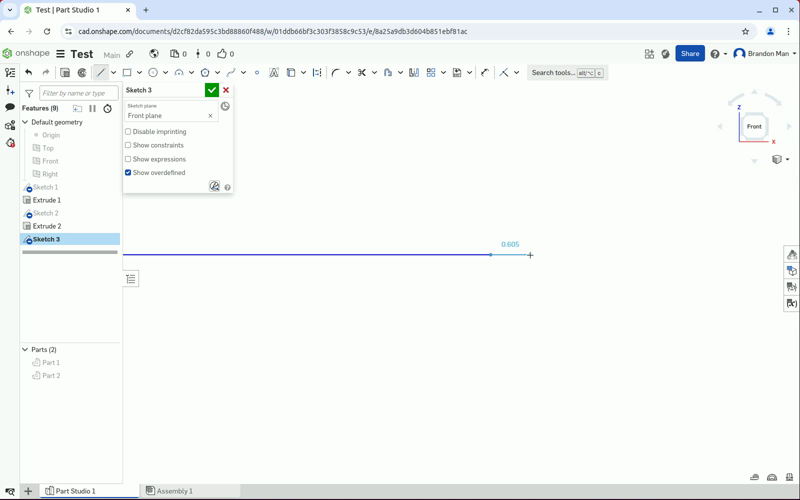
click(530, 254)
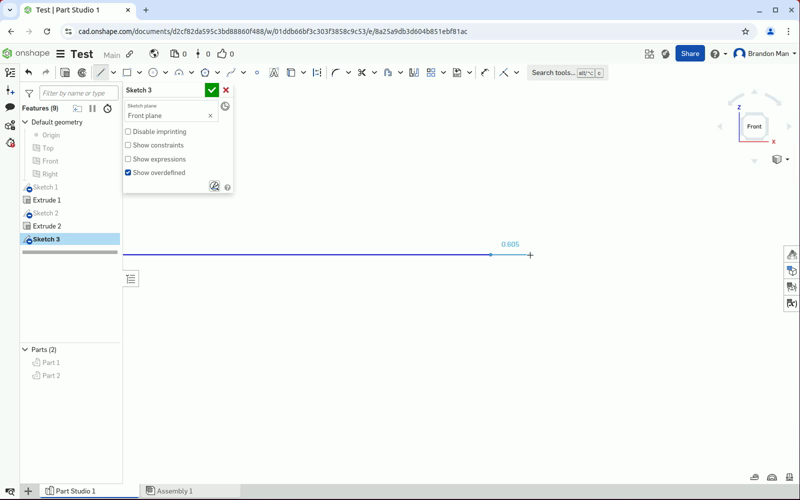
scroll(-6)
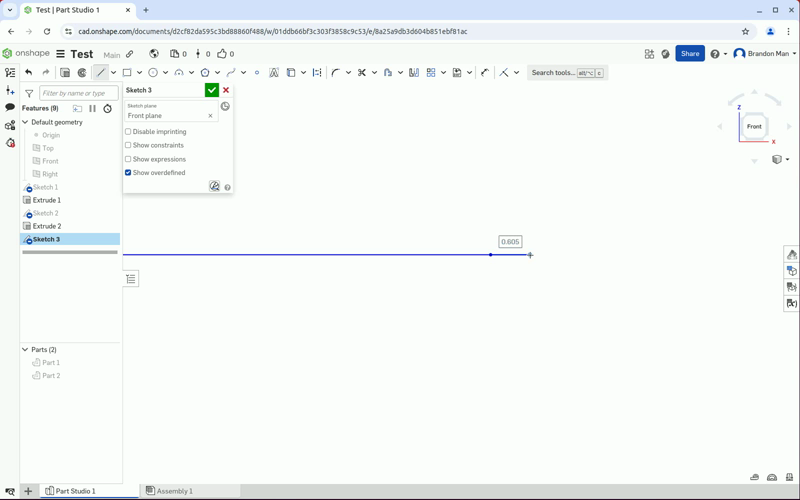
scroll(-6)
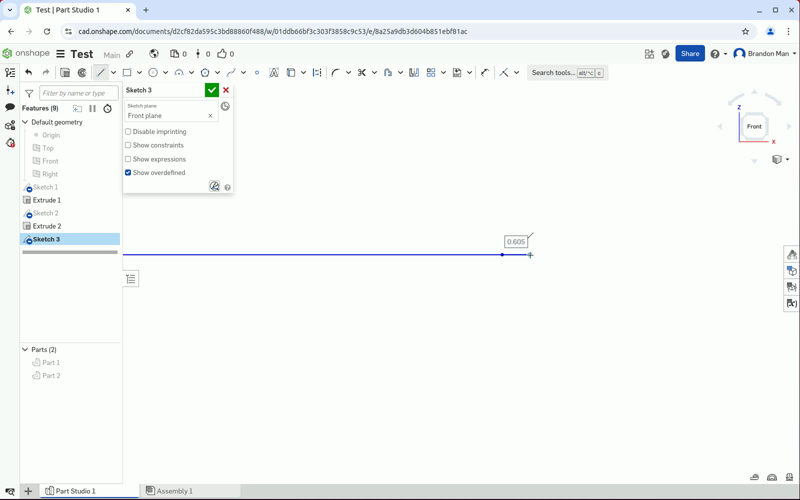
scroll(-6)
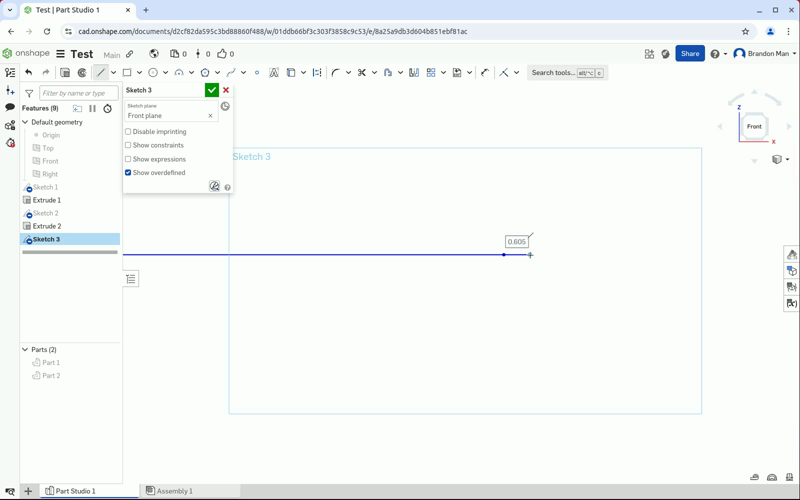
scroll(-6)
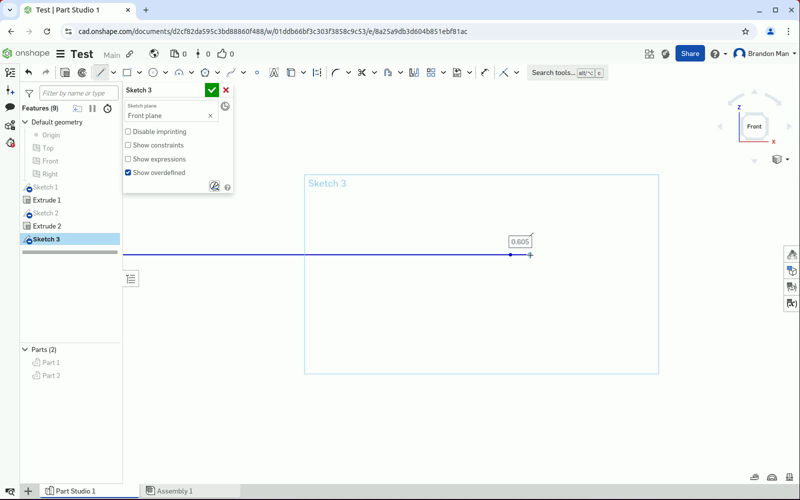
scroll(-6)
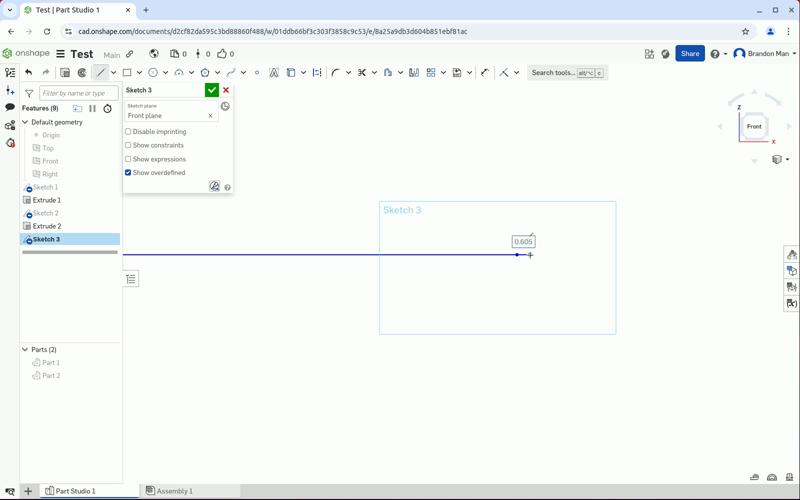
scroll(-6)
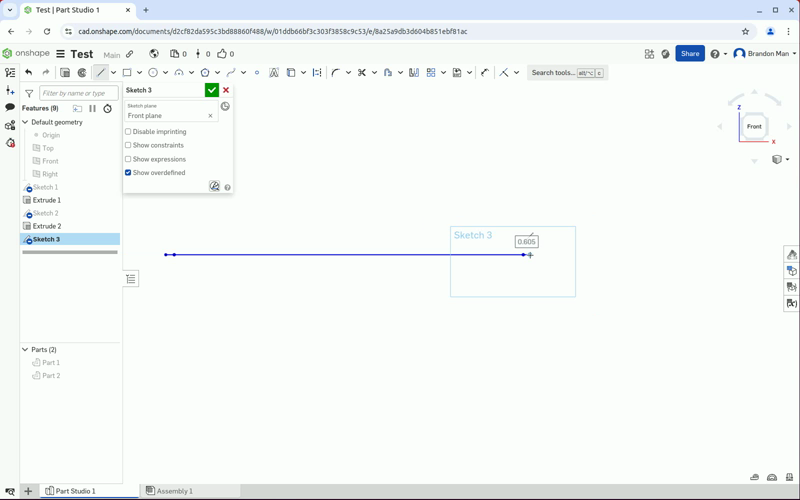
scroll(-6)
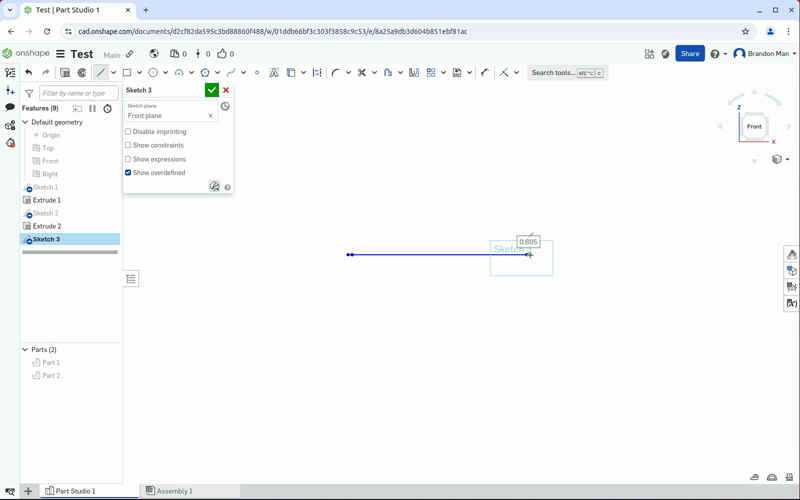
key_up(shift)
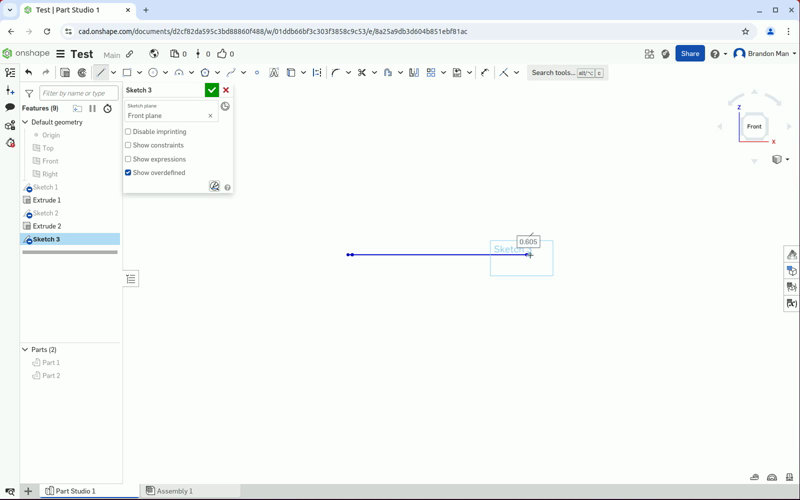
key_down(shift)
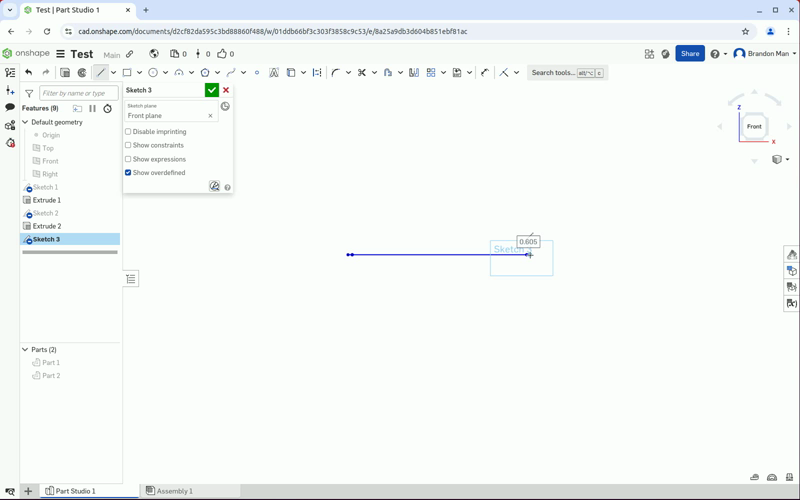
mouse_move(560, 254)
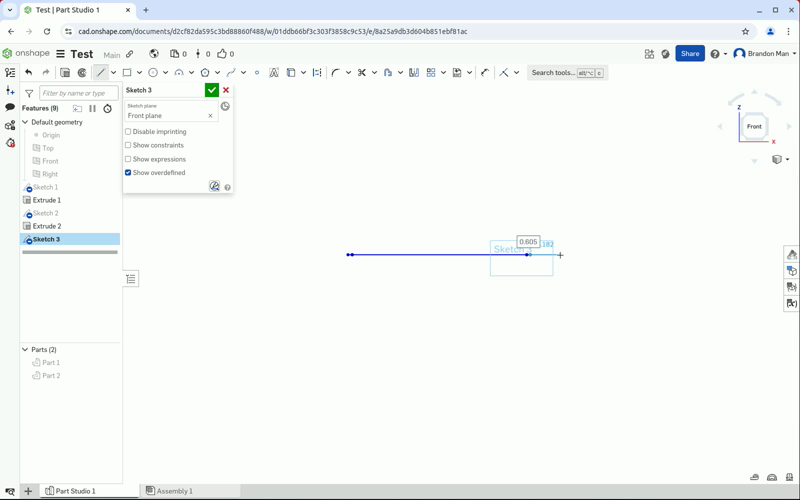
mouse_move(530, 250)
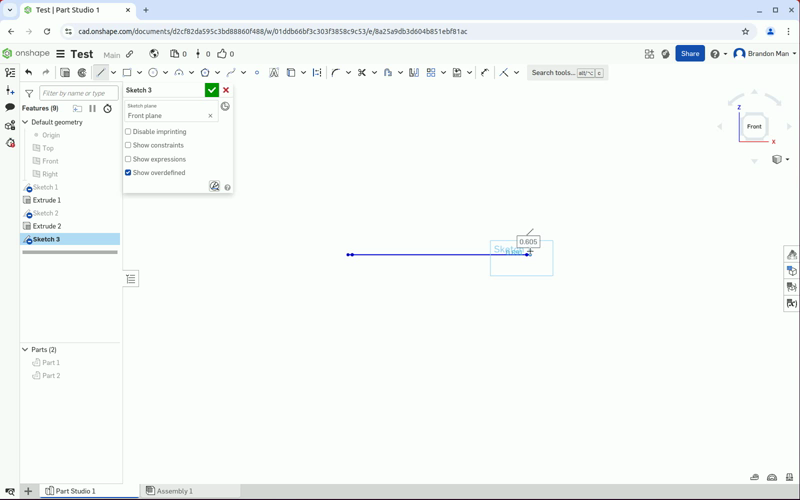
scroll(6)
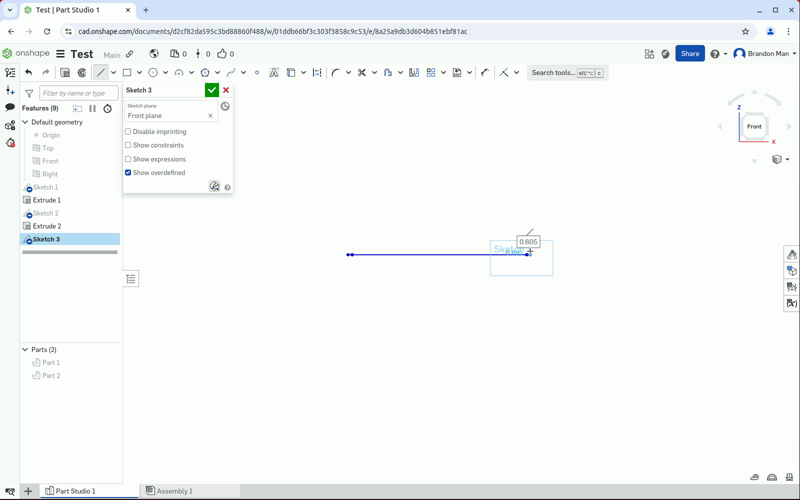
scroll(6)
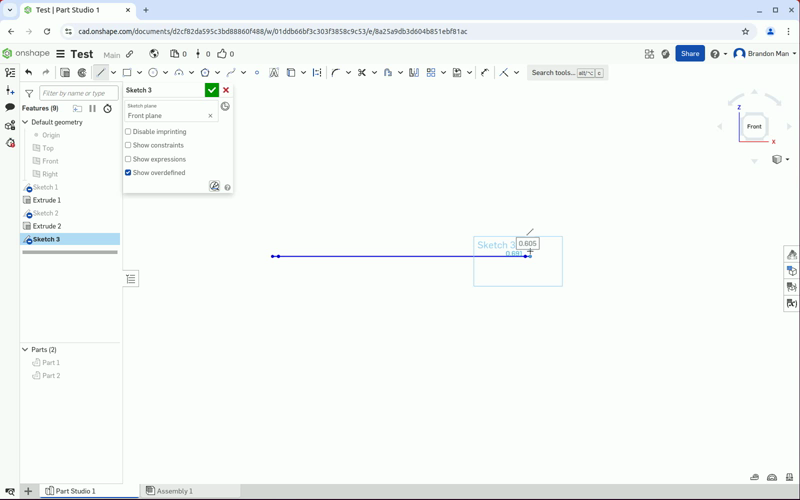
scroll(6)
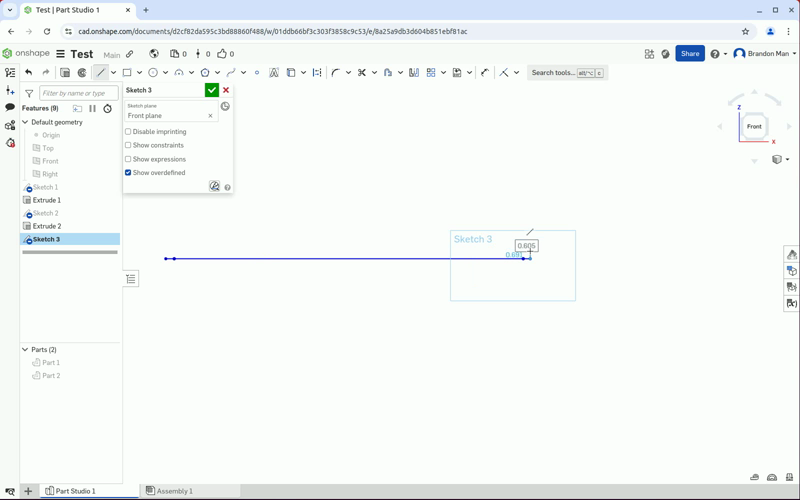
scroll(6)
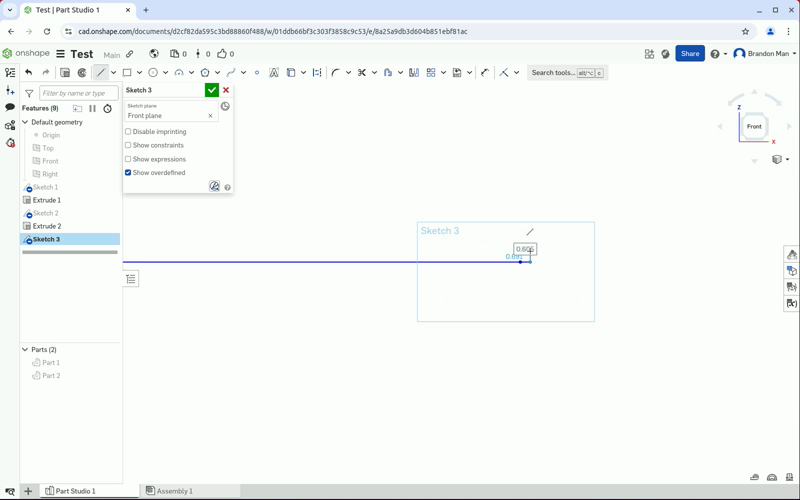
scroll(6)
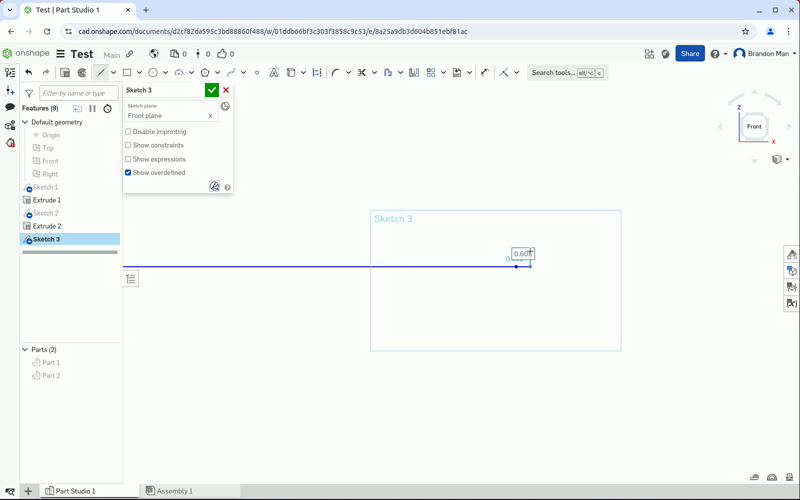
scroll(6)
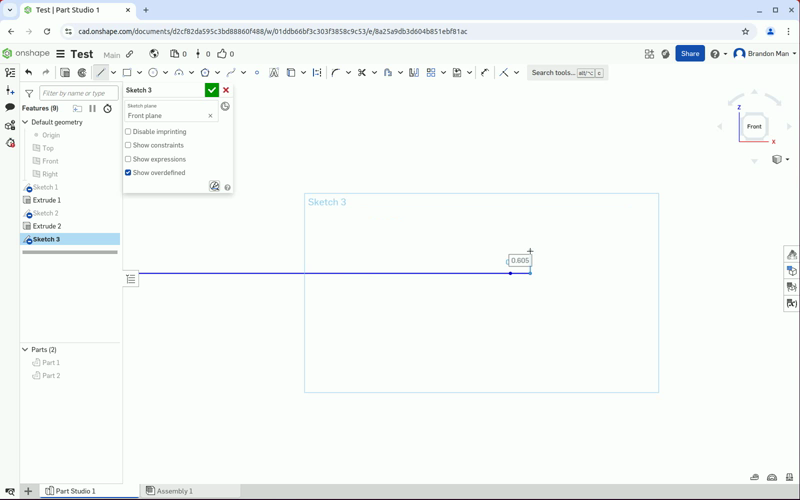
scroll(6)
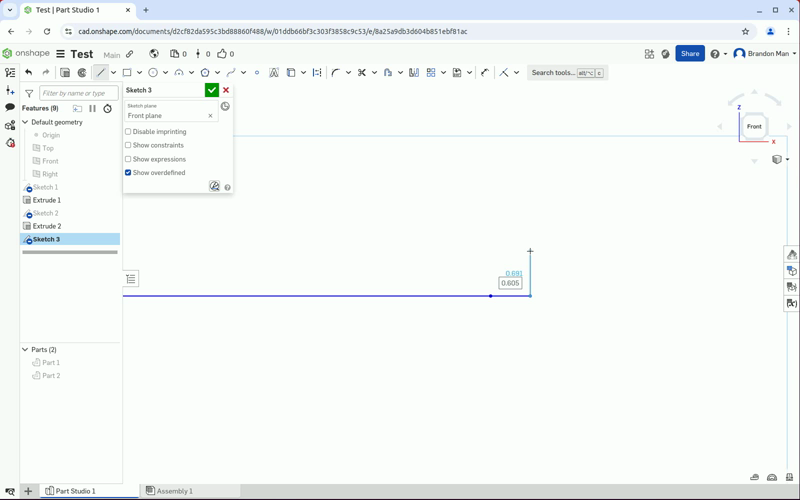
click(530, 250)
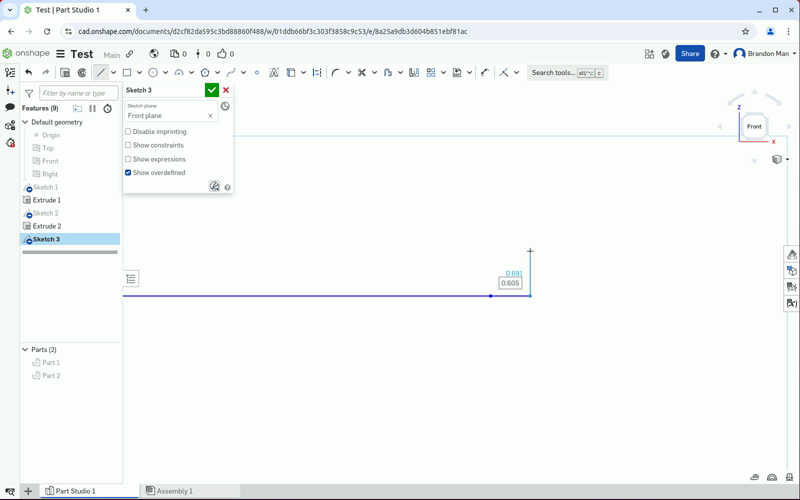
scroll(-6)
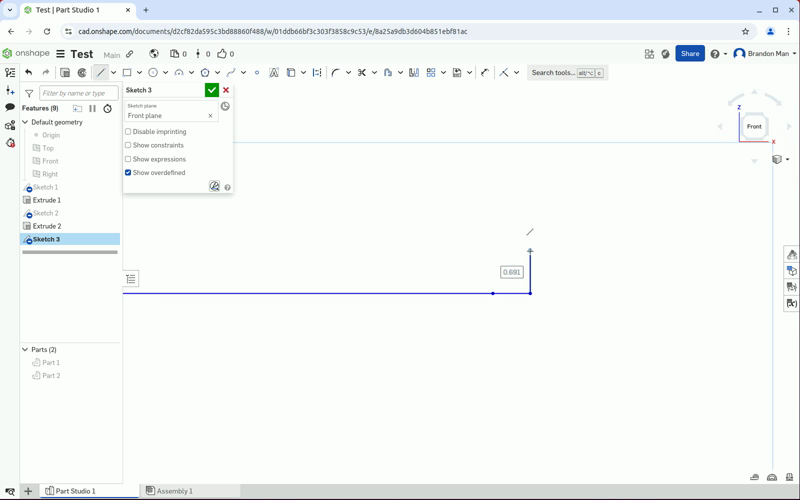
scroll(-6)
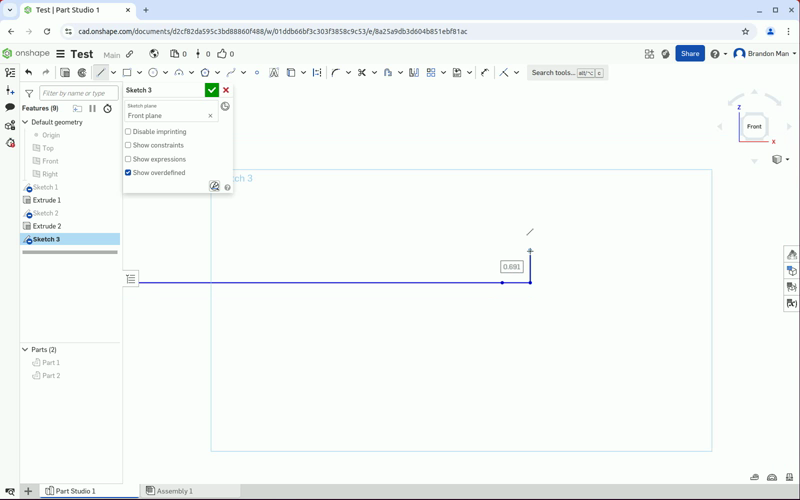
scroll(-6)
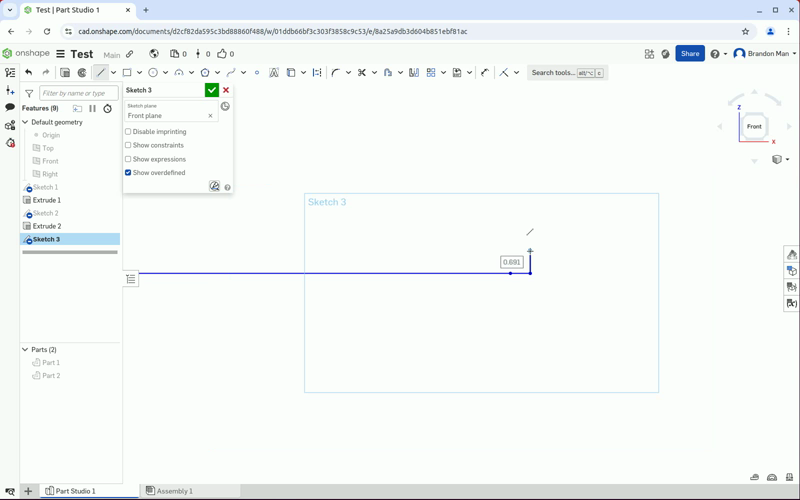
scroll(-6)
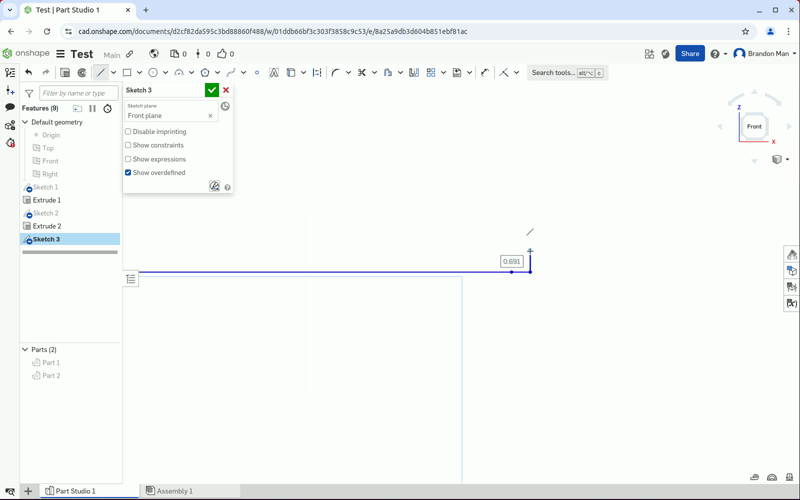
scroll(-6)
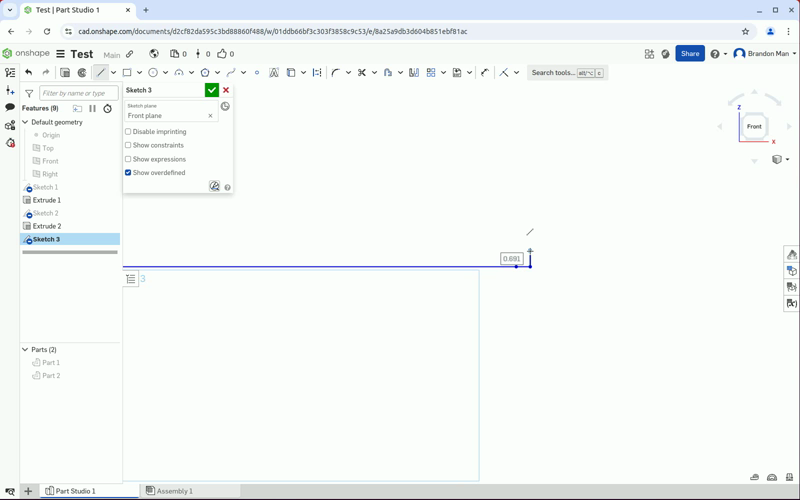
scroll(-6)
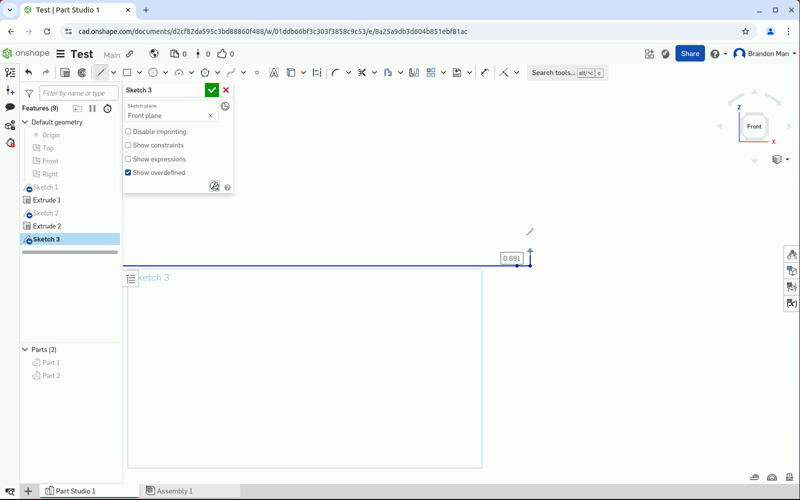
scroll(-6)
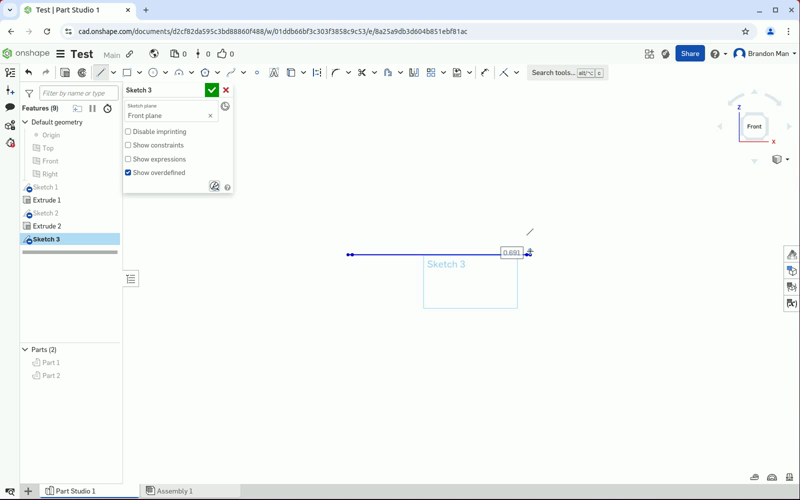
key_up(shift)
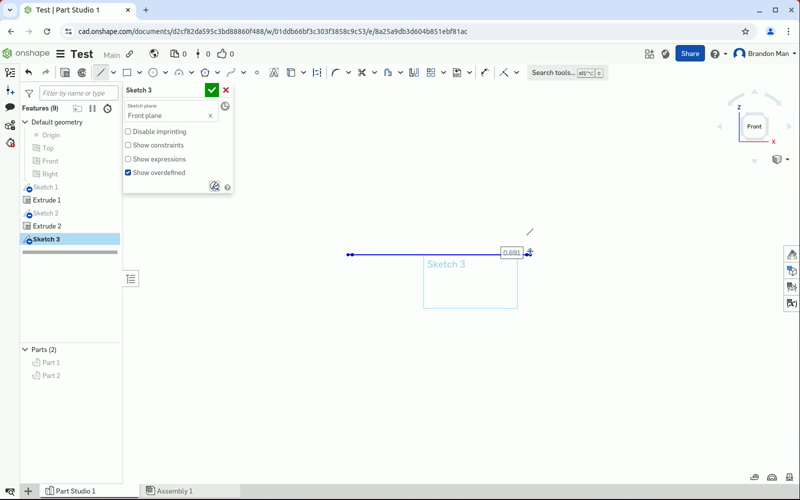
key_down(shift)
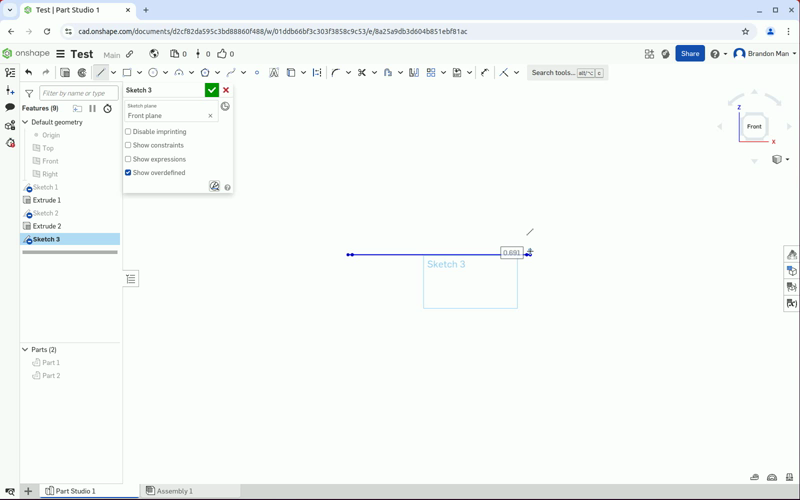
mouse_move(348, 250)
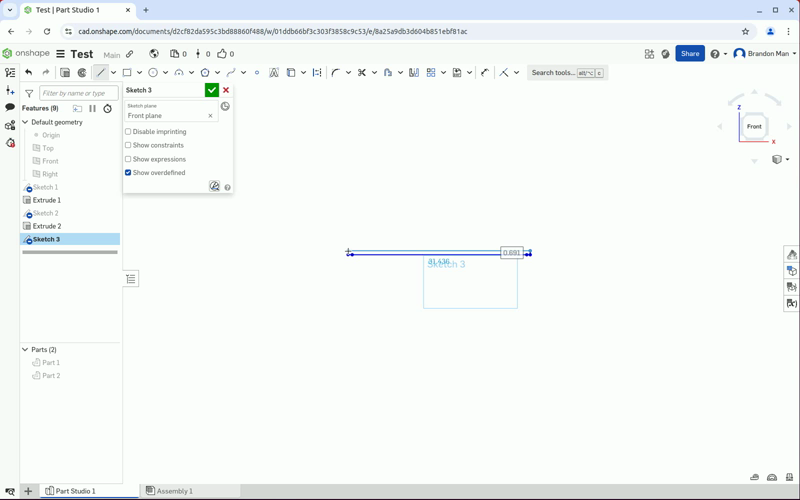
scroll(6)
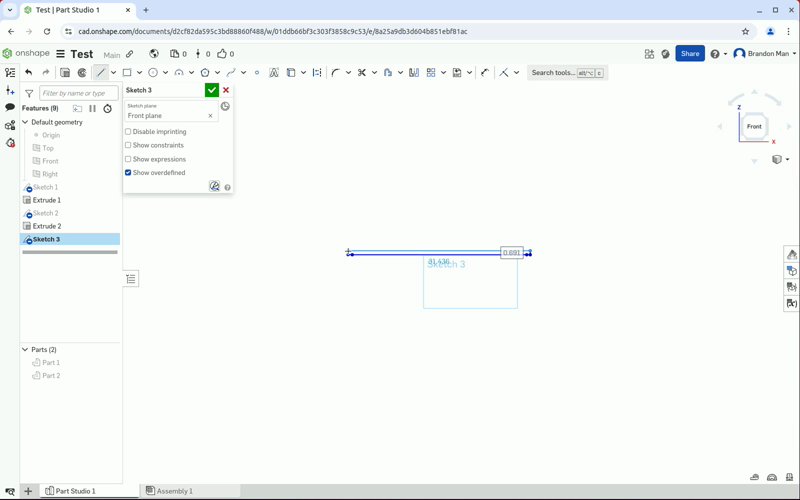
scroll(6)
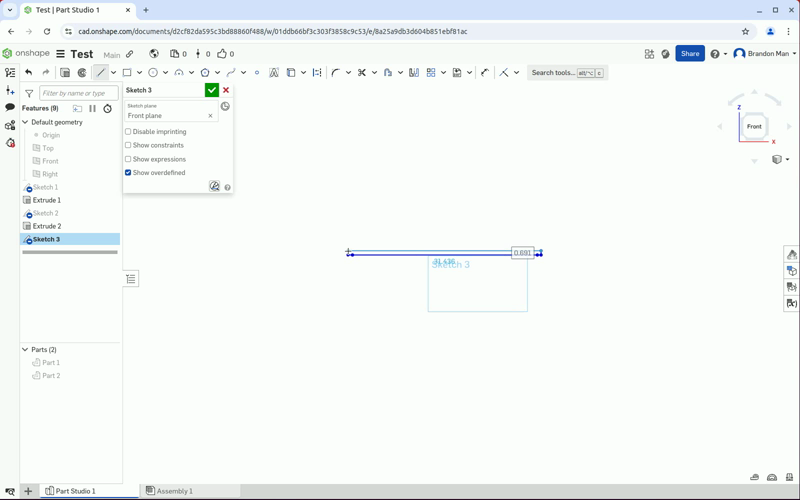
scroll(6)
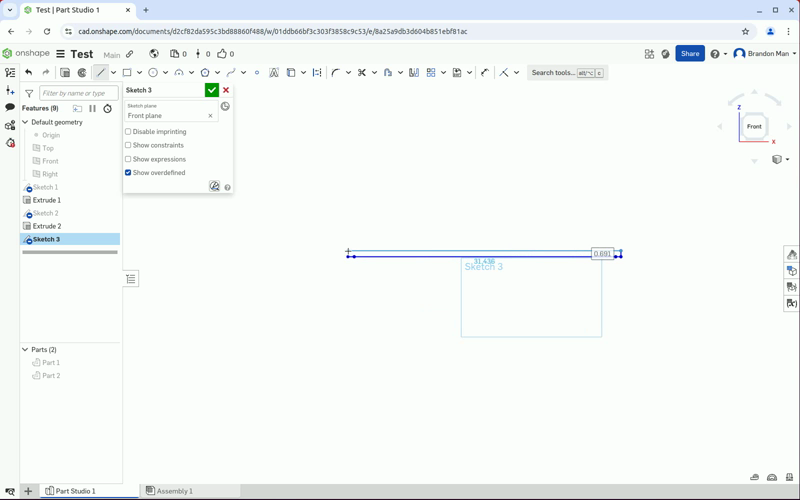
scroll(6)
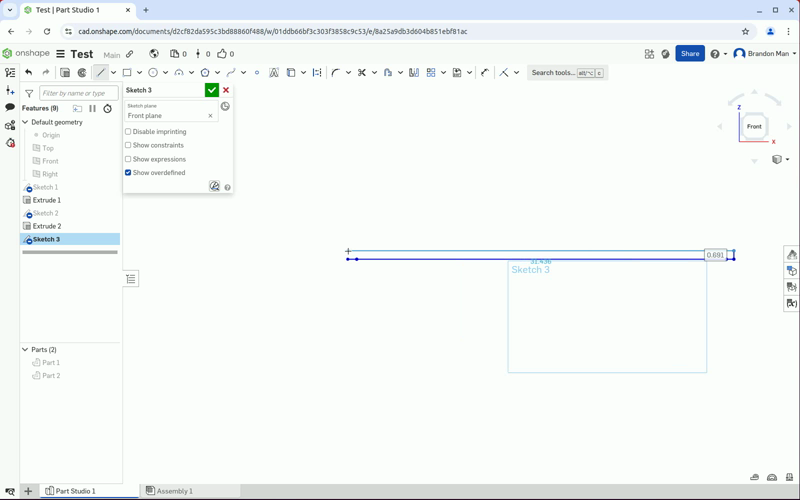
scroll(6)
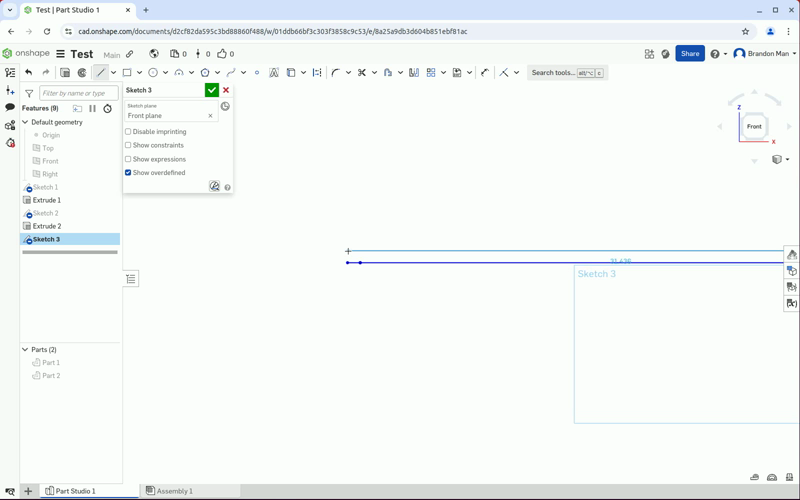
scroll(6)
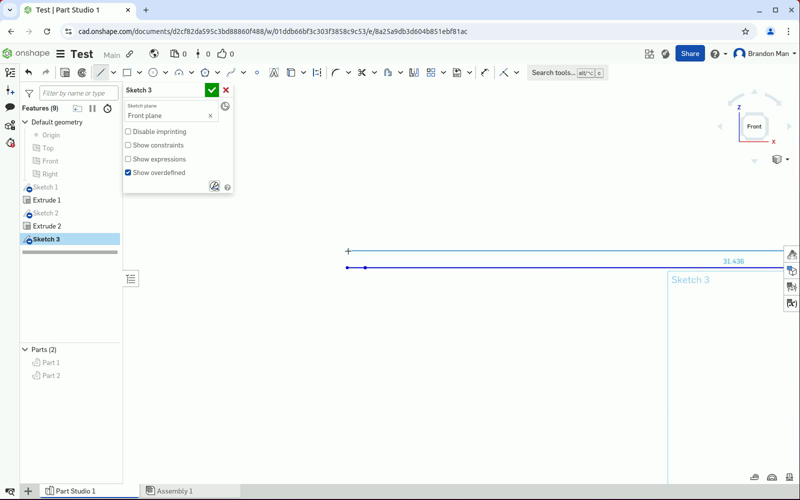
scroll(6)
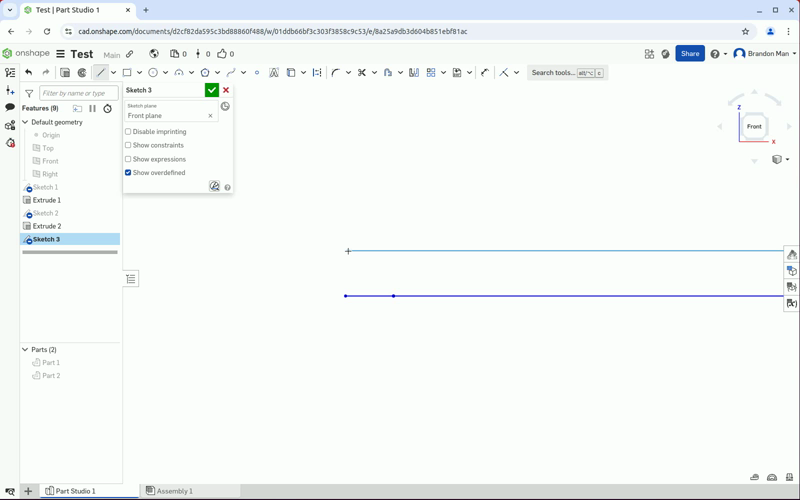
click(348, 250)
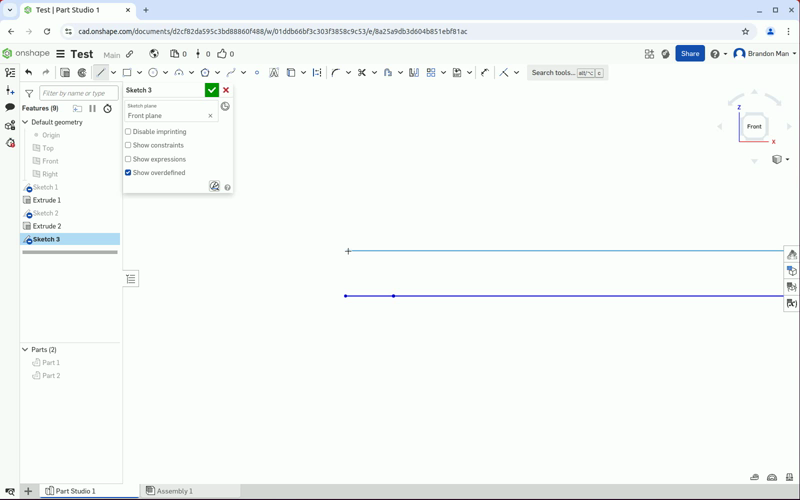
scroll(-6)
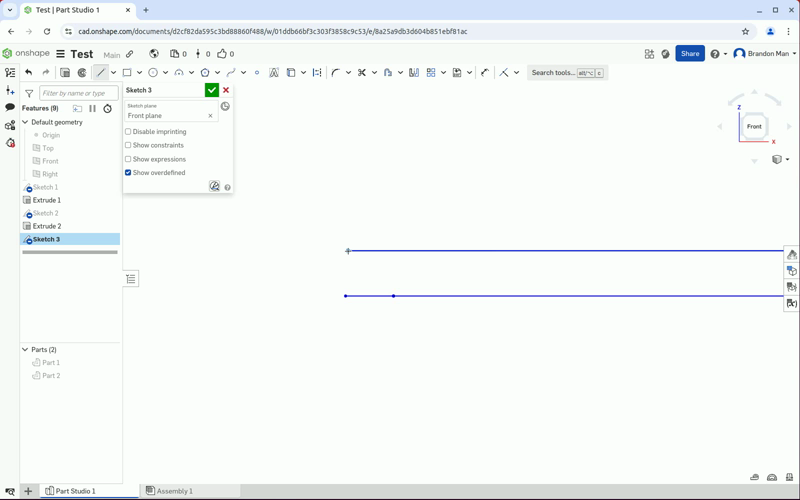
scroll(-6)
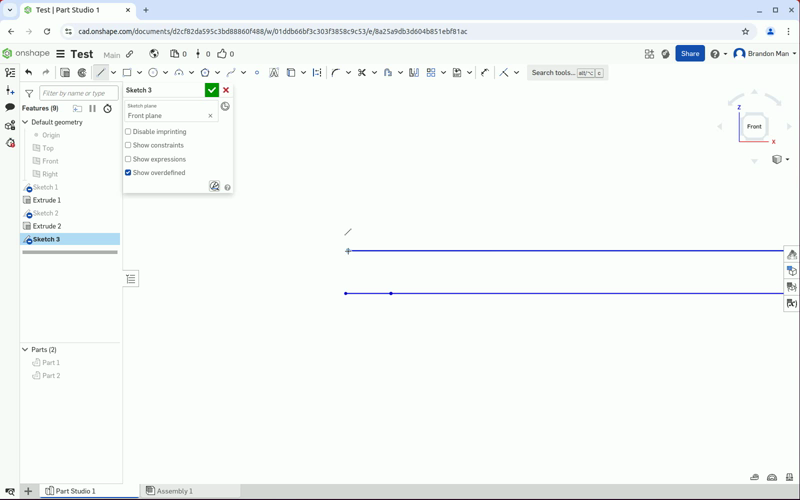
scroll(-6)
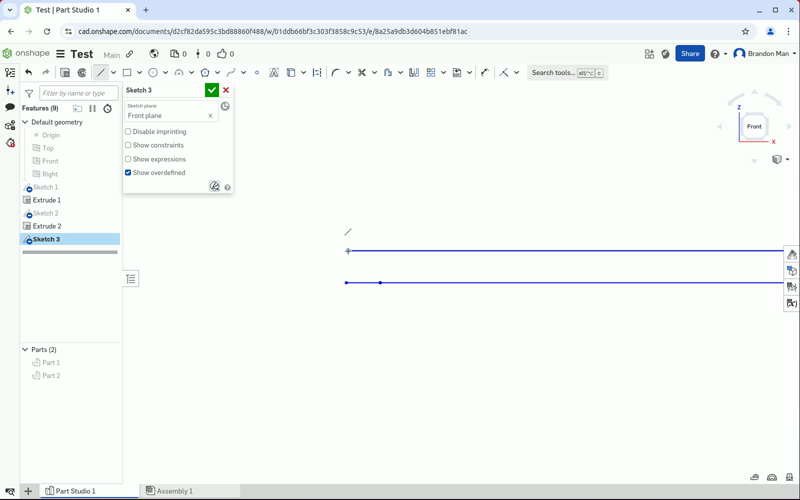
scroll(-6)
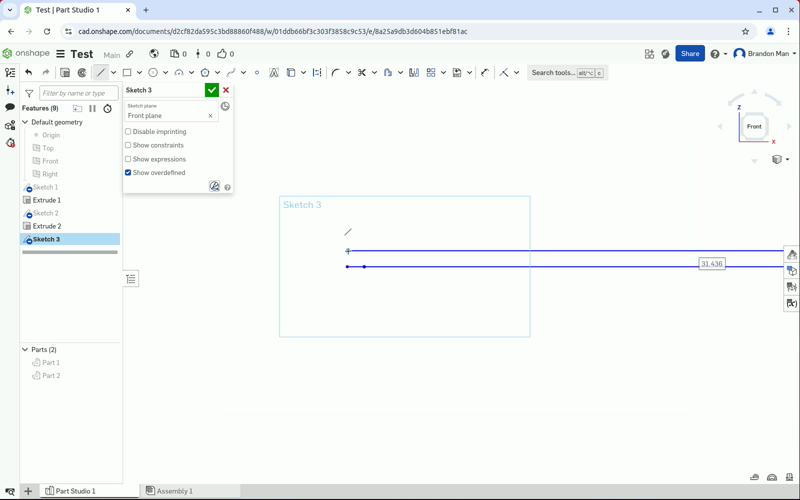
scroll(-6)
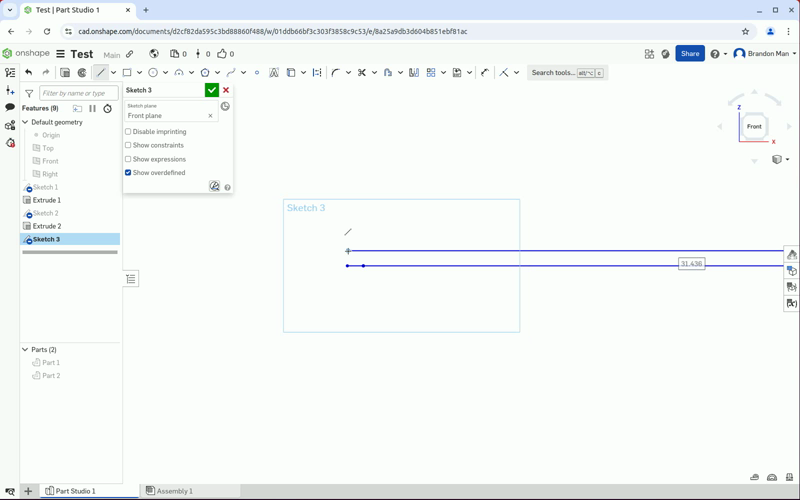
scroll(-6)
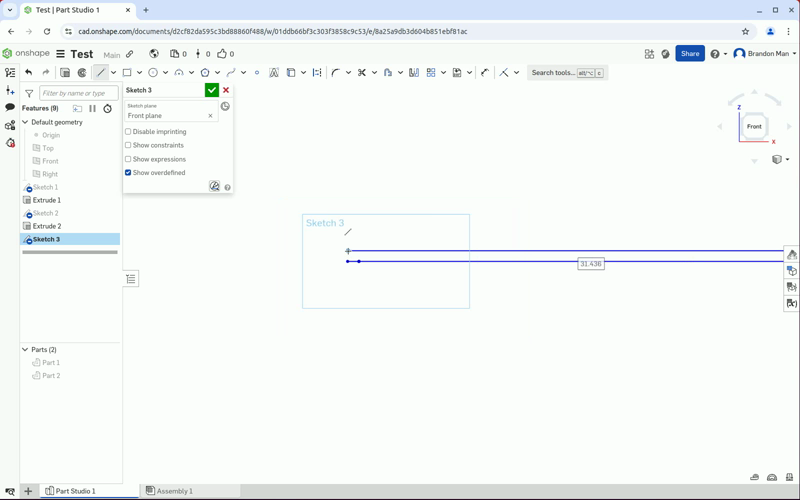
scroll(-6)
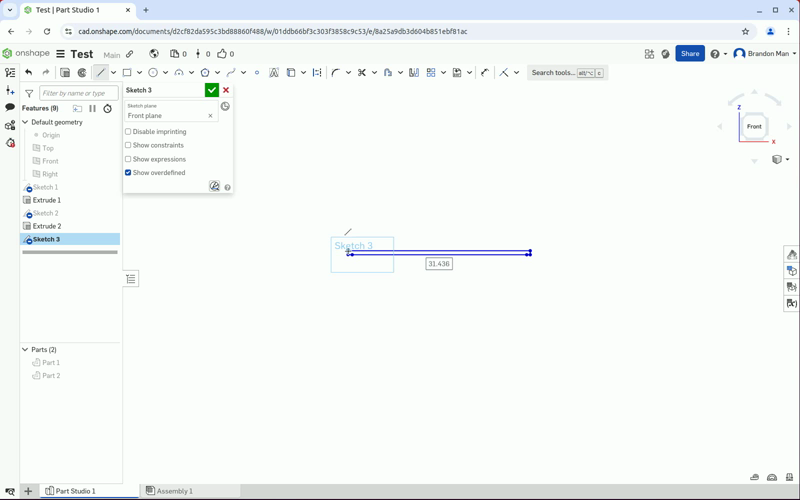
key_up(shift)
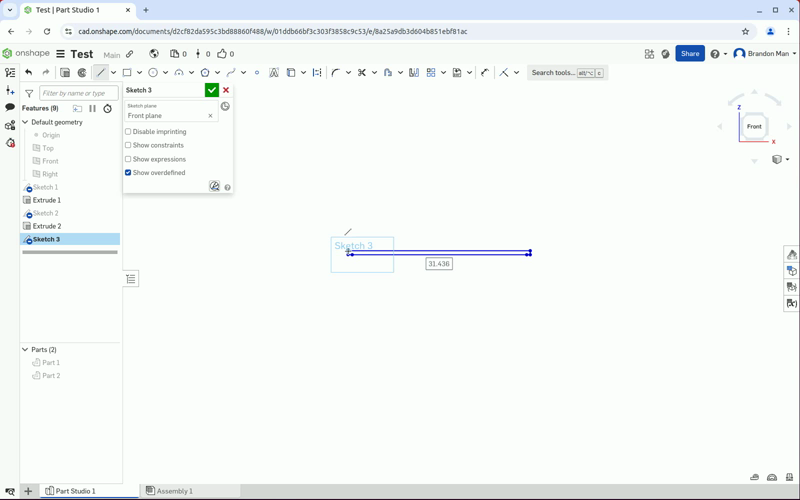
mouse_move(378, 250)
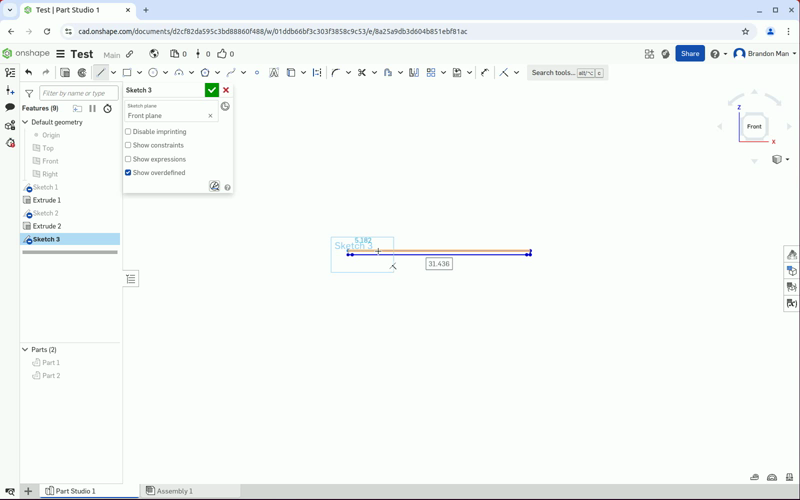
key_down(shift)
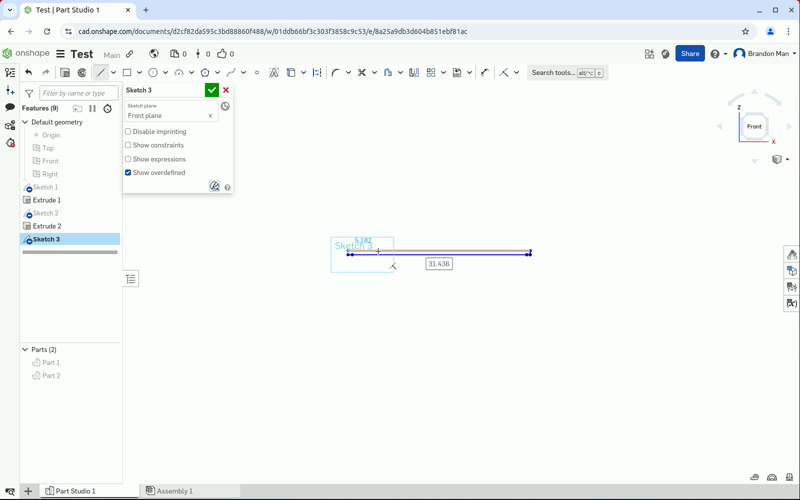
mouse_move(348, 254)
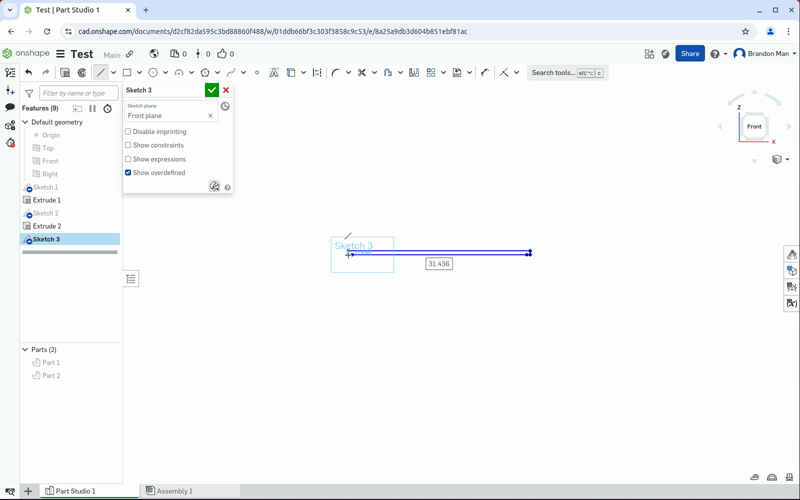
scroll(6)
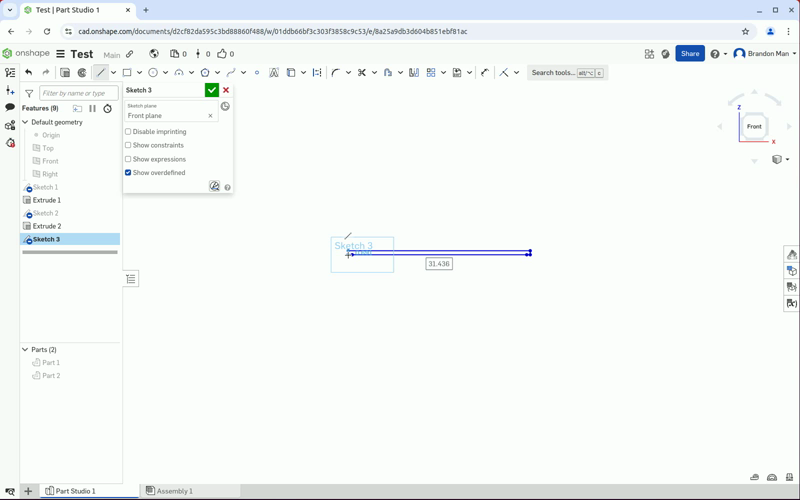
scroll(6)
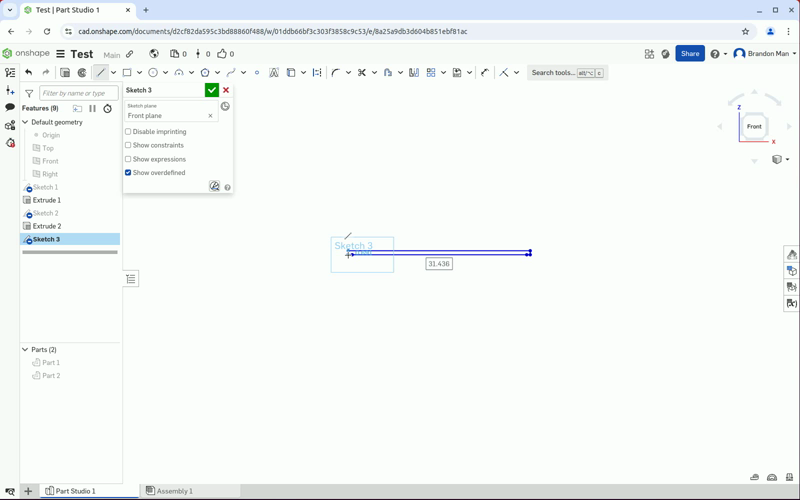
scroll(6)
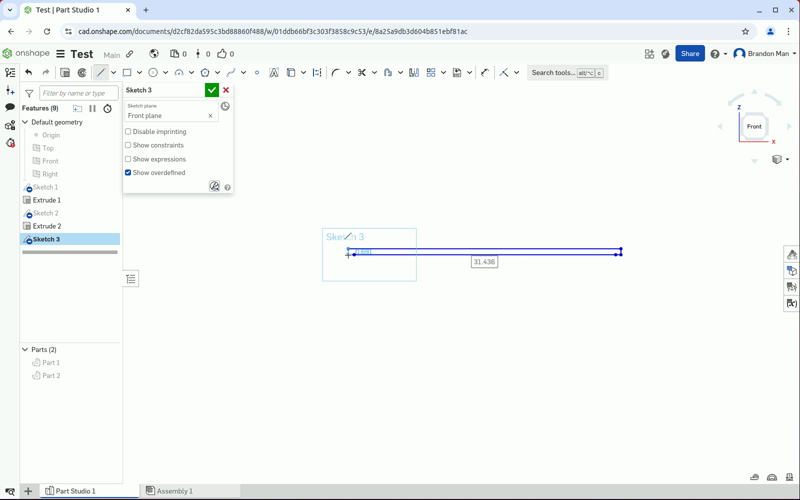
scroll(6)
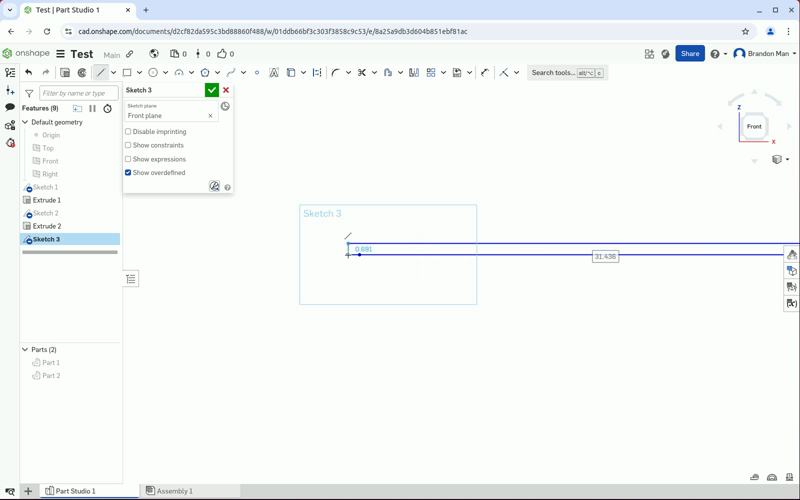
scroll(6)
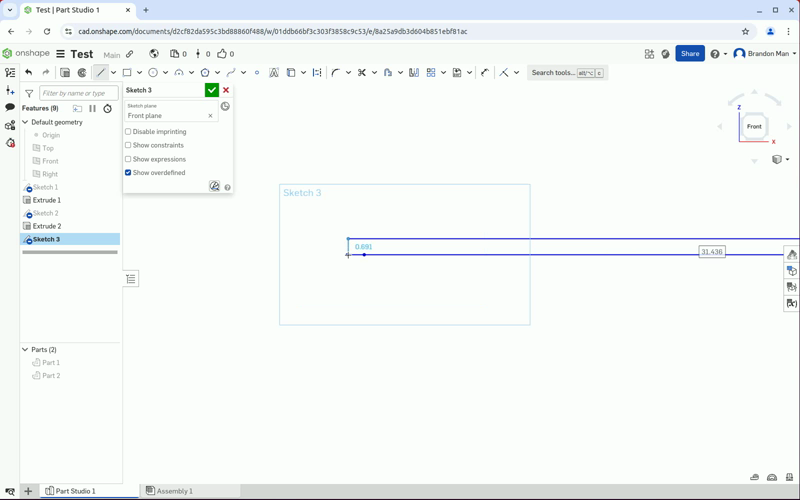
scroll(6)
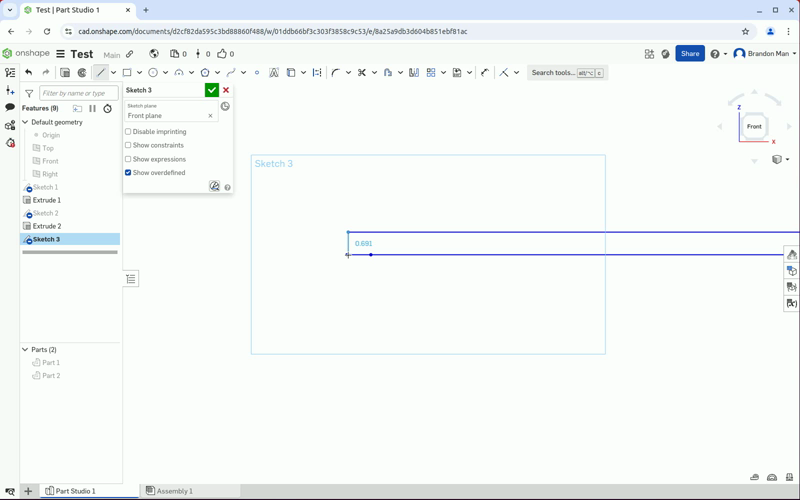
scroll(6)
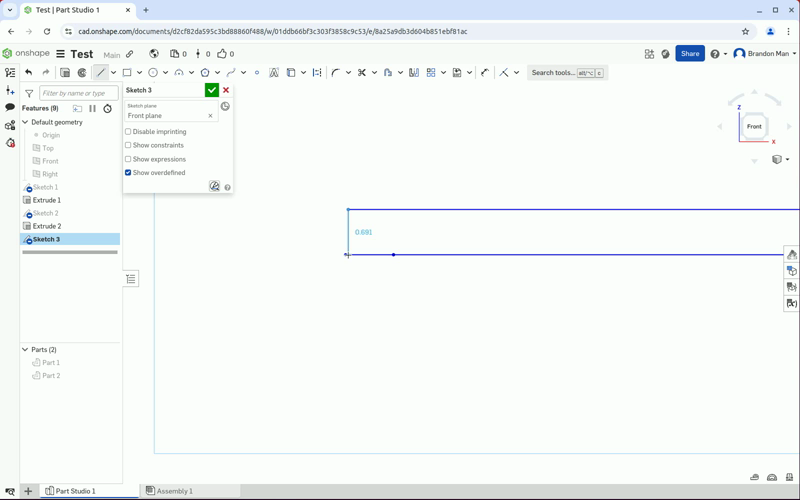
key_up(shift)
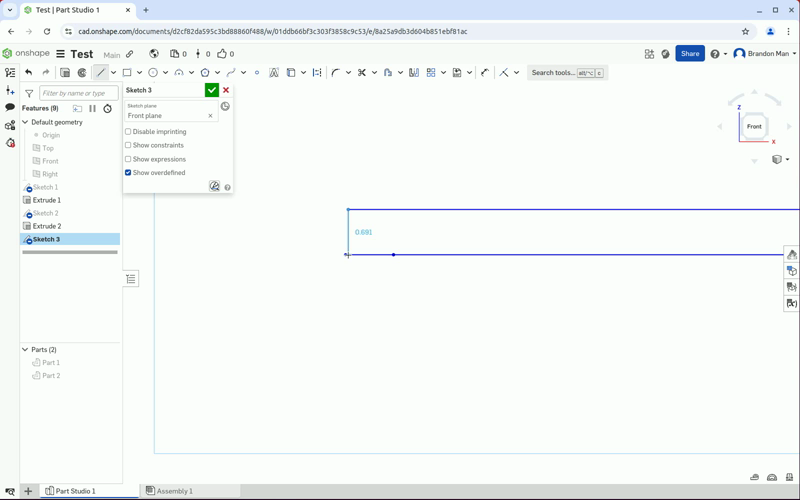
click(348, 254)
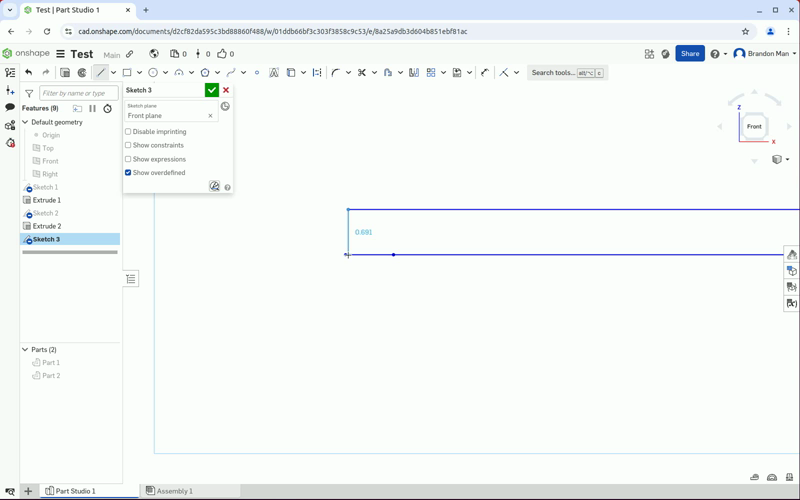
scroll(-6)
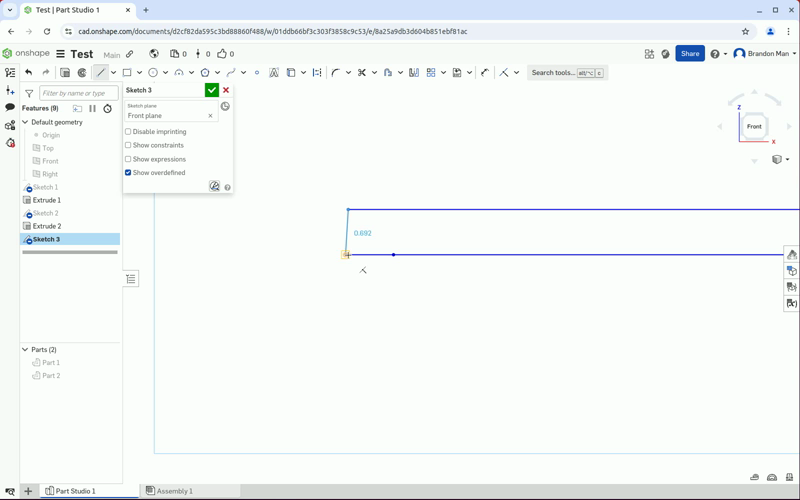
scroll(-6)
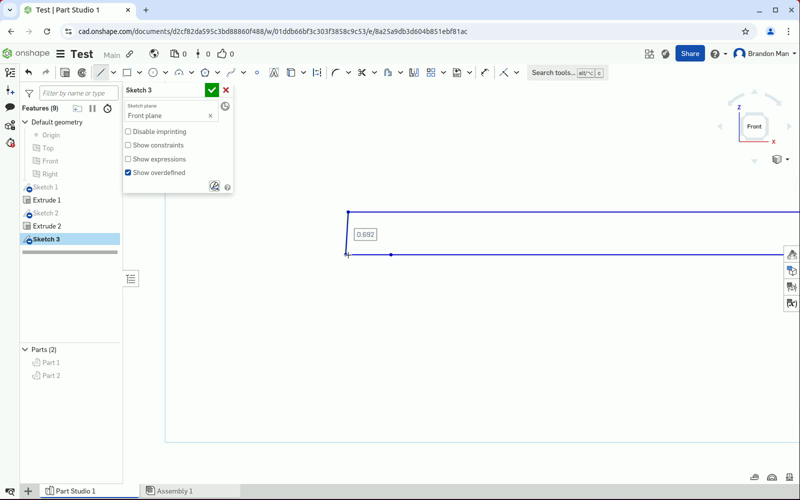
scroll(-6)
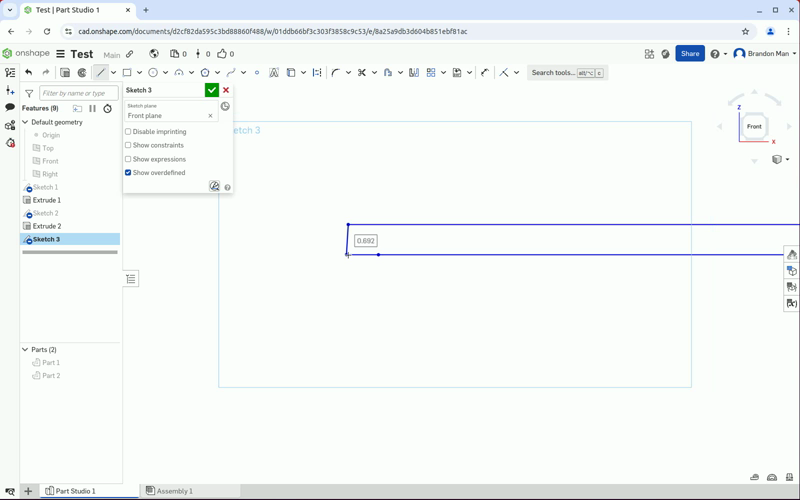
scroll(-6)
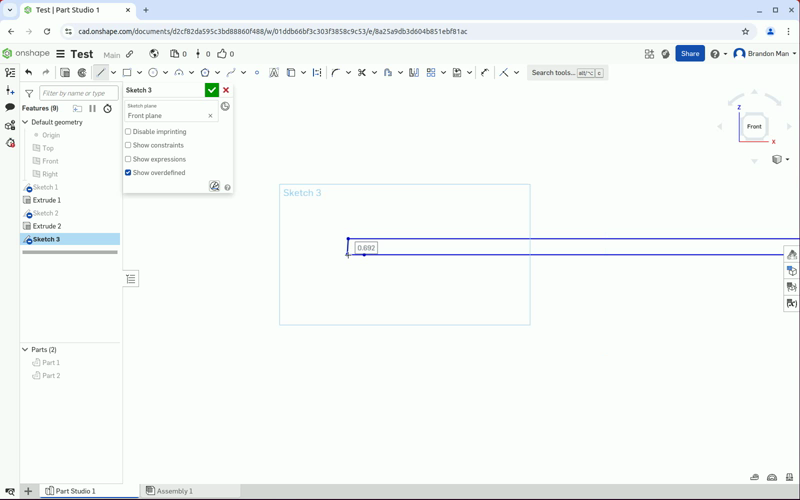
scroll(-6)
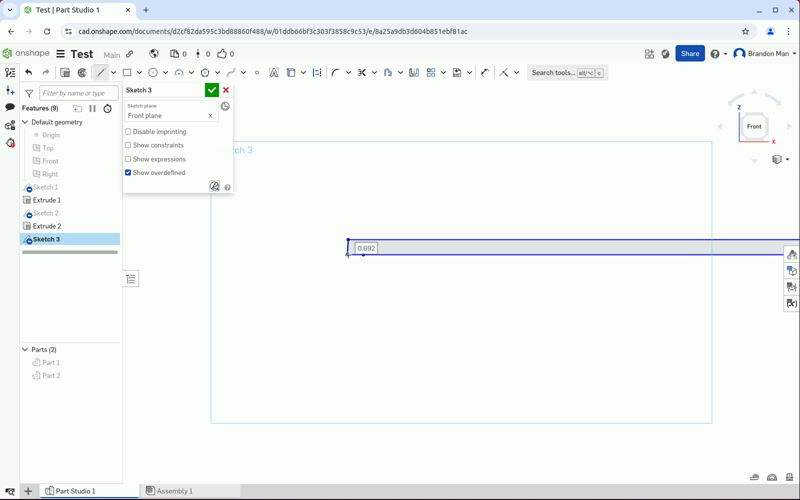
scroll(-6)
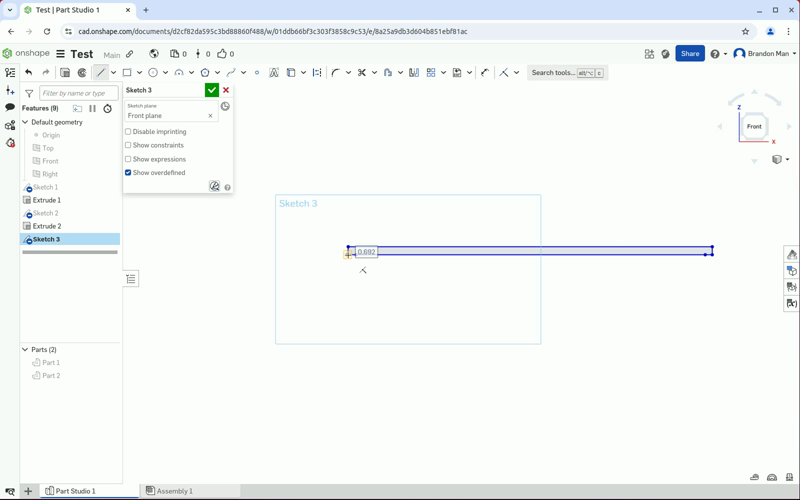
scroll(-6)
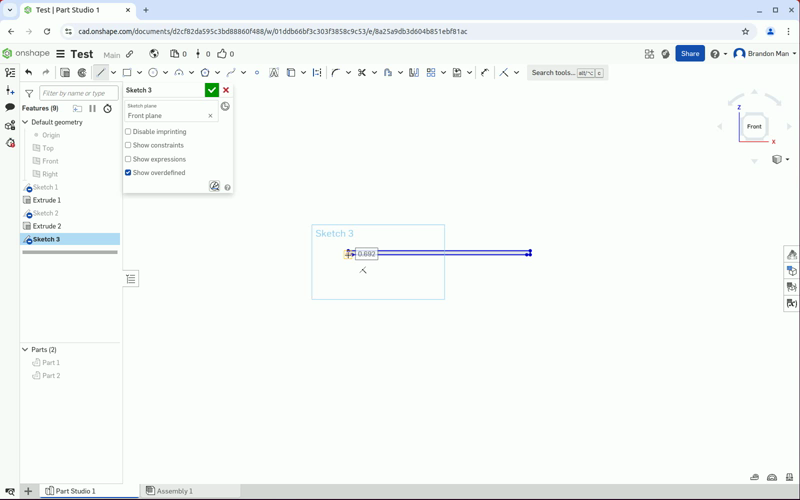
key(esc)
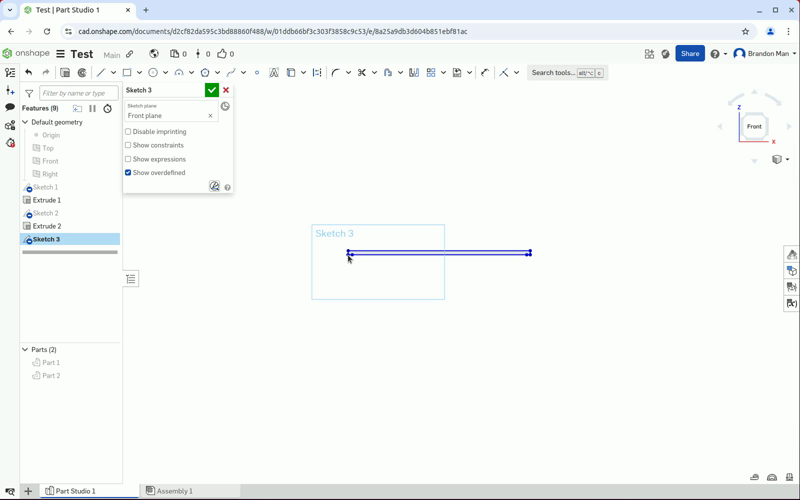
mouse_move(492, 252)
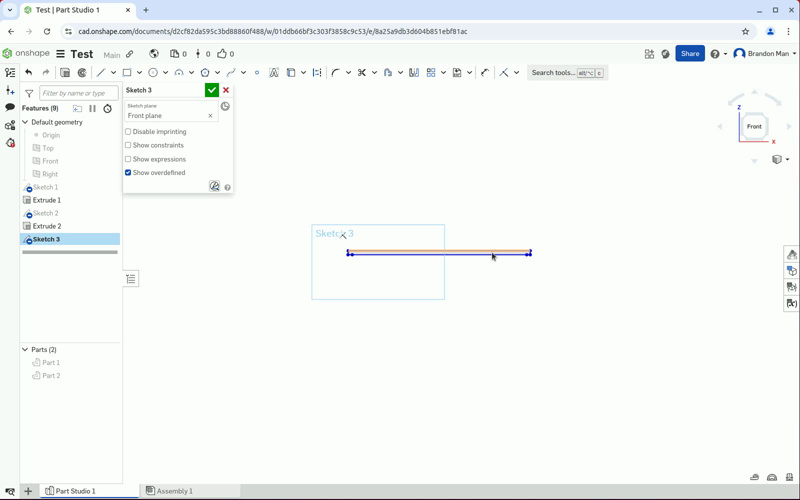
scroll(6)
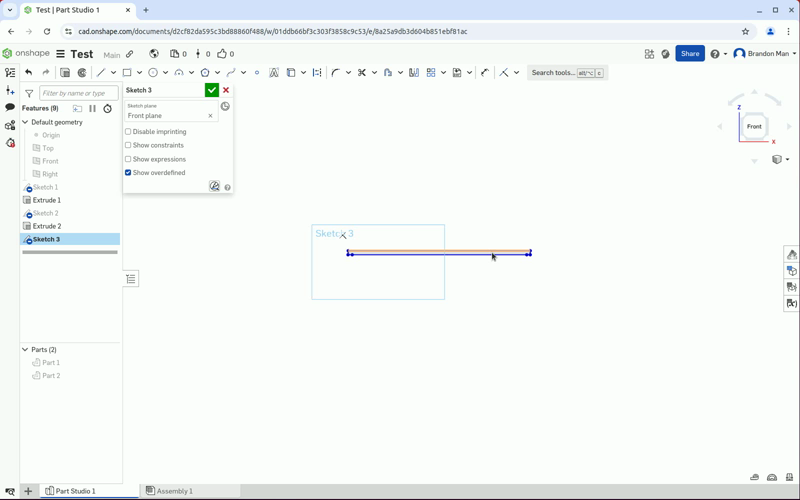
scroll(6)
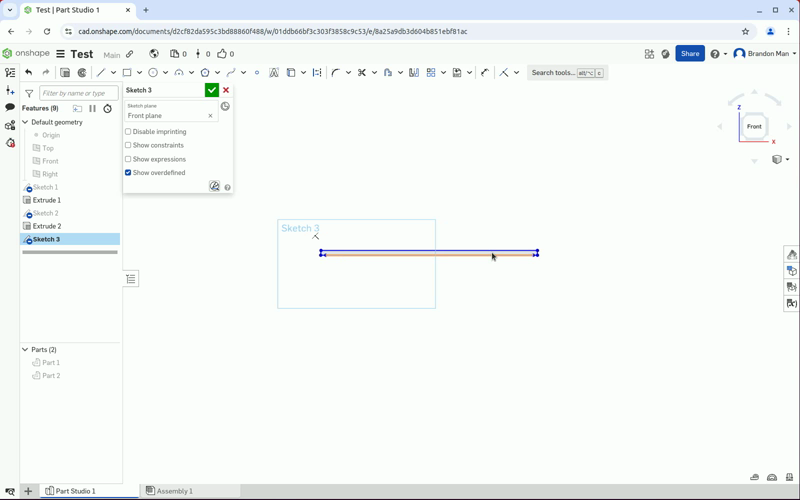
scroll(6)
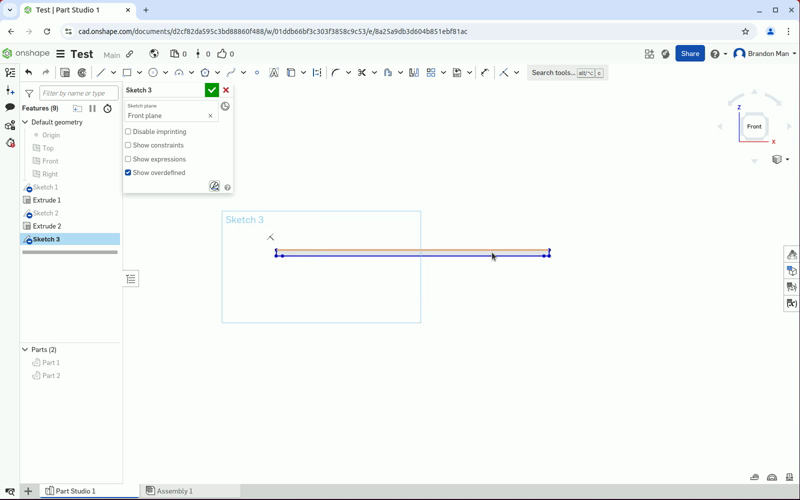
scroll(6)
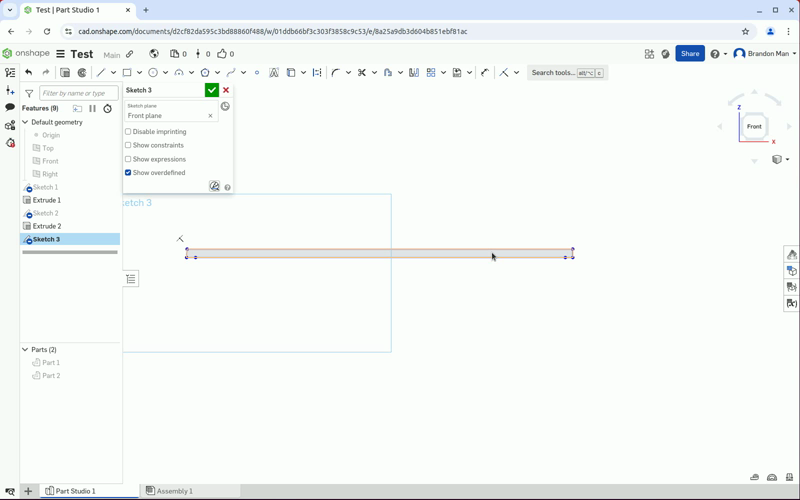
scroll(6)
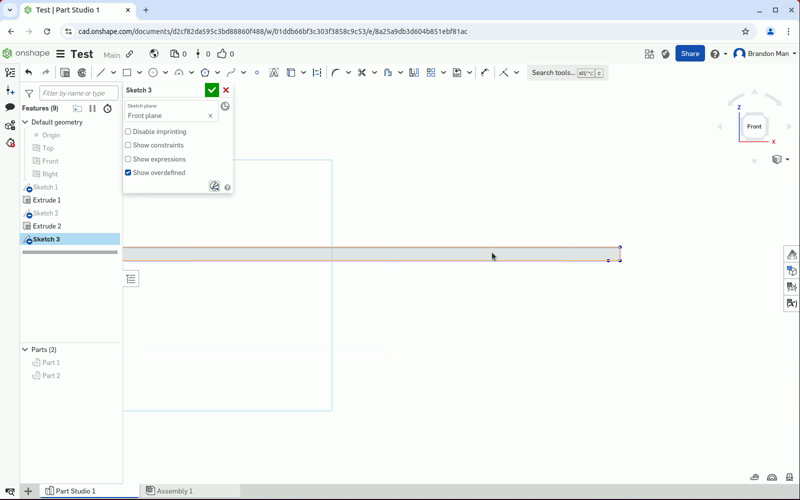
scroll(6)
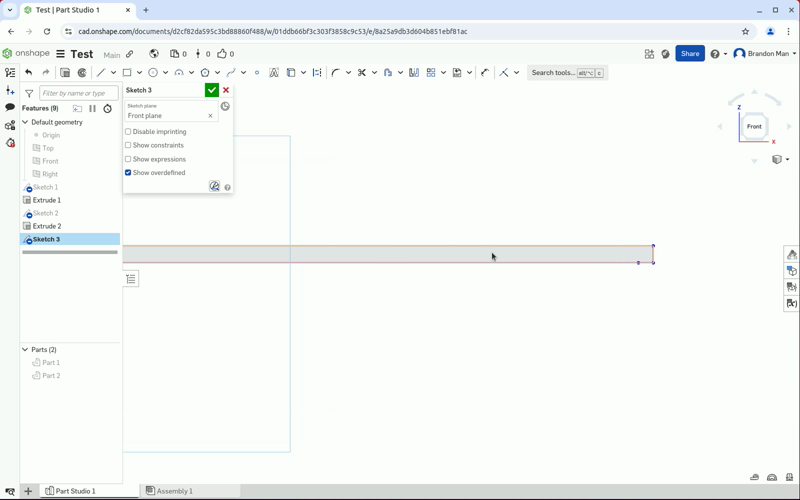
scroll(6)
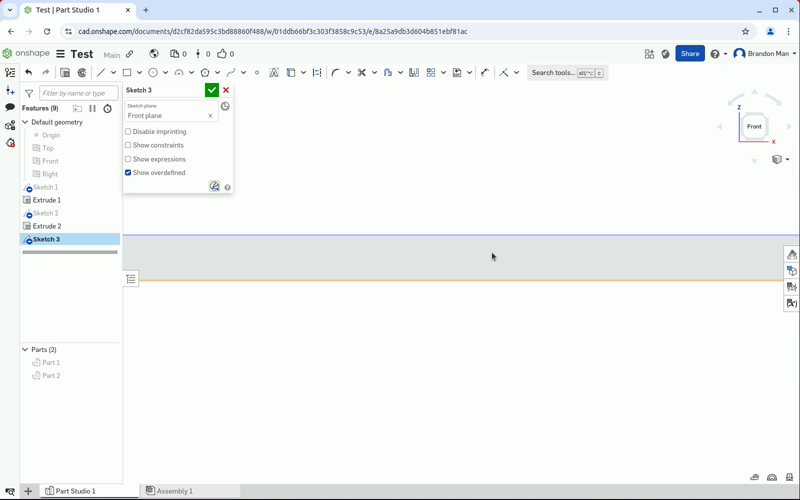
click(492, 252)
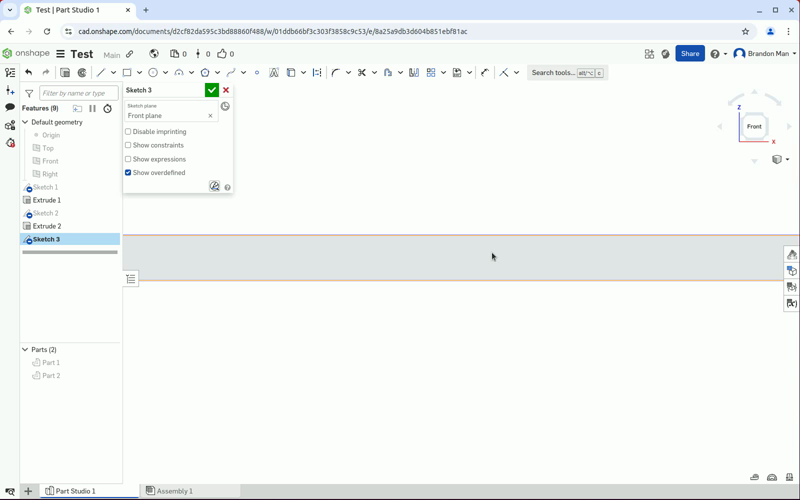
scroll(-6)
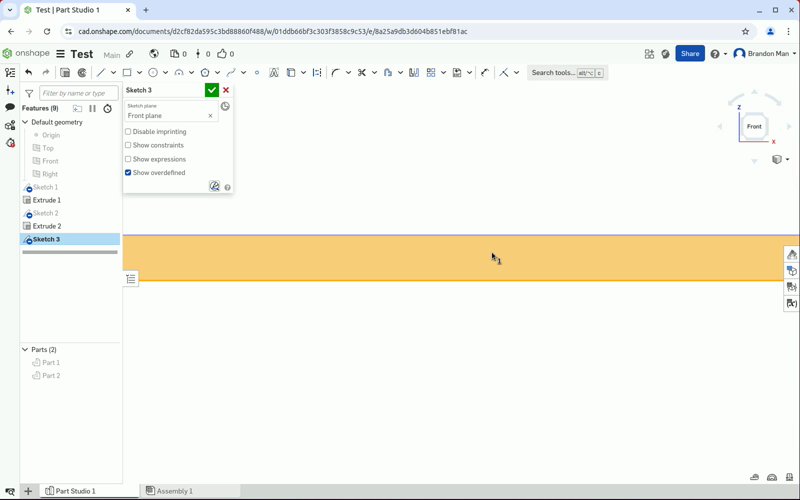
scroll(-6)
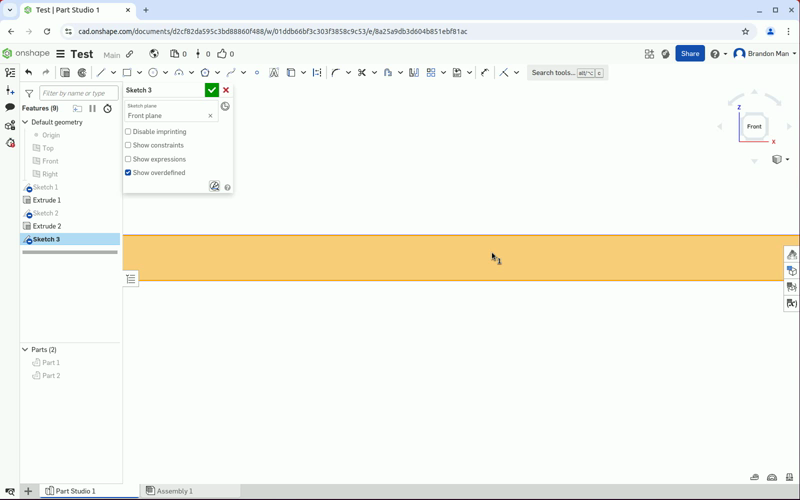
scroll(-6)
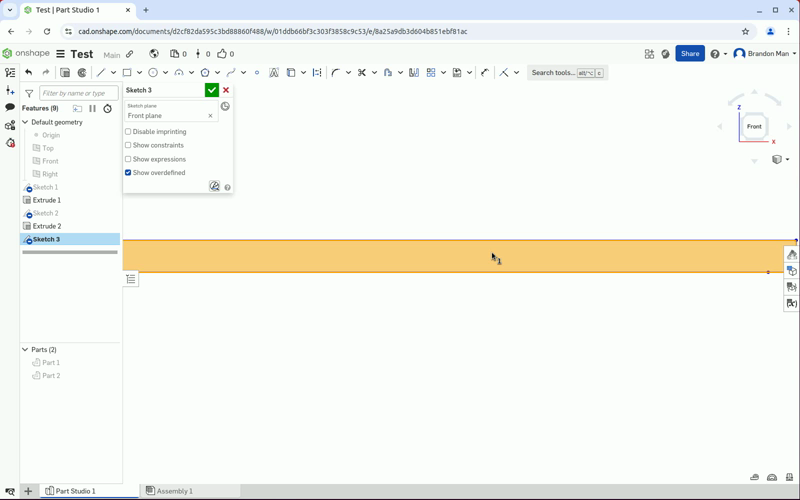
scroll(-6)
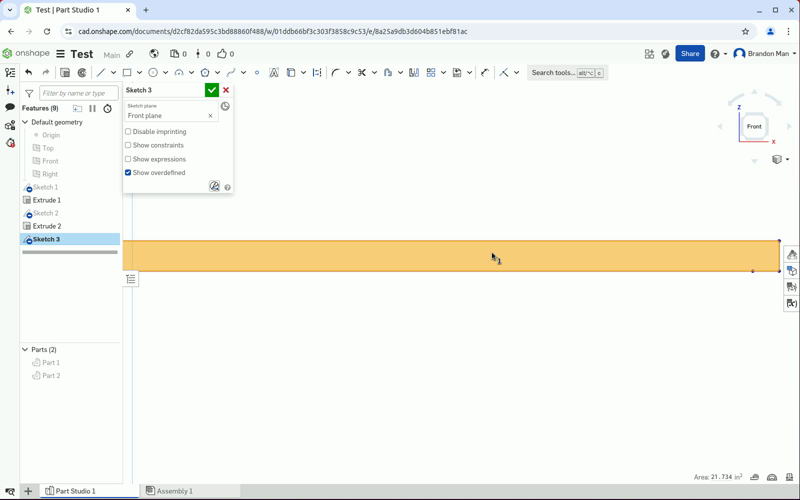
scroll(-6)
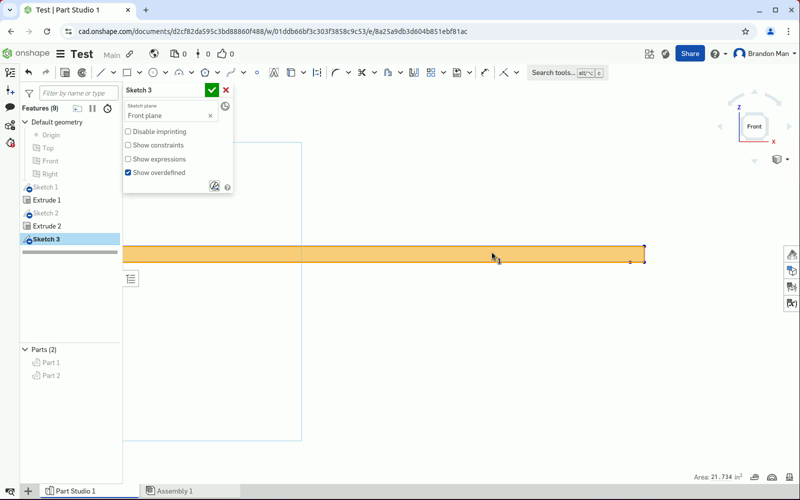
scroll(-6)
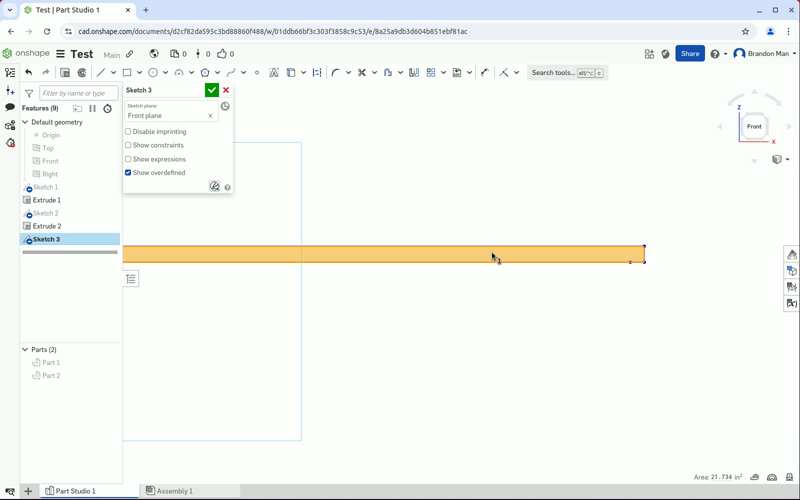
scroll(-6)
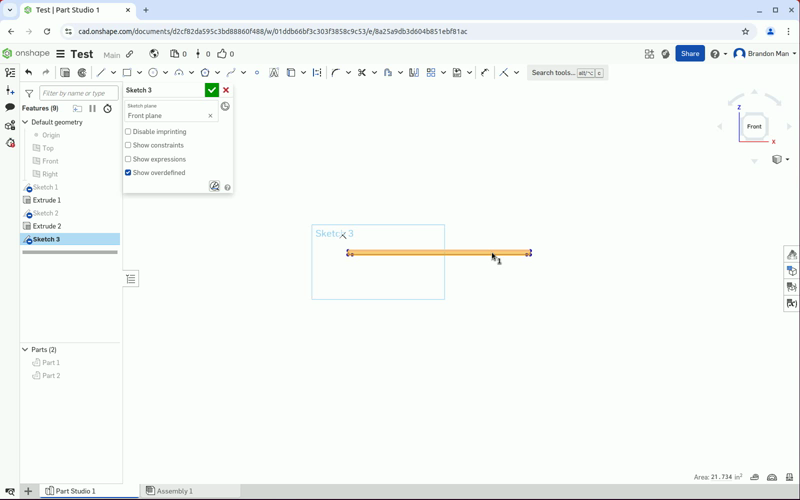
mouse_move(73, 352)
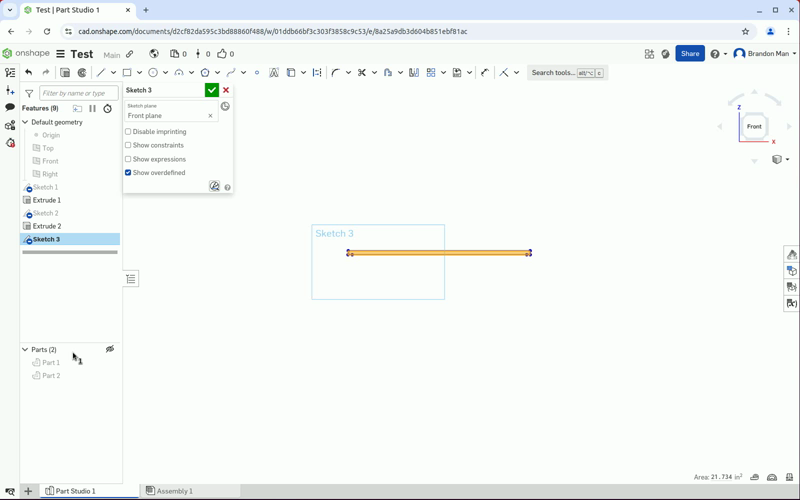
key(shift+y)
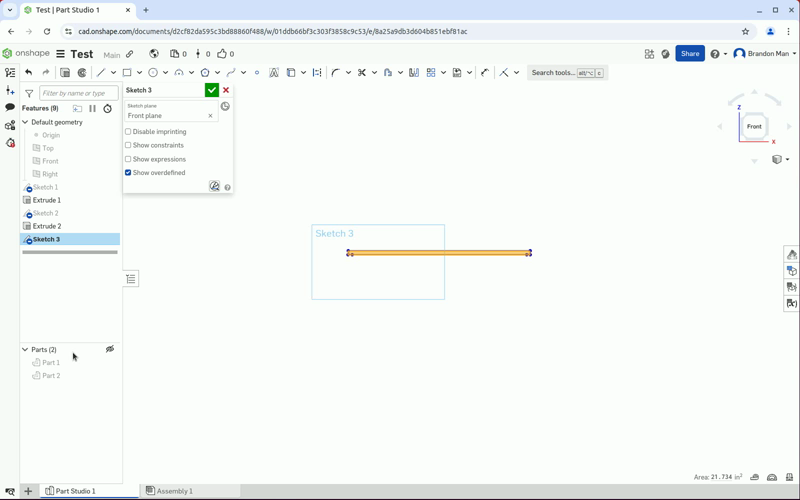
key(shift+e)
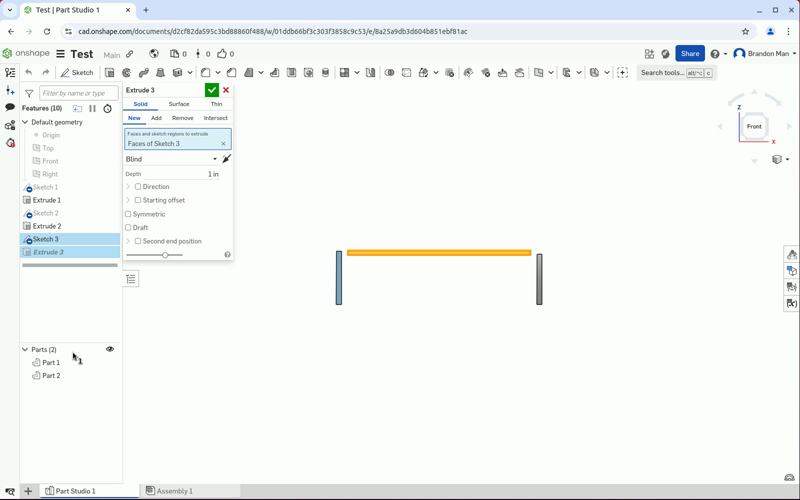
mouse_move(143, 106)
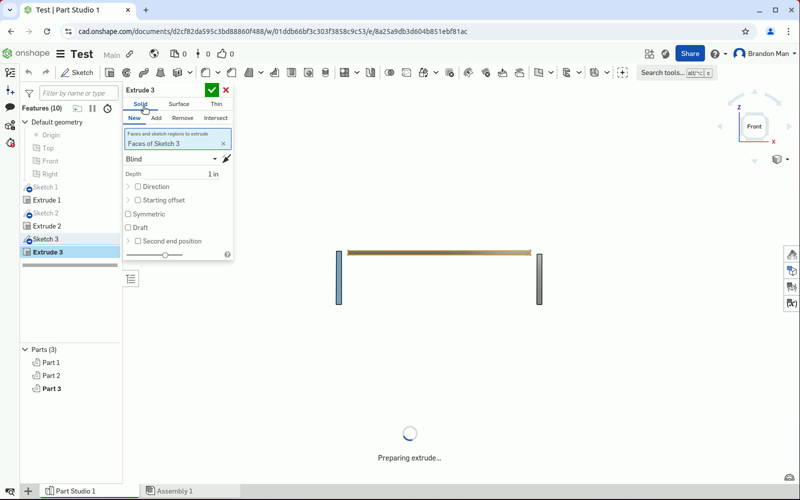
click(143, 106)
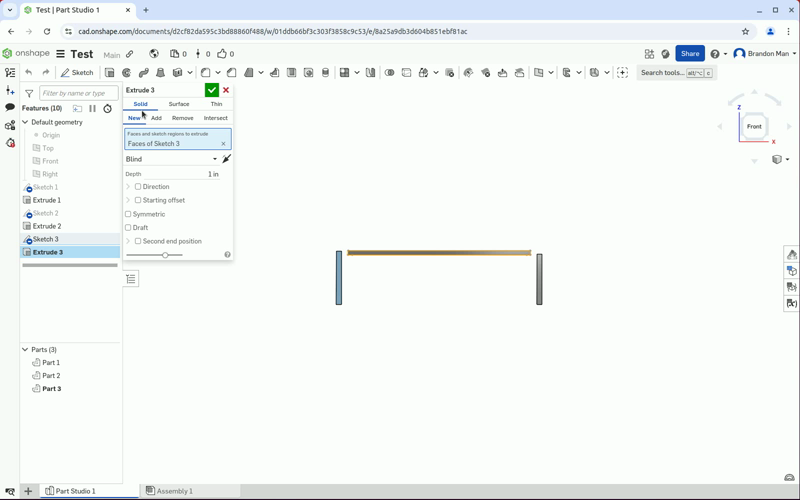
mouse_move(137, 120)
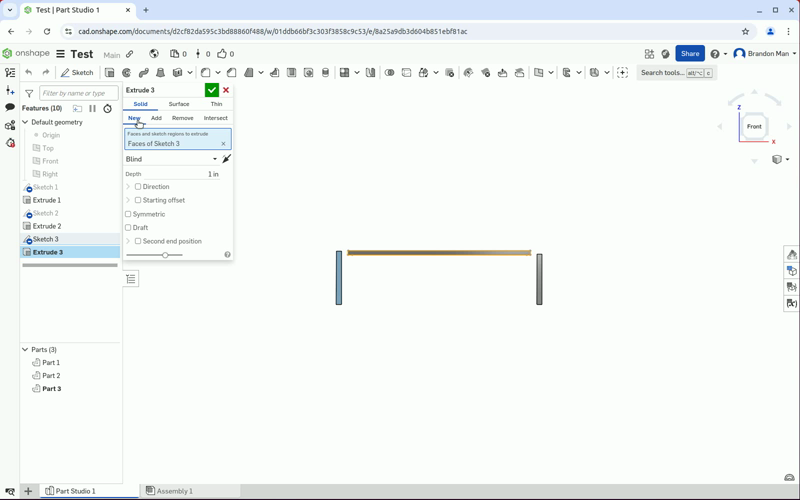
click(137, 120)
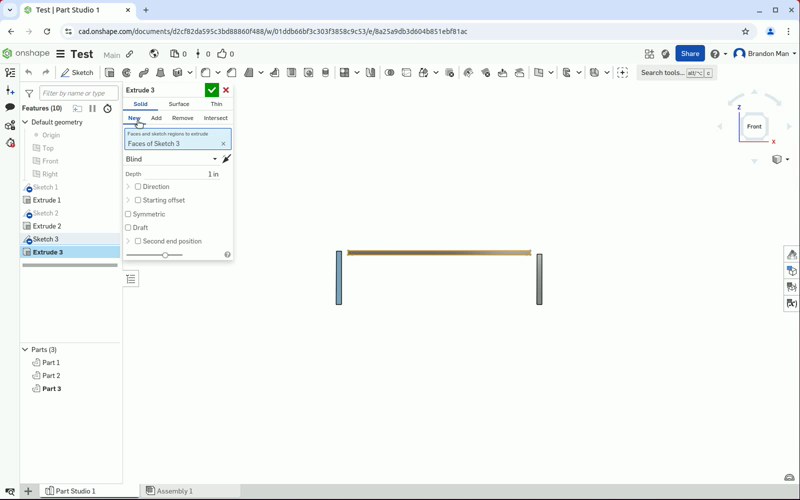
key(tab, 4)
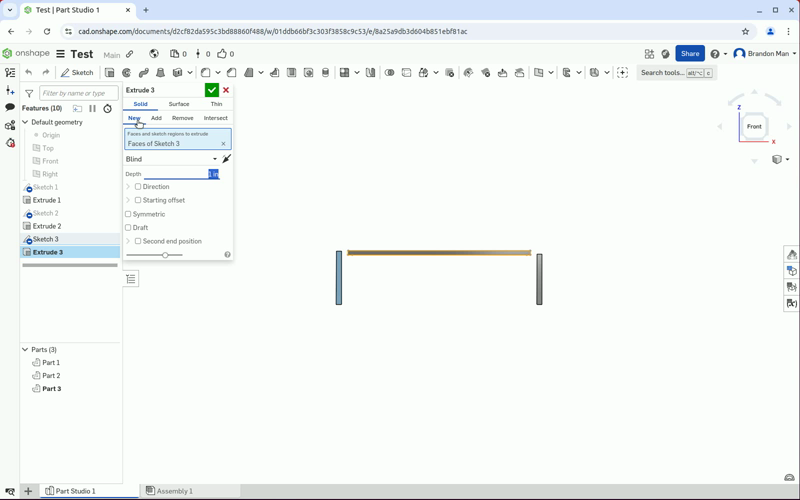
text(-18.535)
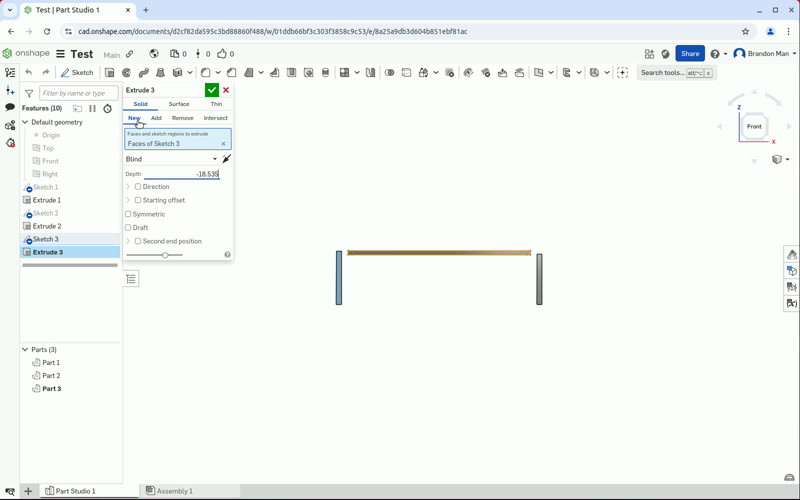
key(enter)
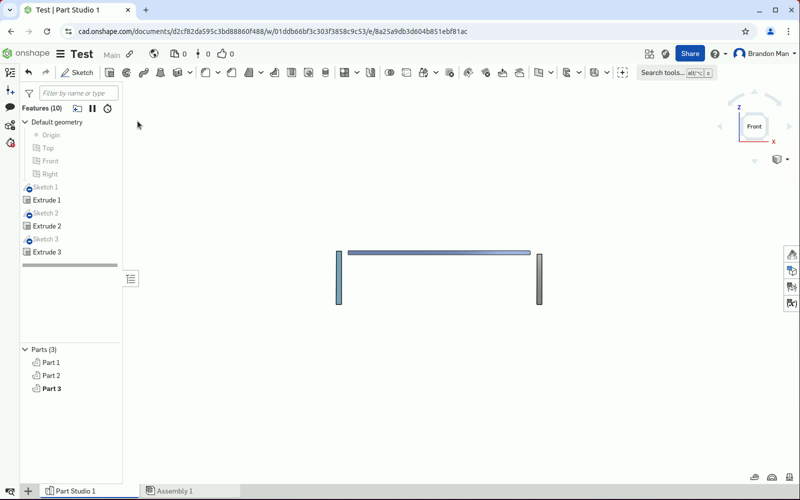
key(shift+h)
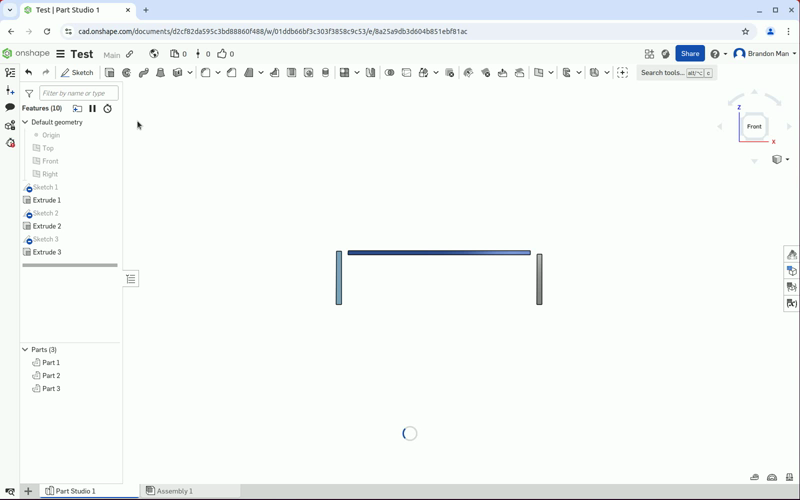
key(shift+h)
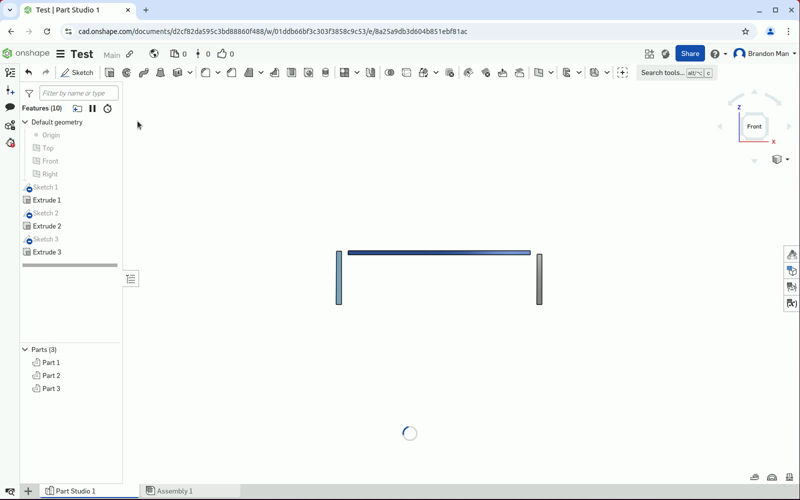
key(shift+7)
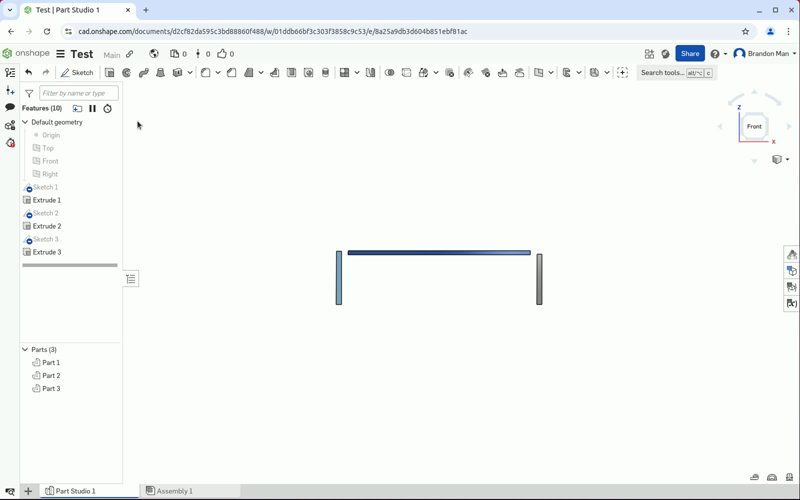
key(left, 2)
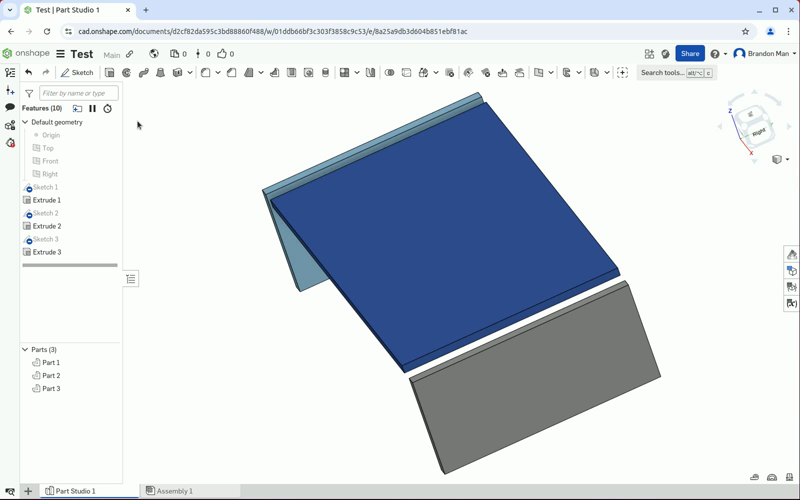
key(down, 2)
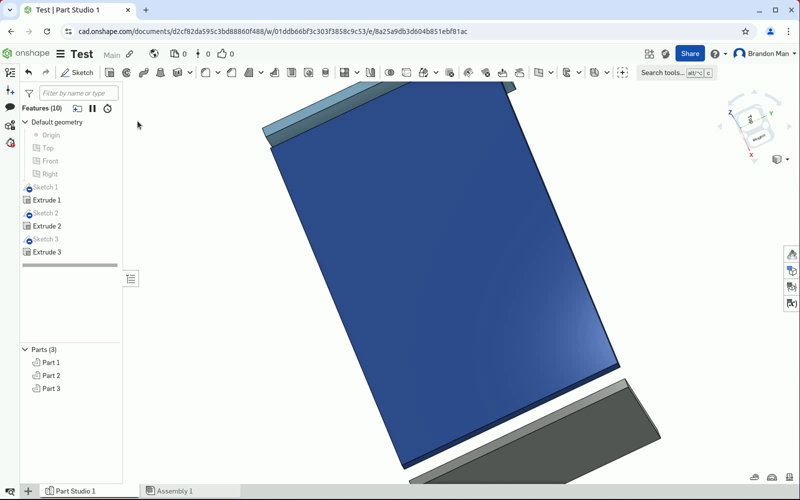
key(up, 2)
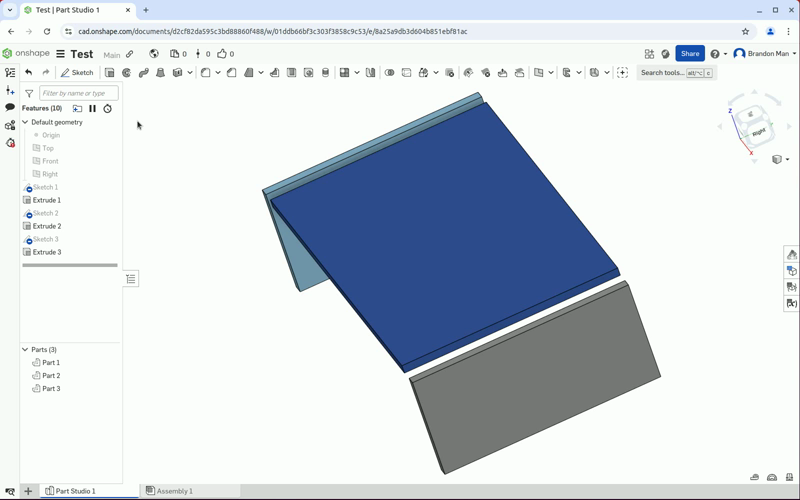
key(right, 2)
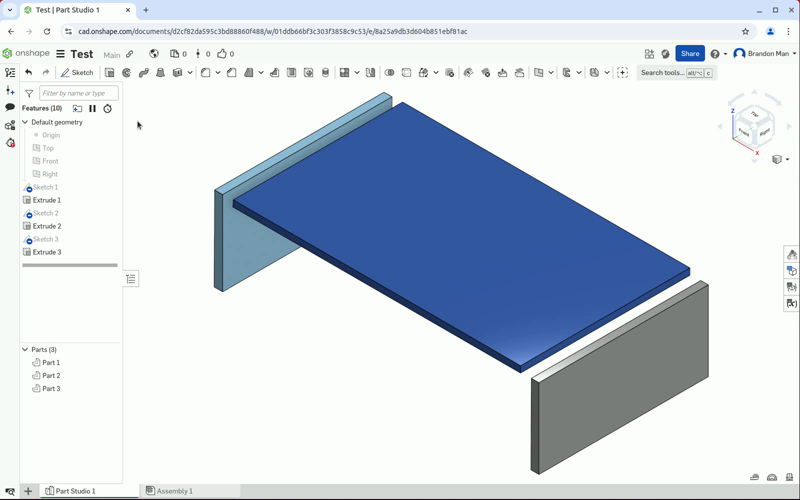
mouse_move(73, 189)
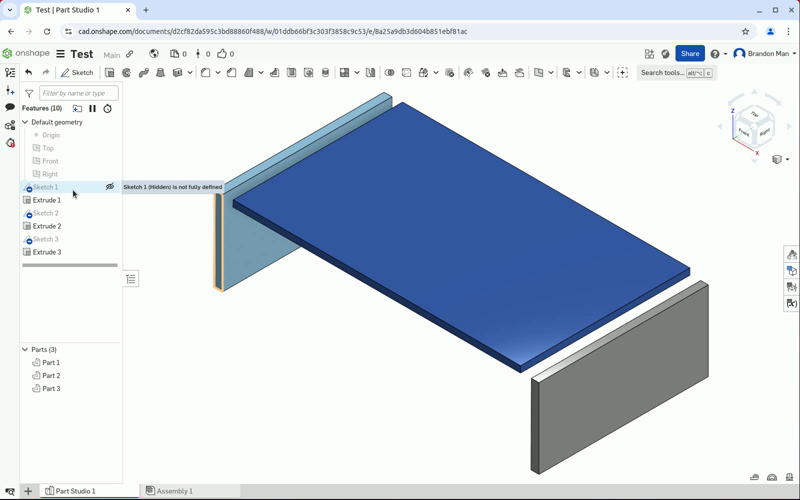
click(73, 189)